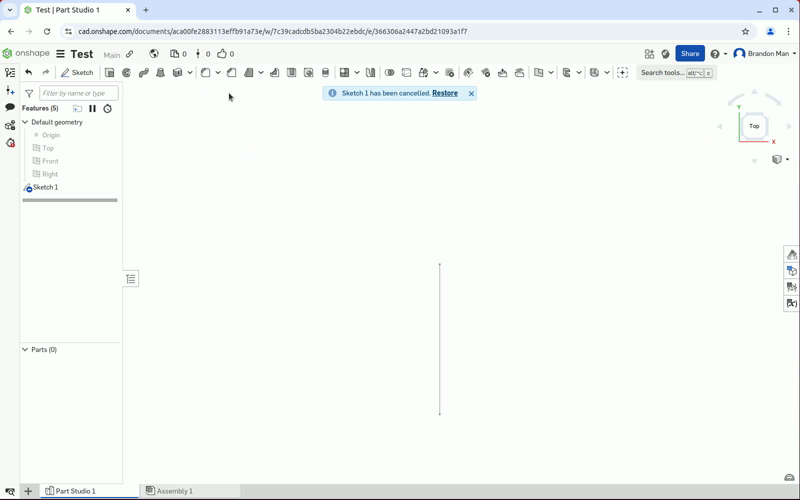
key(shift+h)
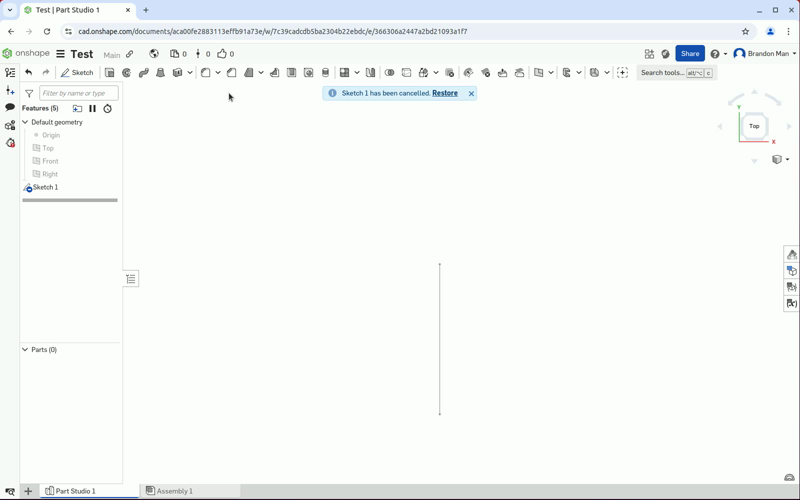
key(shift+s)
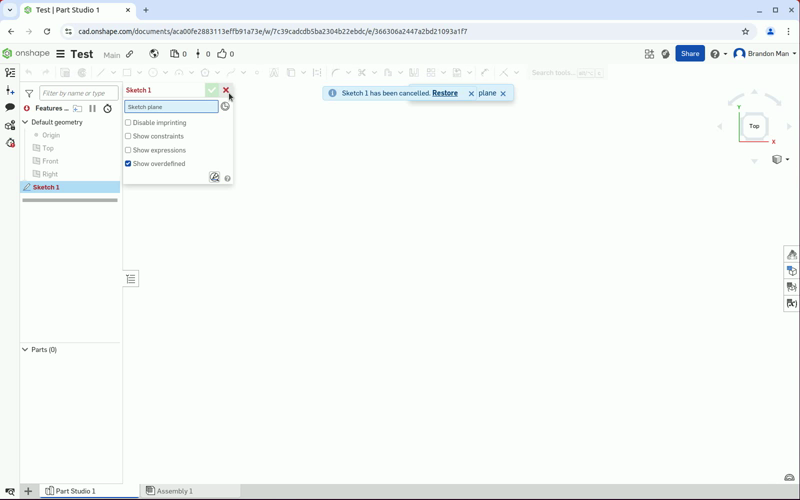
mouse_move(73, 150)
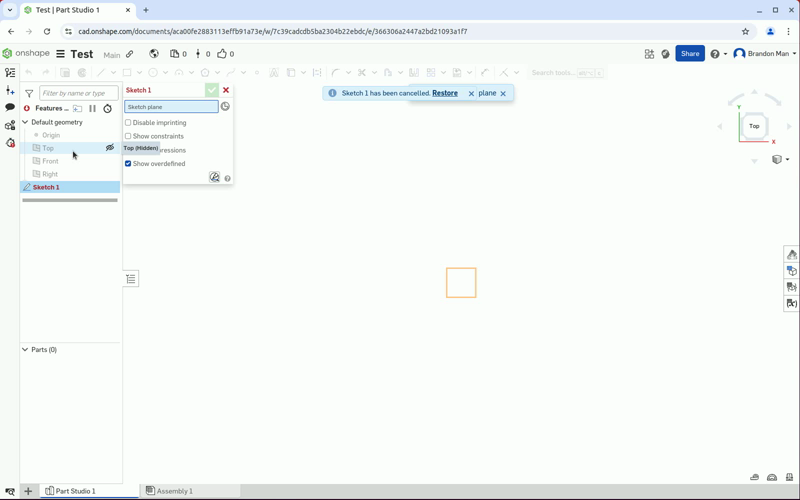
click(73, 150)
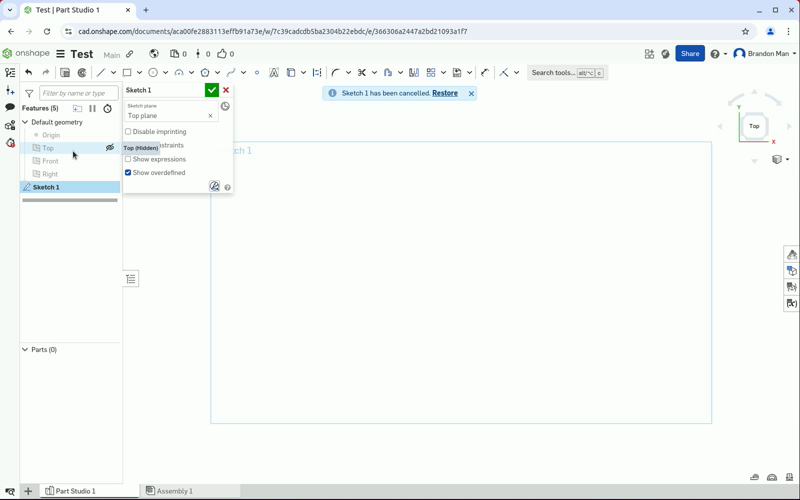
mouse_move(73, 352)
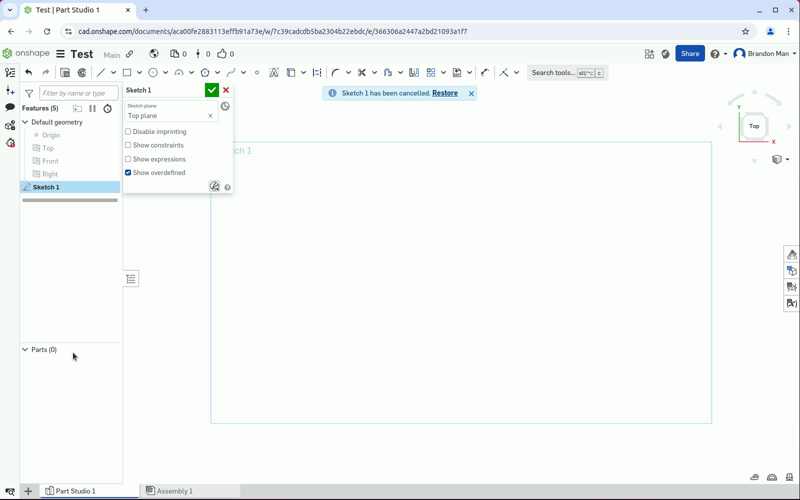
key(y)
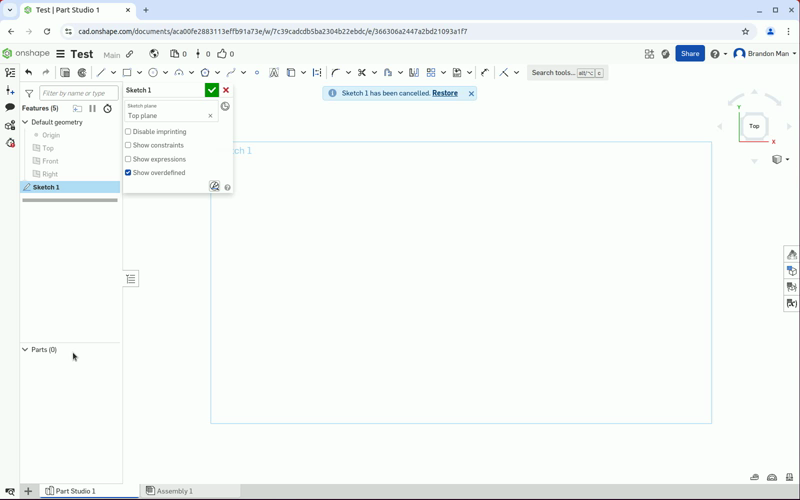
key(a)
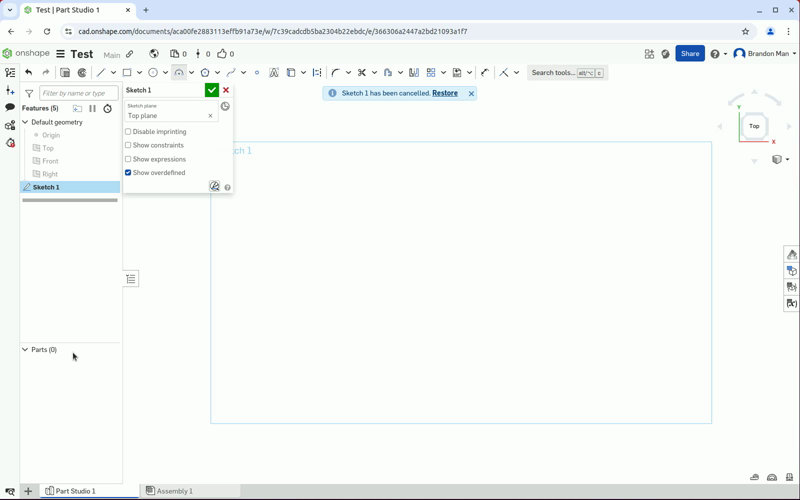
key_down(shift)
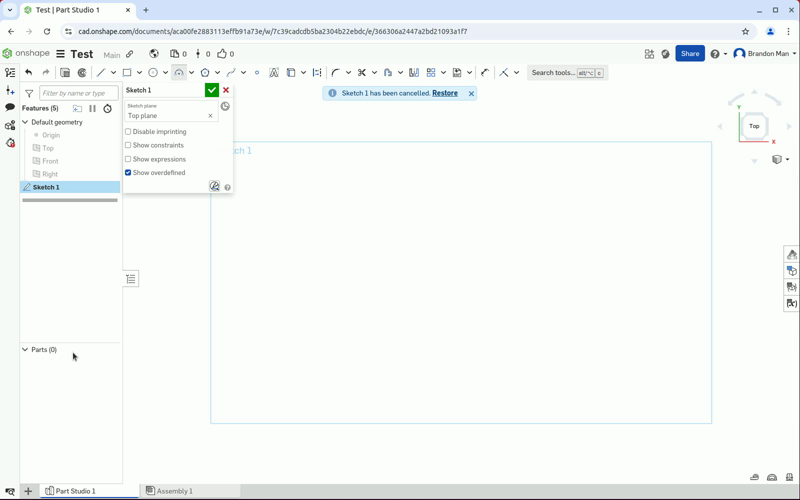
mouse_move(362, 363)
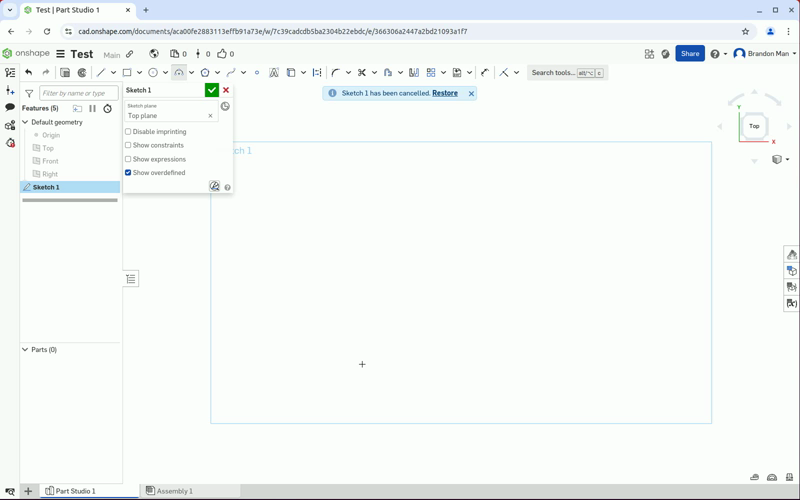
click(362, 363)
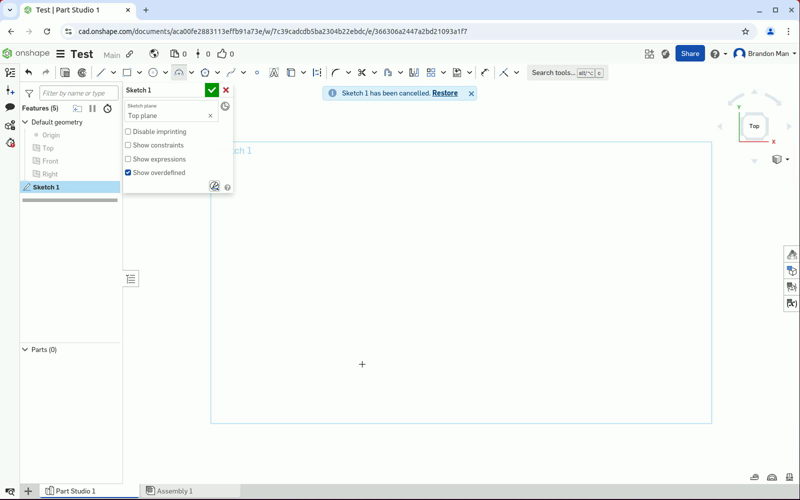
key_up(shift)
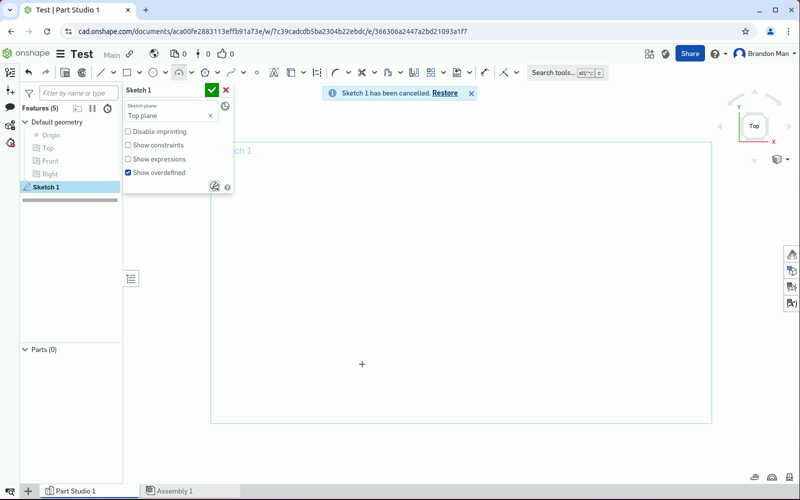
key_down(shift)
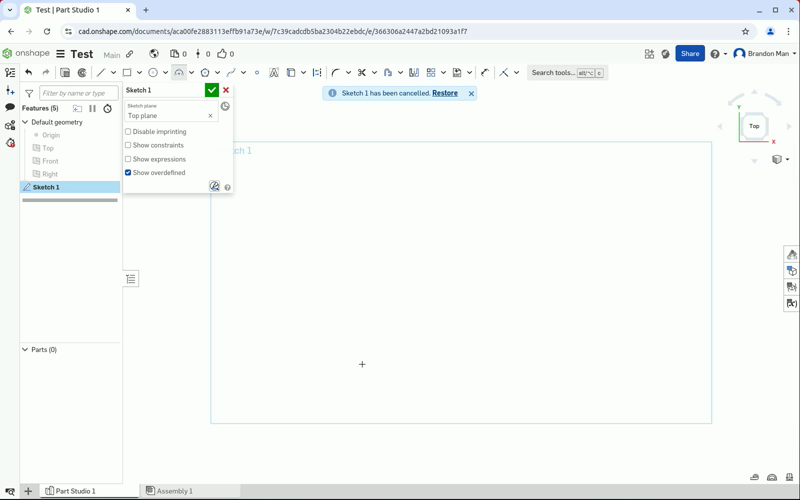
mouse_move(380, 381)
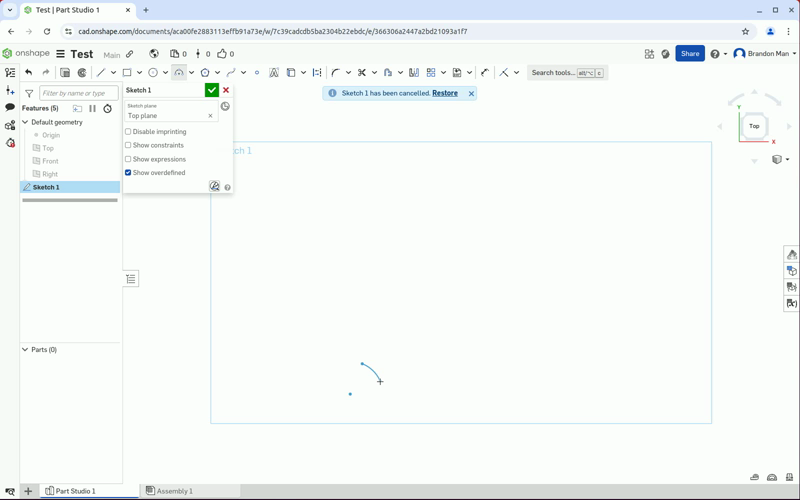
click(380, 381)
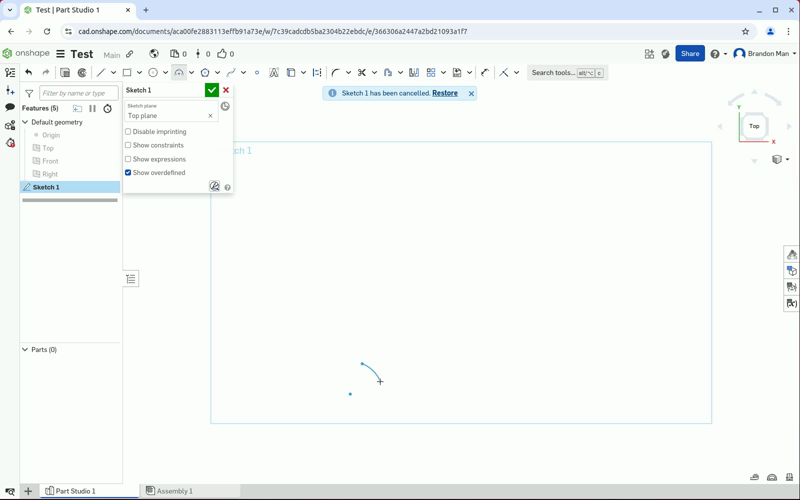
mouse_move(361, 381)
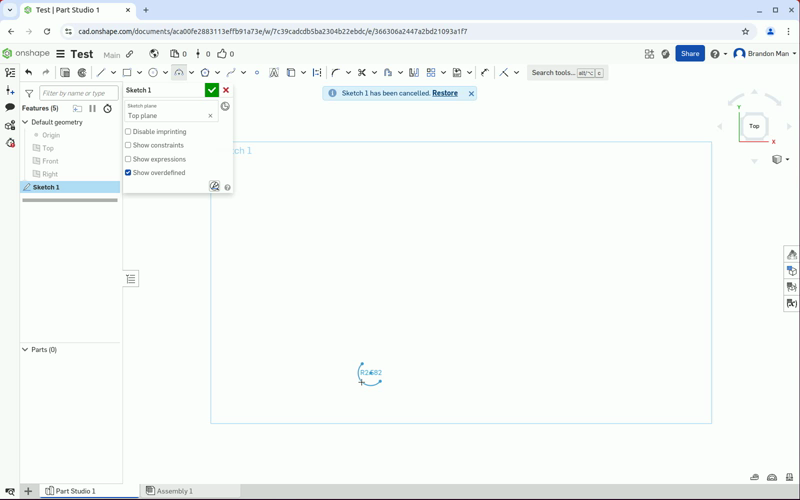
click(361, 381)
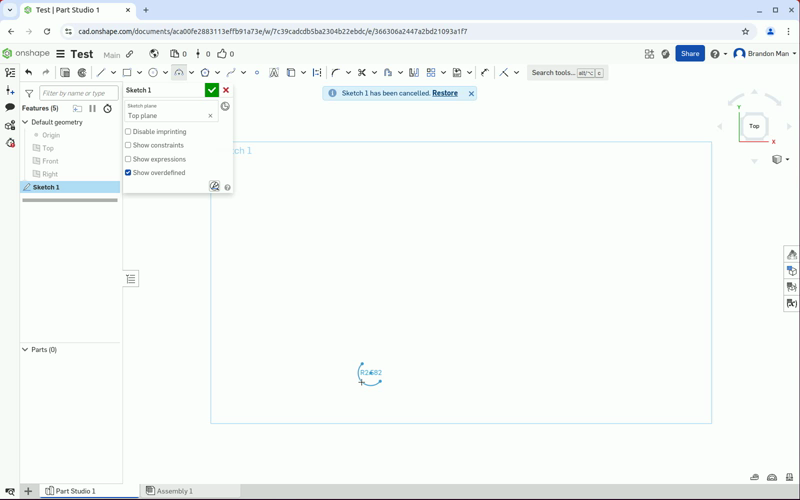
key_up(shift)
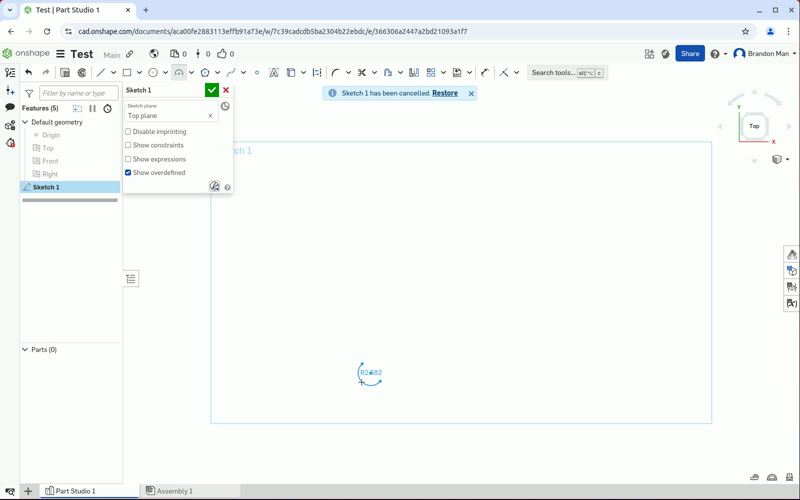
key(esc)
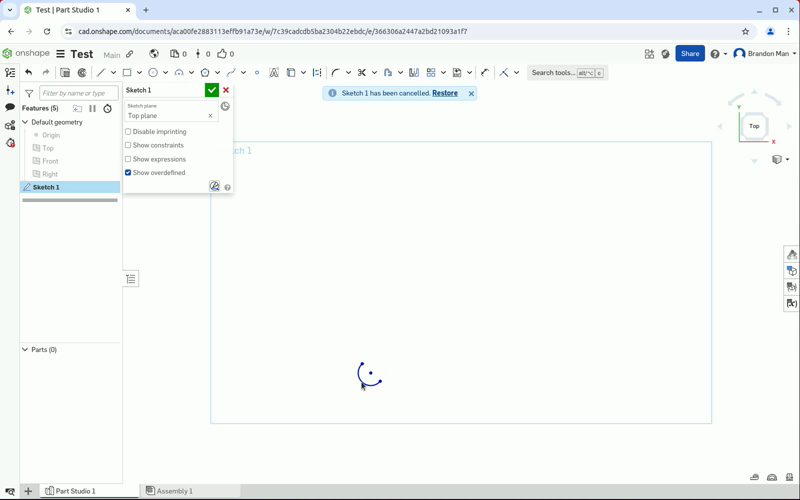
key(l)
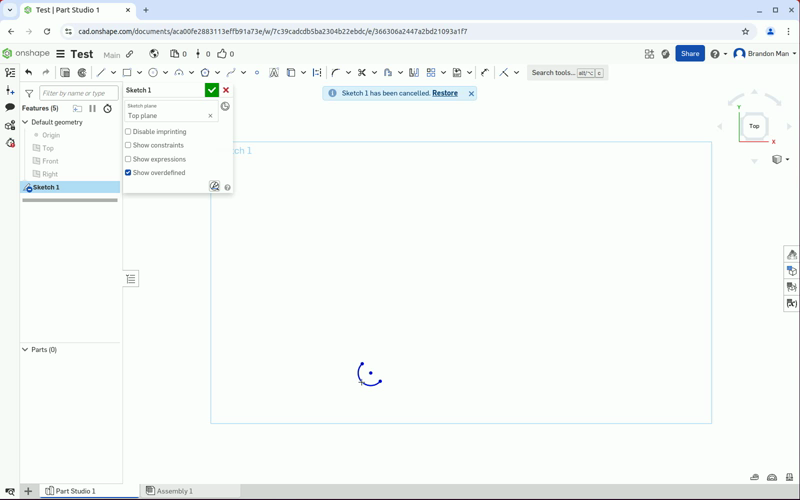
mouse_move(380, 381)
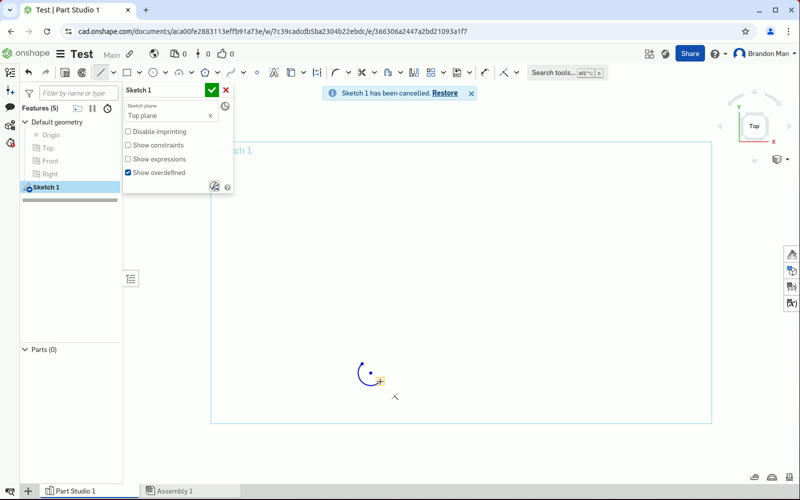
click(380, 381)
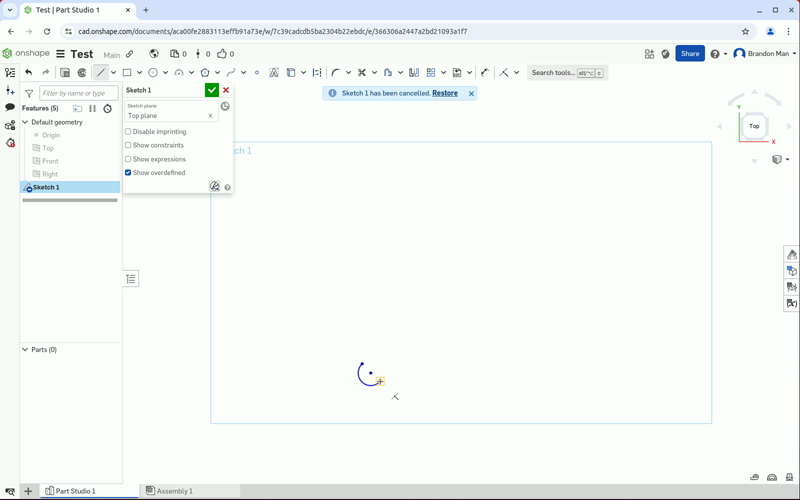
key_down(shift)
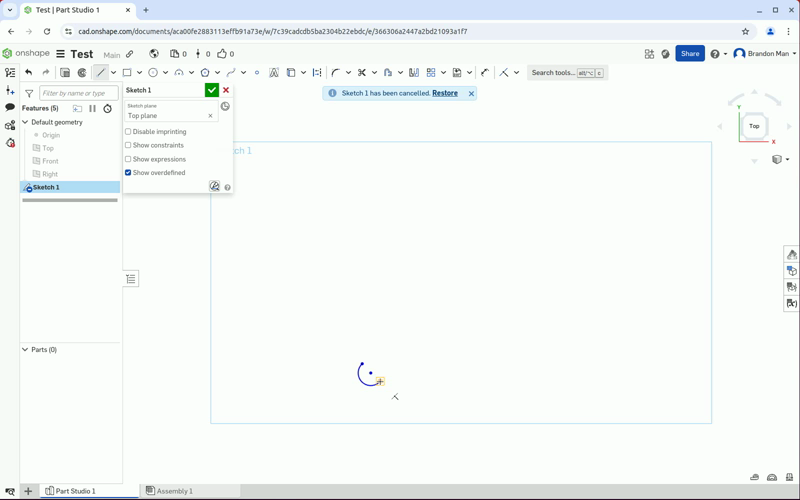
mouse_move(457, 304)
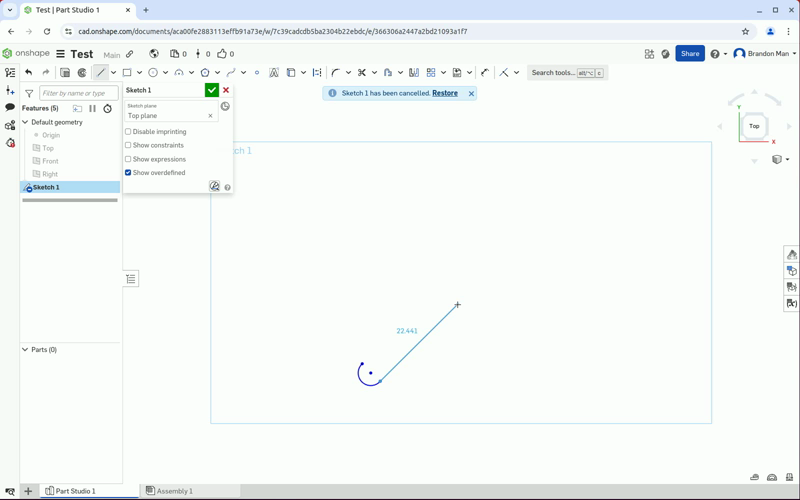
click(457, 304)
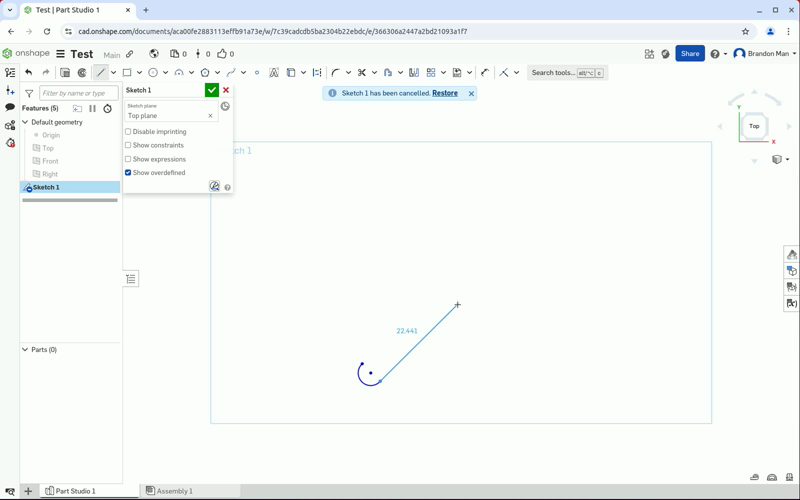
key_up(shift)
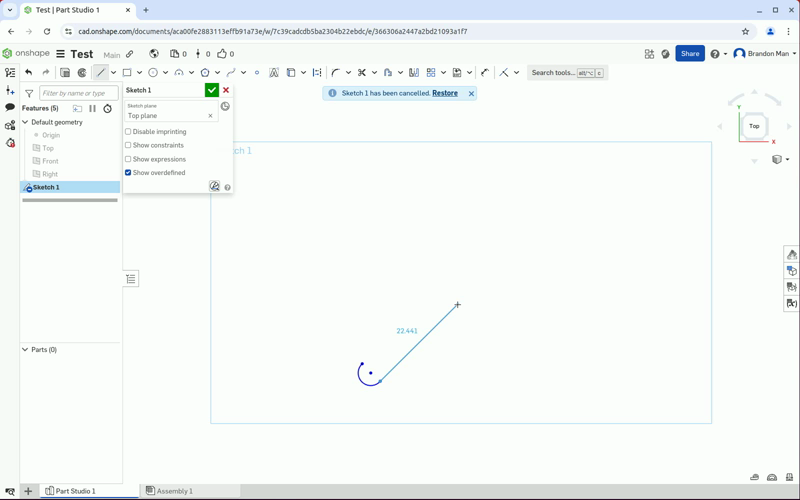
key(esc)
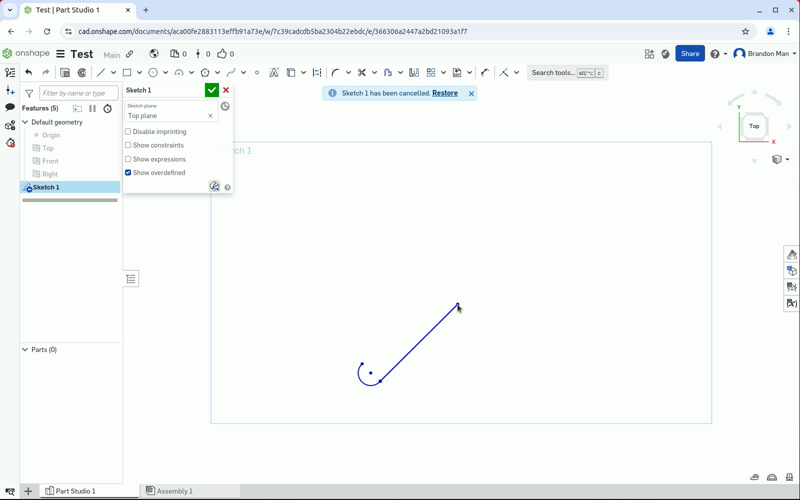
key(a)
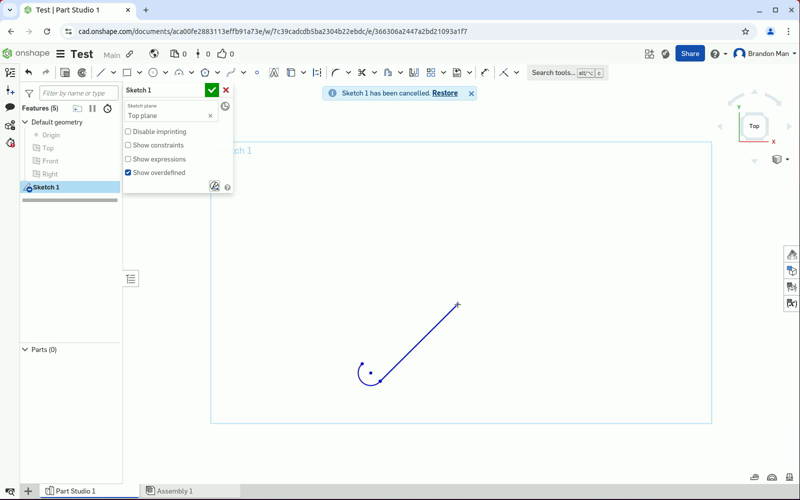
mouse_move(457, 304)
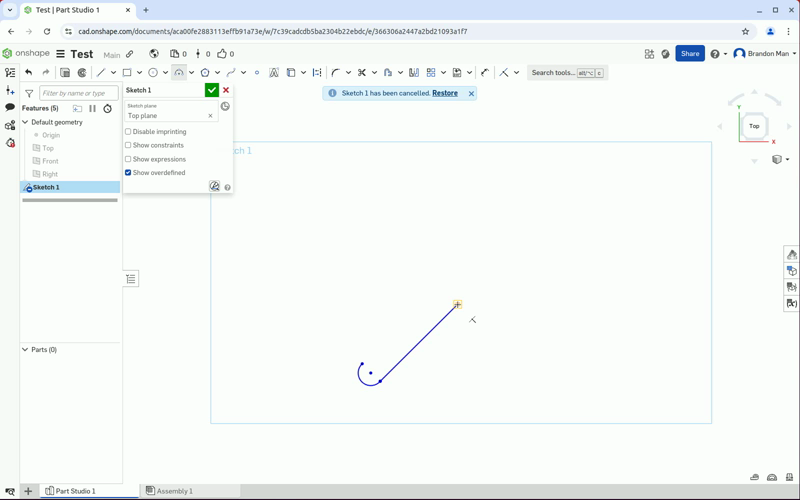
click(457, 304)
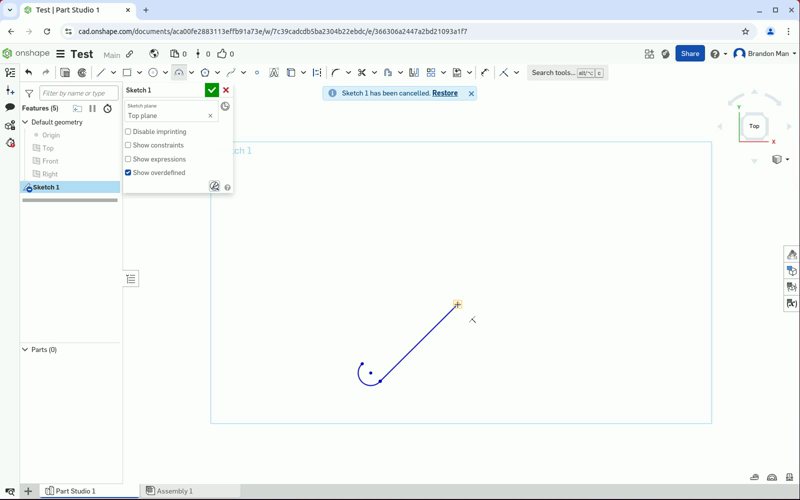
key_down(shift)
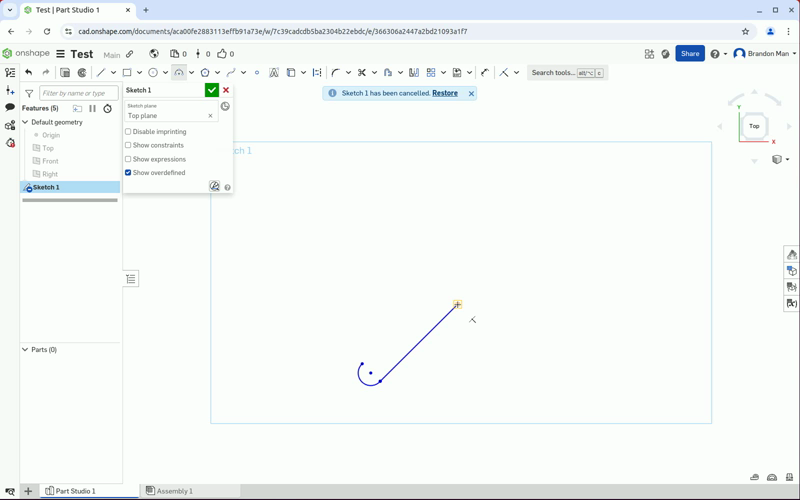
mouse_move(461, 301)
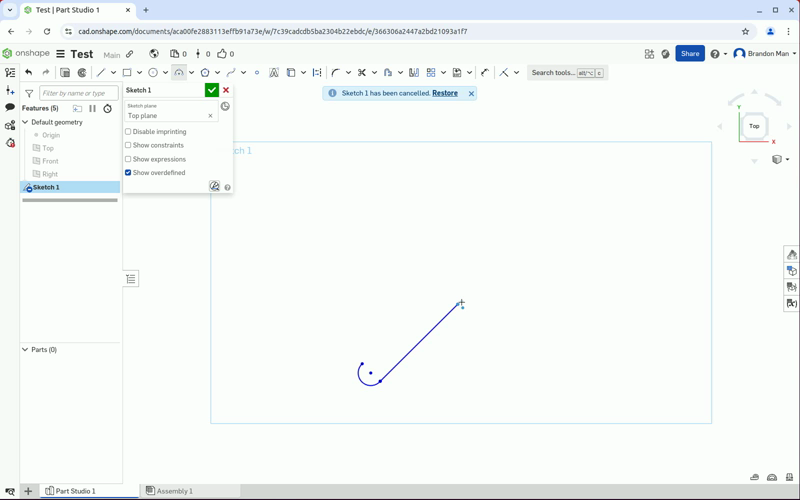
scroll(6)
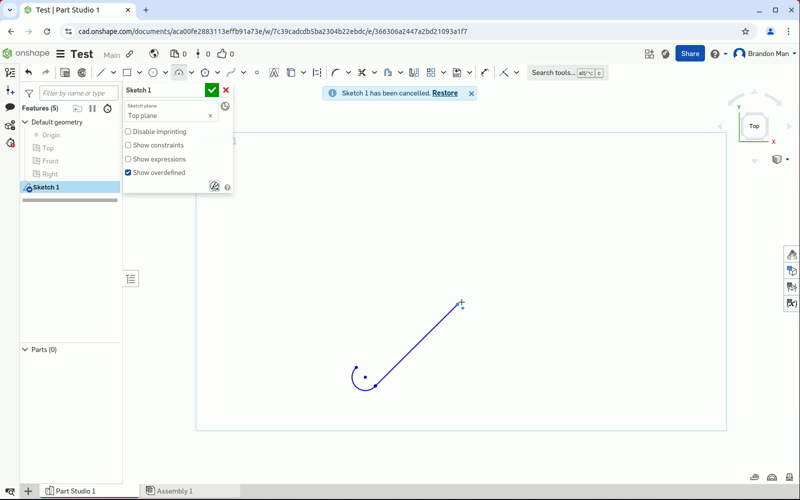
scroll(6)
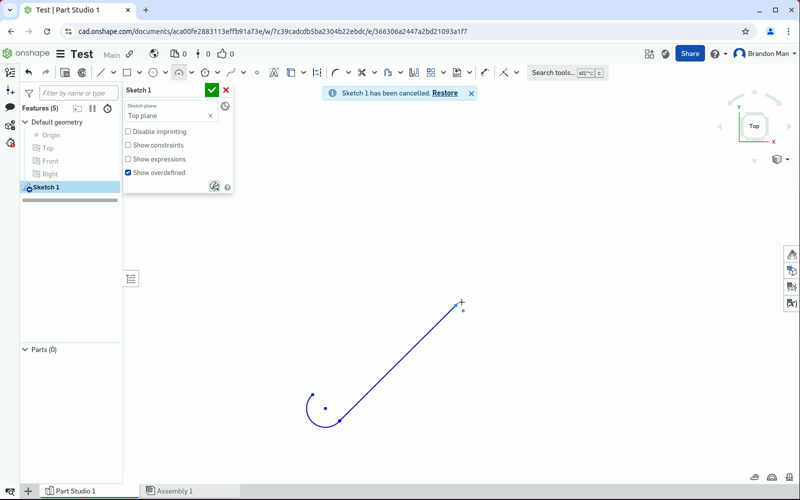
scroll(6)
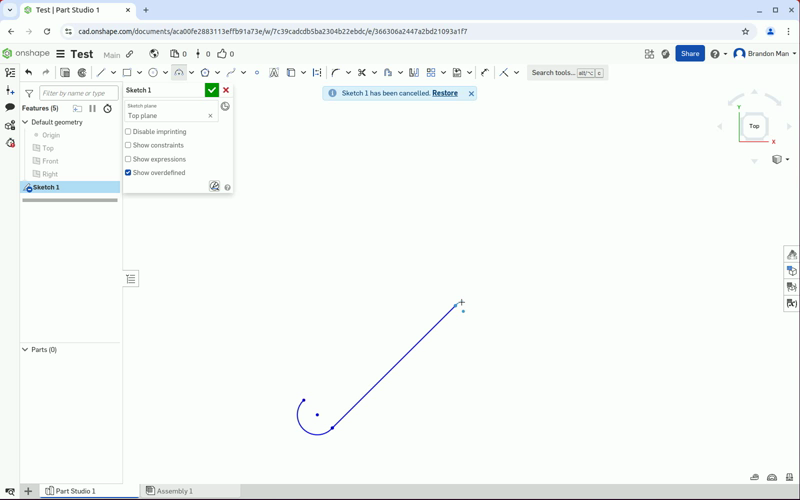
scroll(6)
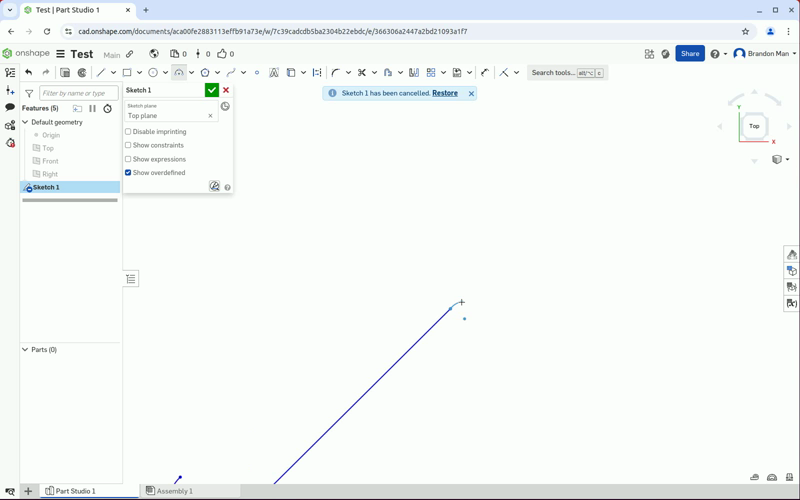
scroll(6)
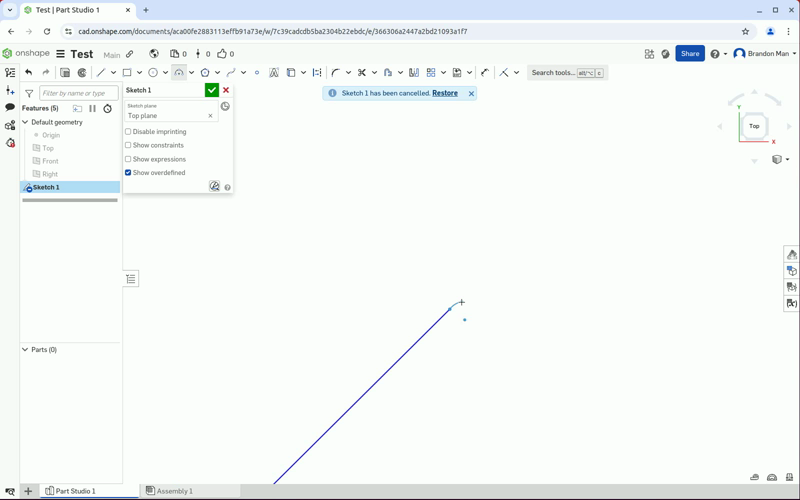
scroll(6)
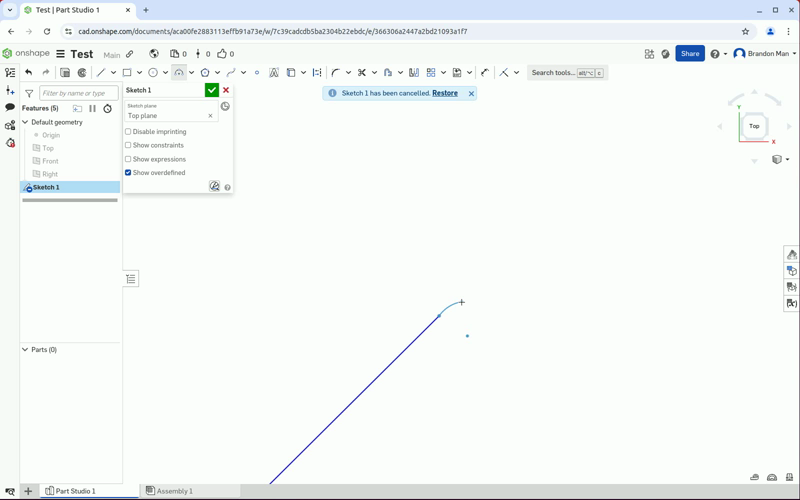
scroll(6)
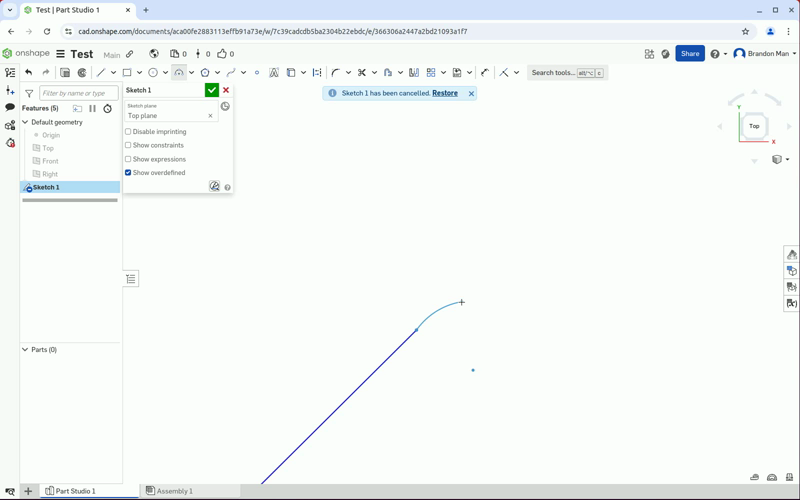
click(461, 301)
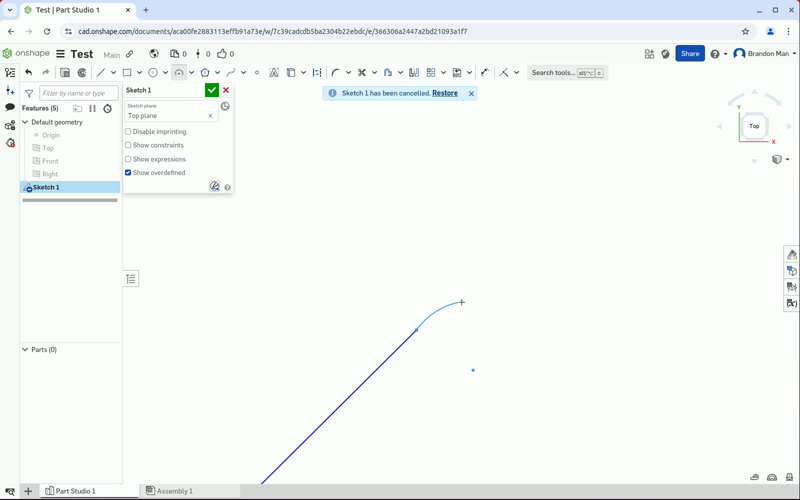
scroll(-6)
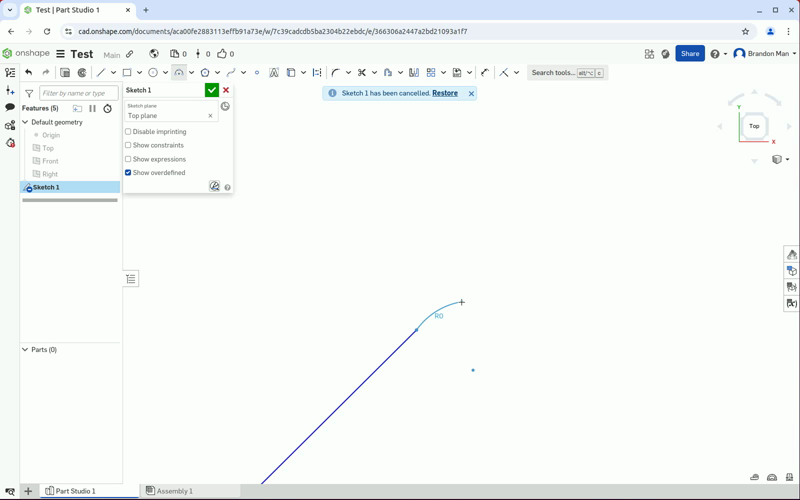
scroll(-6)
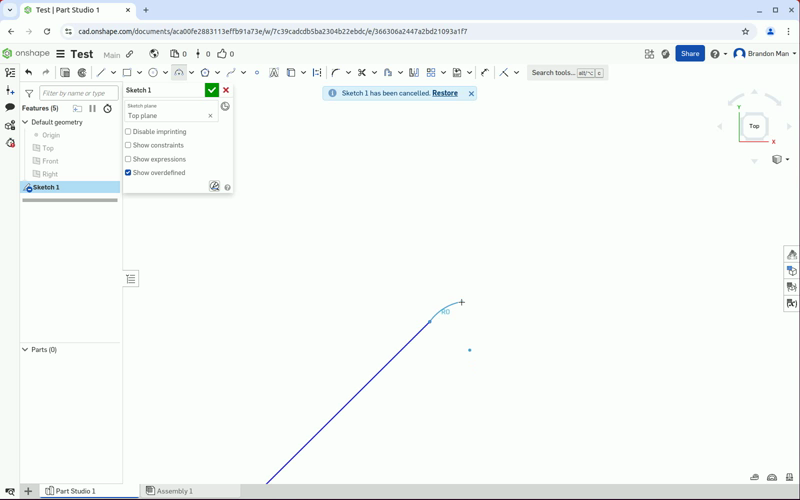
scroll(-6)
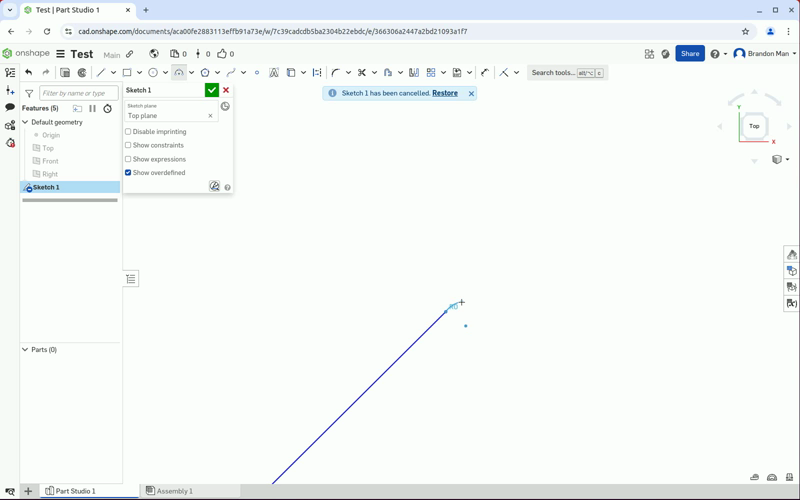
scroll(-6)
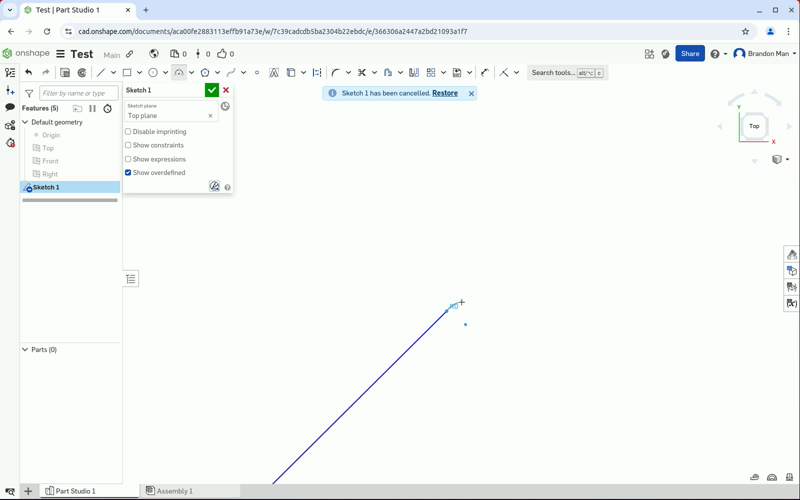
scroll(-6)
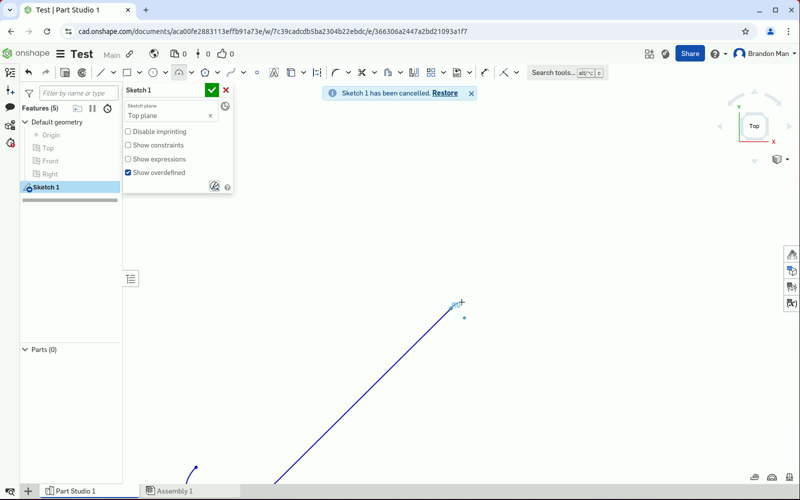
scroll(-6)
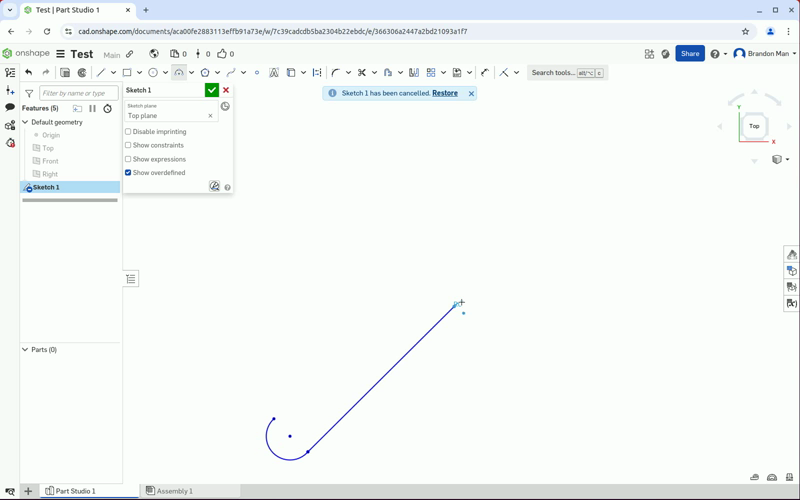
scroll(-6)
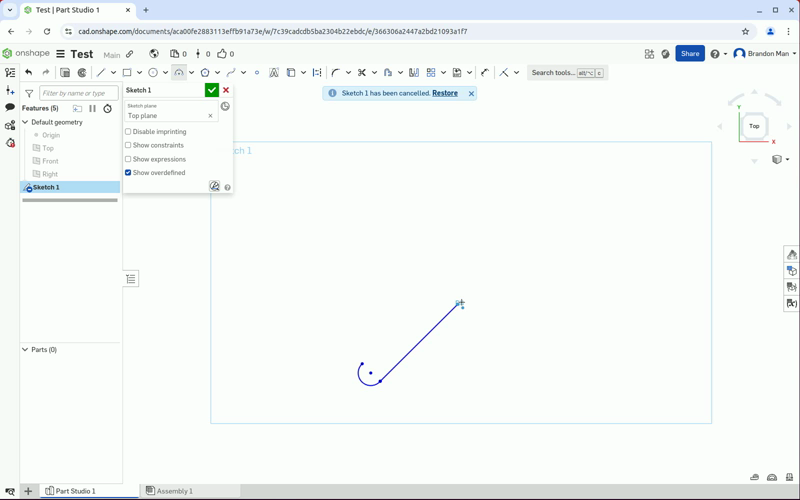
mouse_move(459, 302)
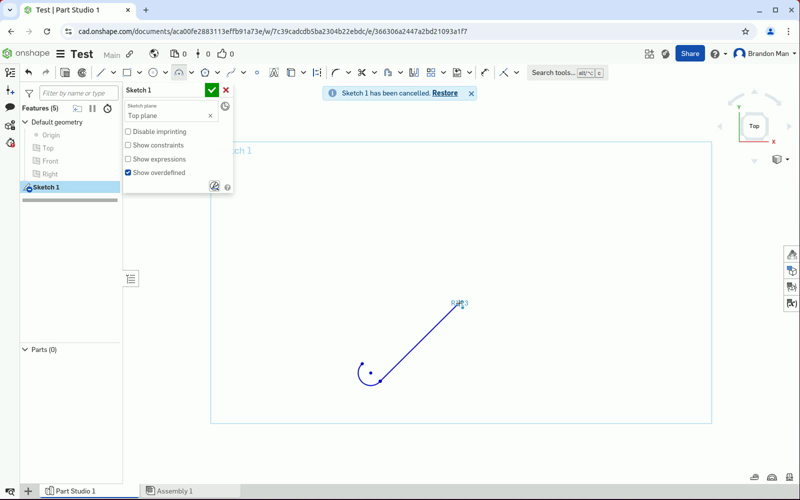
scroll(6)
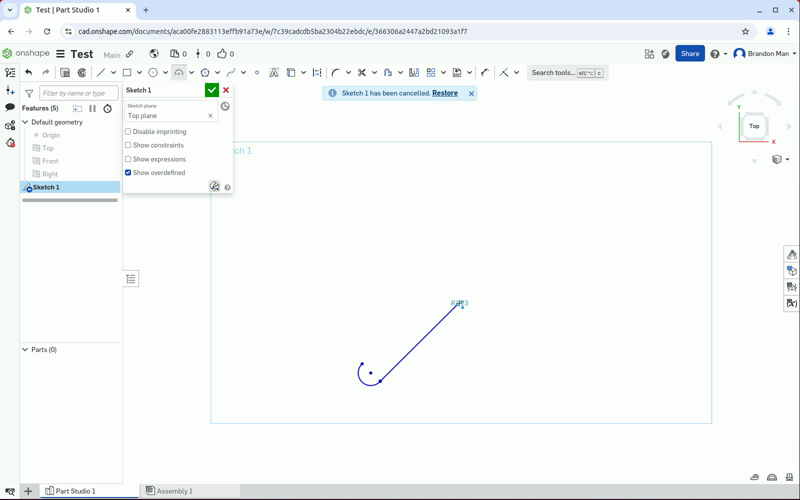
scroll(6)
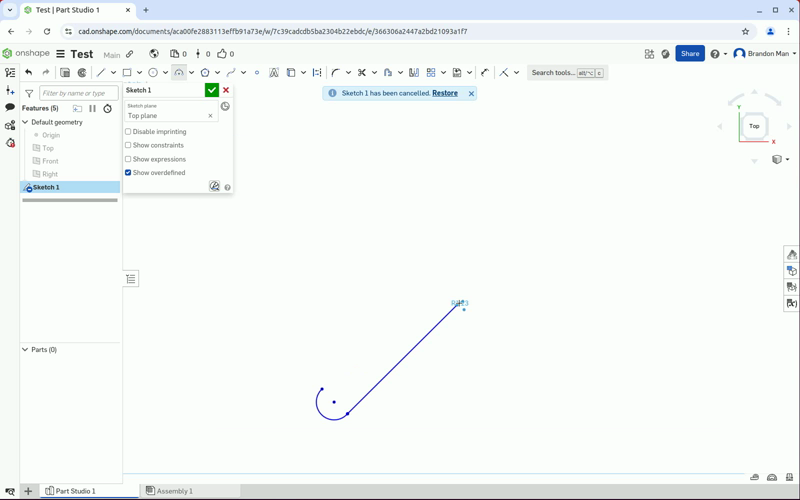
scroll(6)
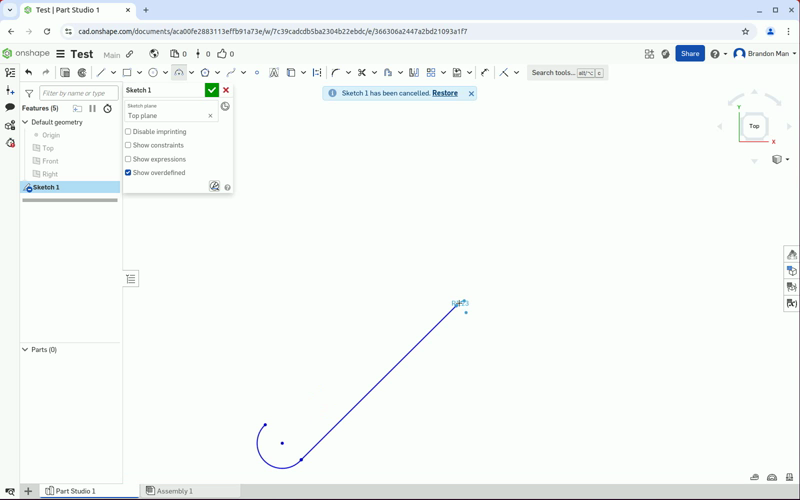
scroll(6)
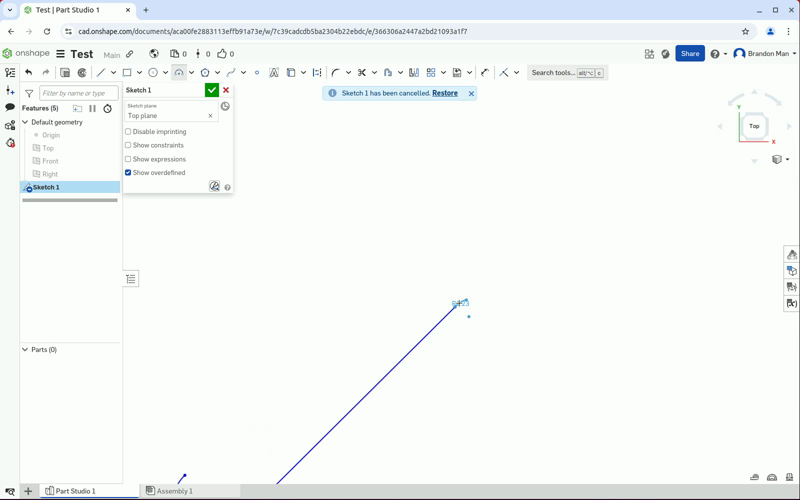
scroll(6)
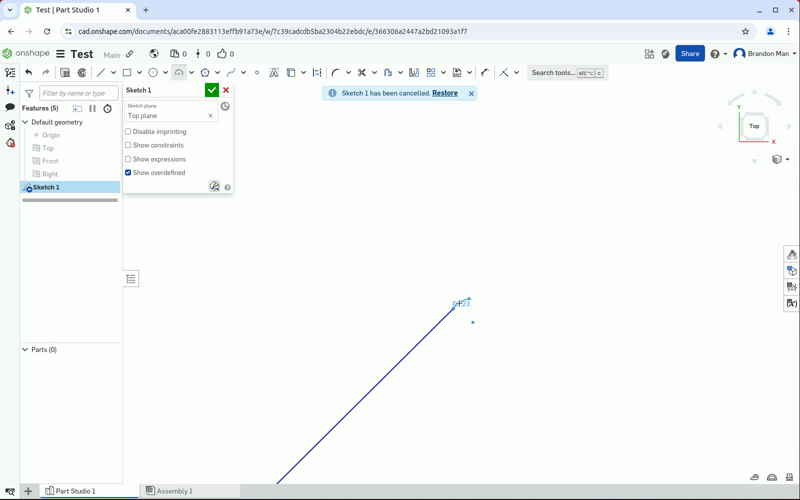
scroll(6)
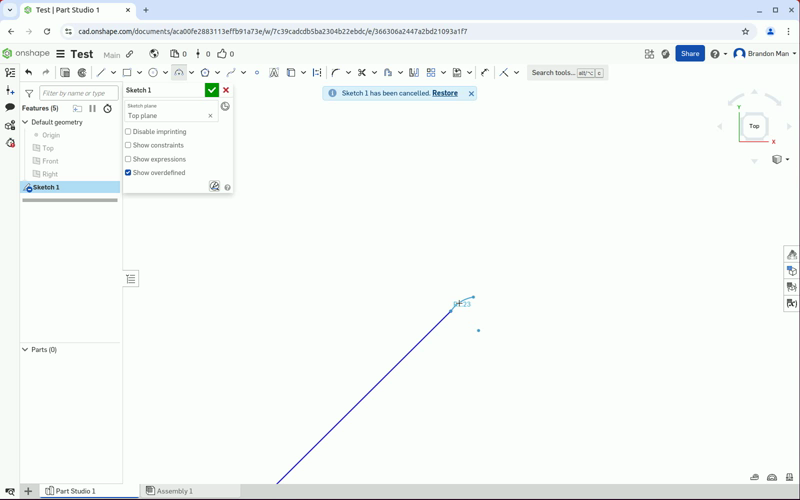
scroll(6)
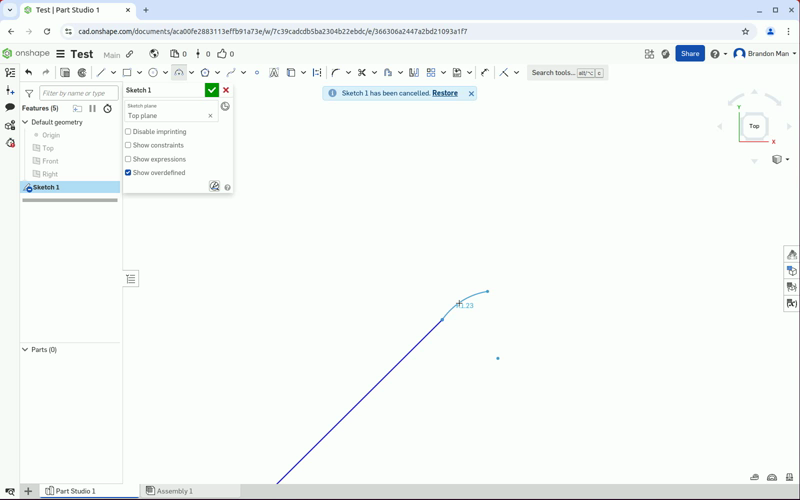
click(459, 302)
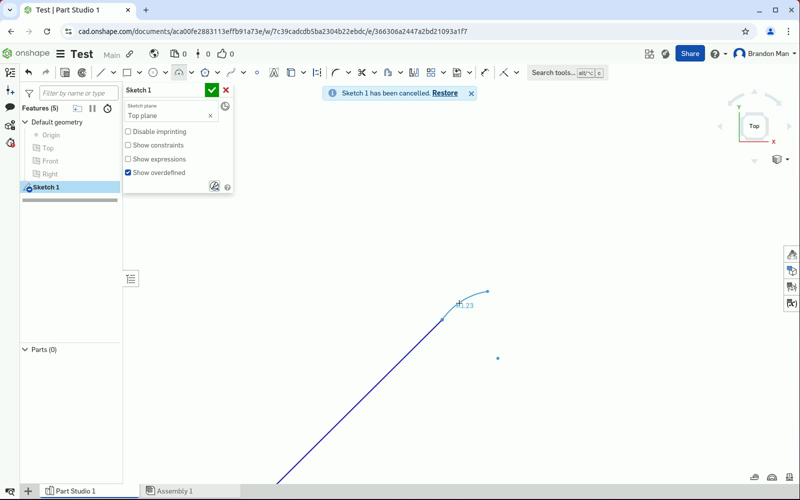
scroll(-6)
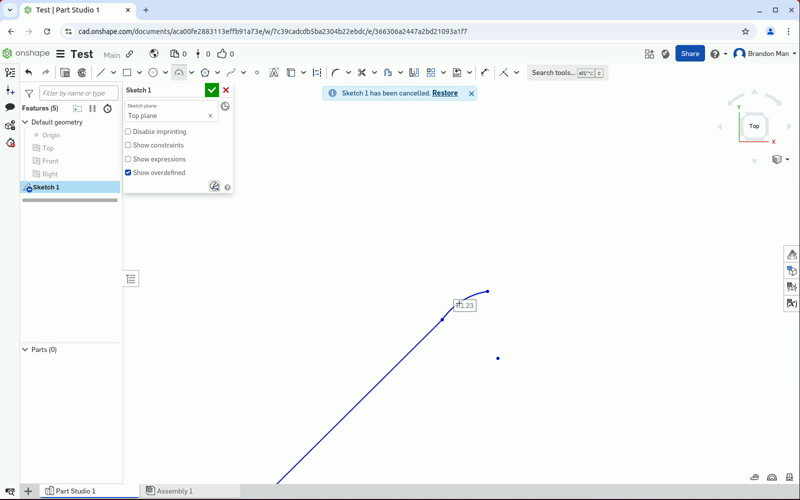
scroll(-6)
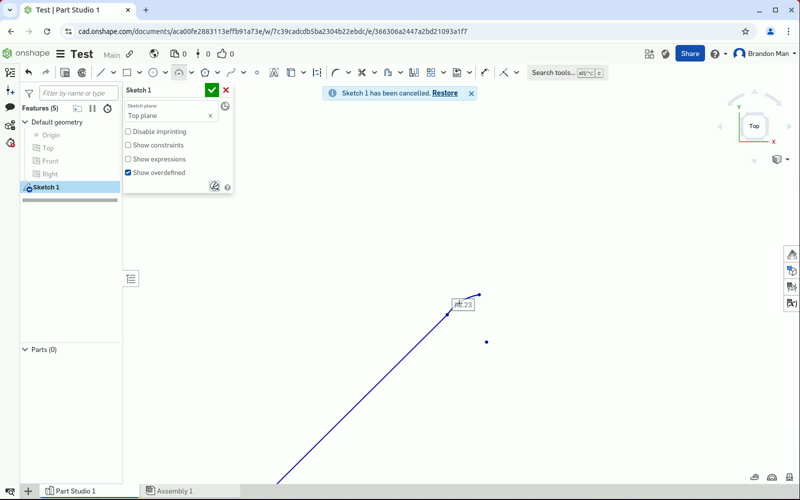
scroll(-6)
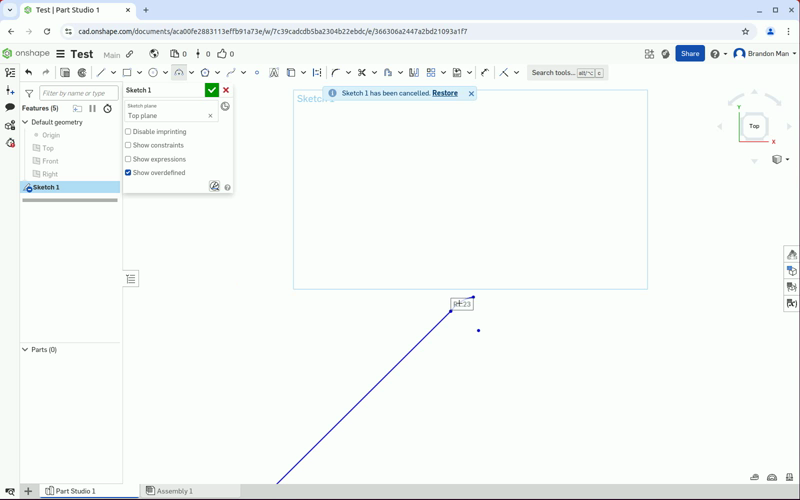
scroll(-6)
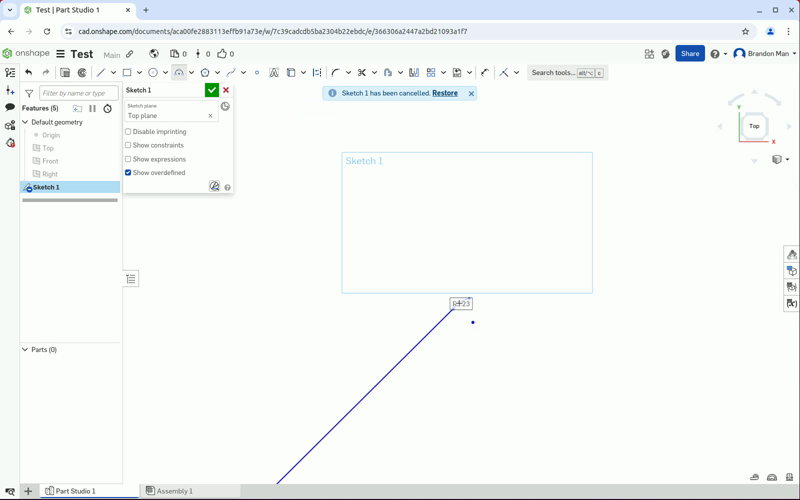
scroll(-6)
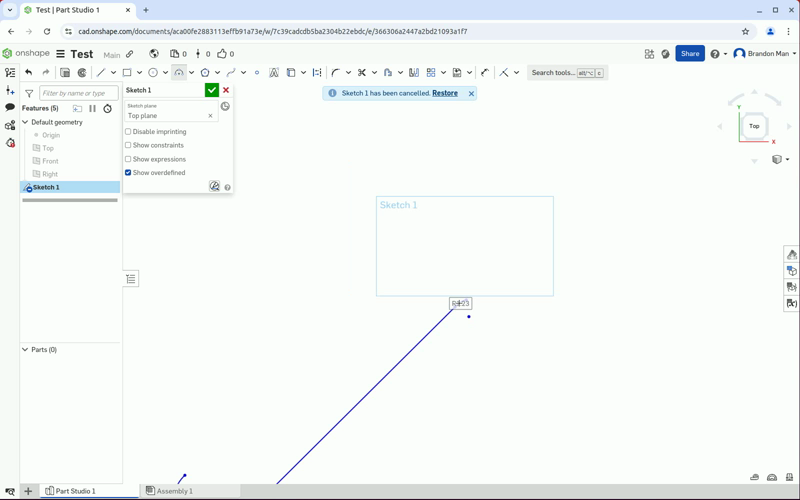
scroll(-6)
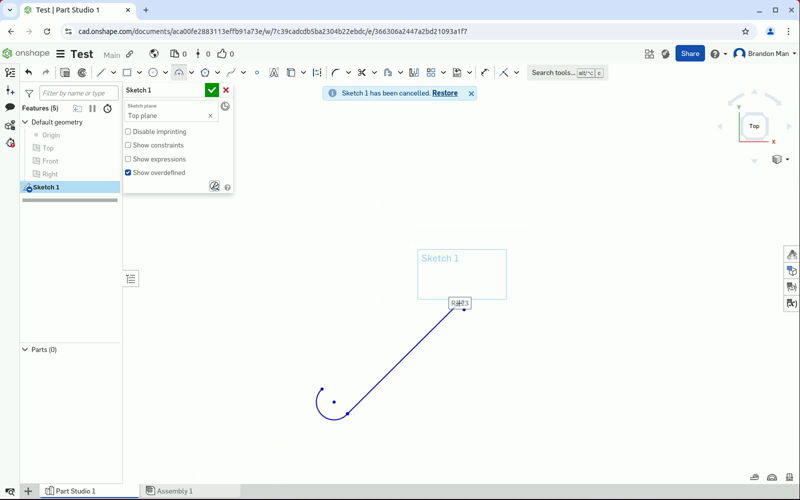
scroll(-6)
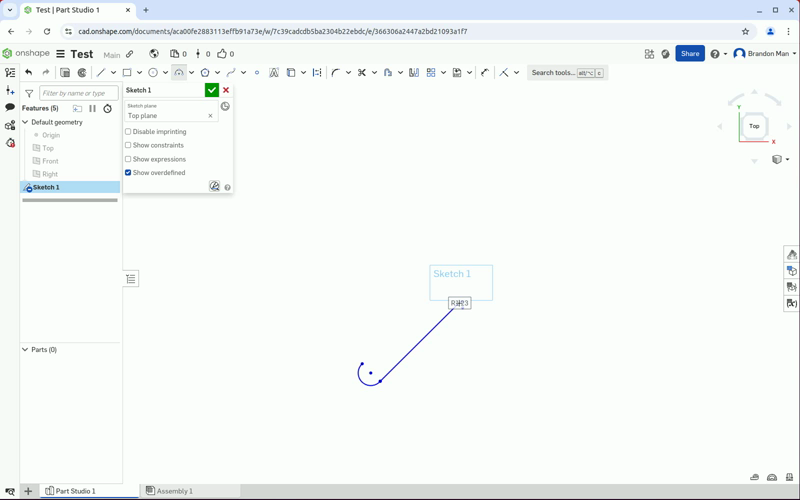
key_up(shift)
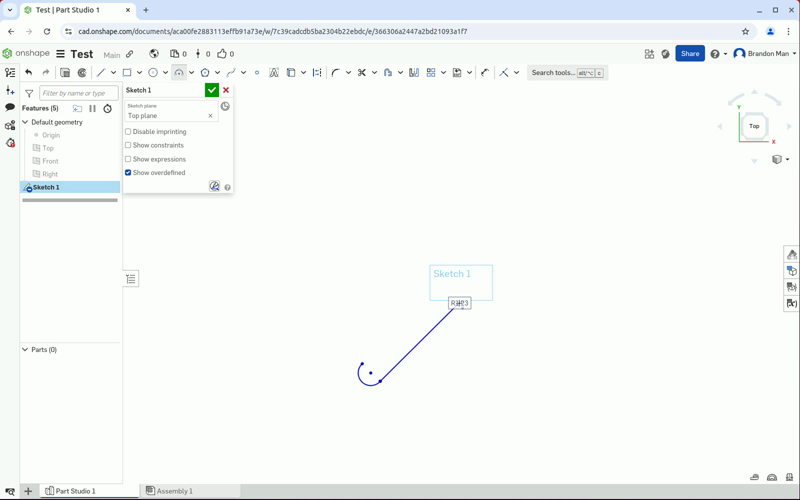
key(esc)
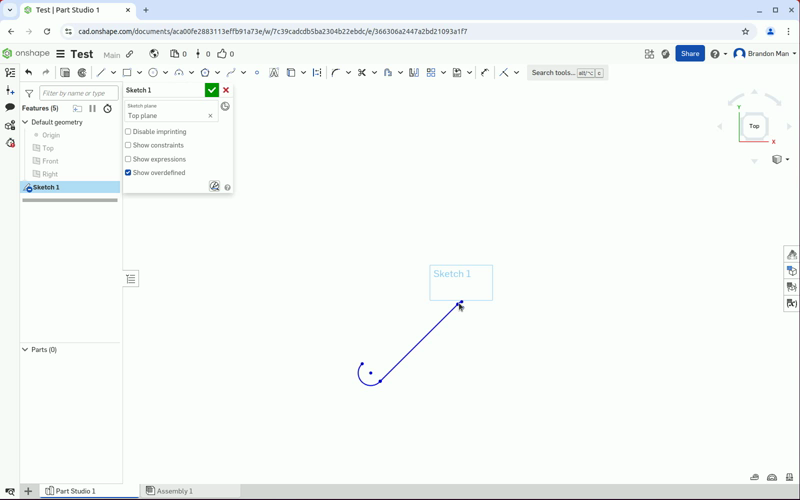
key(l)
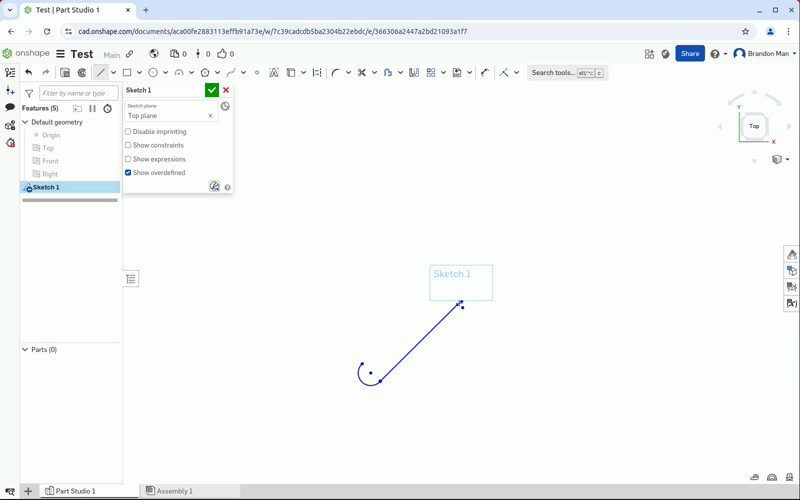
mouse_move(461, 301)
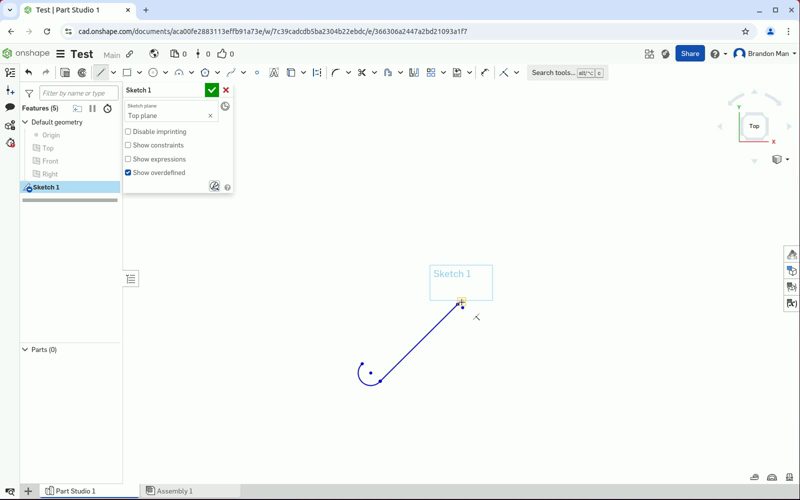
scroll(6)
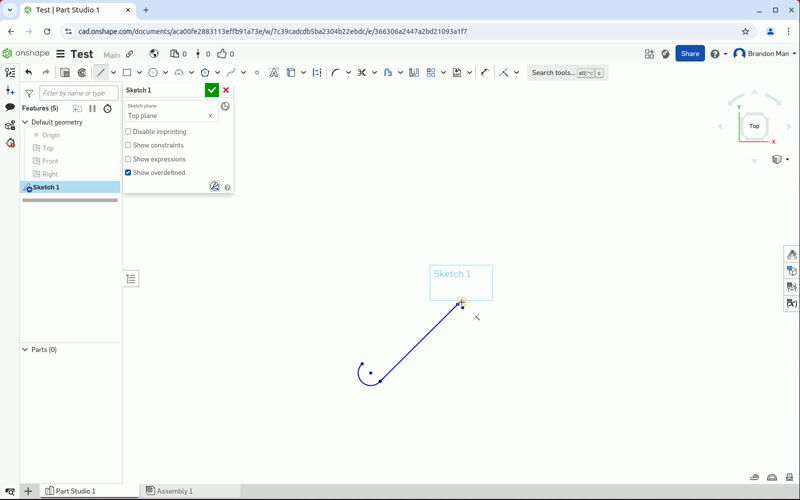
scroll(6)
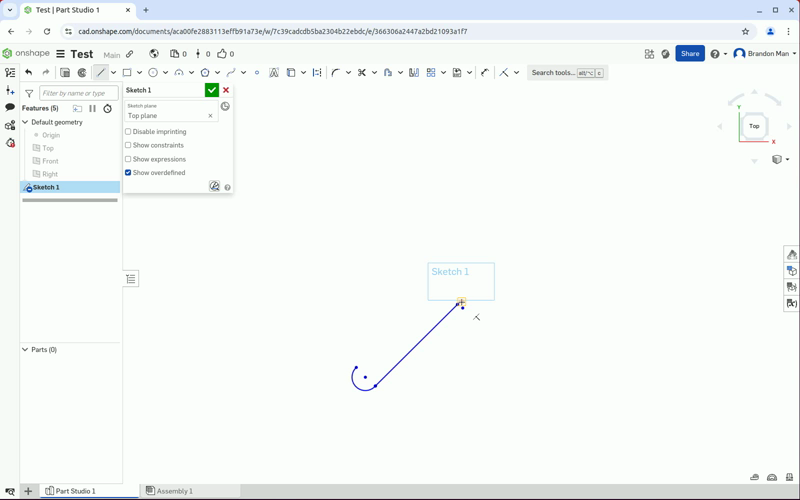
scroll(6)
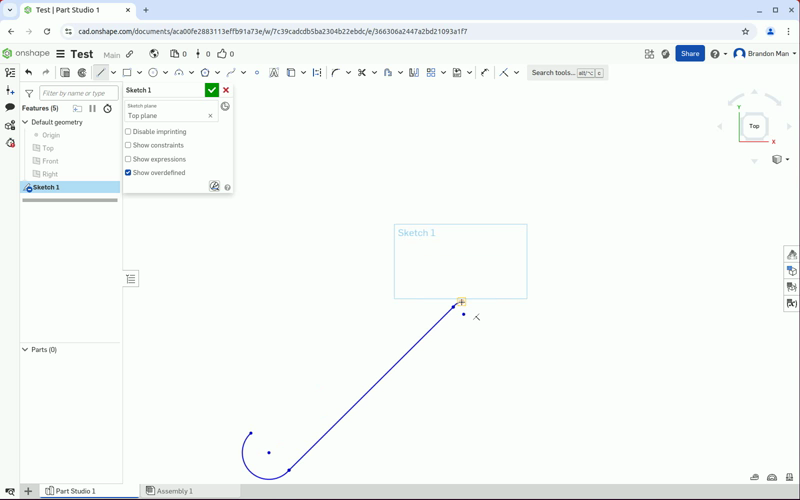
scroll(6)
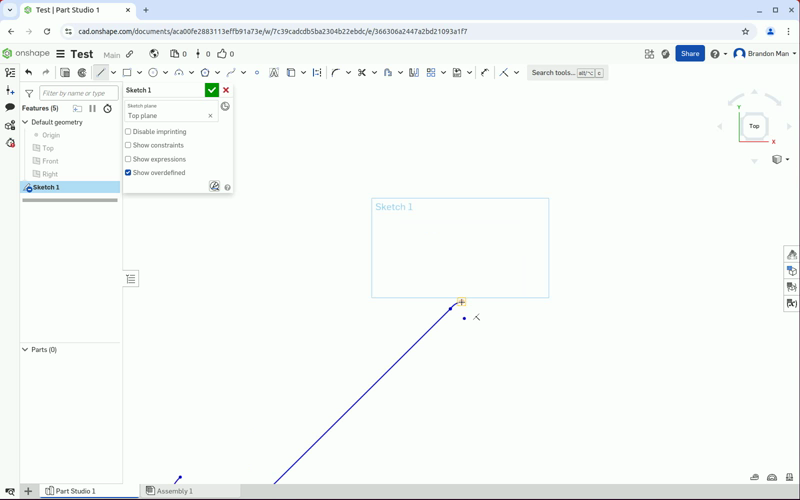
scroll(6)
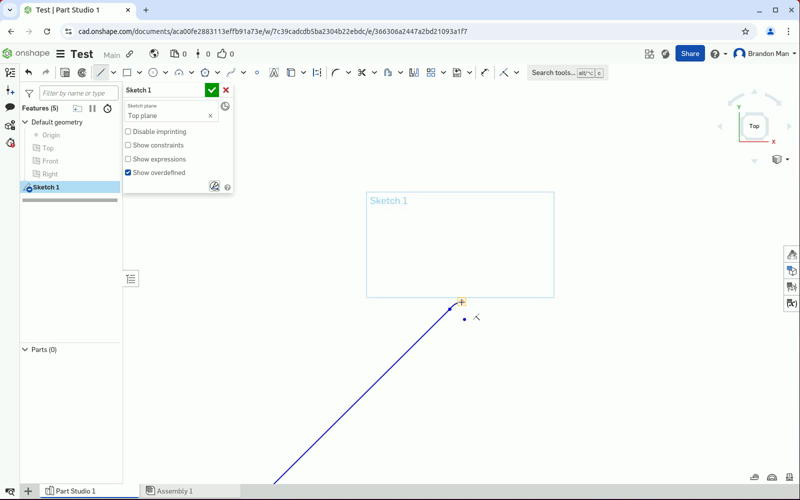
scroll(6)
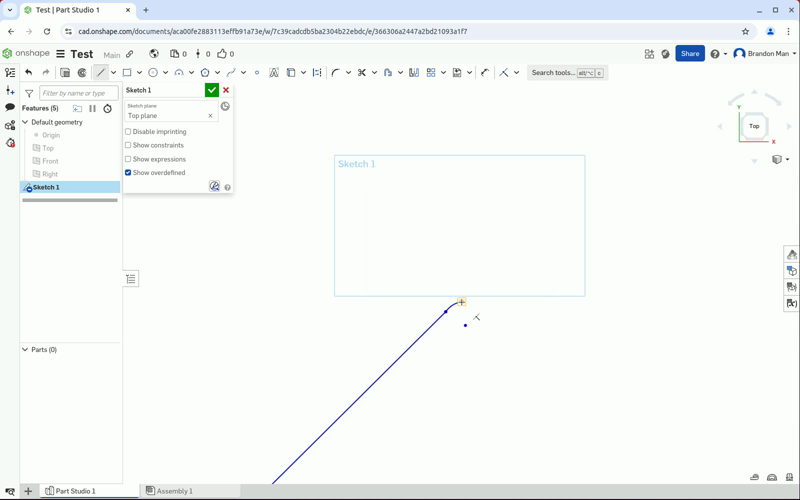
scroll(6)
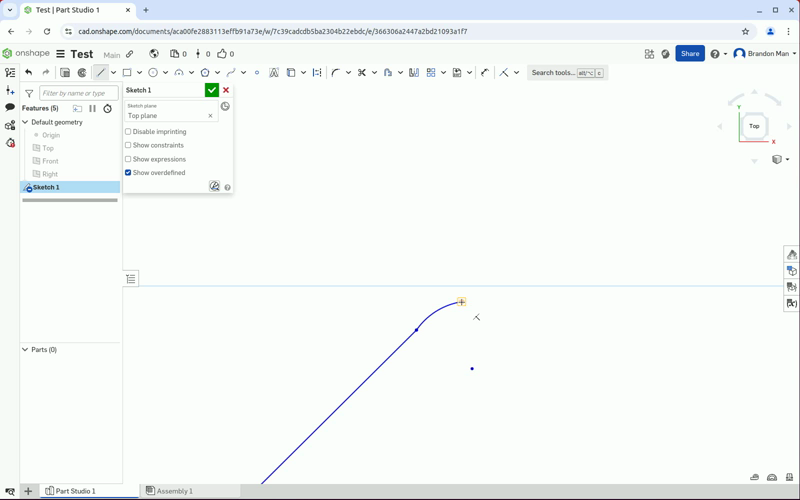
click(461, 301)
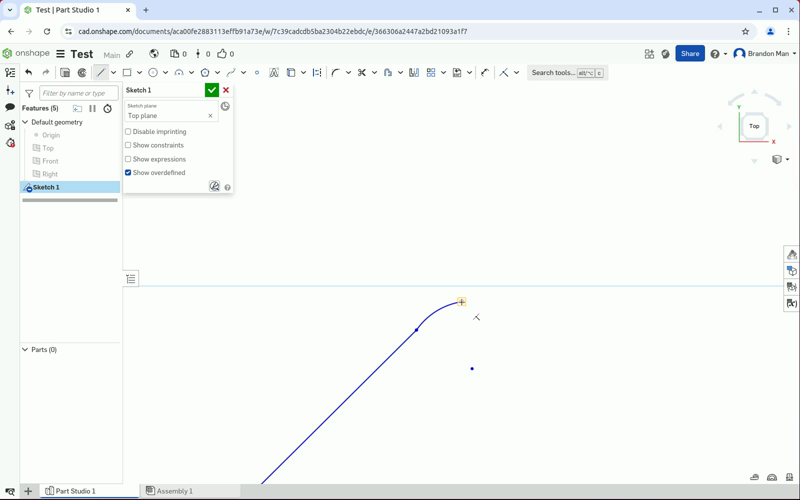
scroll(-6)
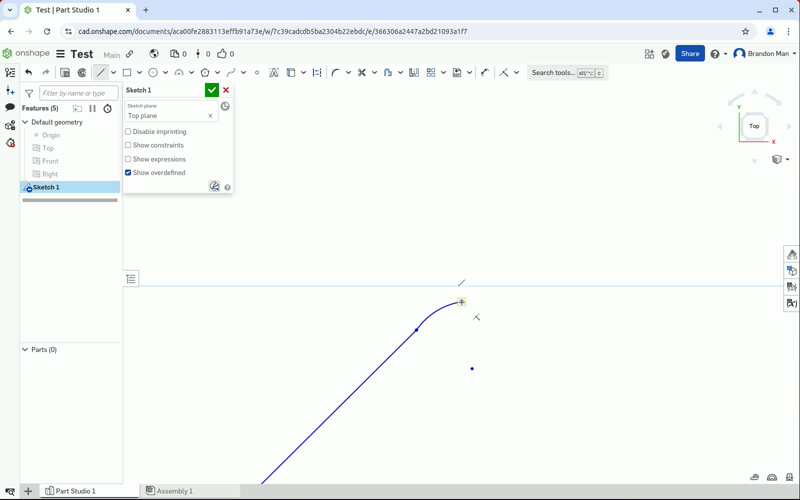
scroll(-6)
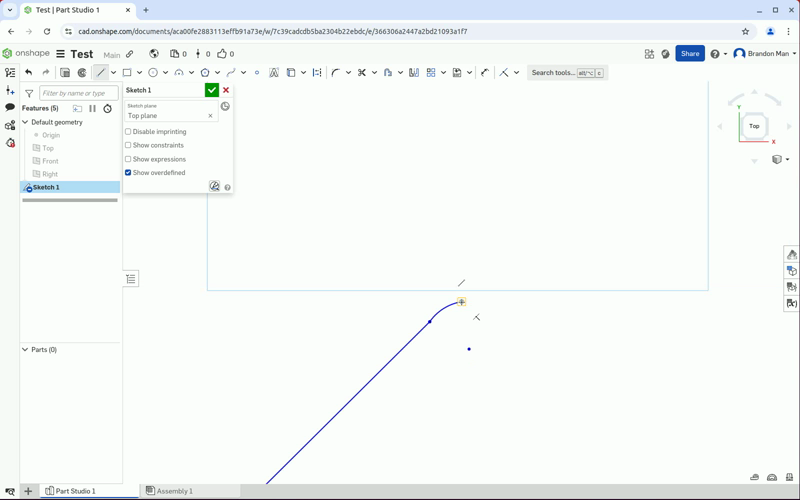
scroll(-6)
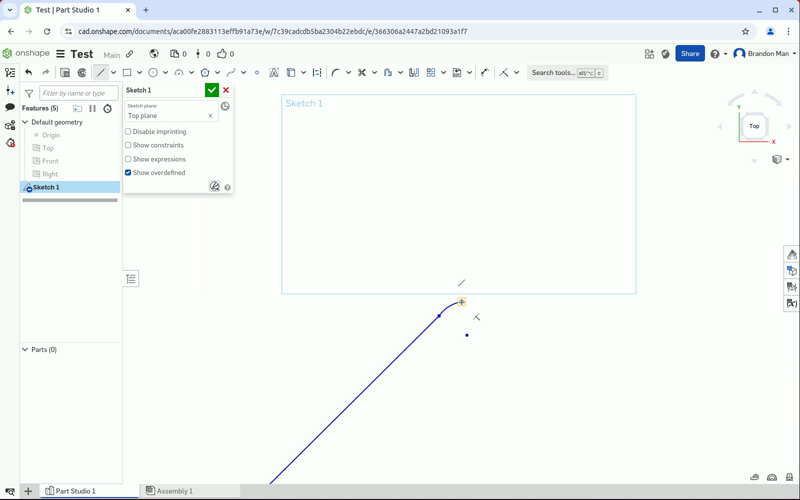
scroll(-6)
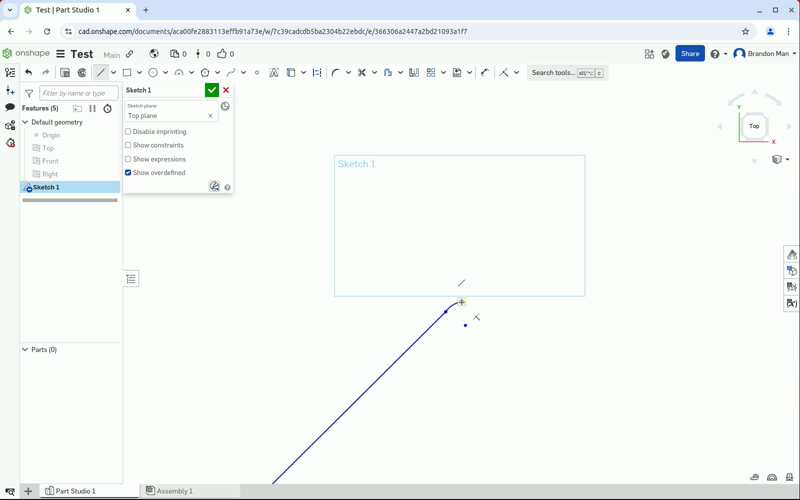
scroll(-6)
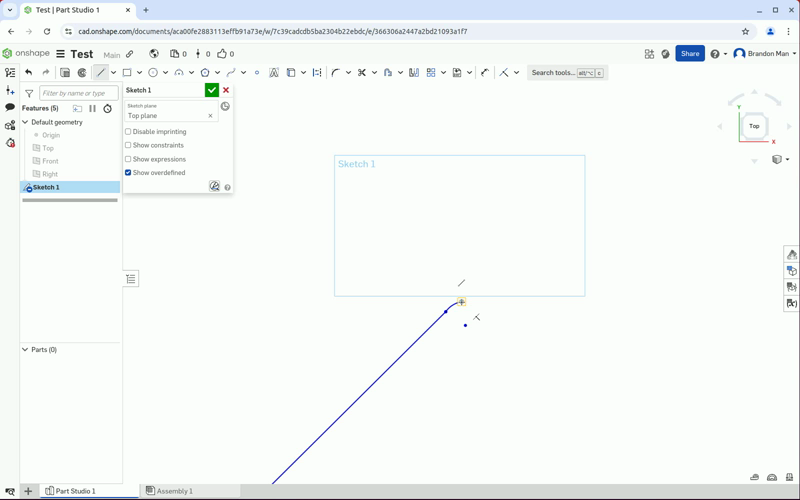
scroll(-6)
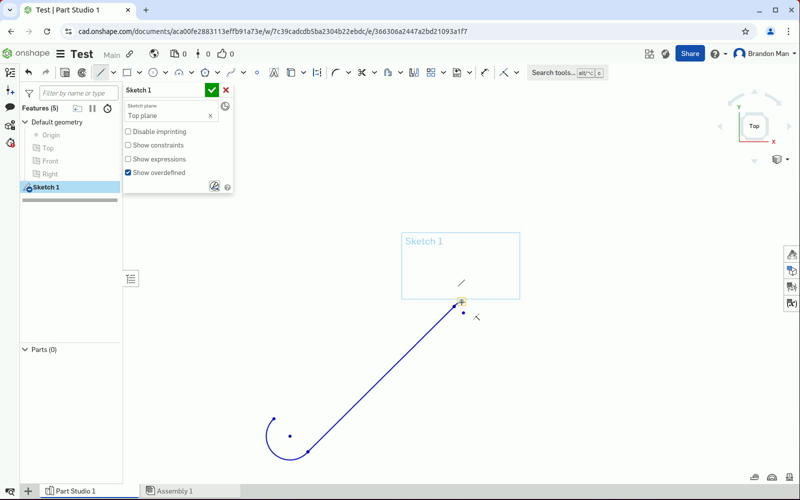
scroll(-6)
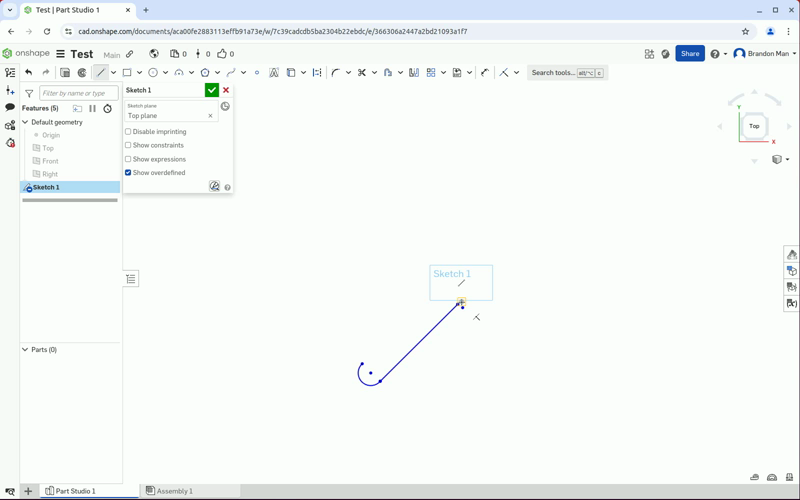
key_down(shift)
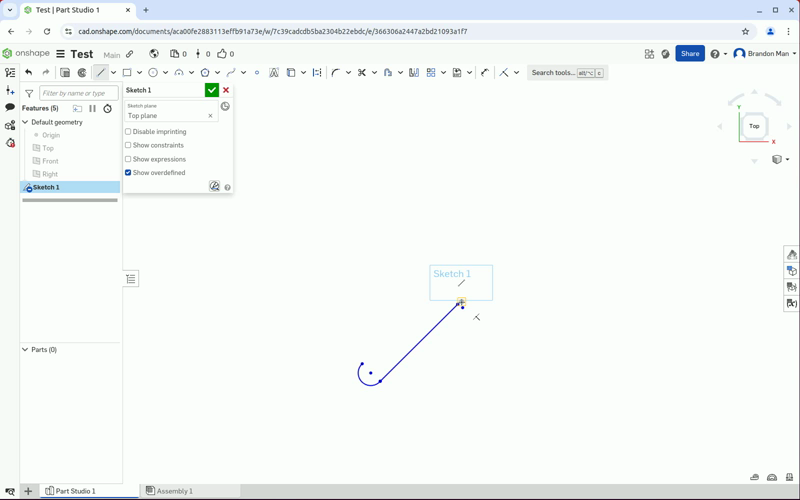
mouse_move(552, 301)
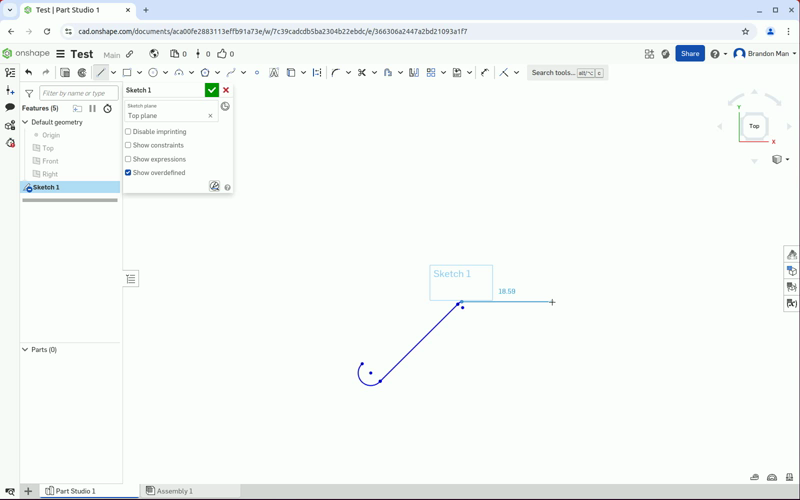
click(552, 301)
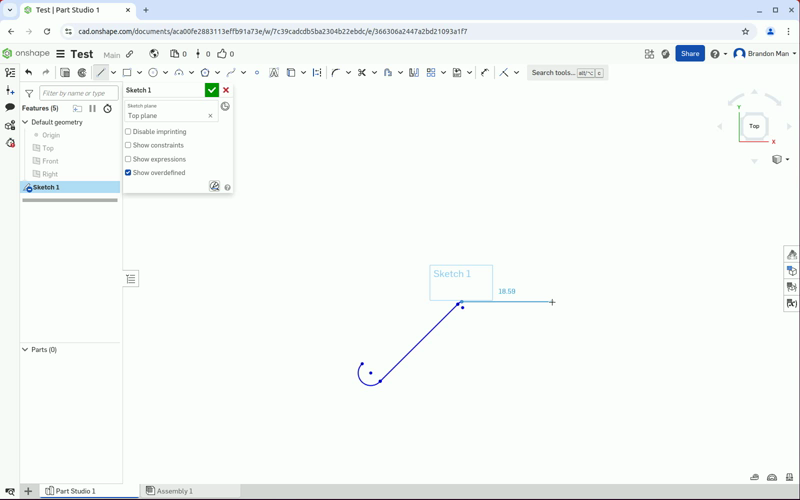
key_up(shift)
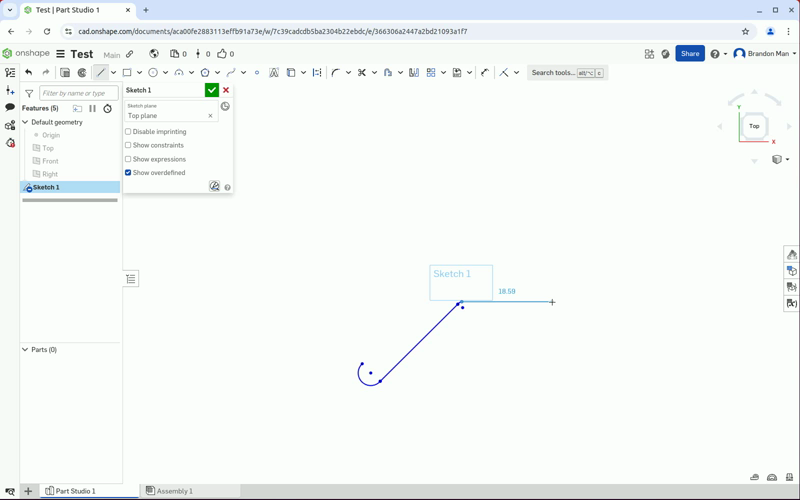
key(esc)
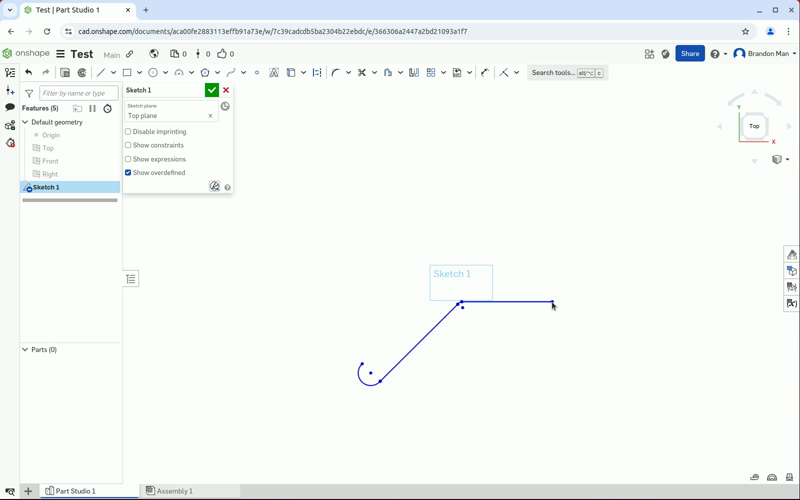
key(a)
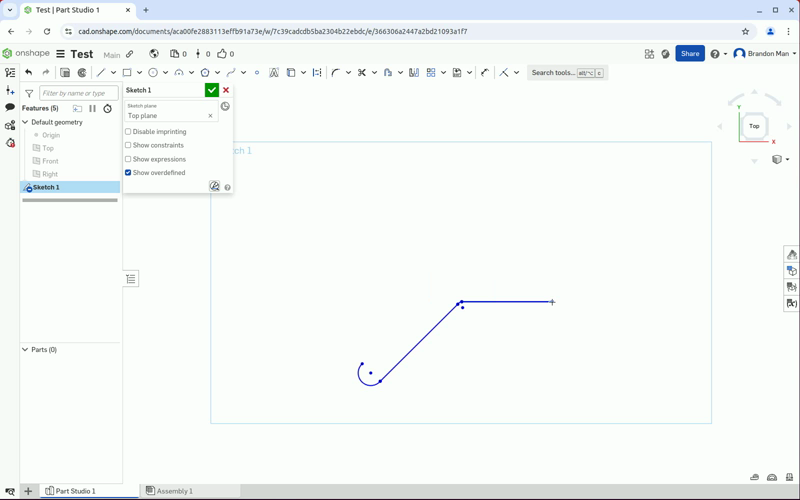
mouse_move(552, 301)
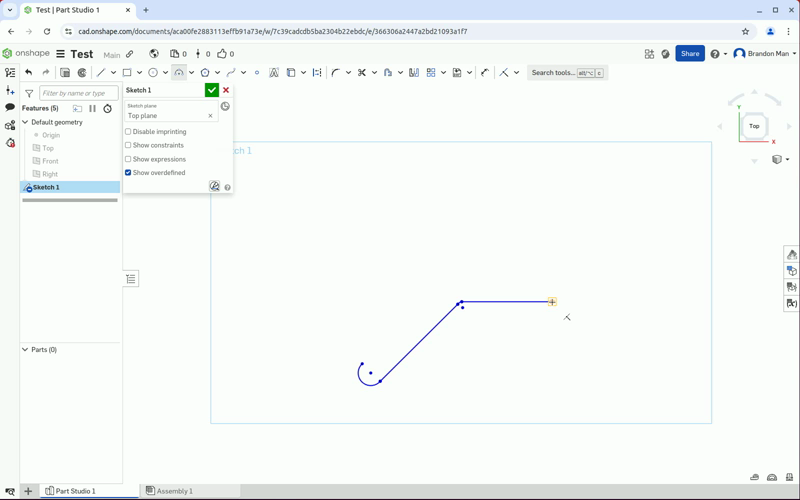
click(552, 301)
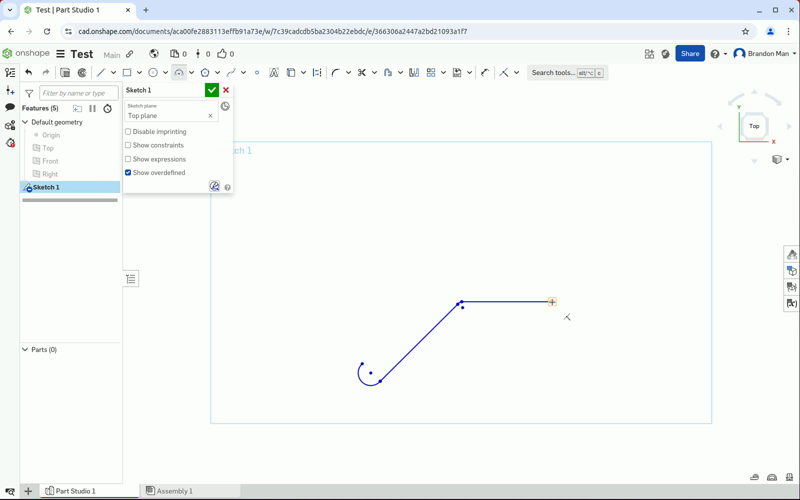
key_down(shift)
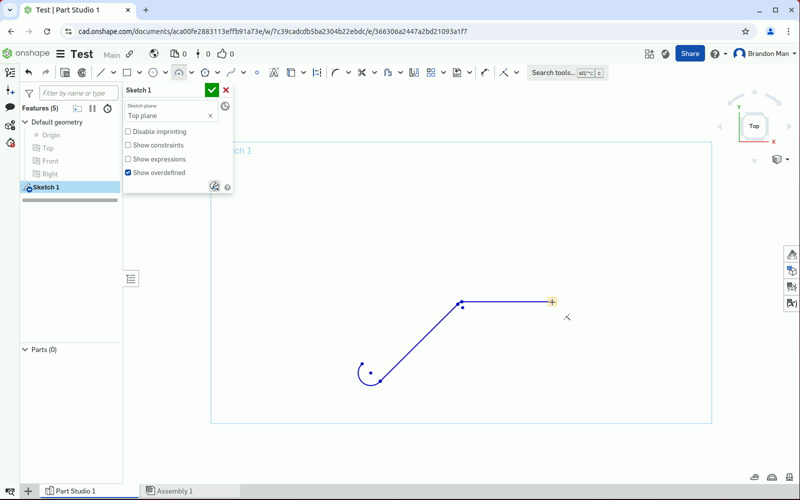
mouse_move(563, 266)
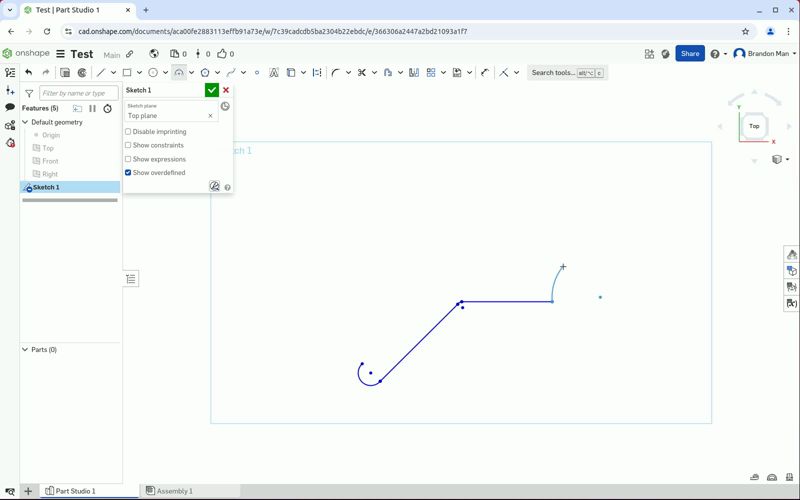
click(563, 266)
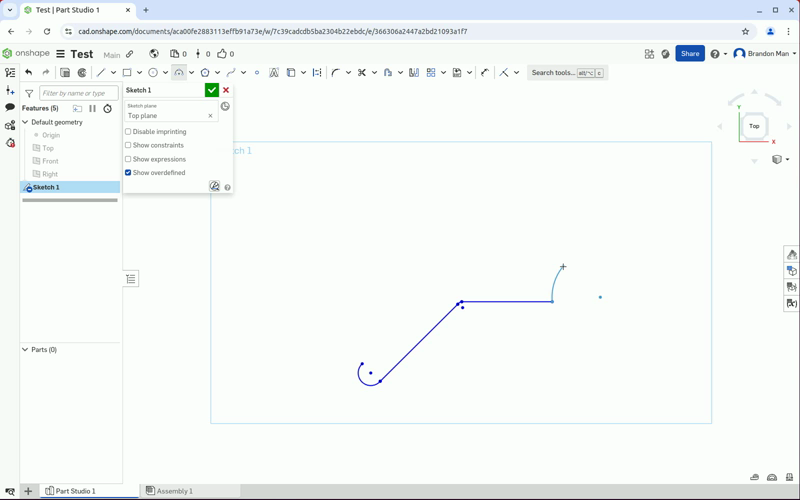
mouse_move(571, 288)
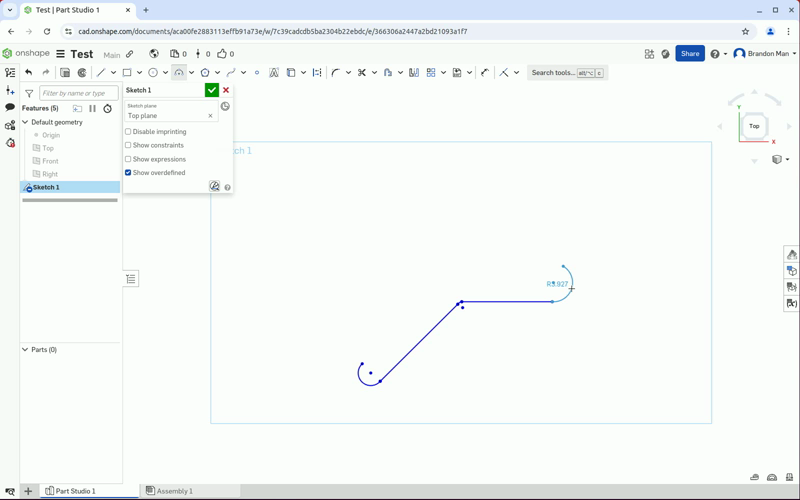
click(571, 288)
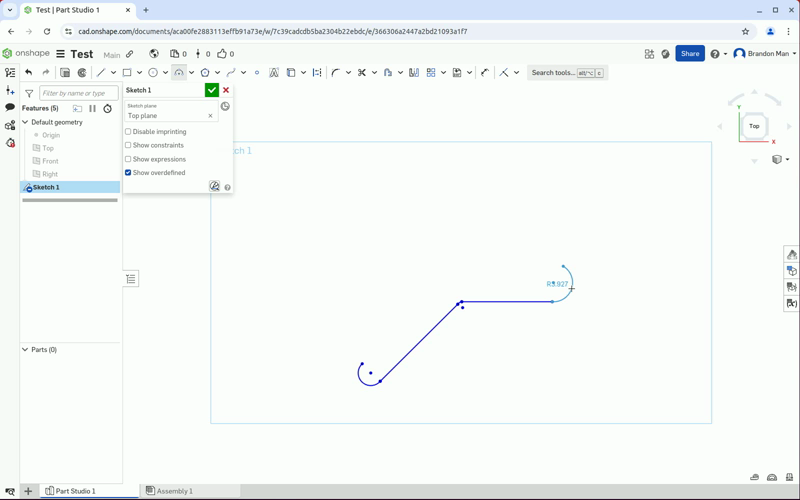
key_up(shift)
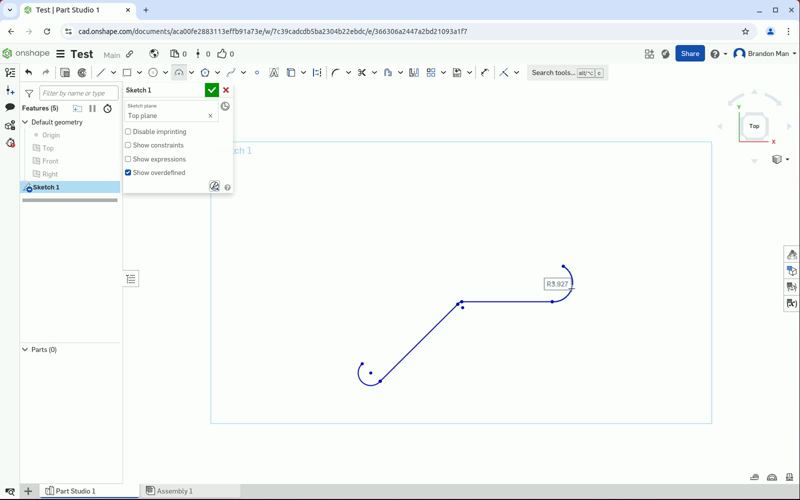
key(esc)
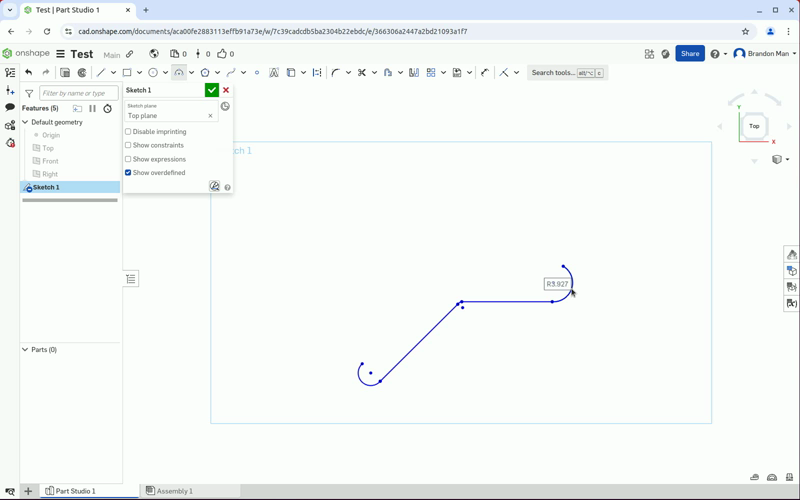
key(l)
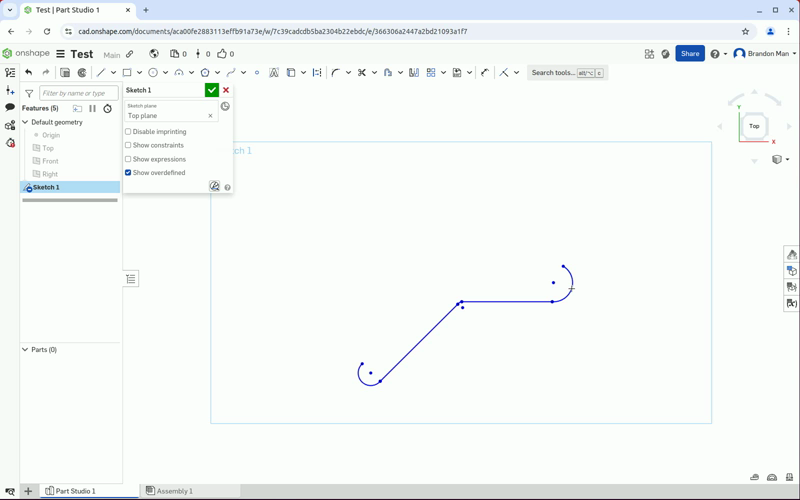
mouse_move(563, 266)
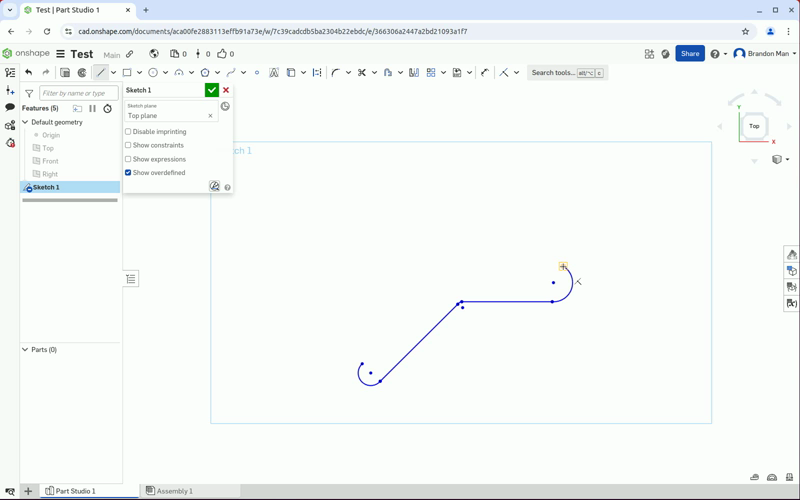
click(563, 266)
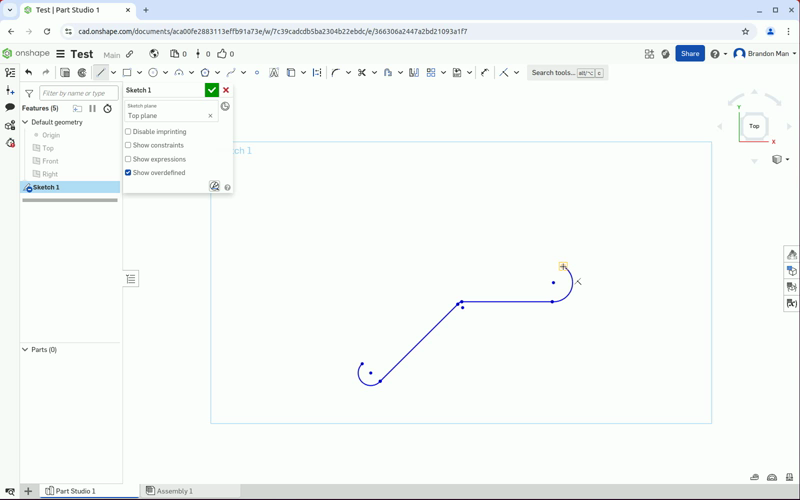
key_down(shift)
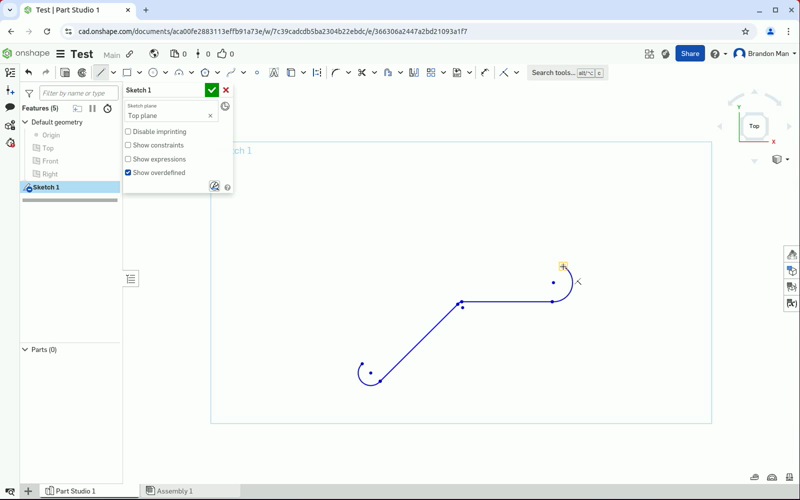
mouse_move(470, 211)
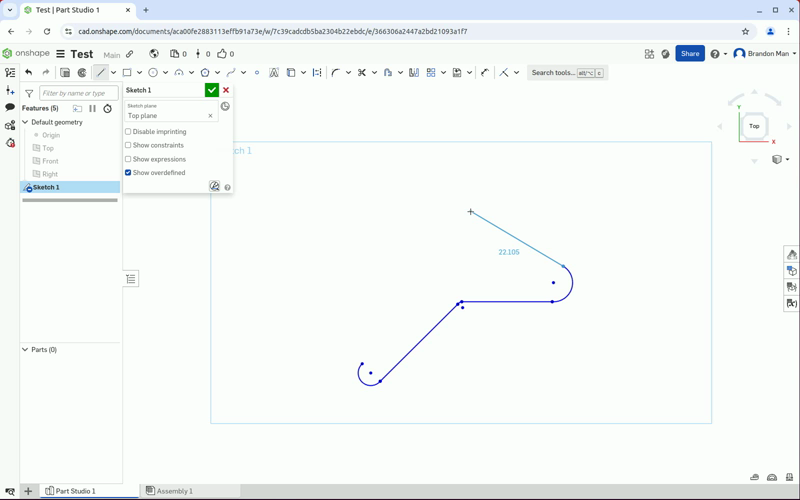
click(470, 211)
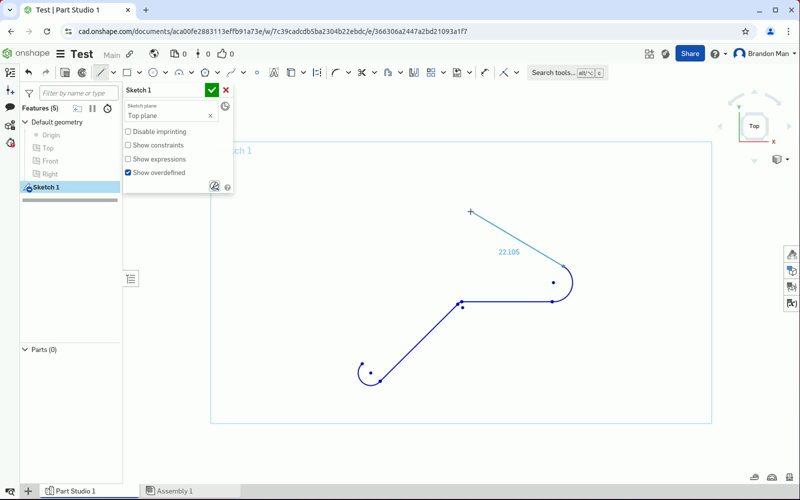
key_up(shift)
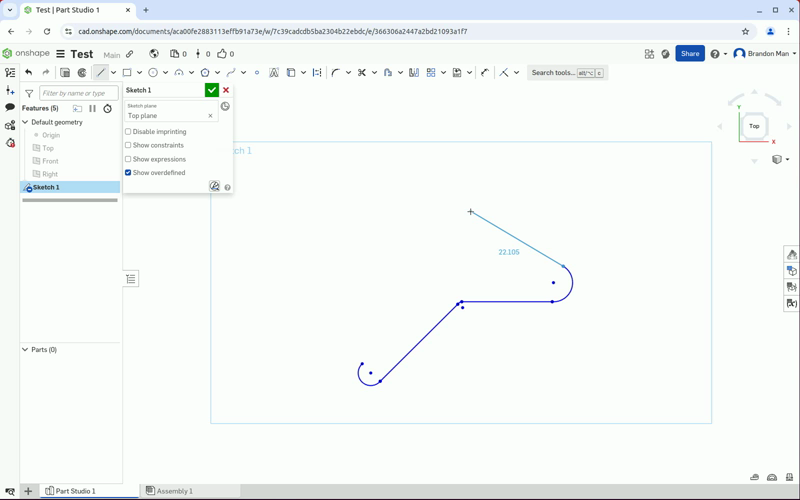
key(esc)
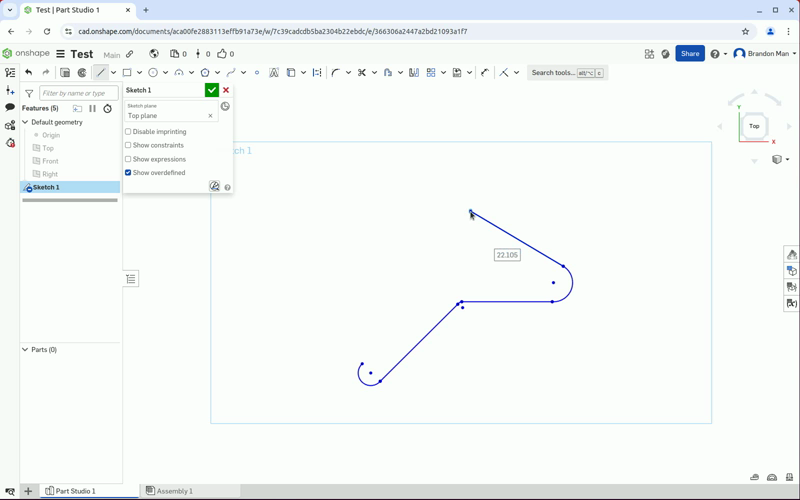
key(a)
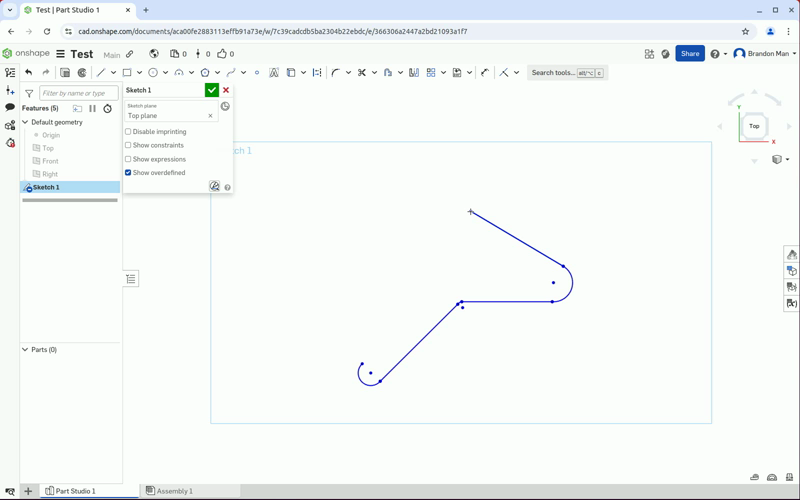
mouse_move(470, 211)
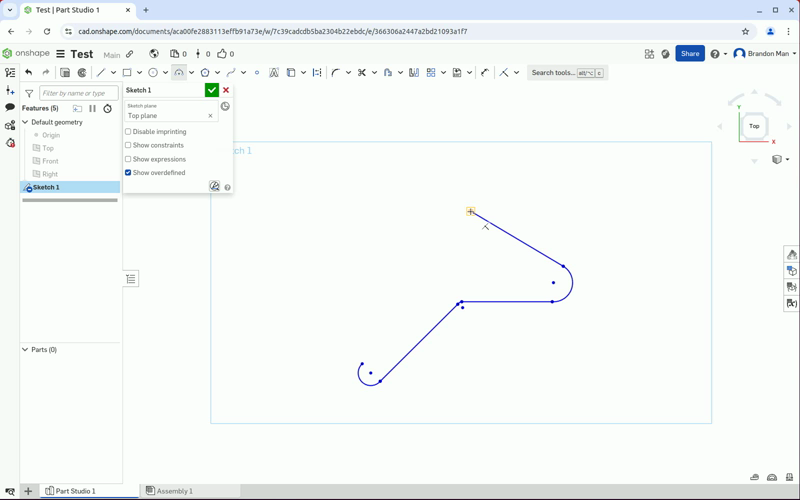
click(470, 211)
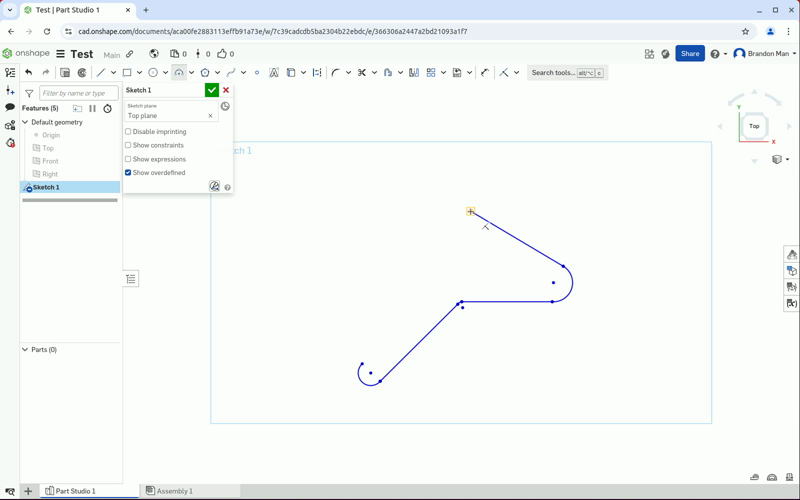
key_down(shift)
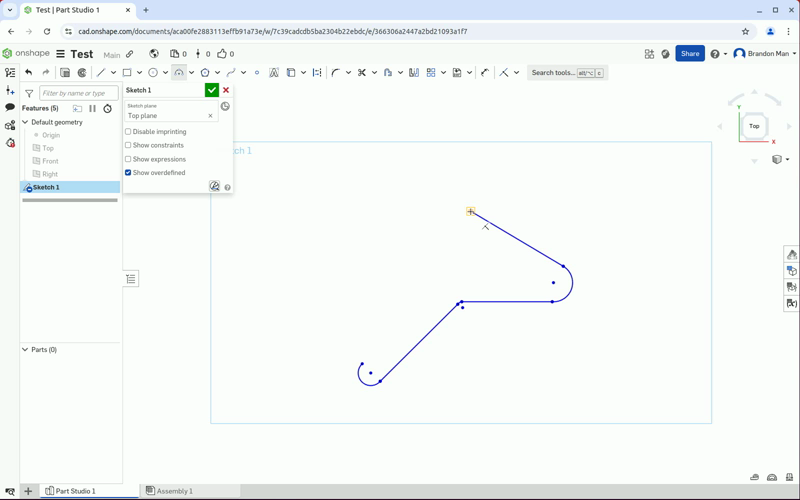
mouse_move(441, 226)
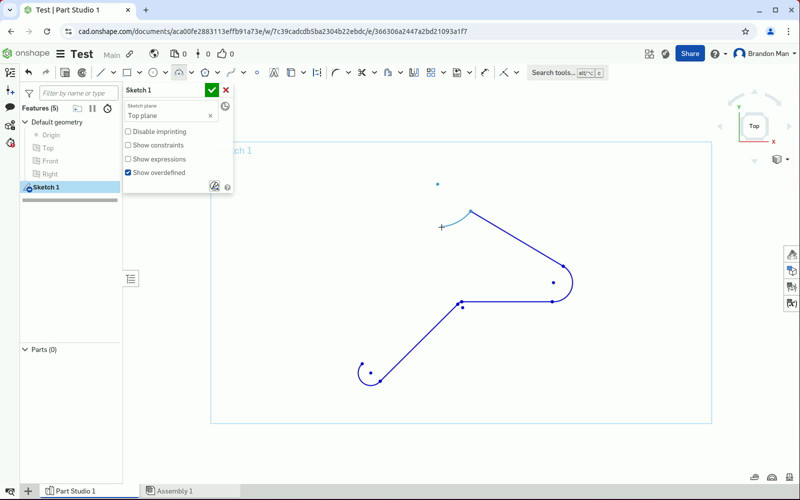
click(441, 226)
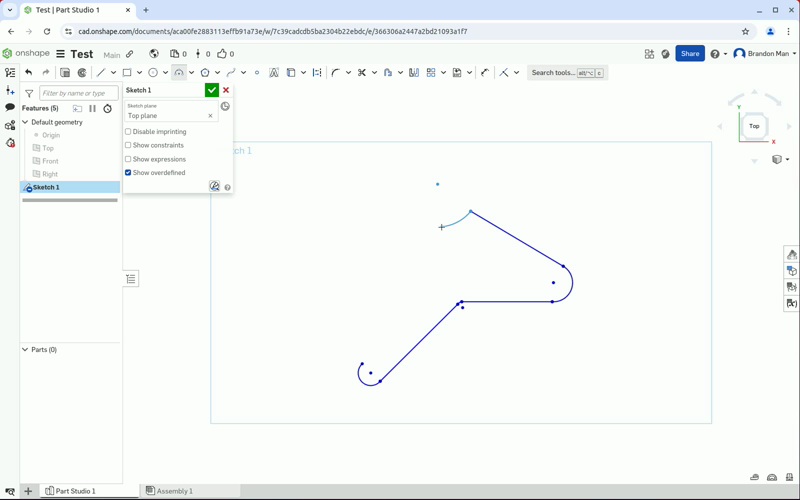
mouse_move(451, 210)
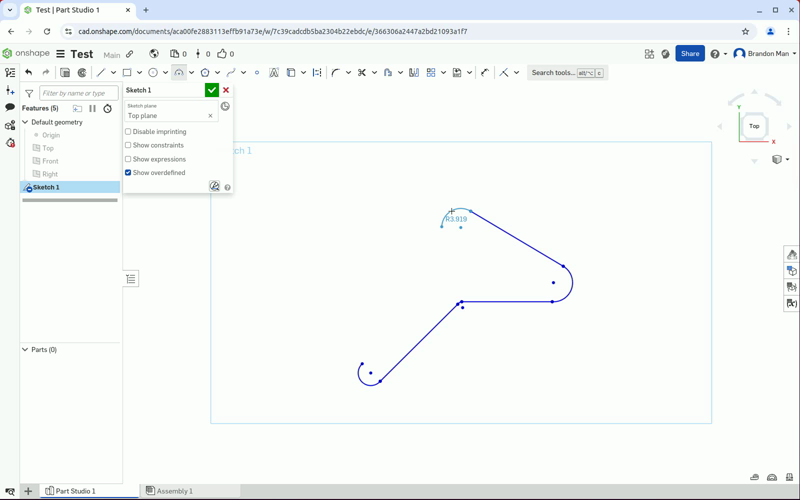
click(451, 210)
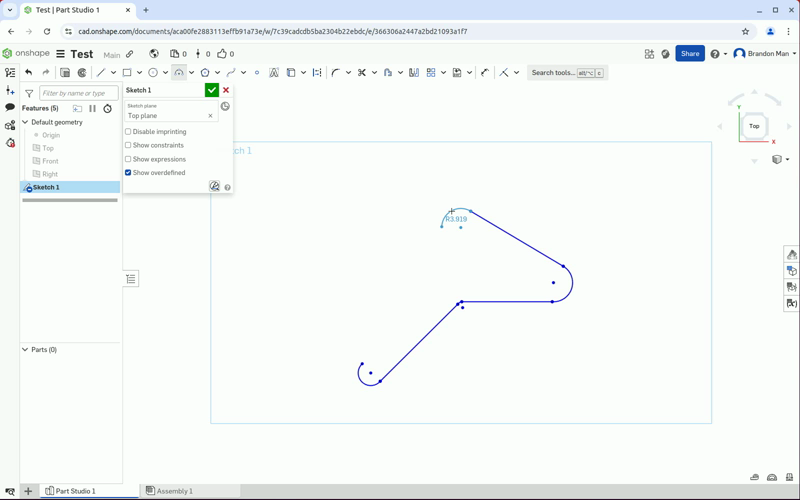
key_up(shift)
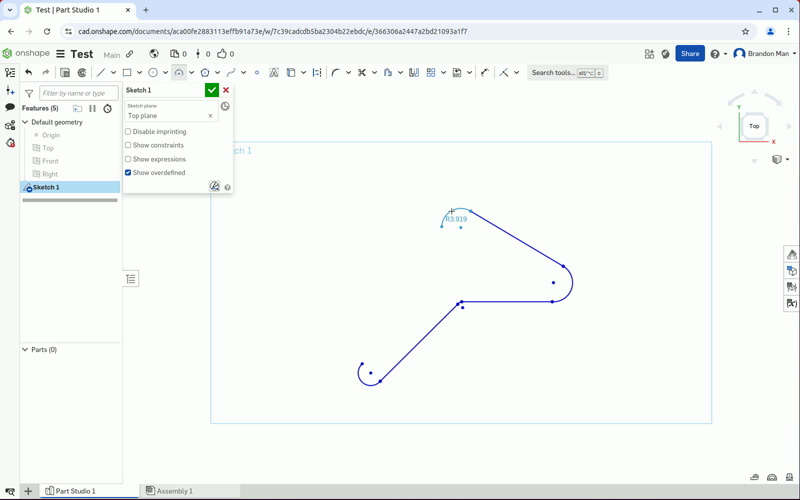
key(esc)
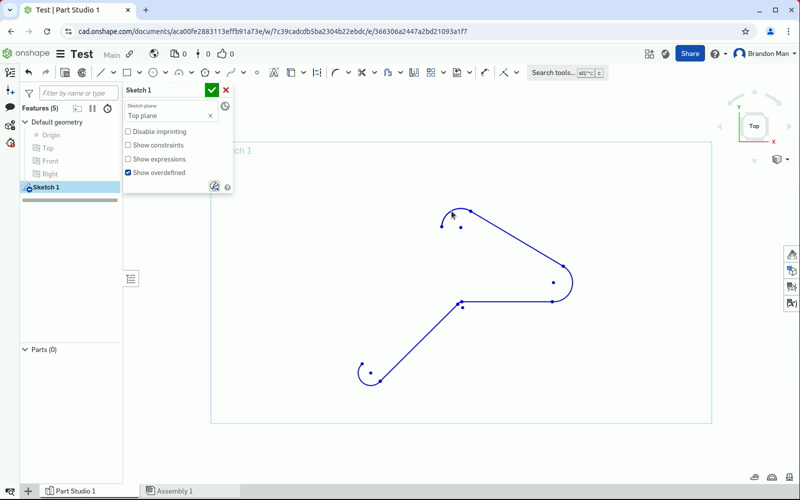
key(l)
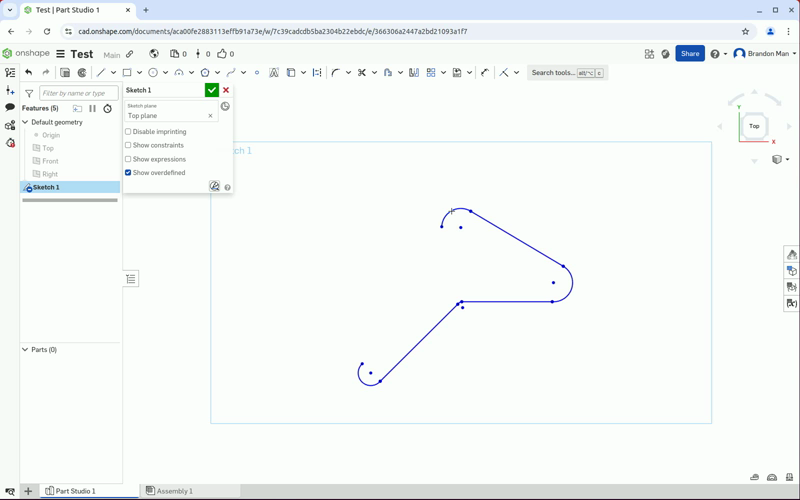
mouse_move(441, 226)
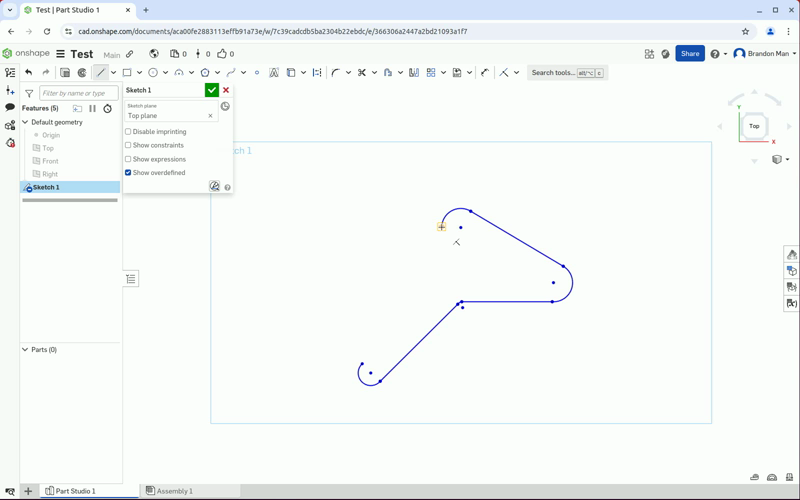
click(441, 226)
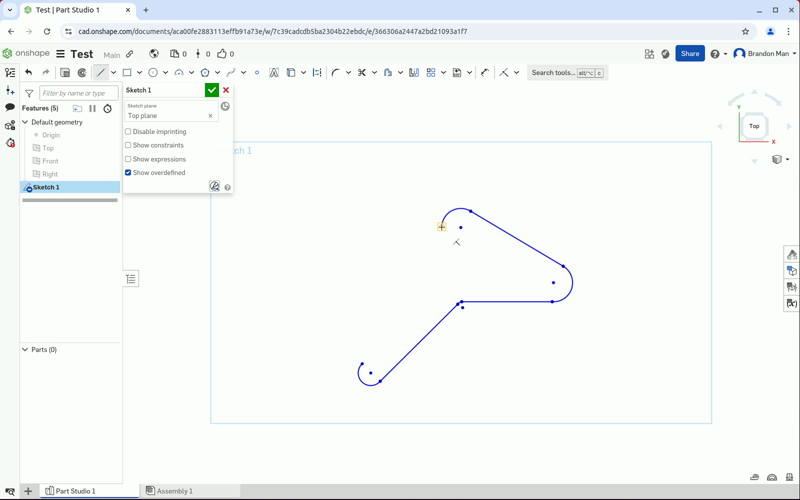
key_down(shift)
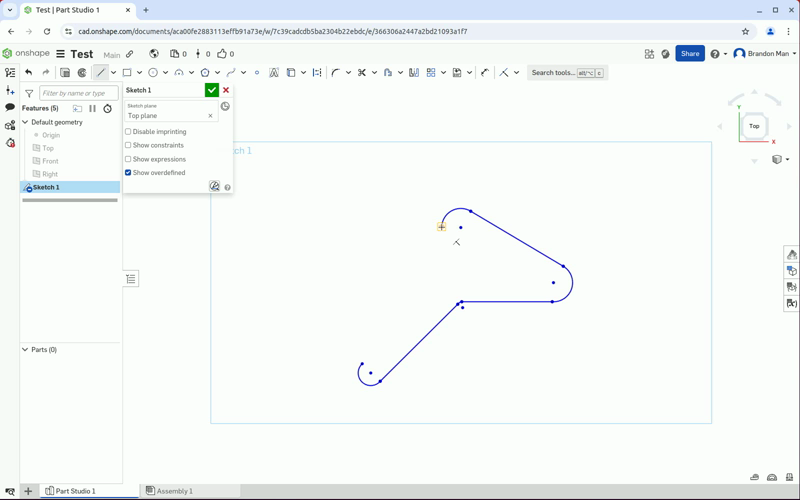
mouse_move(471, 226)
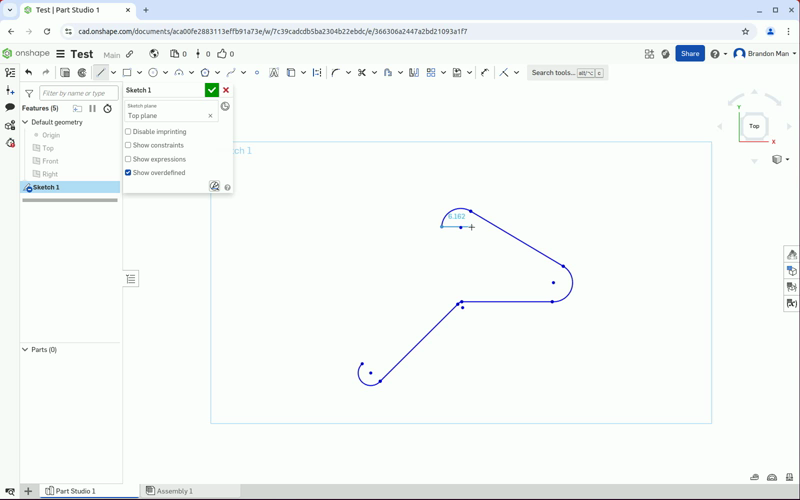
mouse_move(441, 279)
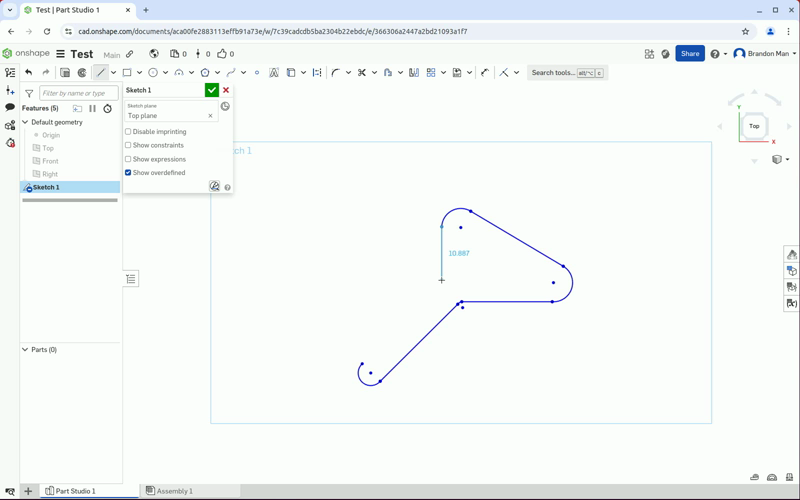
click(441, 279)
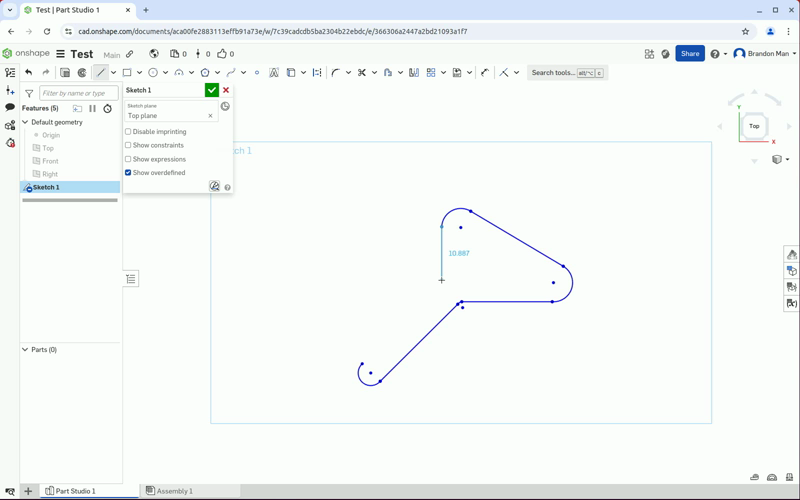
key_up(shift)
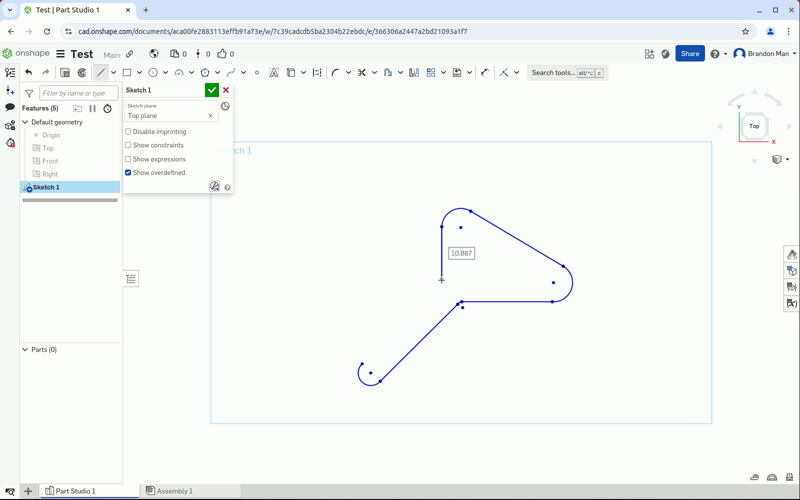
key(esc)
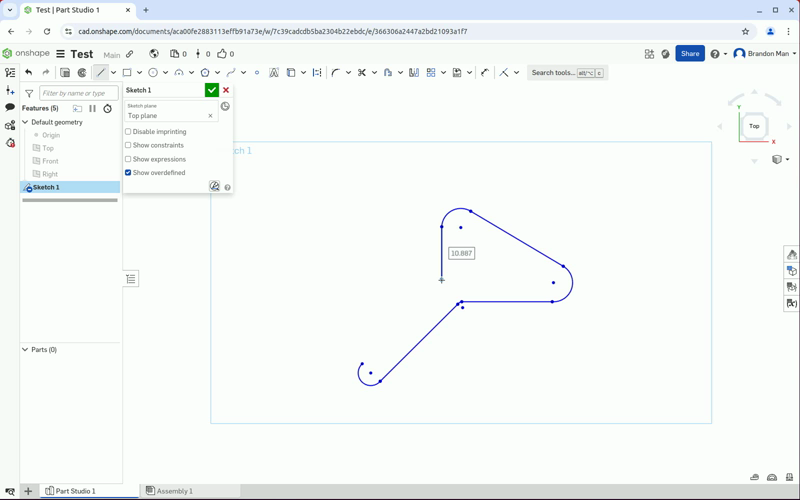
key(a)
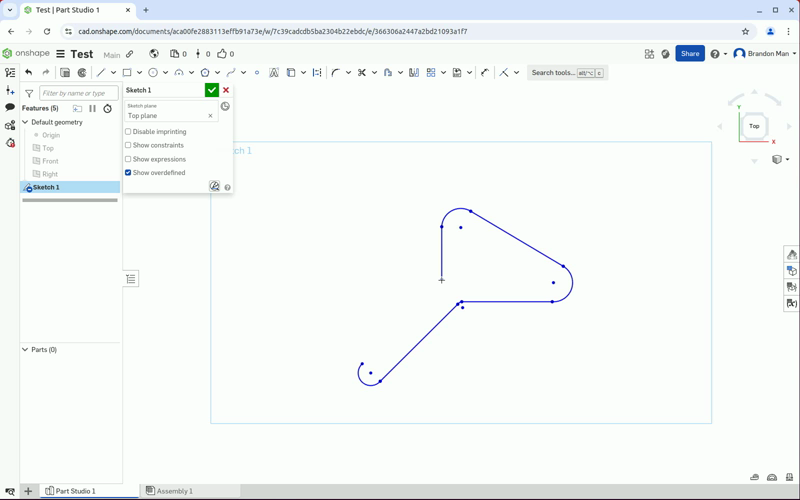
mouse_move(441, 279)
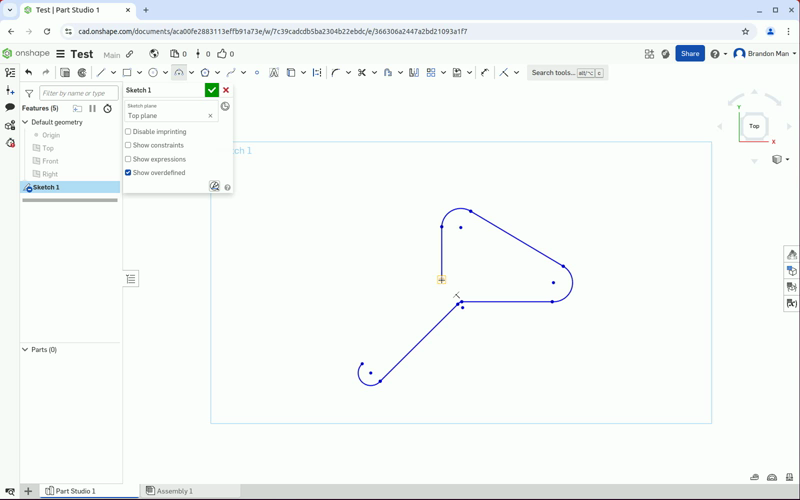
click(441, 279)
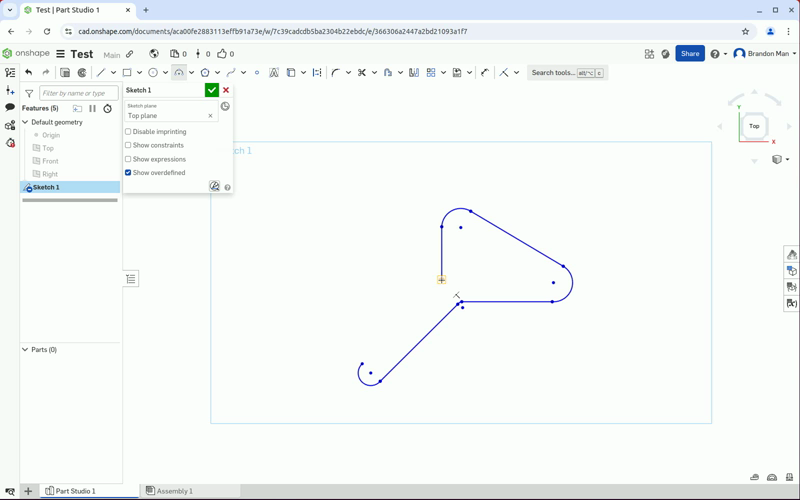
key_down(shift)
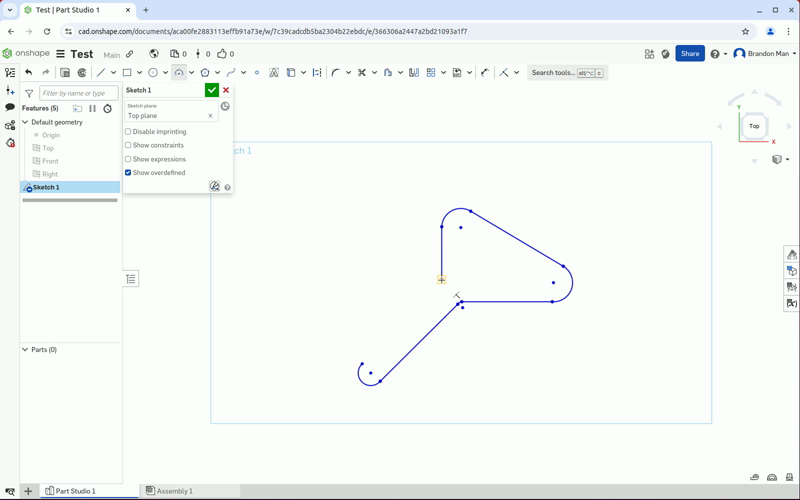
mouse_move(439, 286)
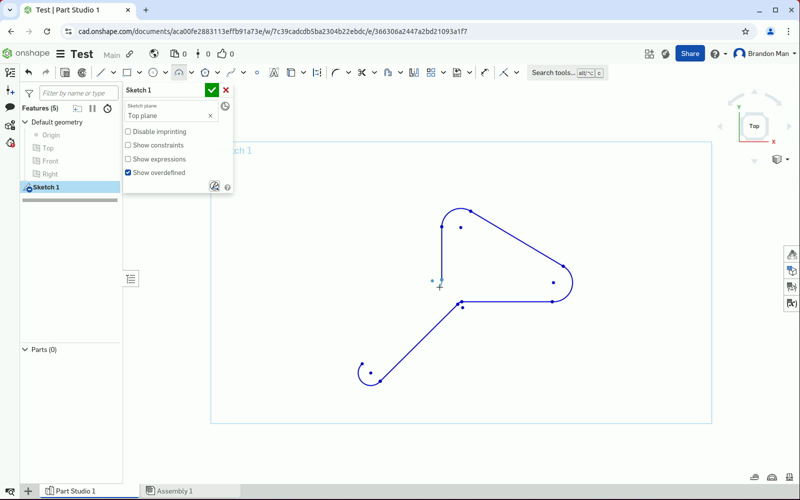
scroll(6)
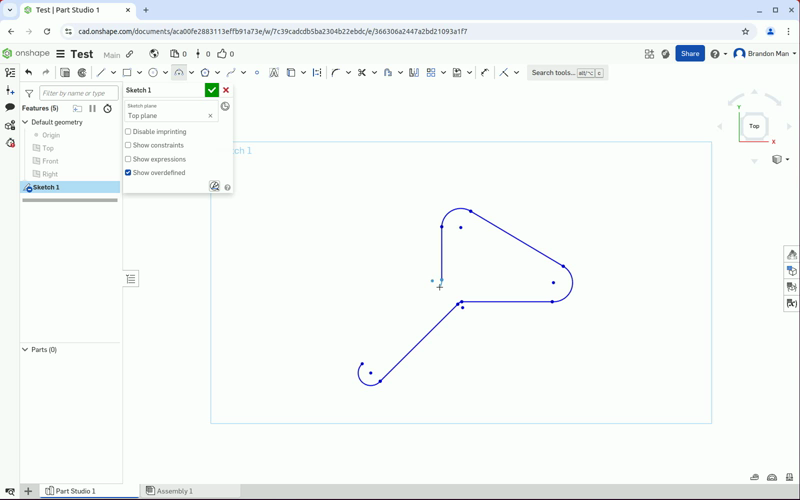
scroll(6)
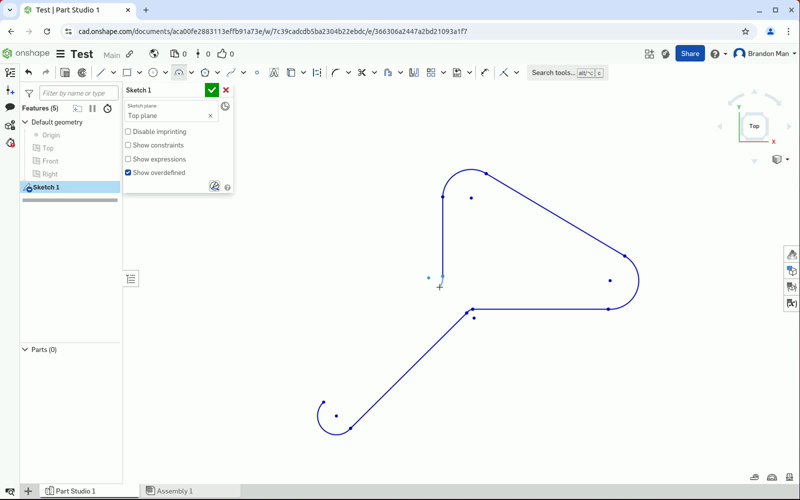
scroll(6)
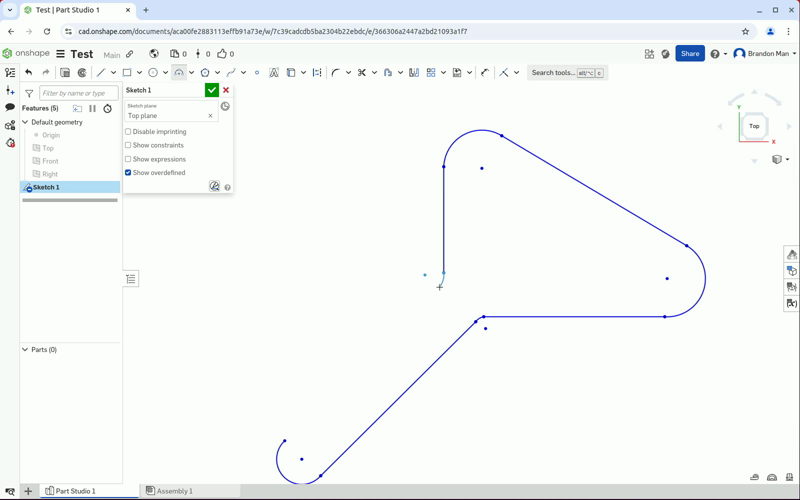
scroll(6)
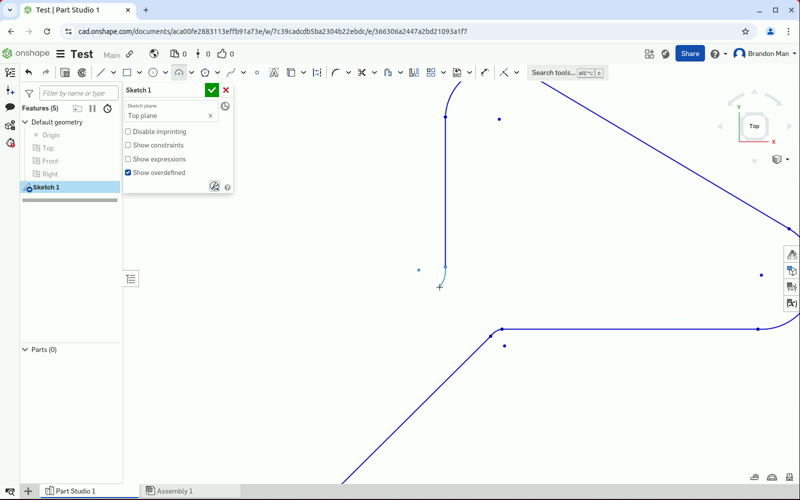
scroll(6)
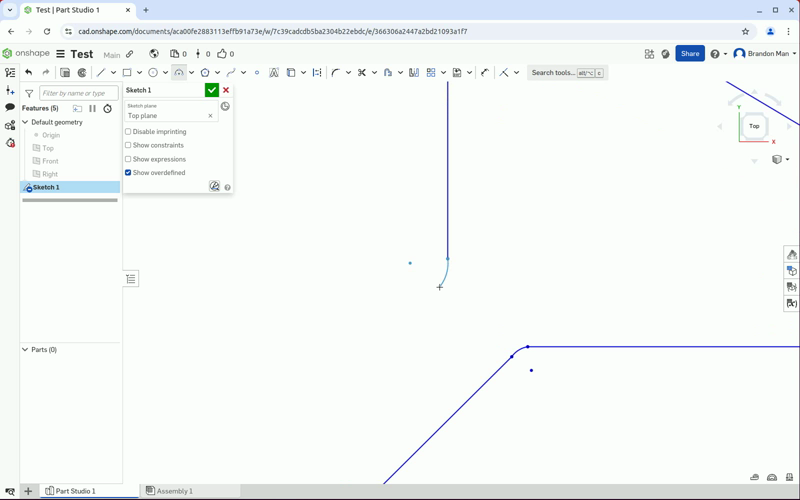
scroll(6)
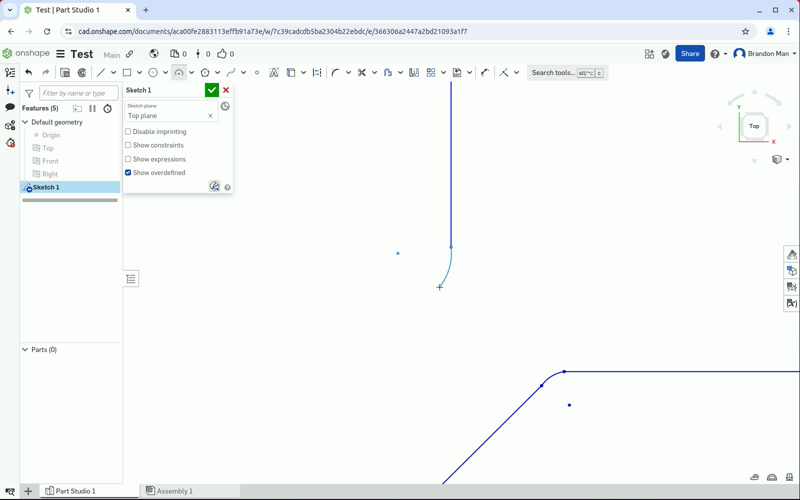
scroll(6)
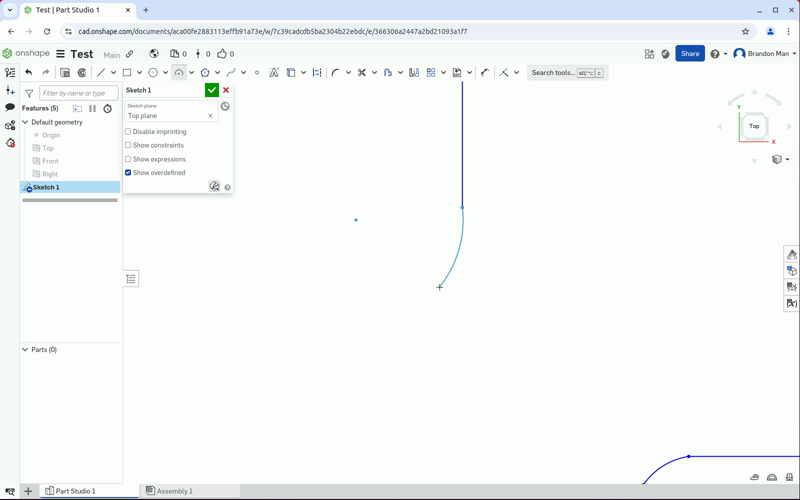
click(439, 286)
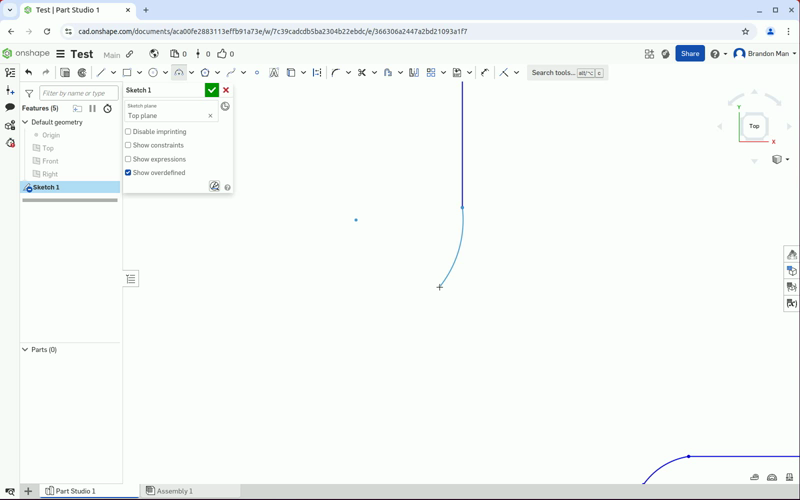
scroll(-6)
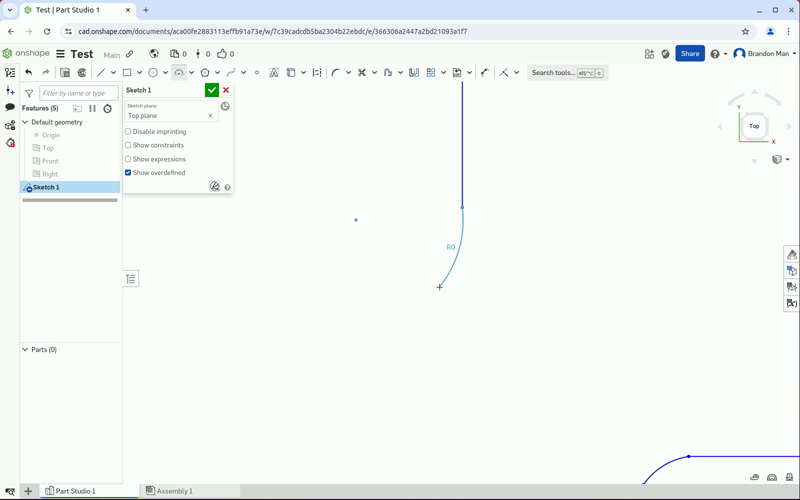
scroll(-6)
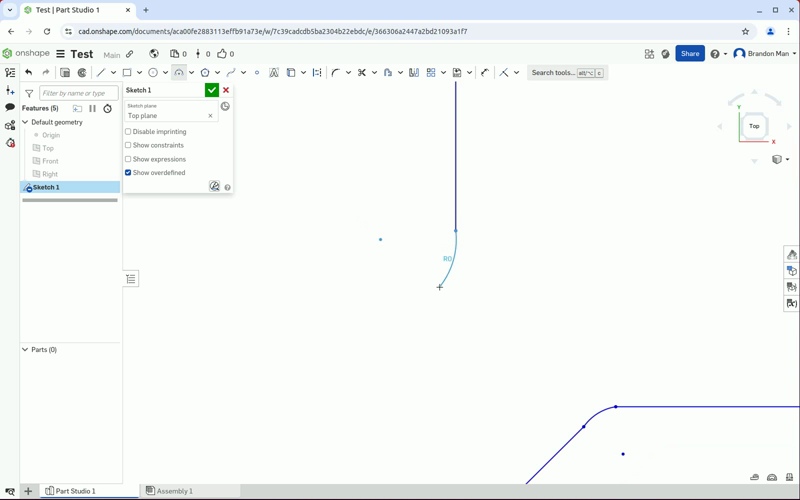
scroll(-6)
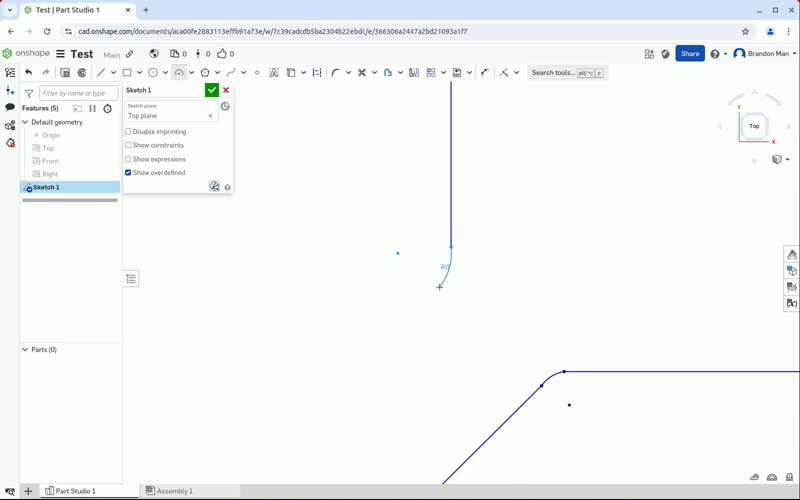
scroll(-6)
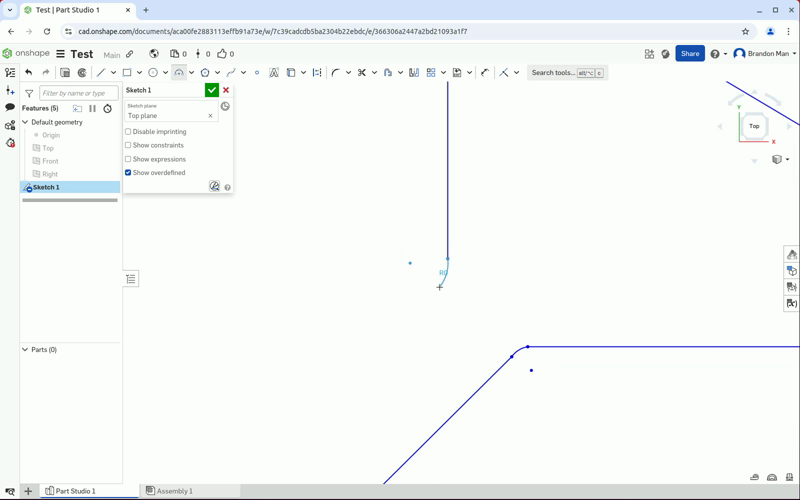
scroll(-6)
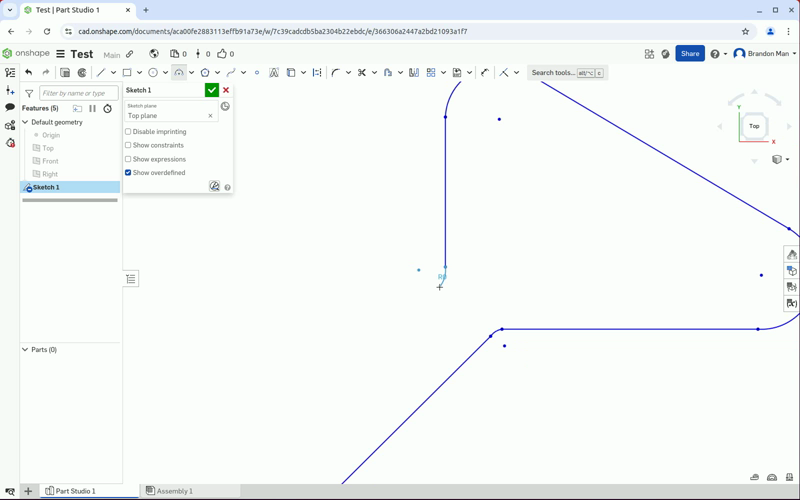
scroll(-6)
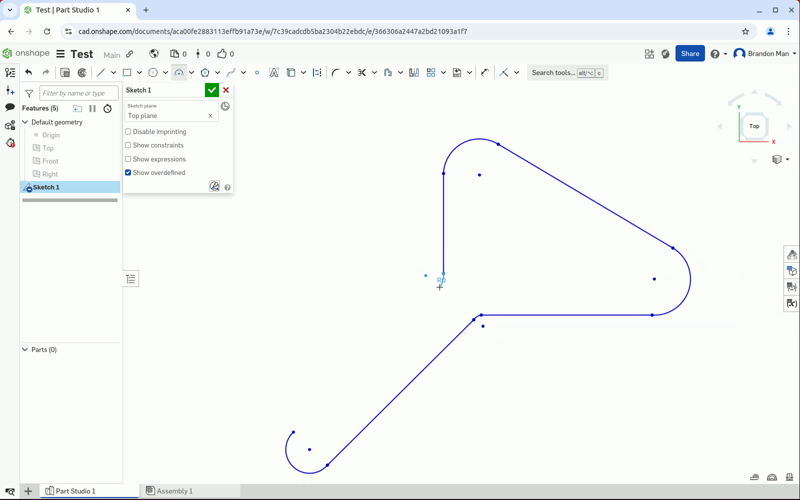
scroll(-6)
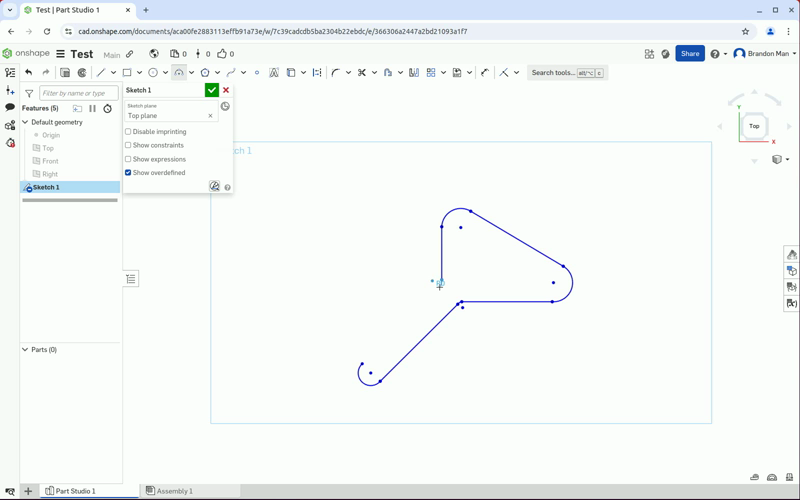
mouse_move(442, 283)
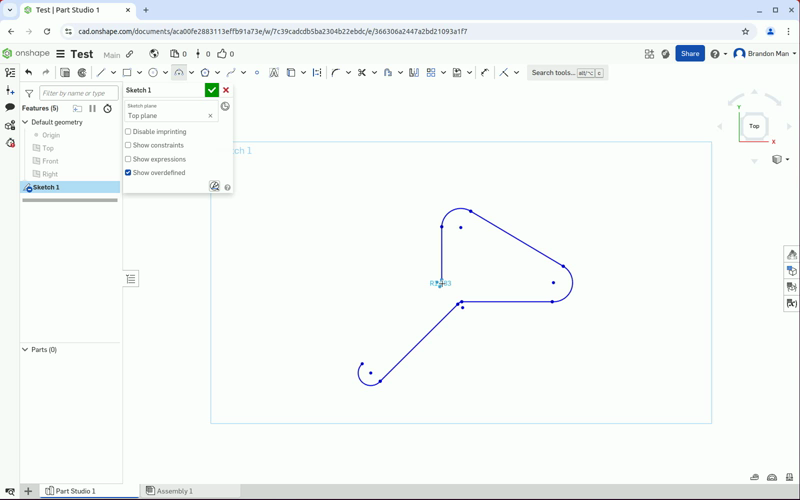
scroll(6)
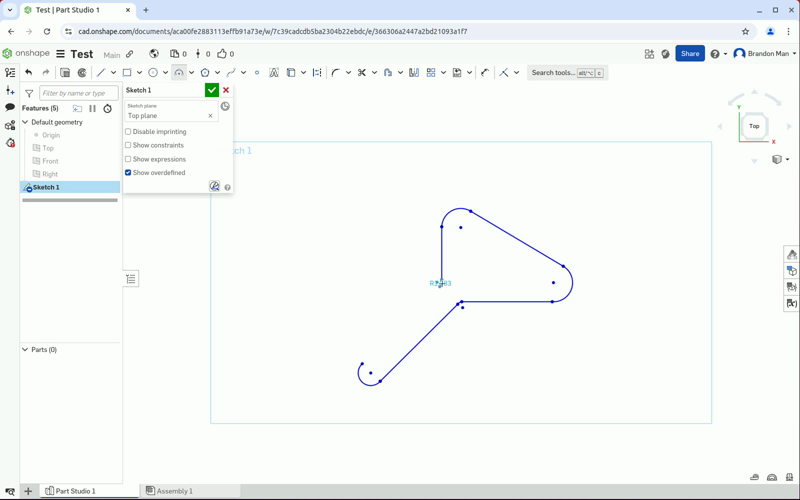
scroll(6)
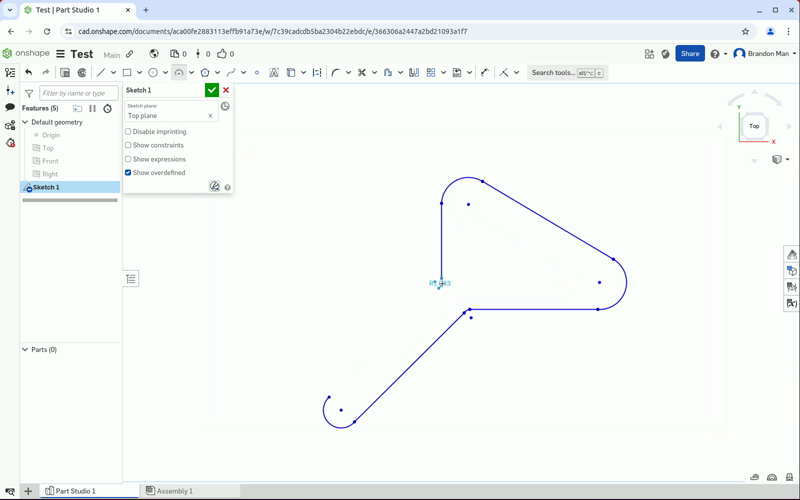
scroll(6)
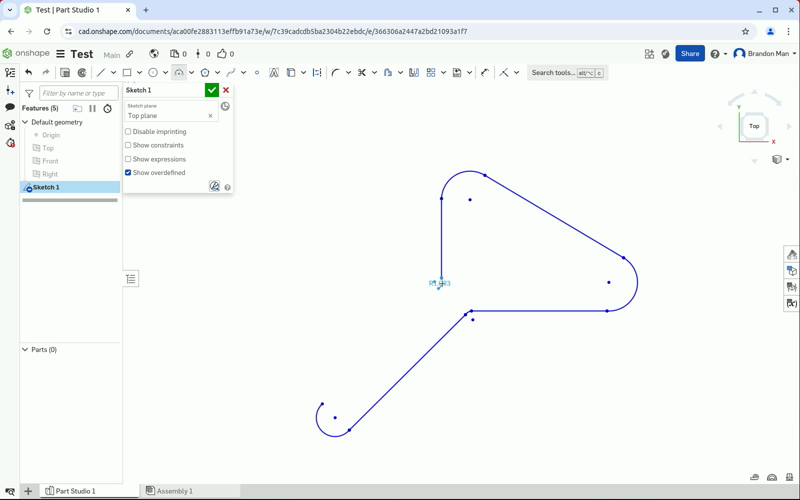
scroll(6)
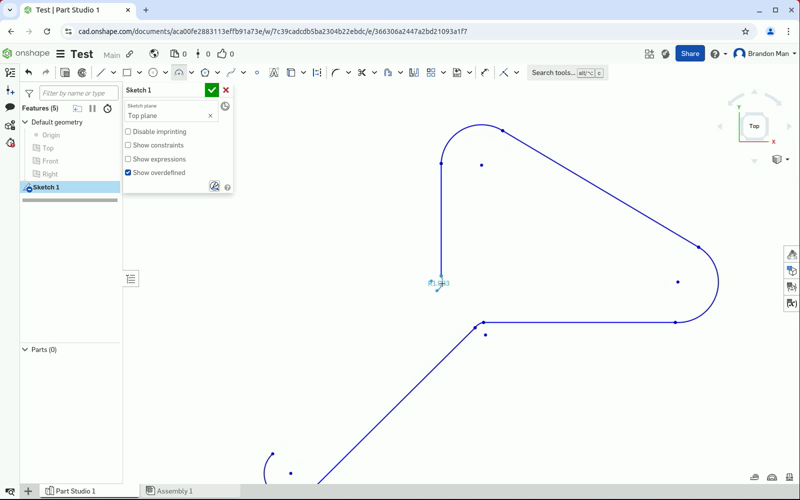
scroll(6)
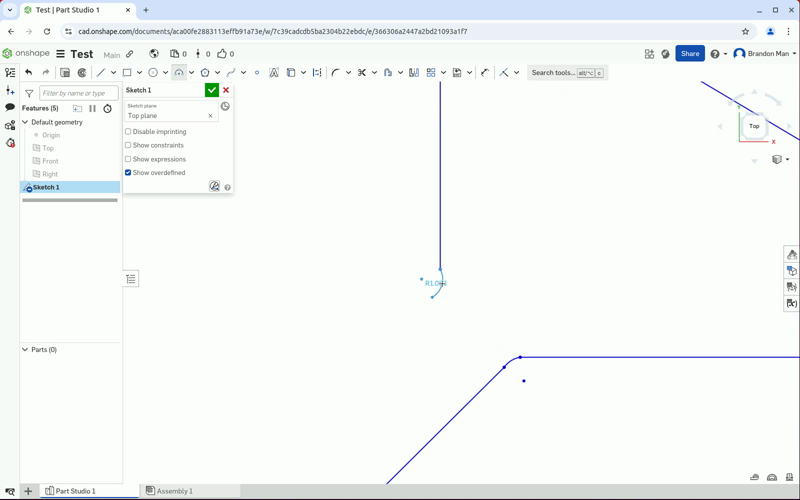
scroll(6)
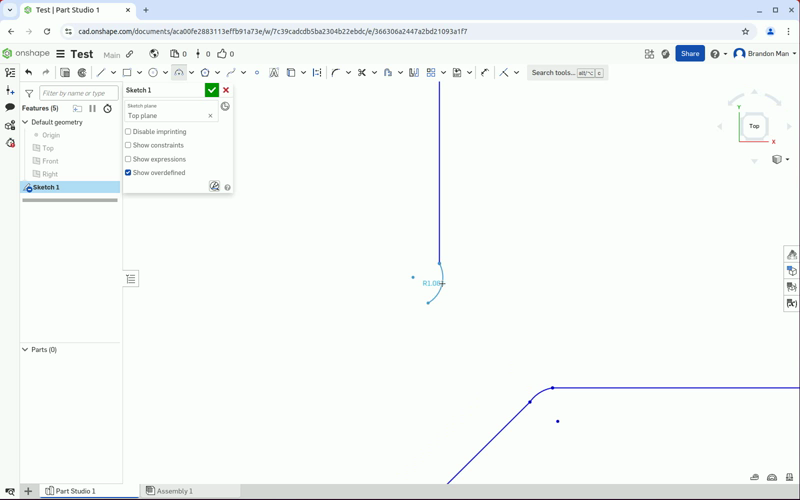
scroll(6)
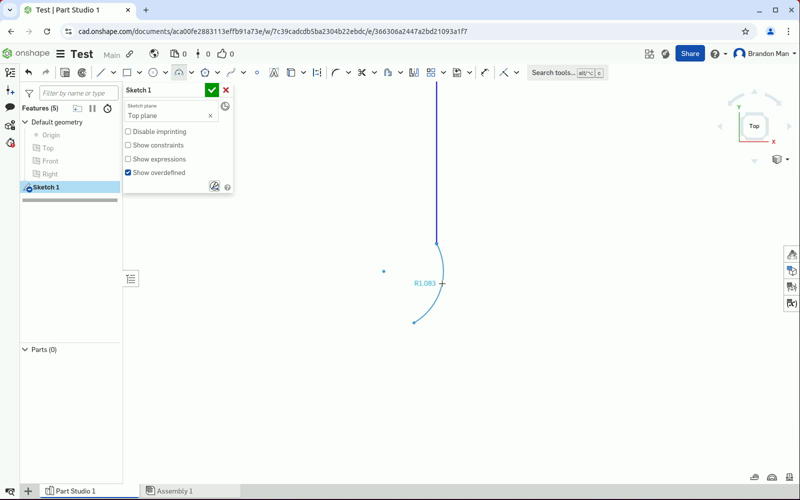
click(442, 283)
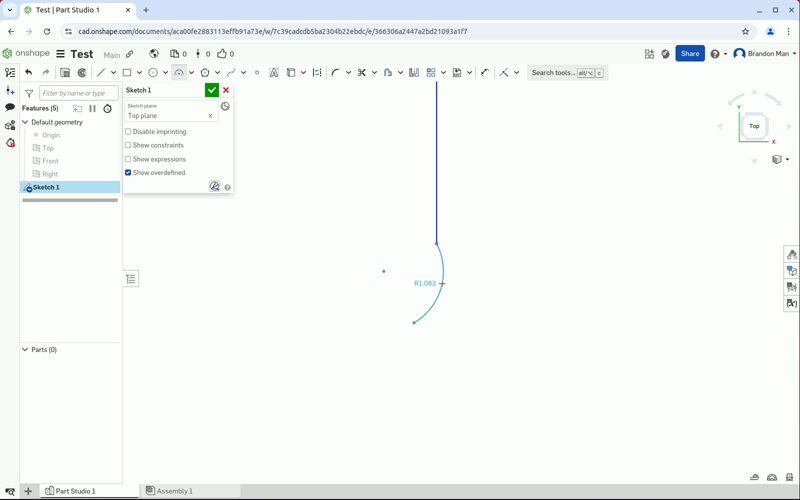
scroll(-6)
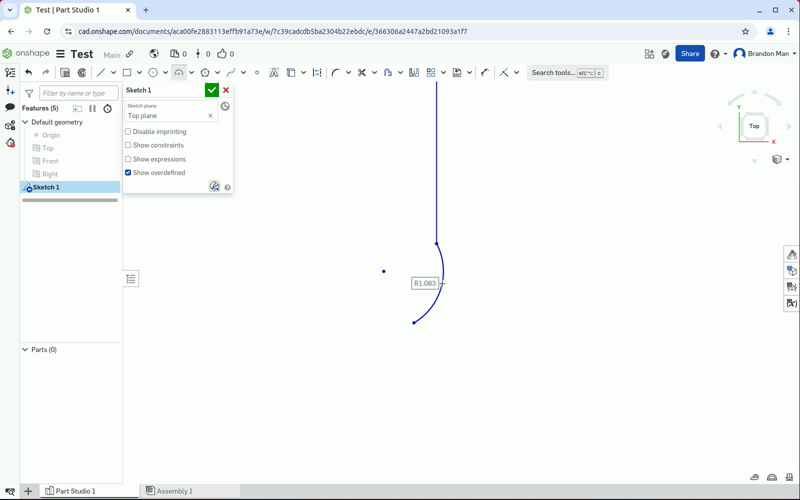
scroll(-6)
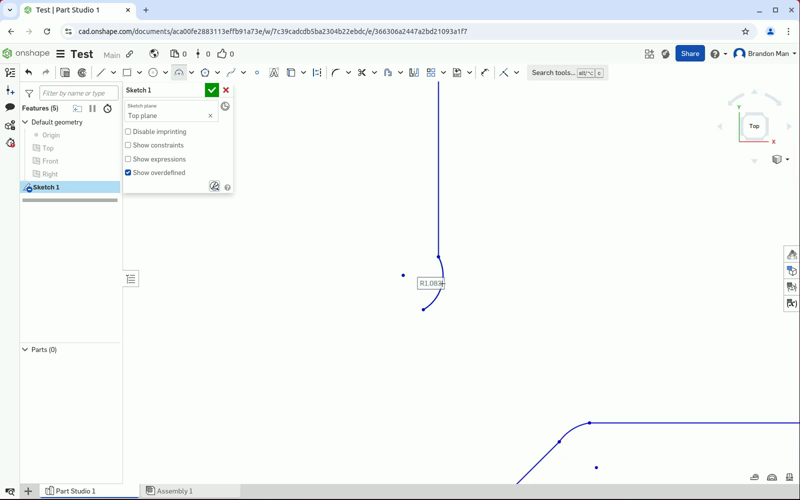
scroll(-6)
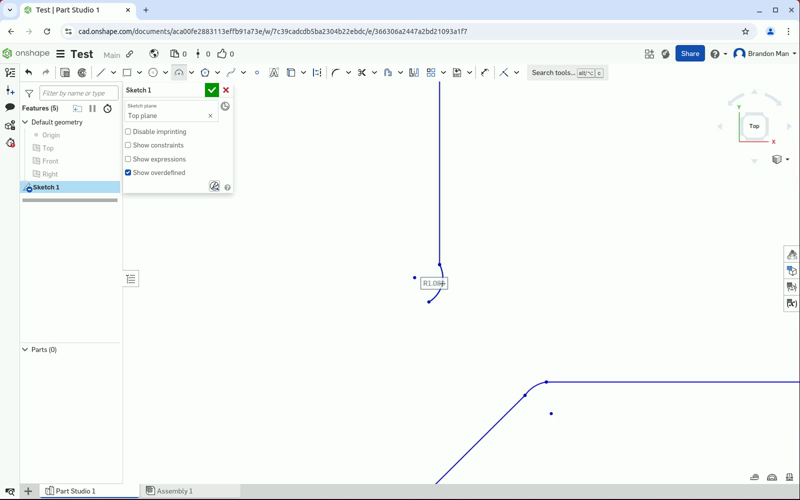
scroll(-6)
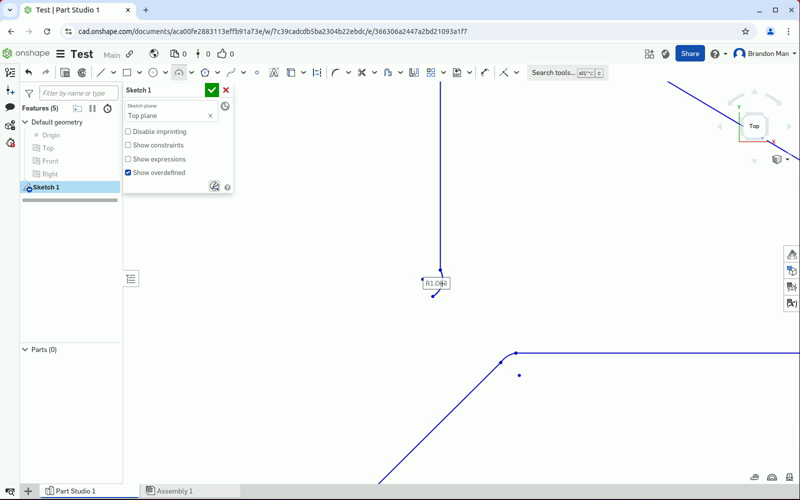
scroll(-6)
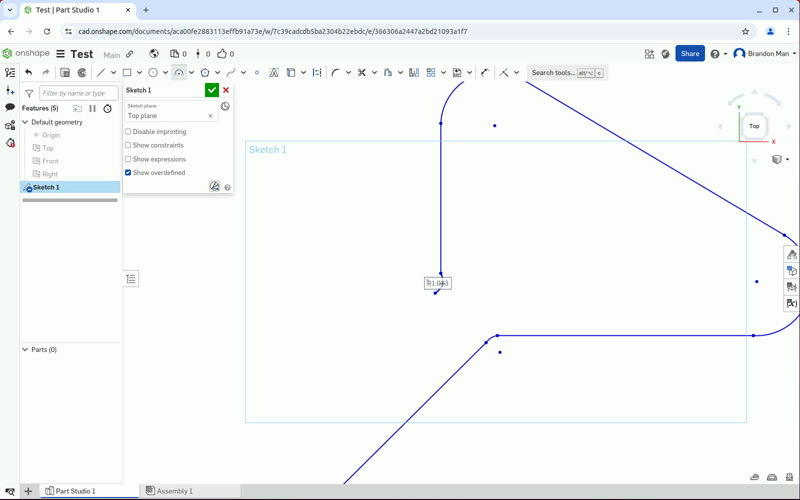
scroll(-6)
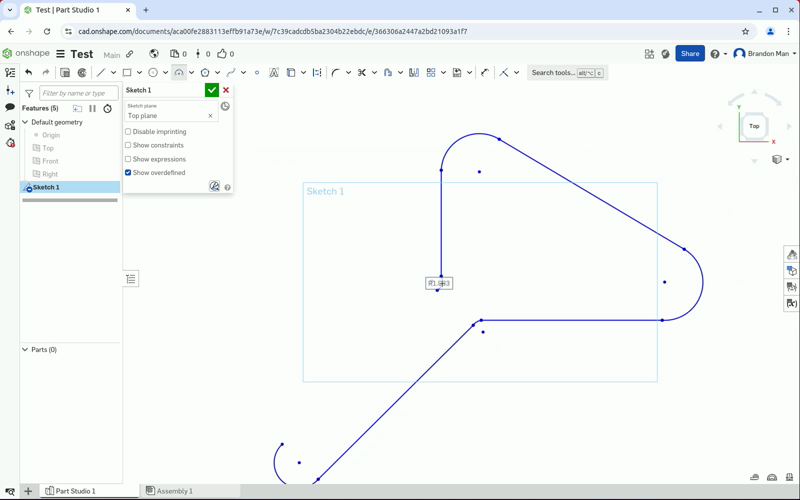
scroll(-6)
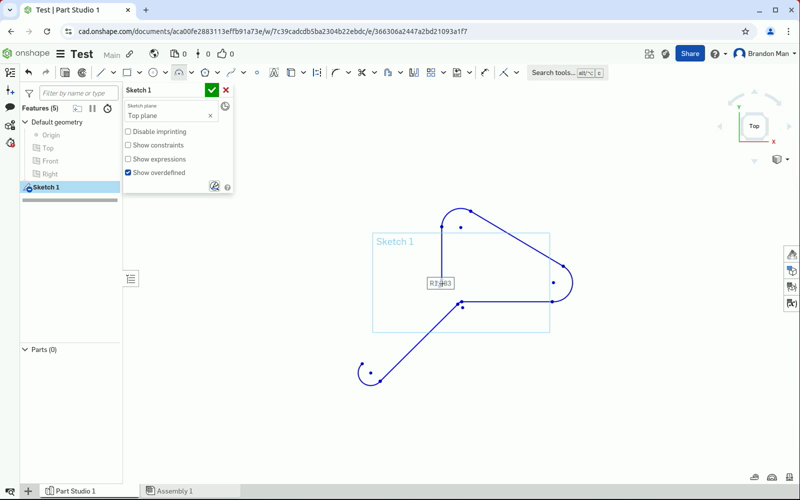
key_up(shift)
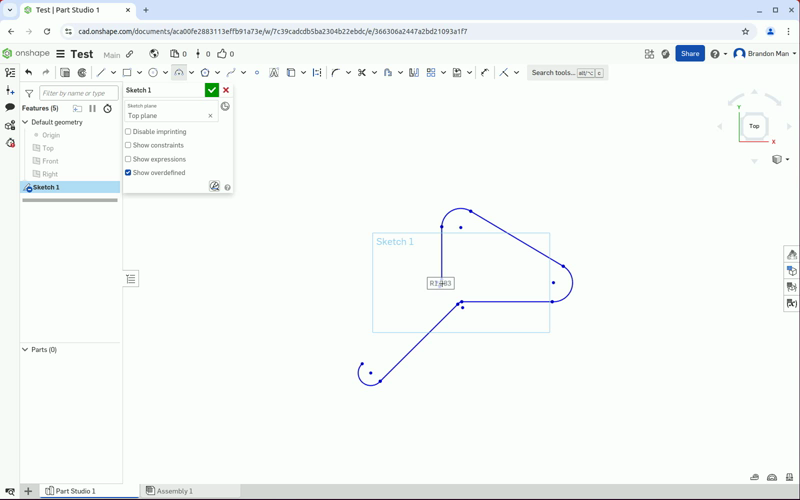
key(esc)
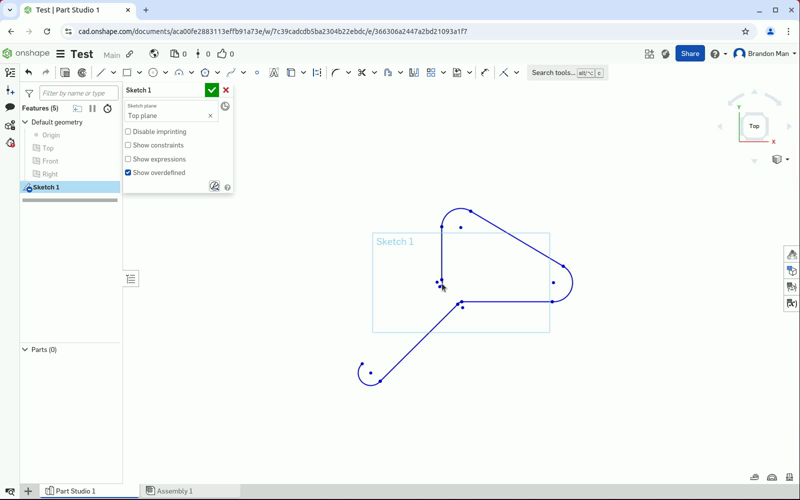
key(l)
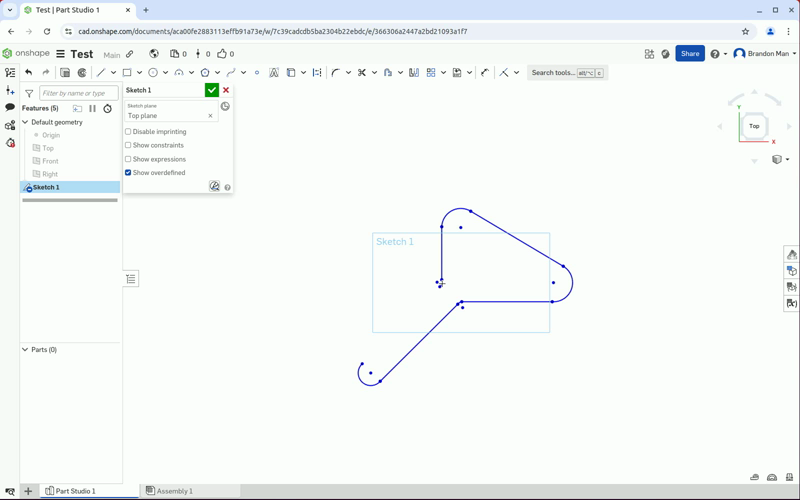
mouse_move(439, 286)
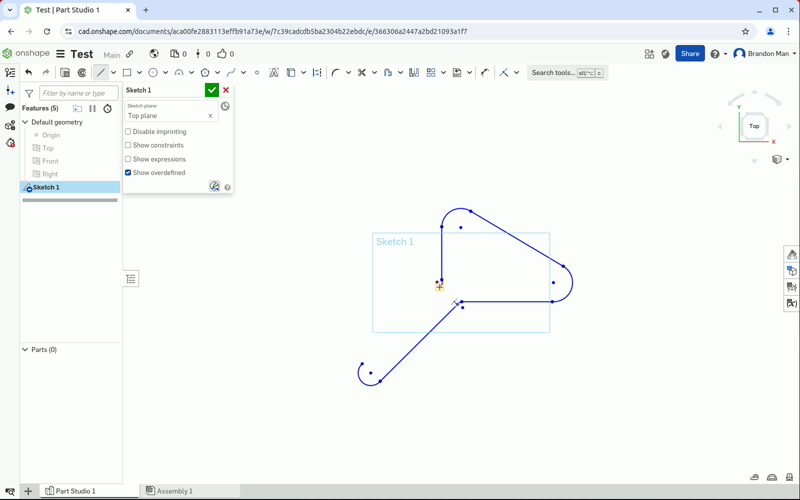
scroll(6)
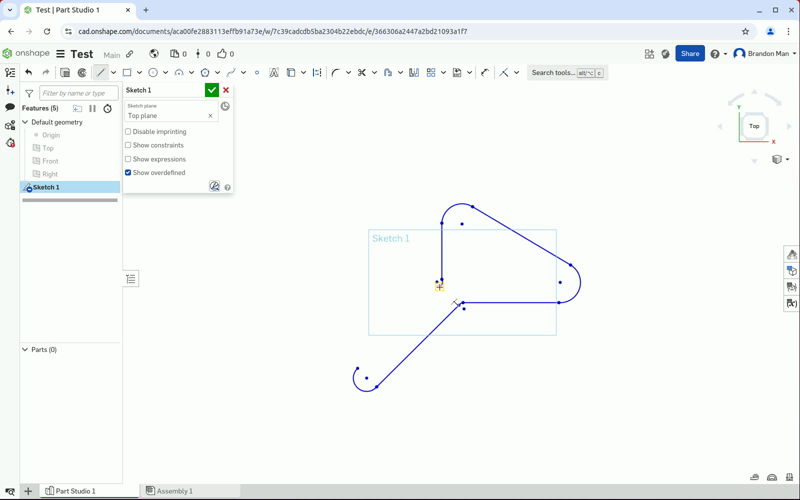
scroll(6)
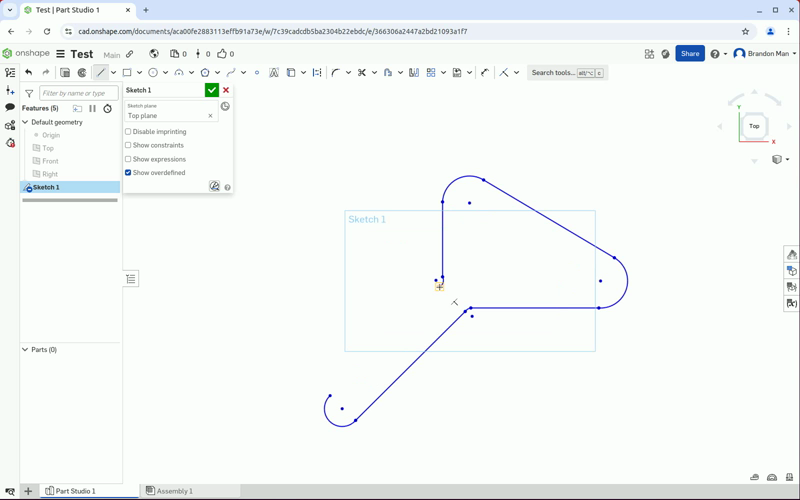
scroll(6)
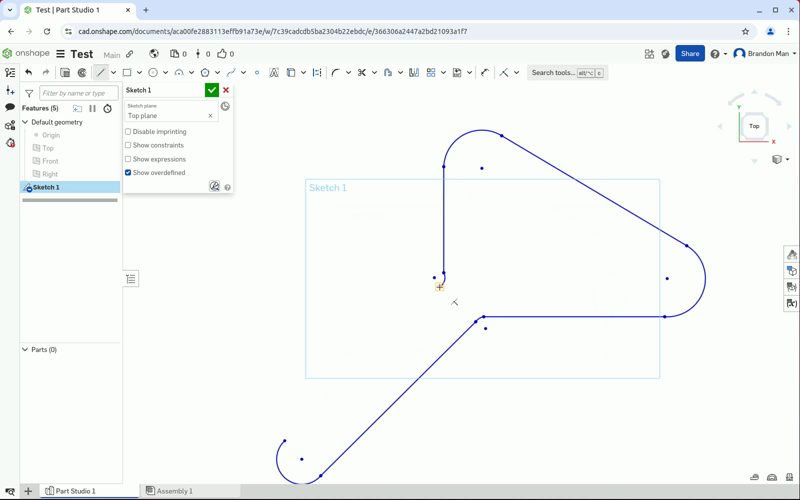
scroll(6)
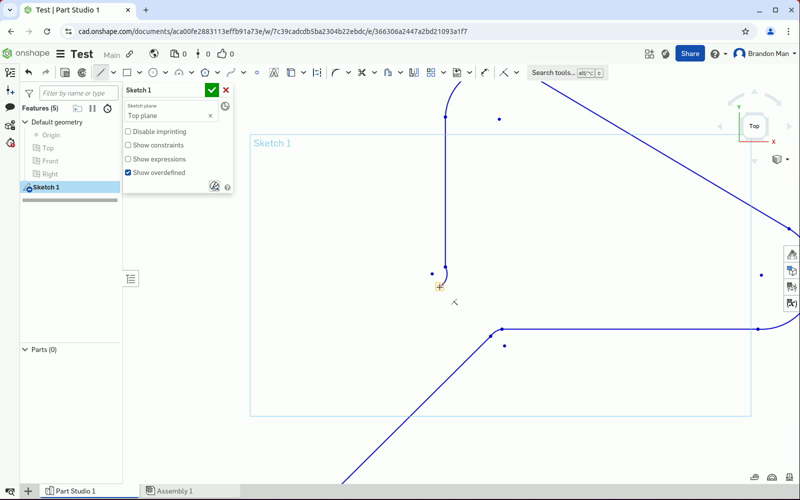
scroll(6)
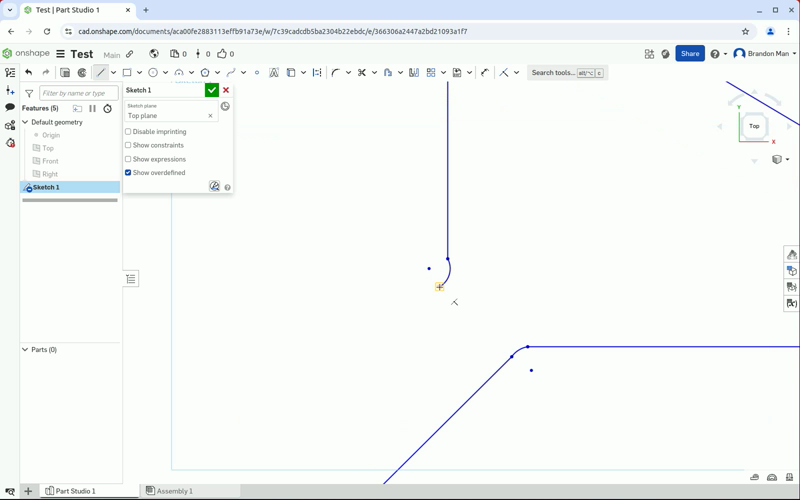
scroll(6)
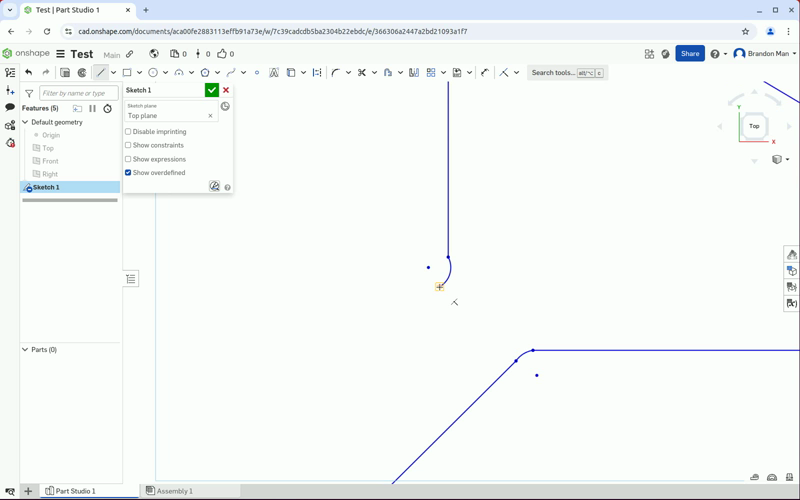
scroll(6)
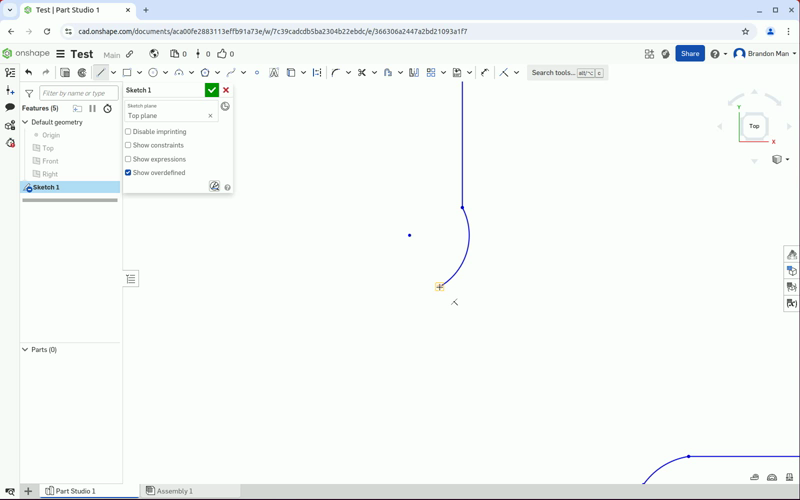
click(439, 286)
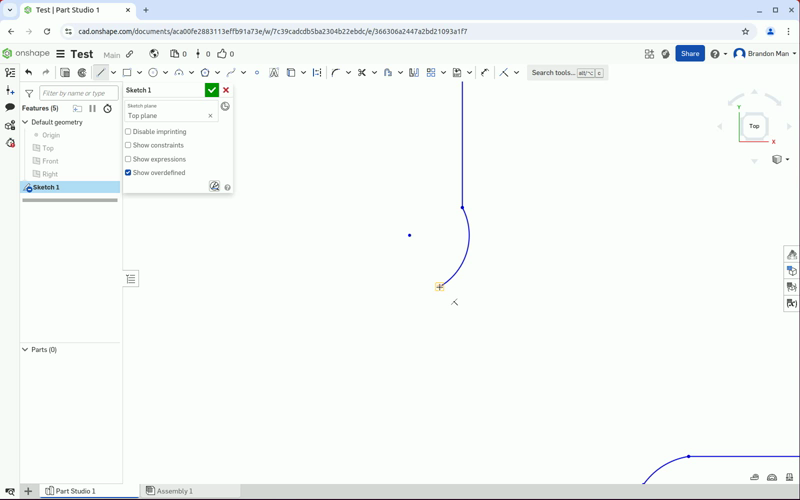
scroll(-6)
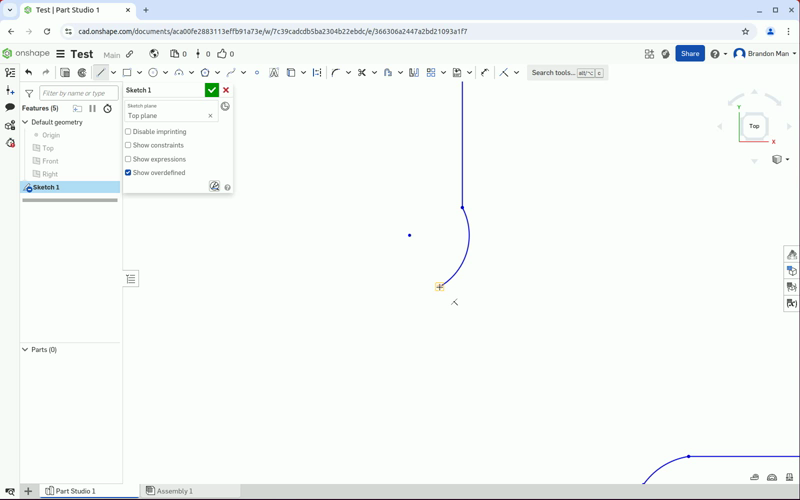
scroll(-6)
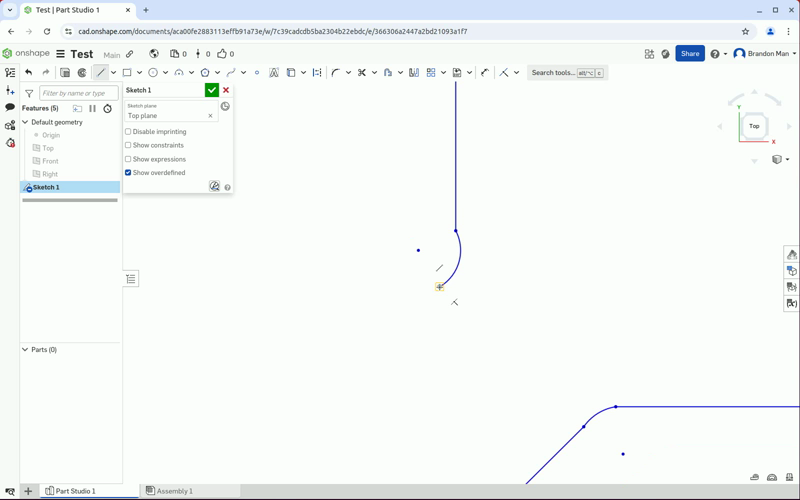
scroll(-6)
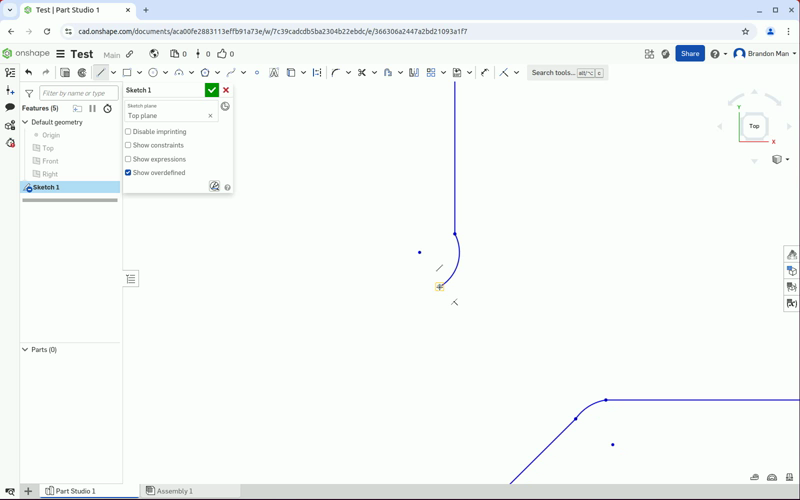
scroll(-6)
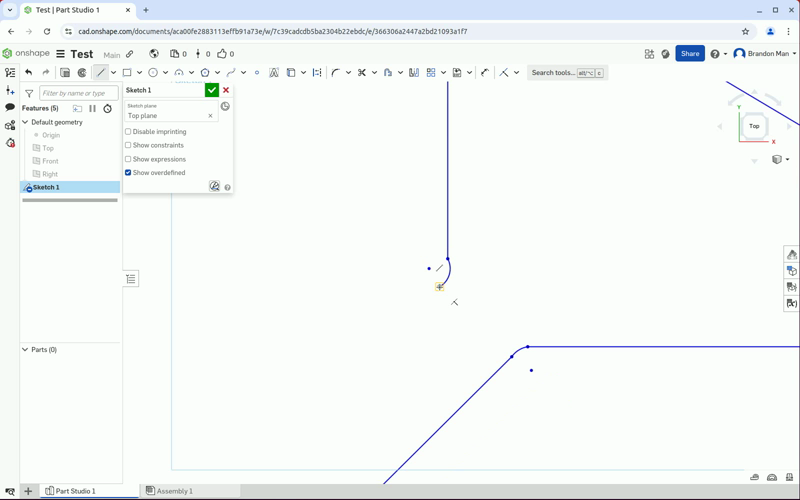
scroll(-6)
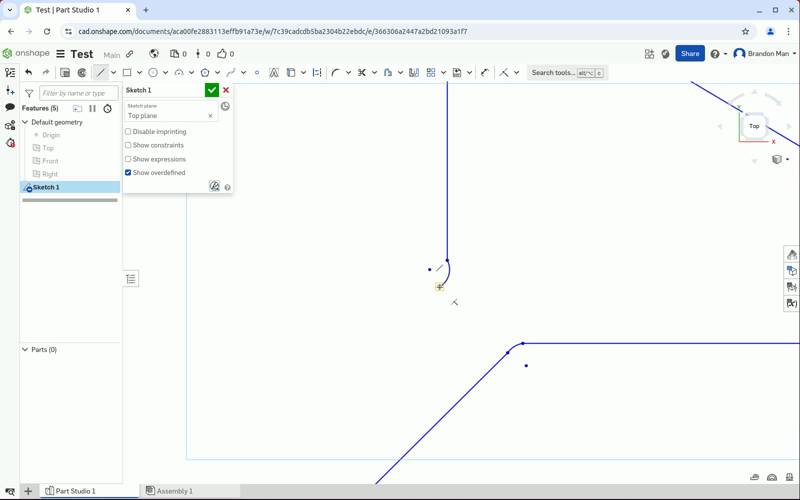
scroll(-6)
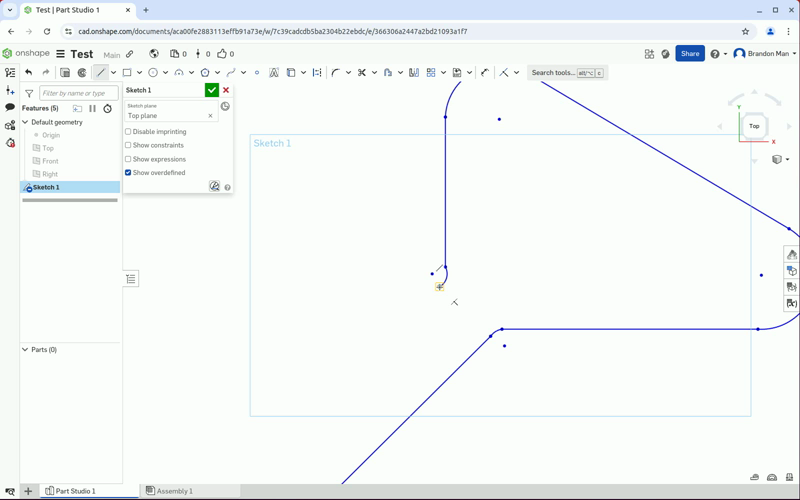
scroll(-6)
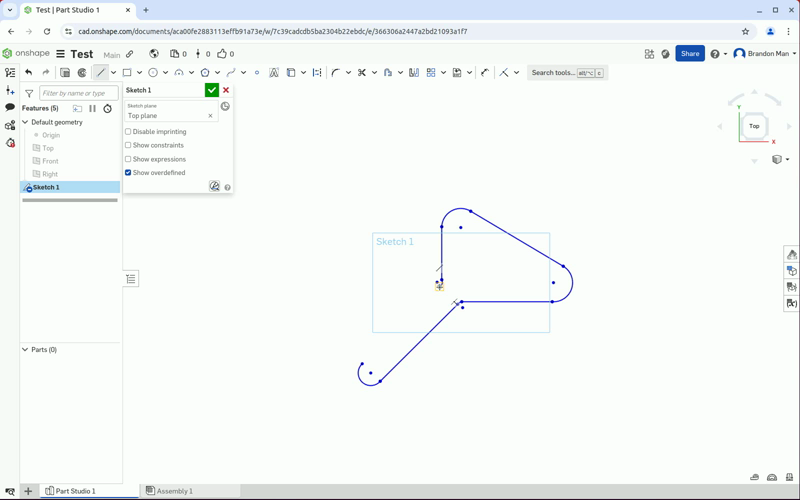
key_down(shift)
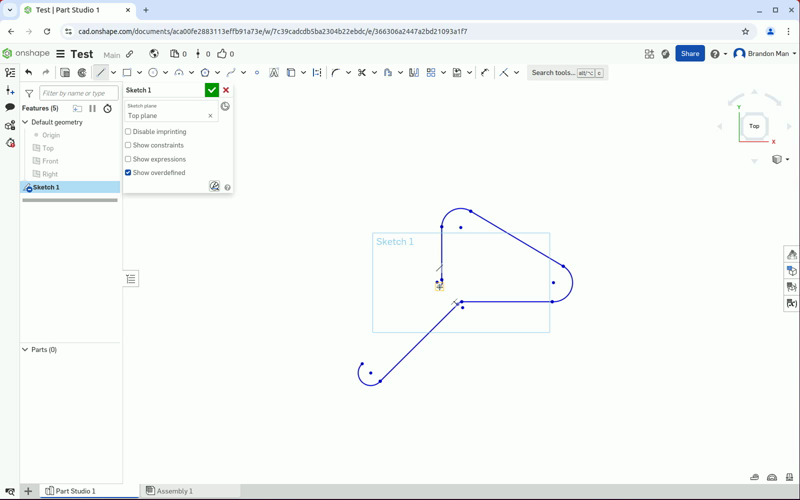
mouse_move(362, 363)
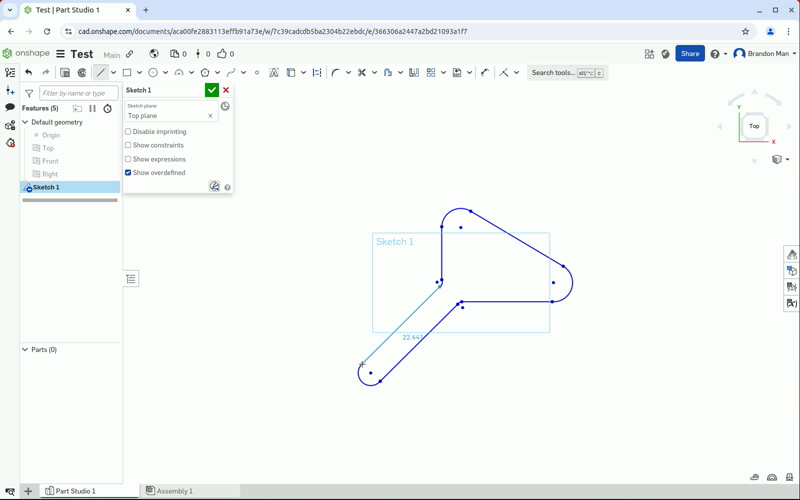
key_up(shift)
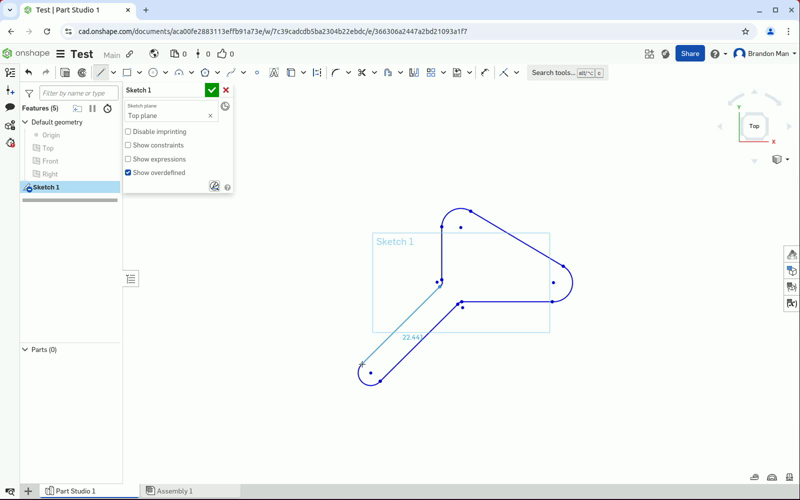
click(362, 363)
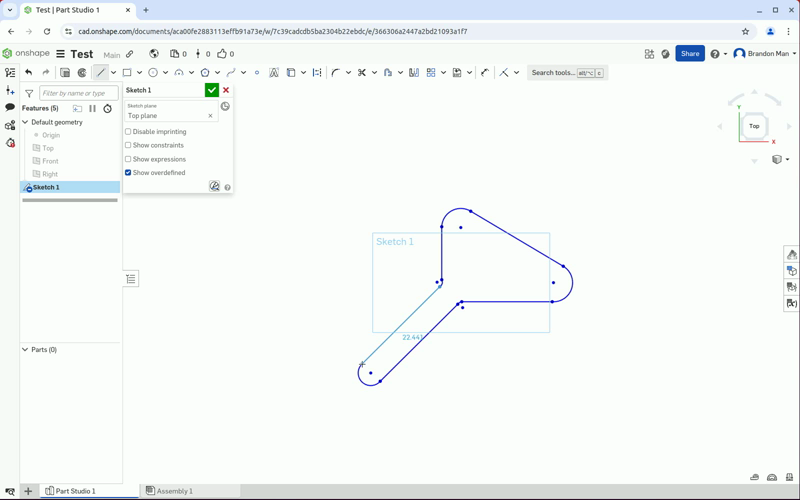
key(esc)
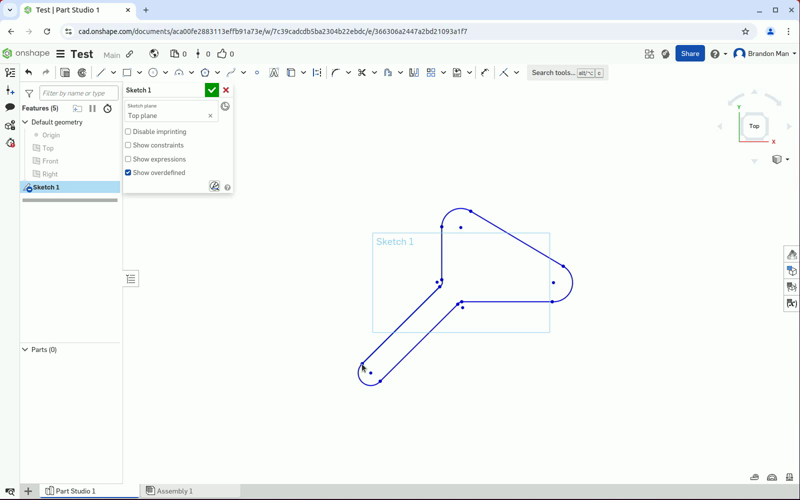
key(a)
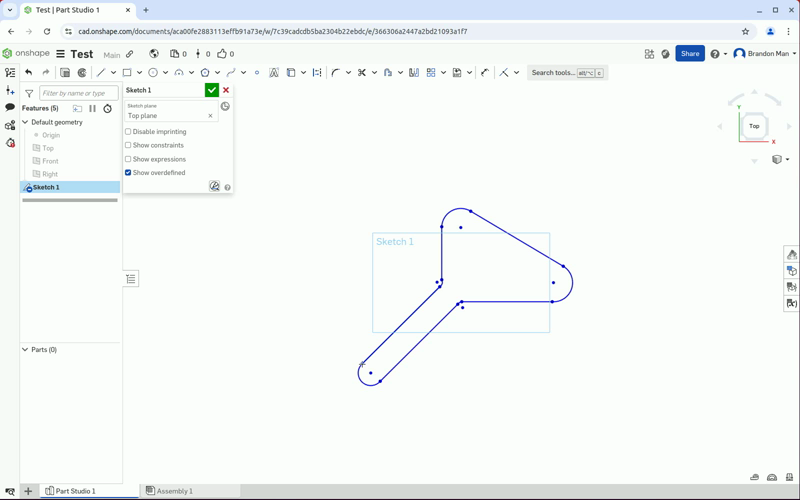
key_down(shift)
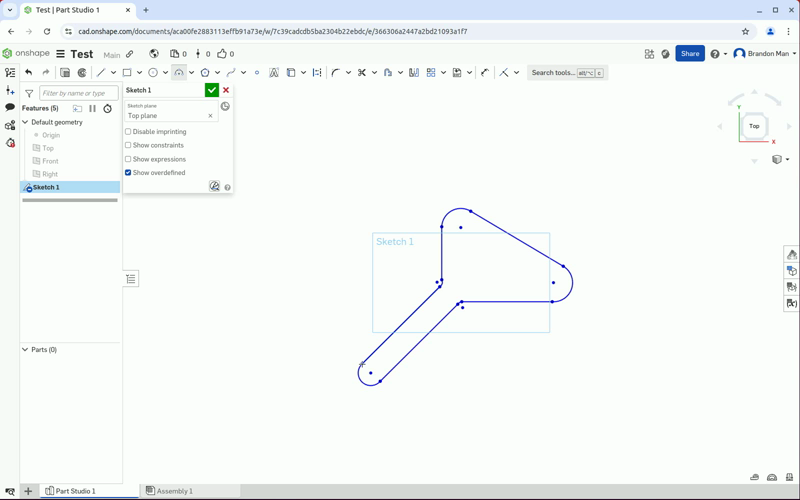
mouse_move(455, 257)
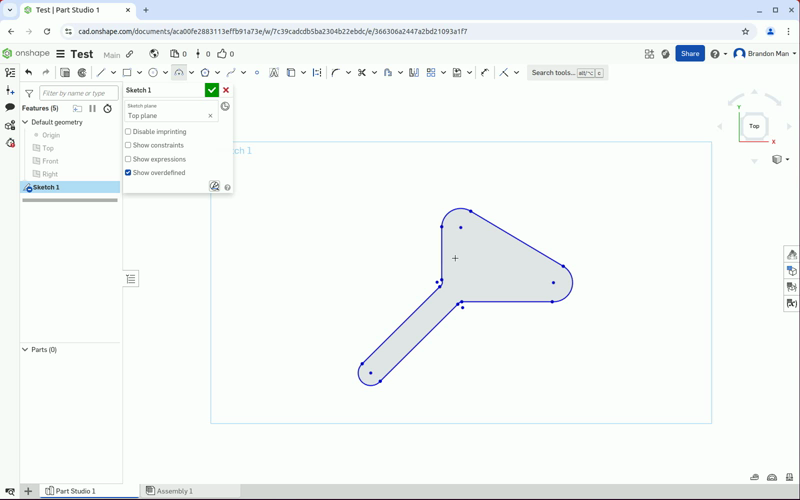
click(455, 257)
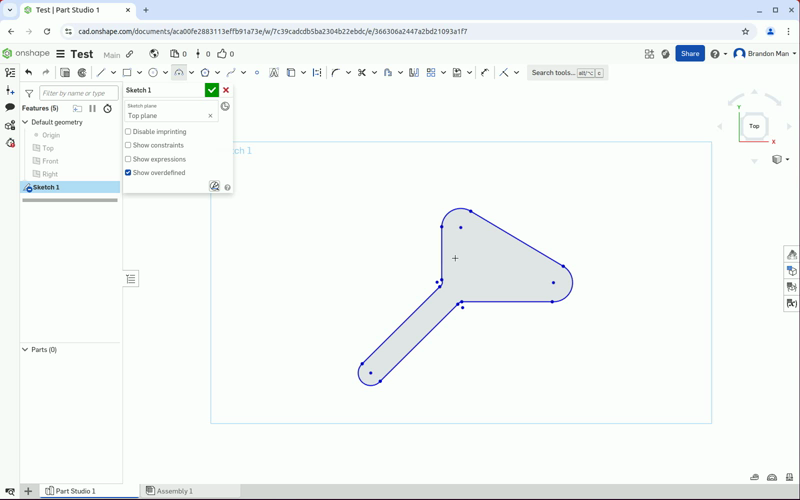
key_up(shift)
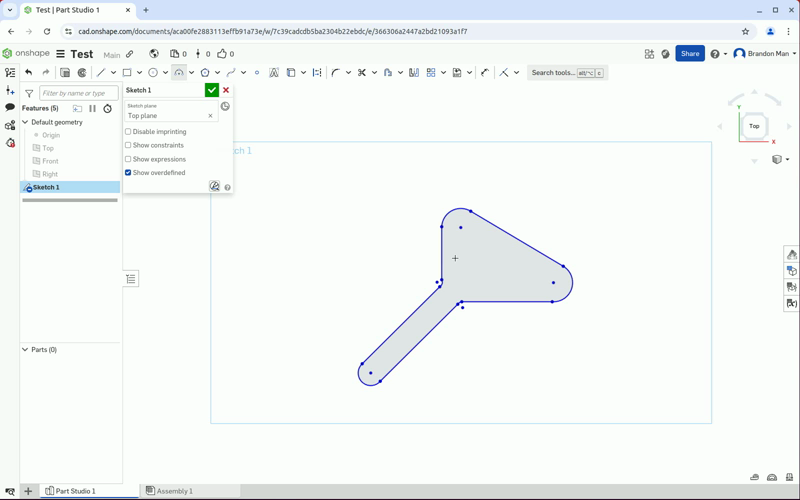
key_down(shift)
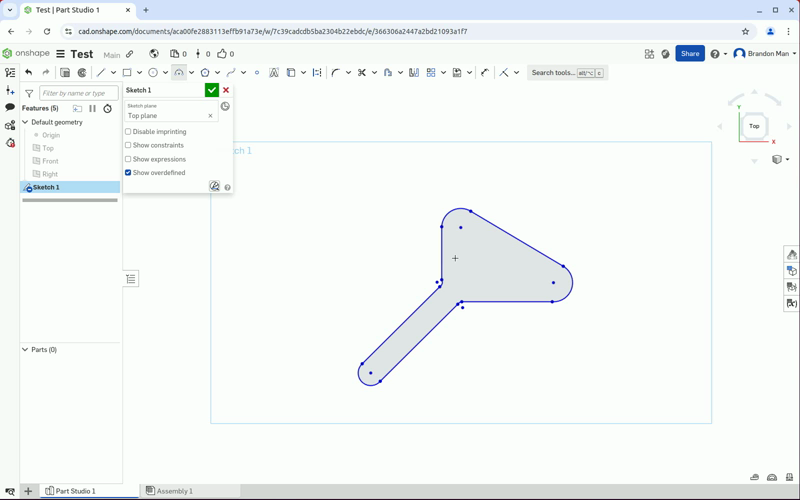
mouse_move(461, 264)
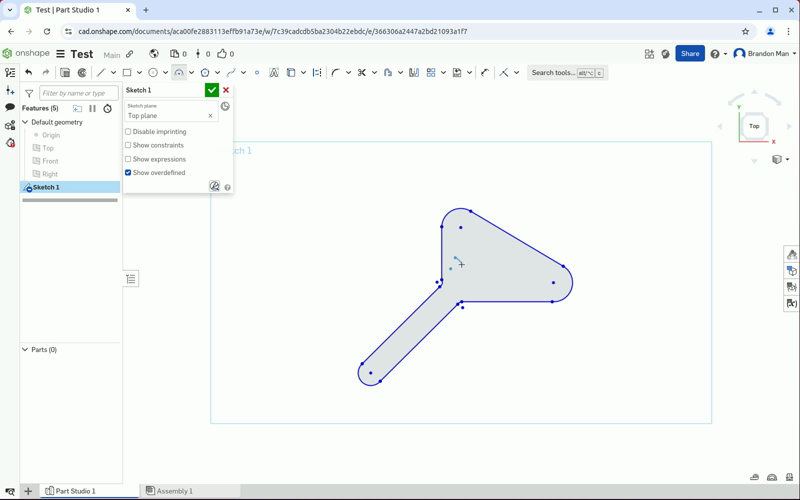
click(461, 264)
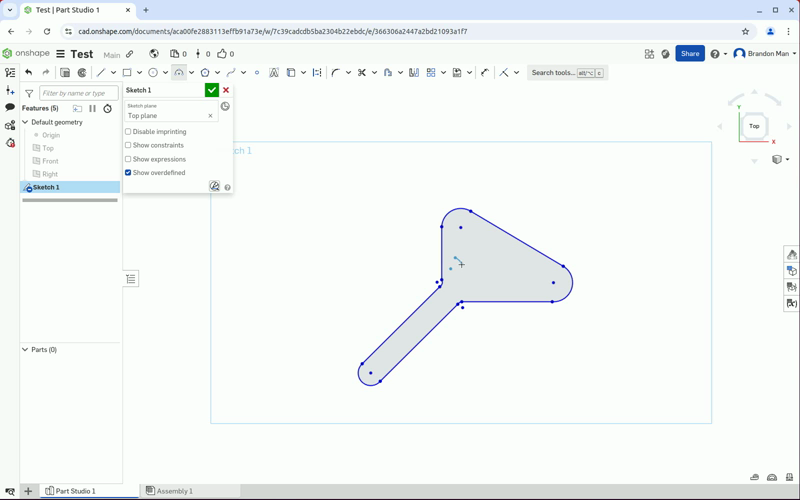
mouse_move(457, 262)
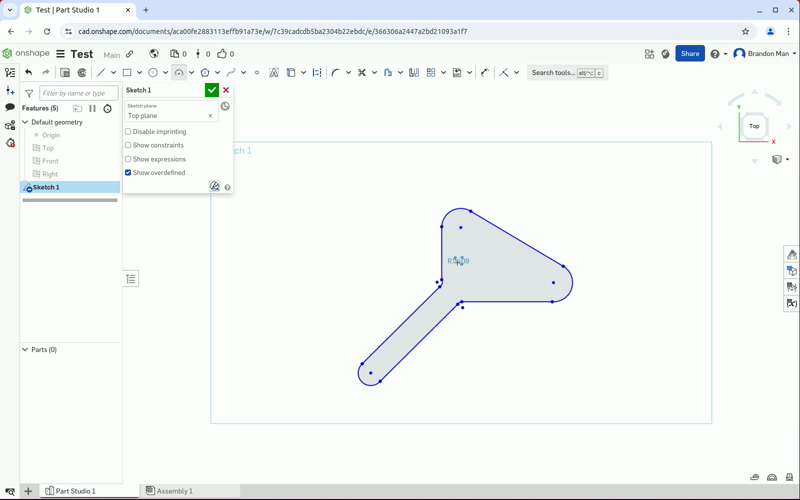
click(457, 262)
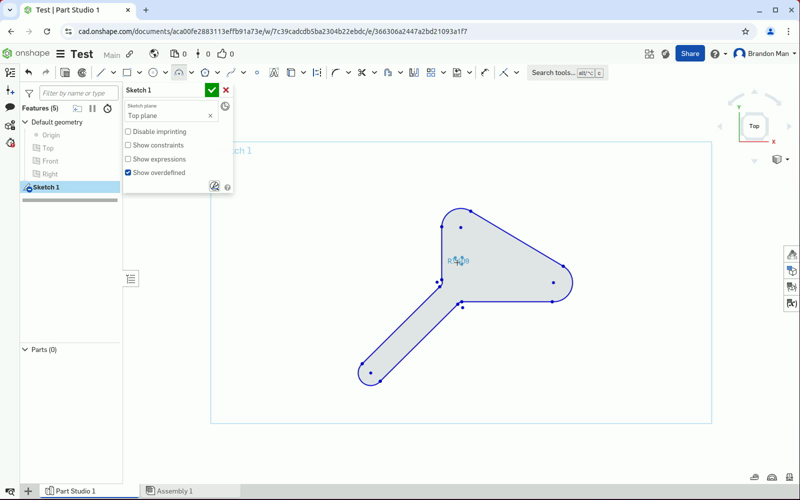
key_up(shift)
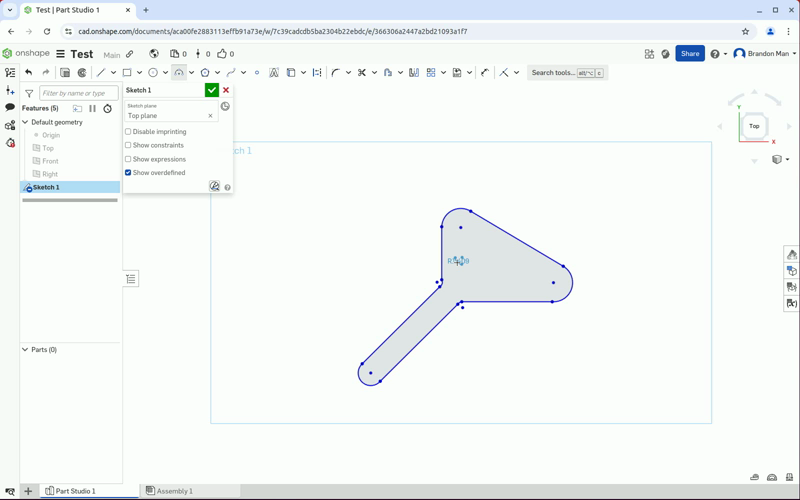
mouse_move(461, 264)
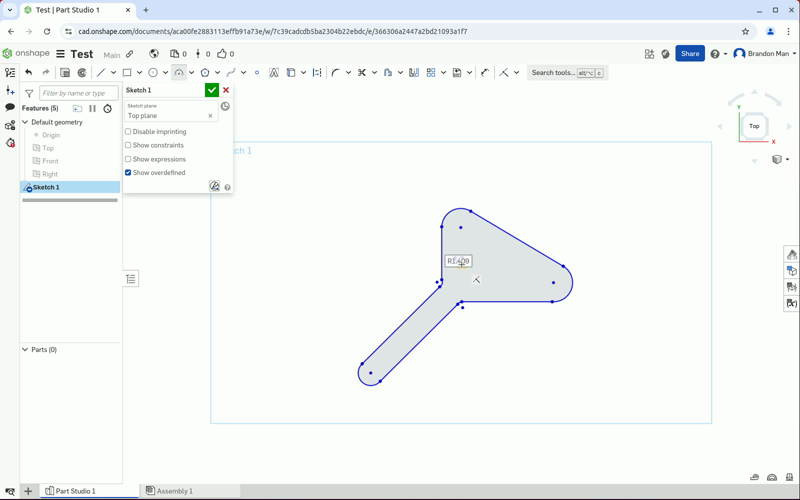
click(461, 264)
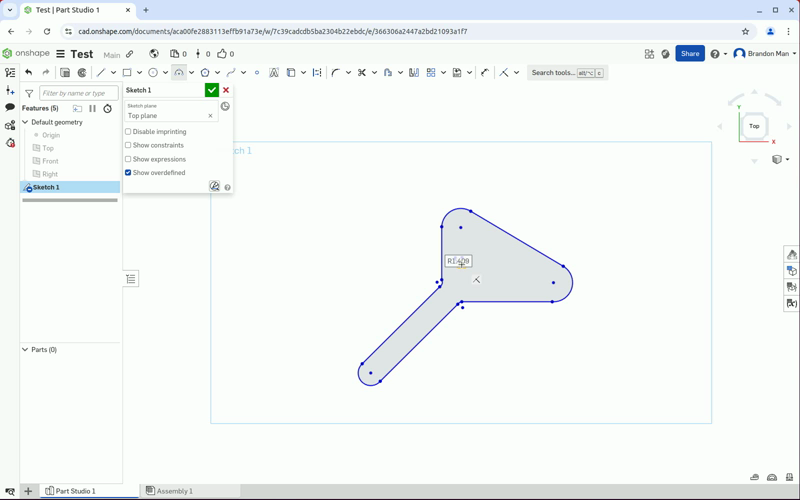
key_down(shift)
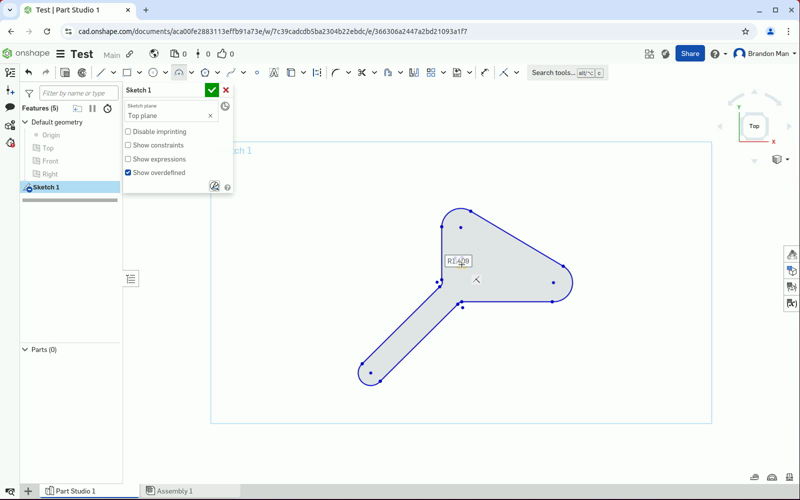
mouse_move(479, 284)
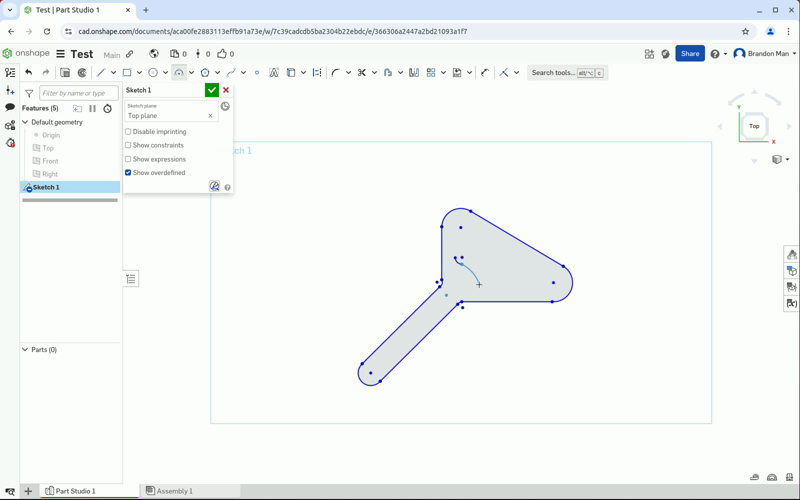
click(479, 284)
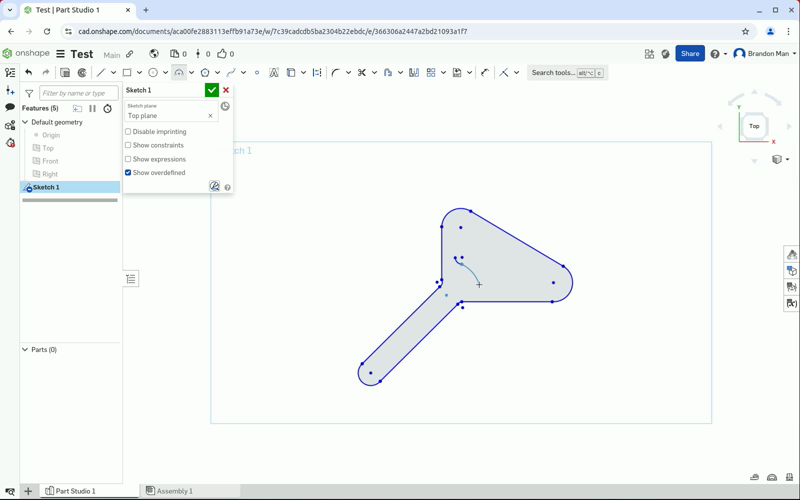
mouse_move(474, 270)
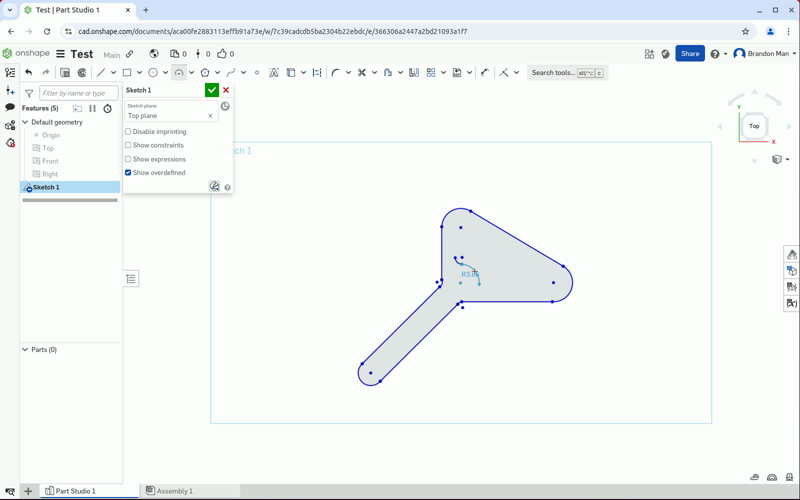
click(474, 270)
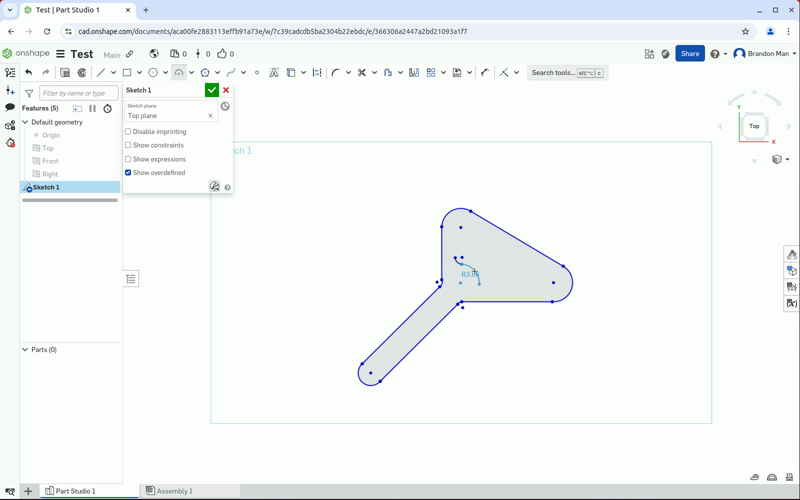
key_up(shift)
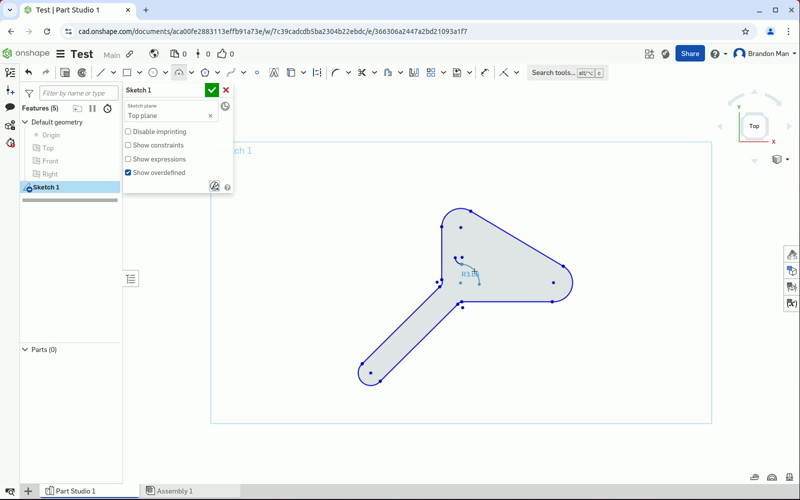
mouse_move(479, 284)
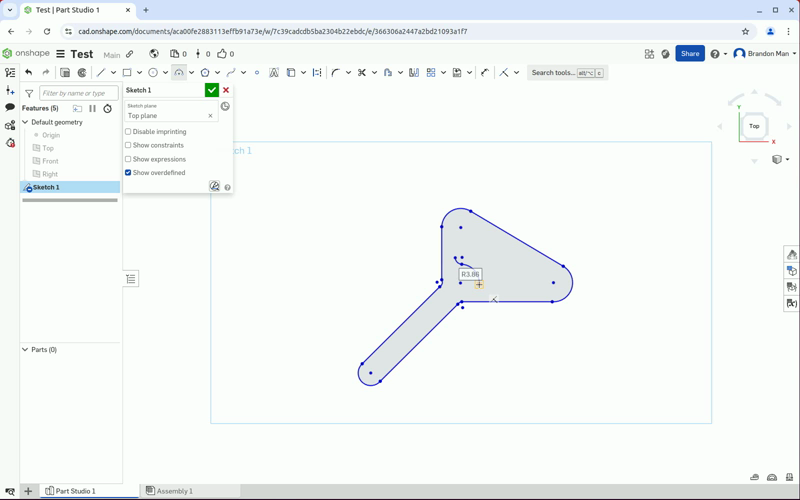
click(479, 284)
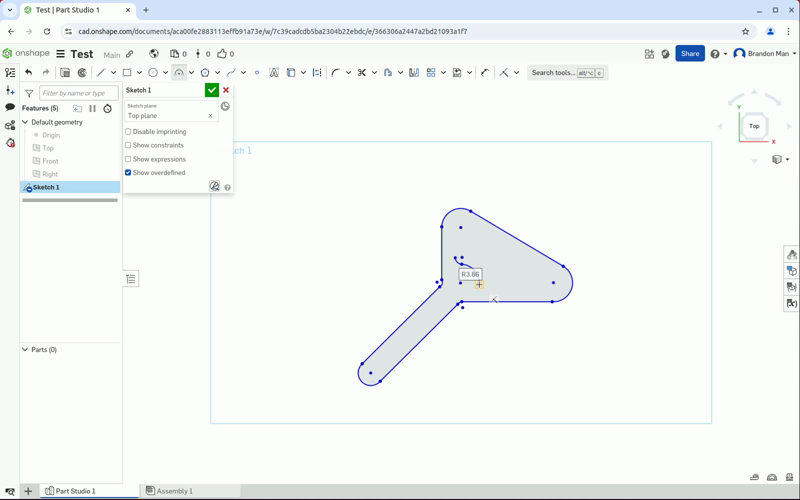
key_down(shift)
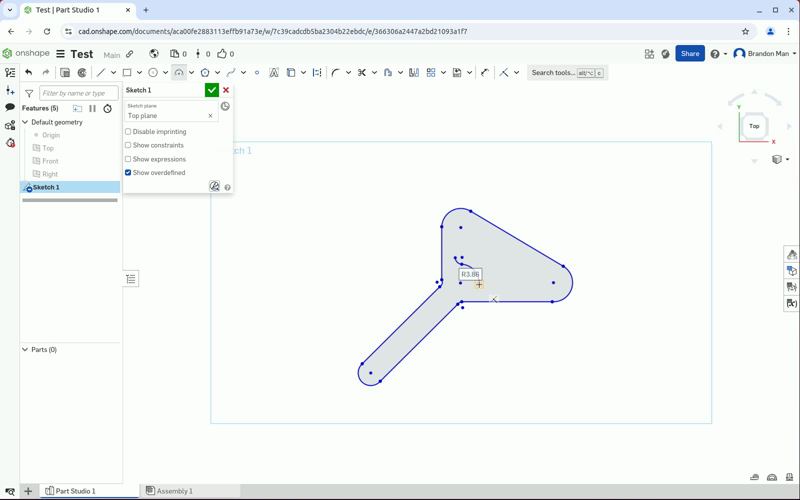
mouse_move(486, 288)
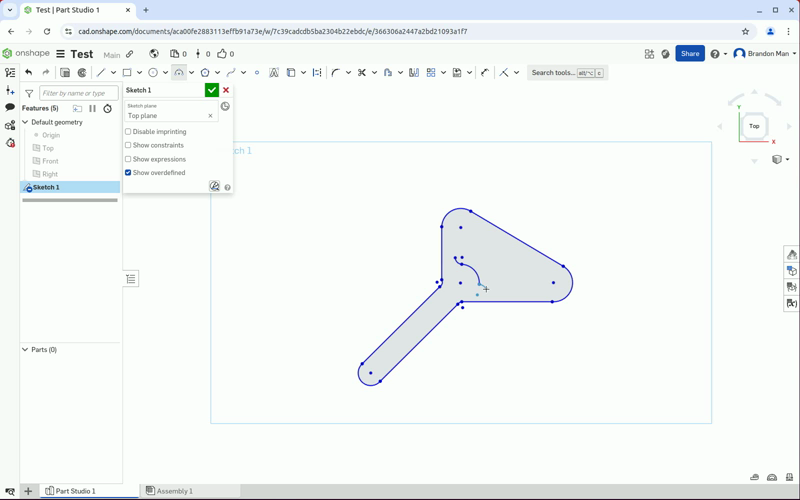
click(486, 288)
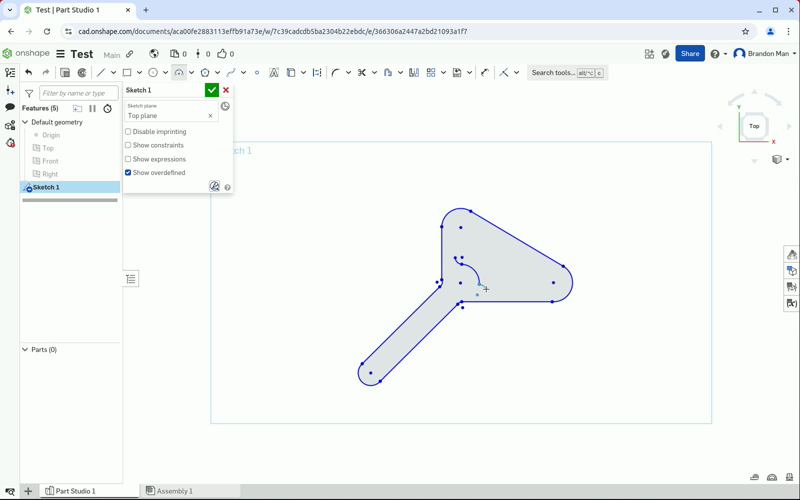
mouse_move(481, 287)
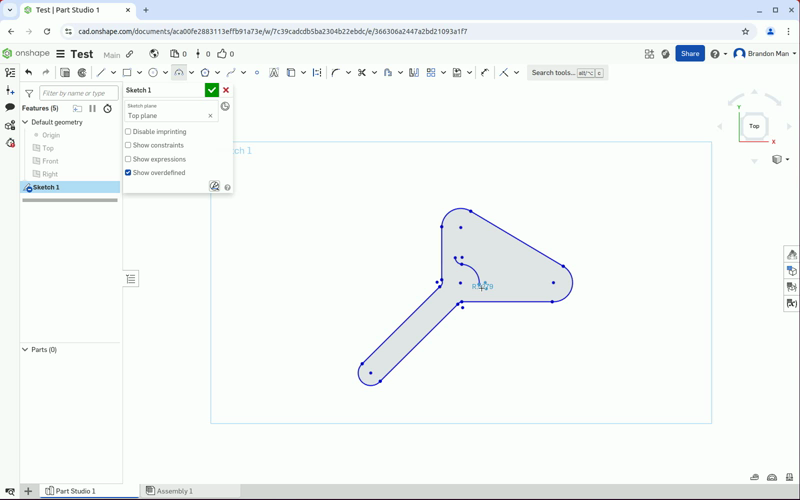
scroll(6)
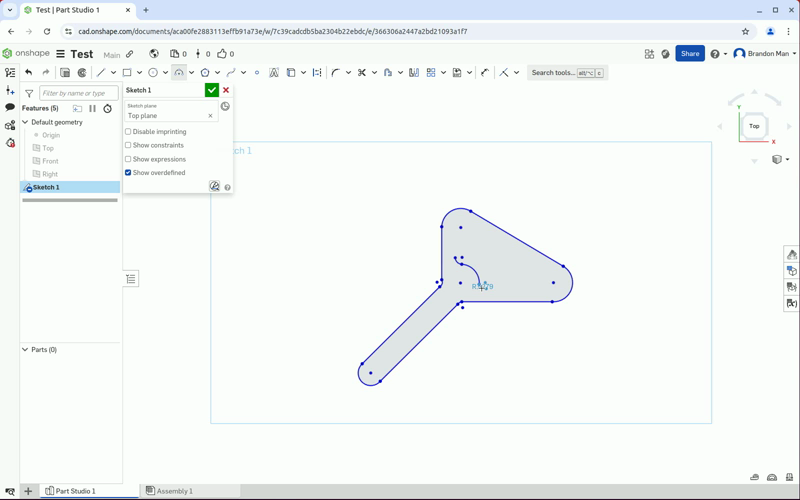
scroll(6)
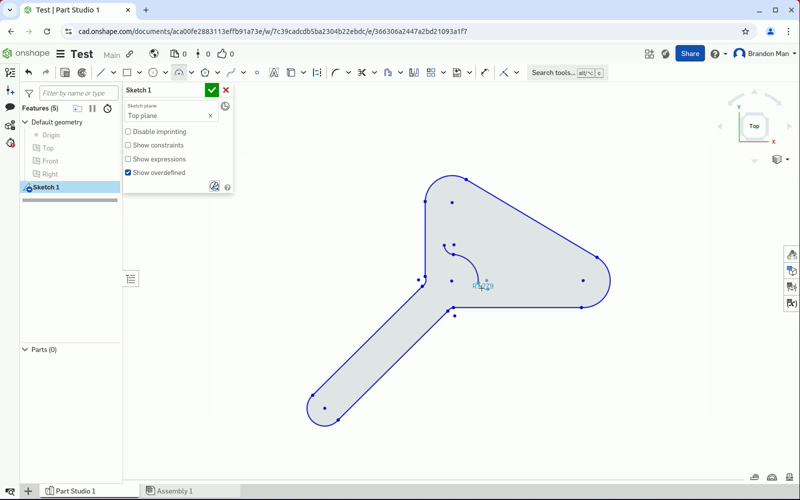
scroll(6)
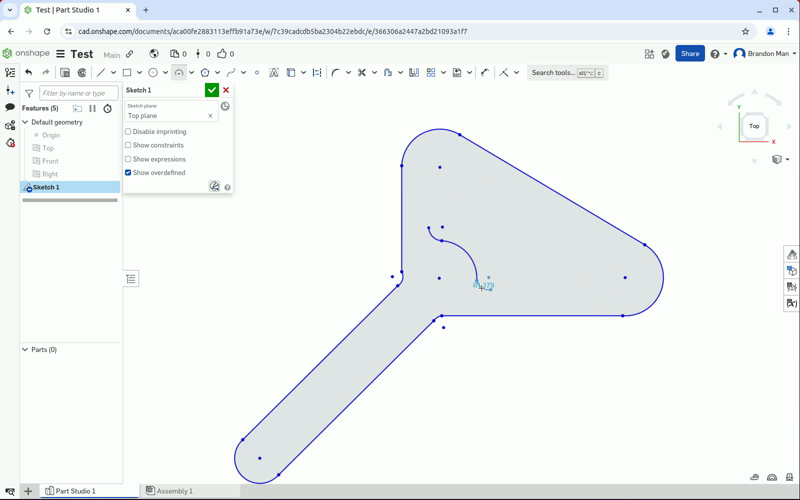
scroll(6)
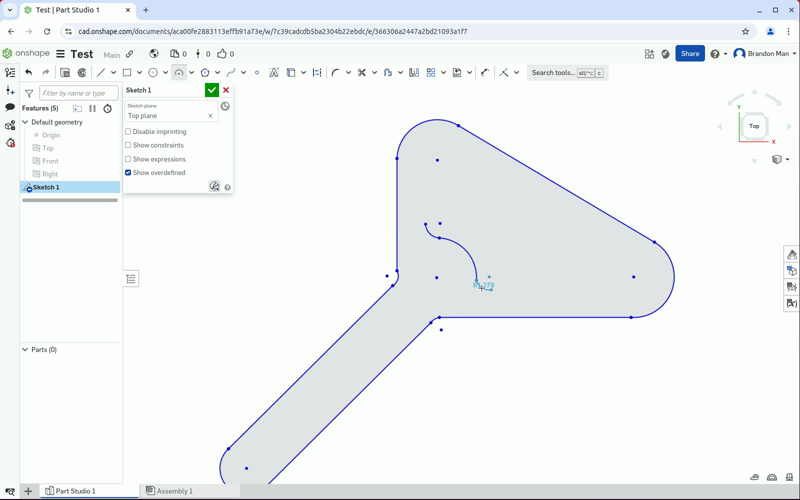
scroll(6)
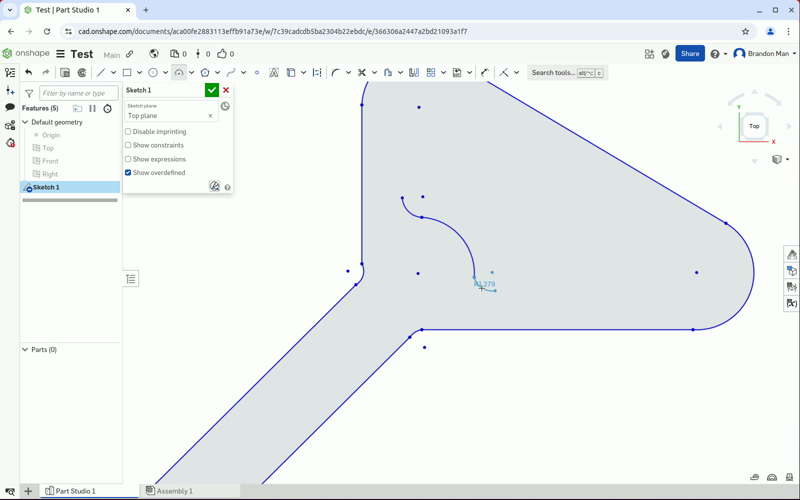
scroll(6)
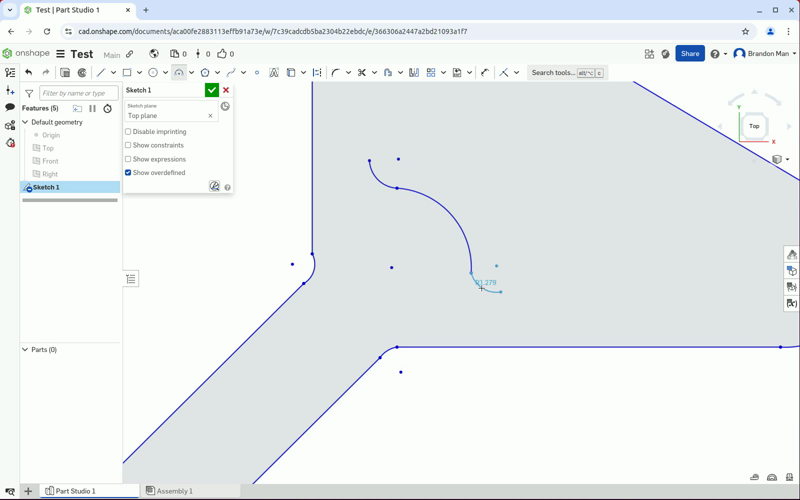
scroll(6)
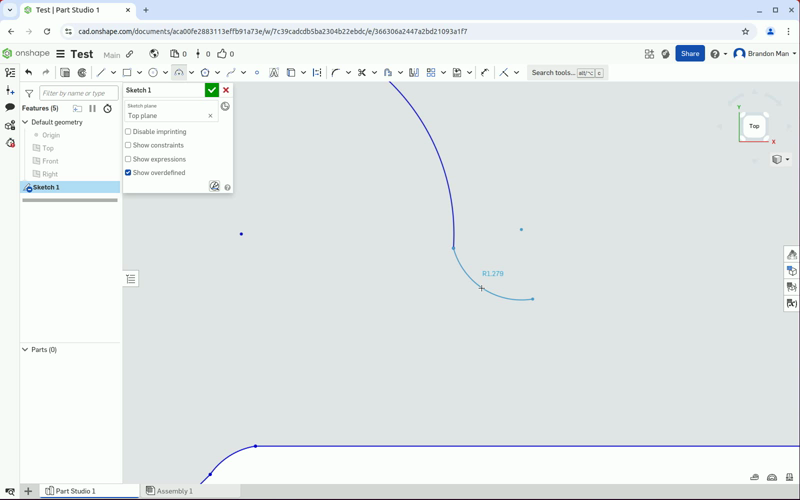
click(481, 287)
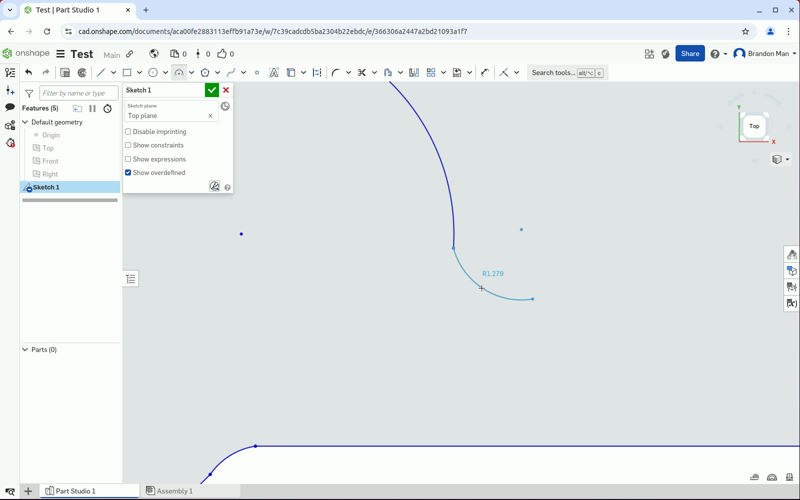
scroll(-6)
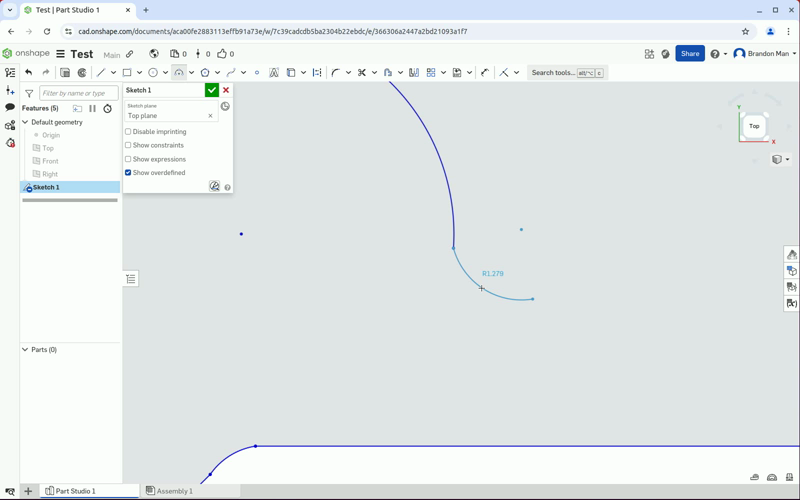
scroll(-6)
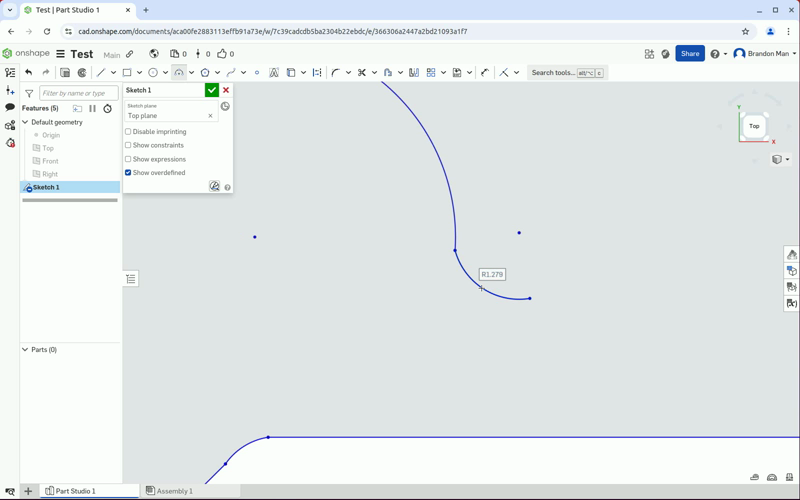
scroll(-6)
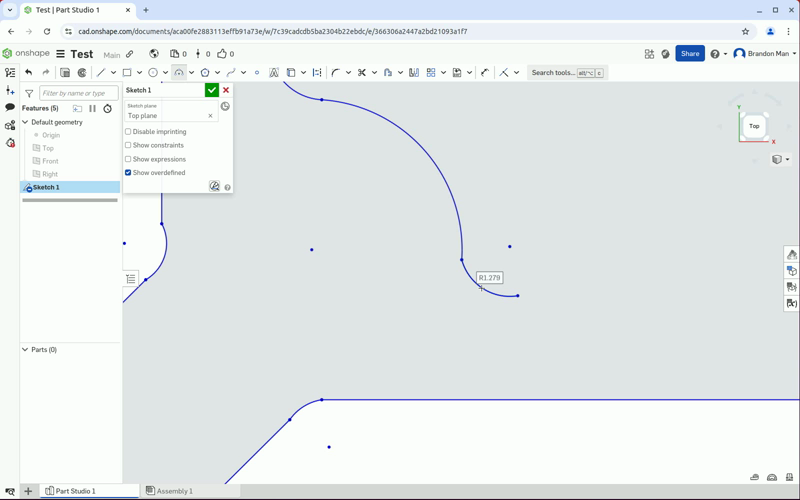
scroll(-6)
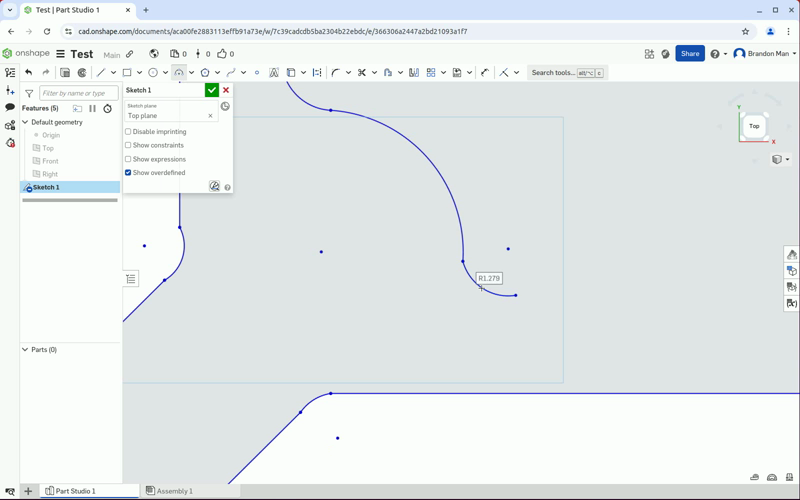
scroll(-6)
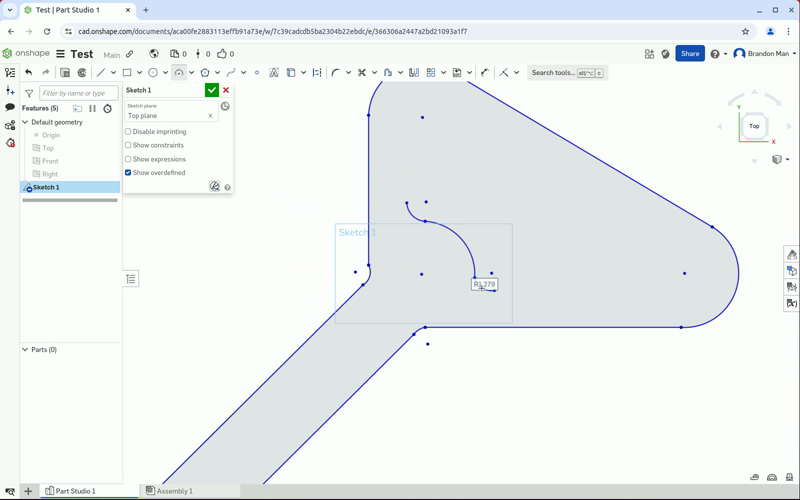
scroll(-6)
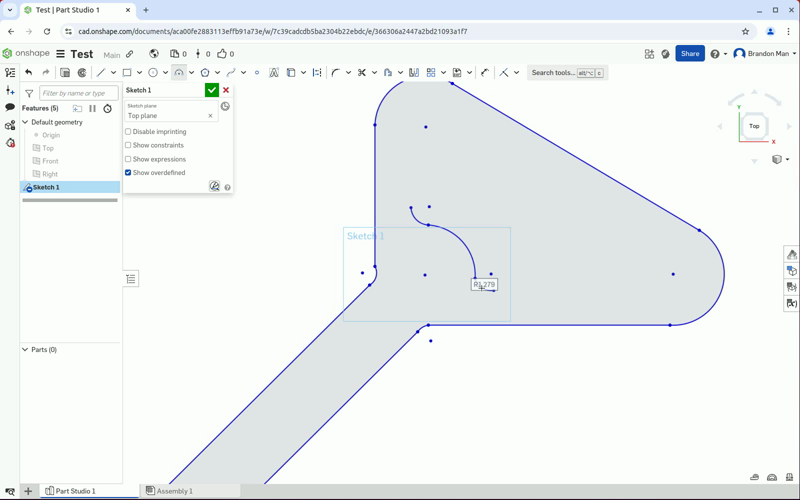
scroll(-6)
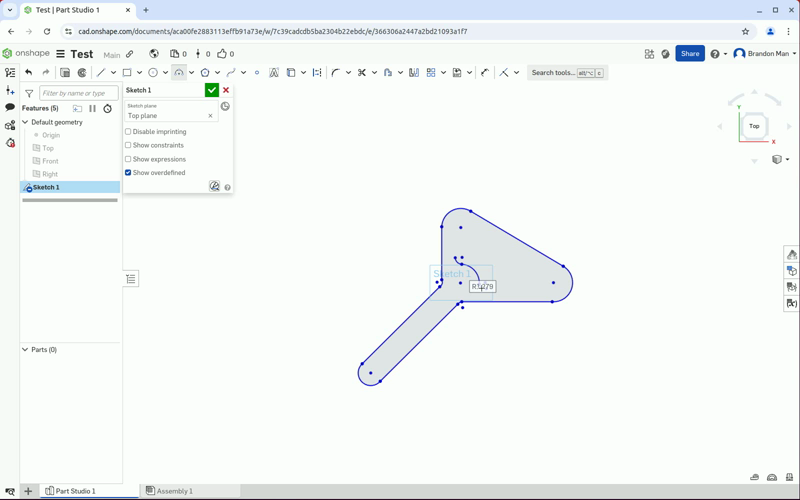
key_up(shift)
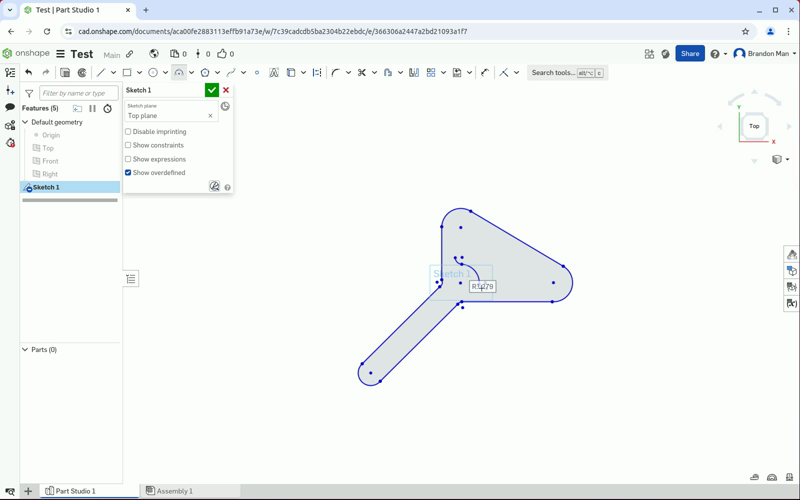
key(esc)
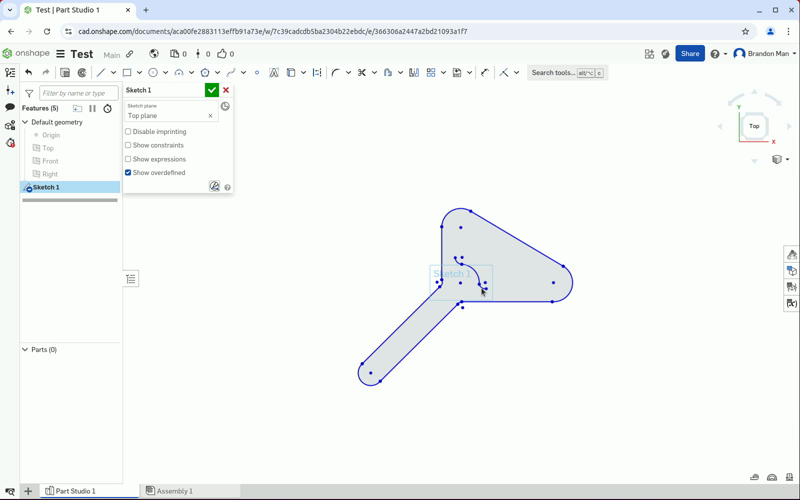
key(l)
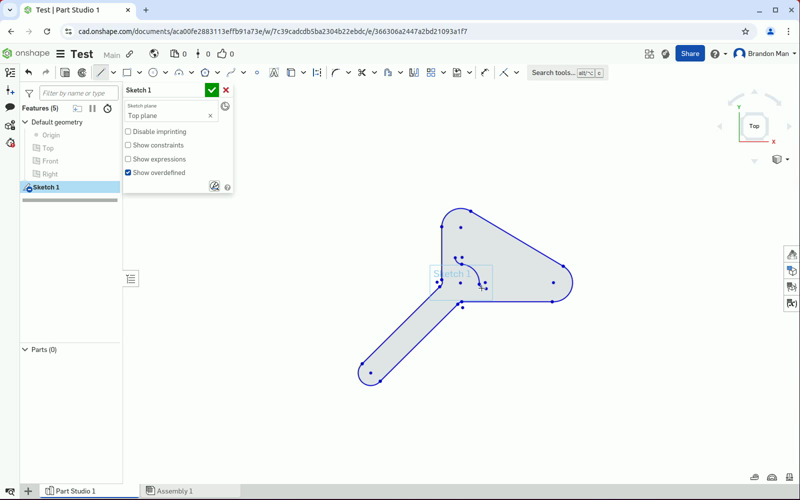
mouse_move(486, 288)
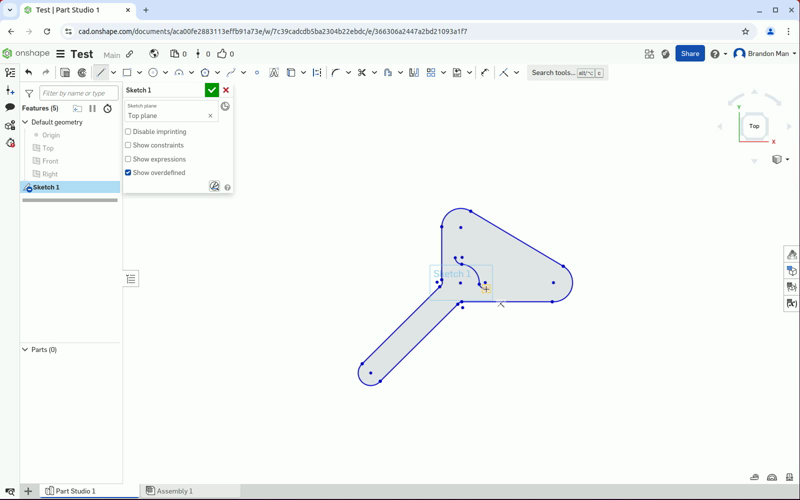
scroll(6)
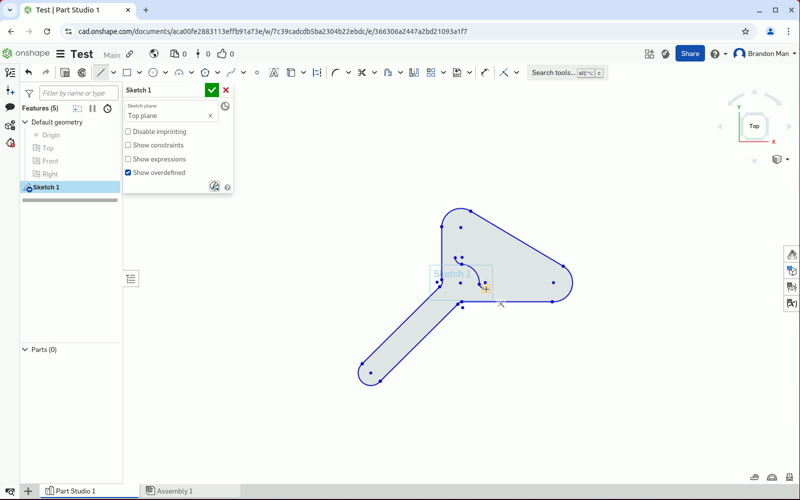
scroll(6)
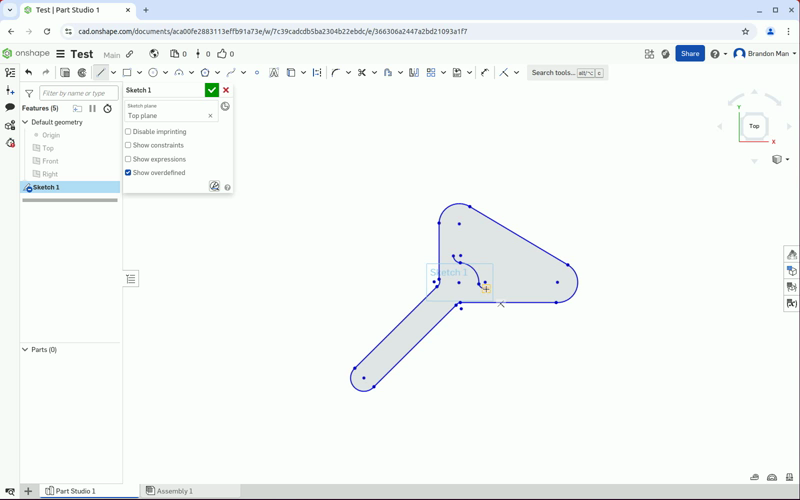
scroll(6)
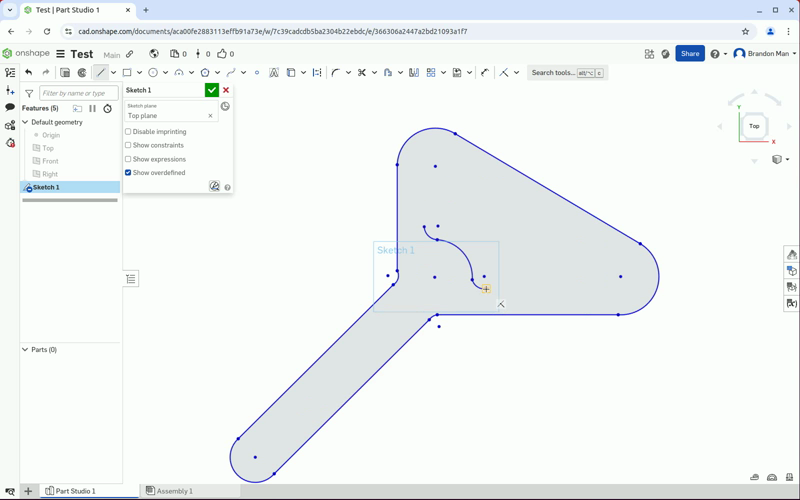
scroll(6)
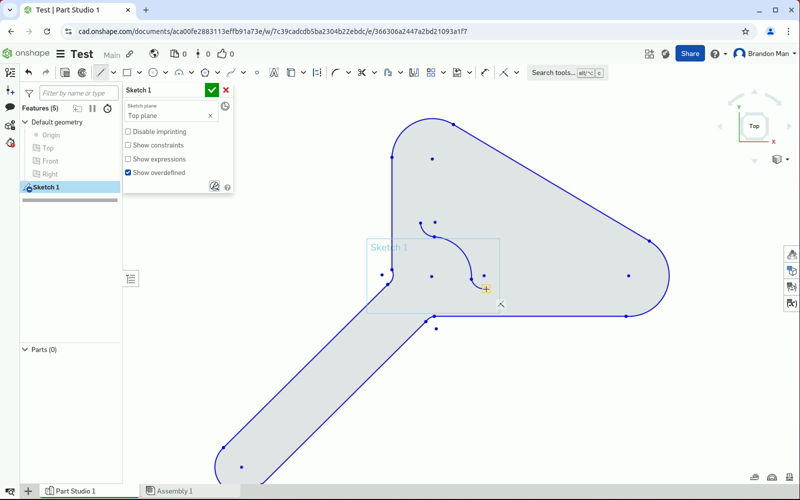
scroll(6)
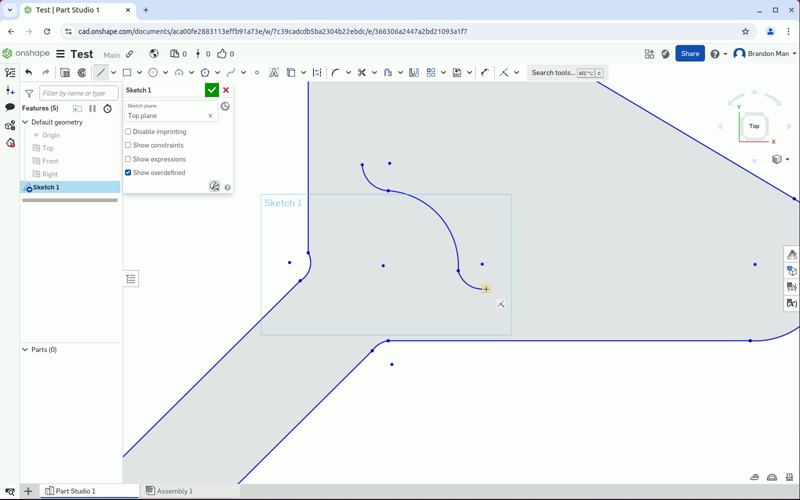
scroll(6)
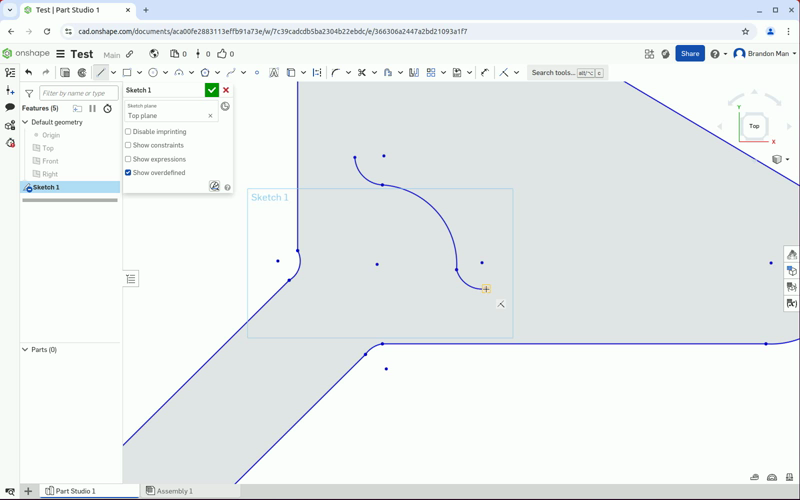
scroll(6)
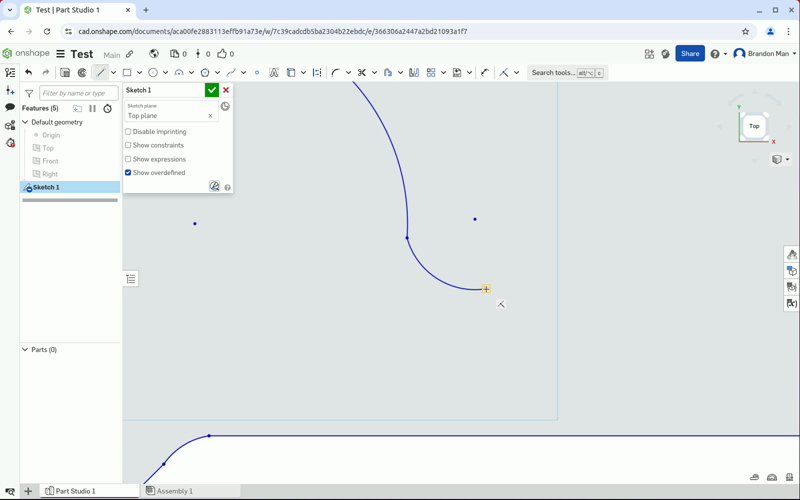
click(486, 288)
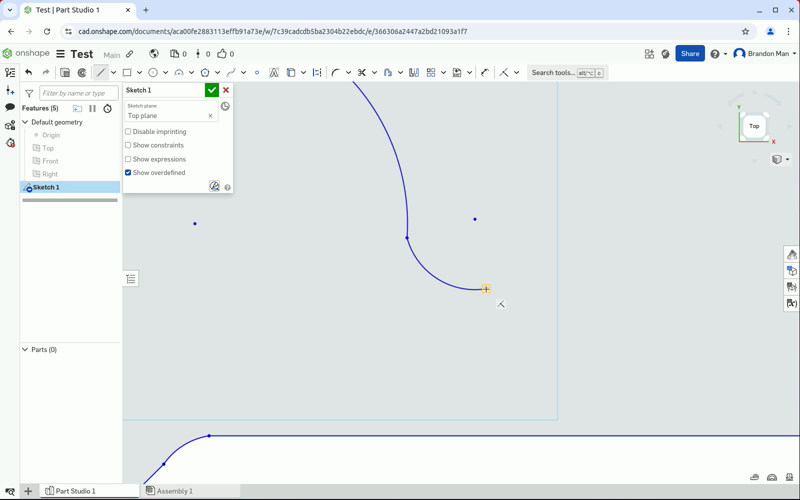
scroll(-6)
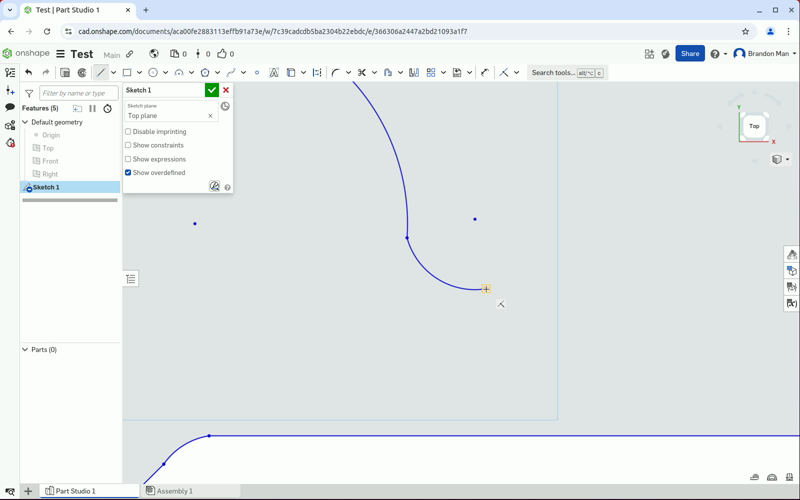
scroll(-6)
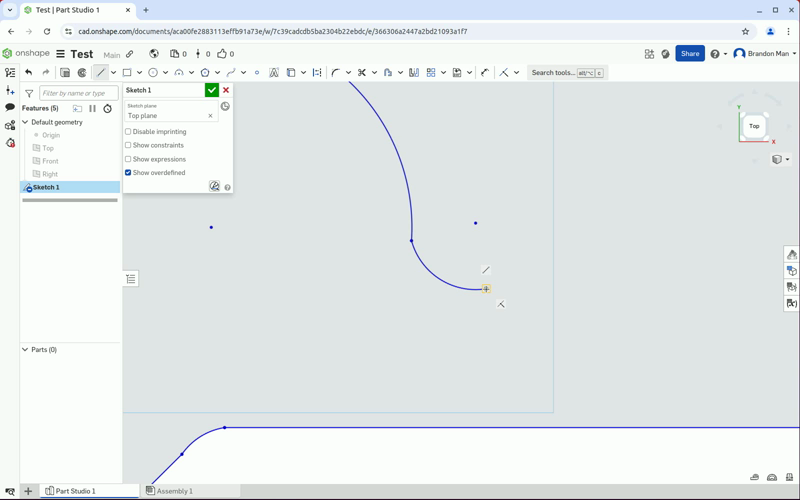
scroll(-6)
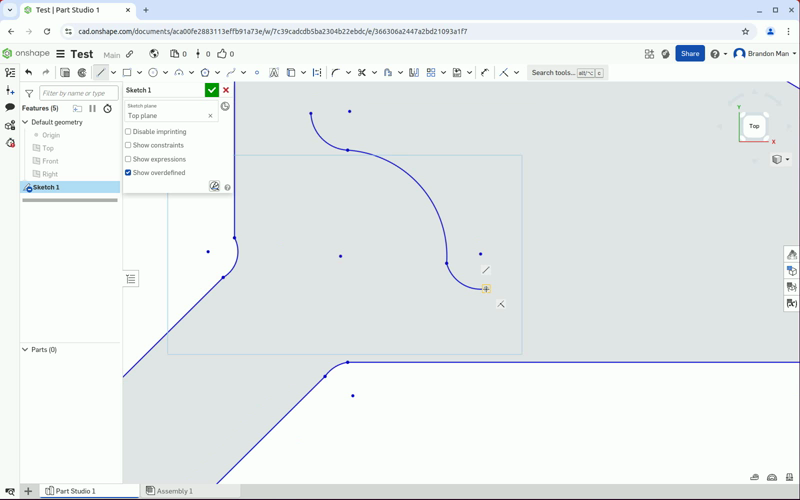
scroll(-6)
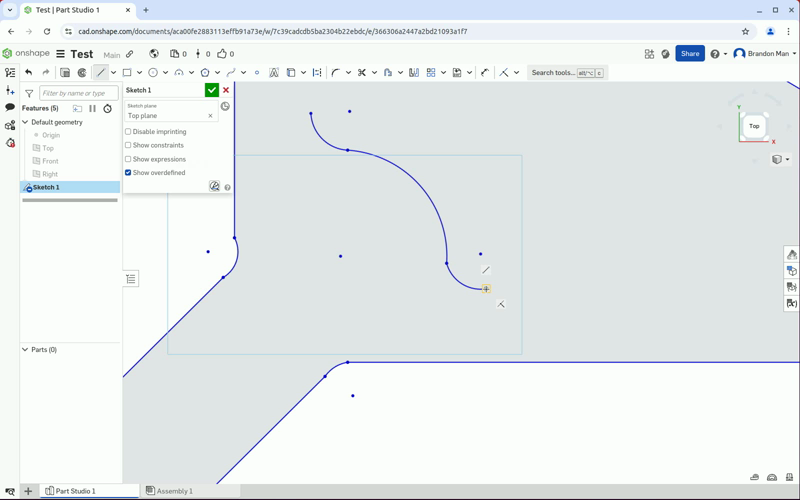
scroll(-6)
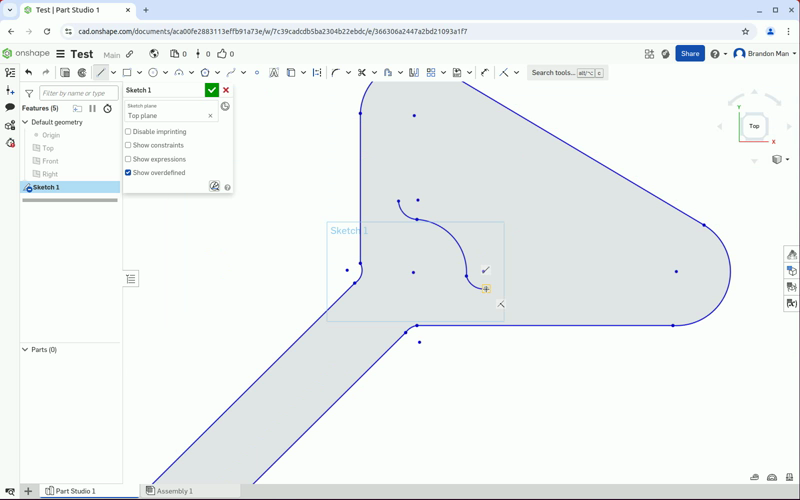
scroll(-6)
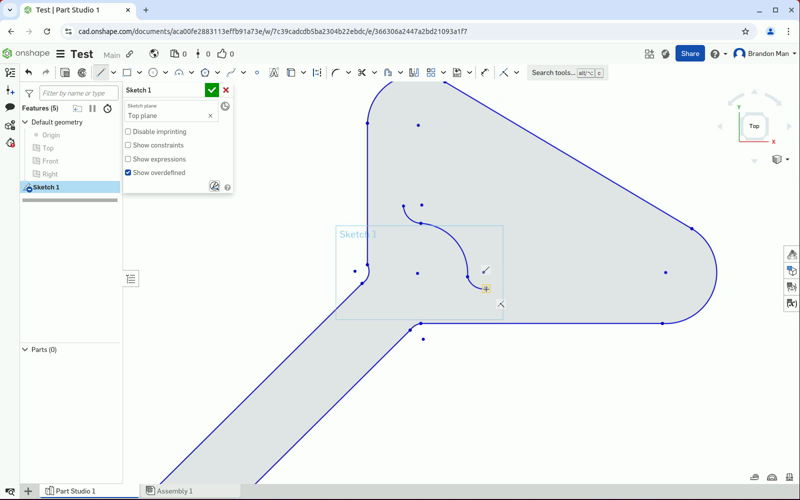
scroll(-6)
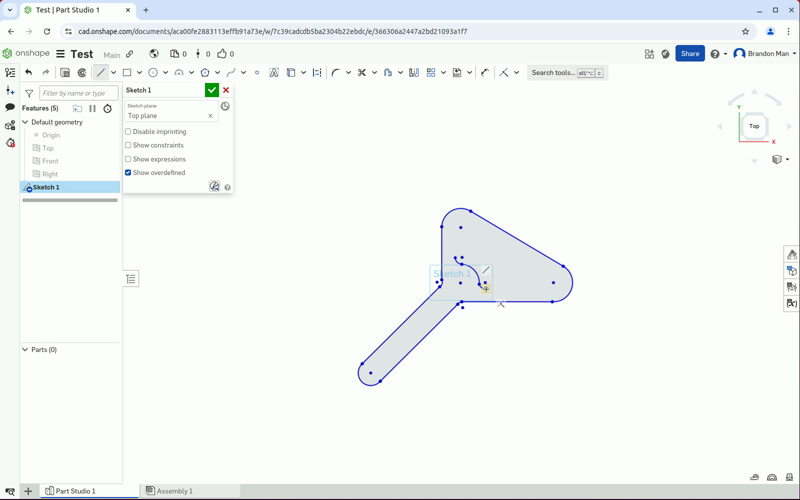
key_down(shift)
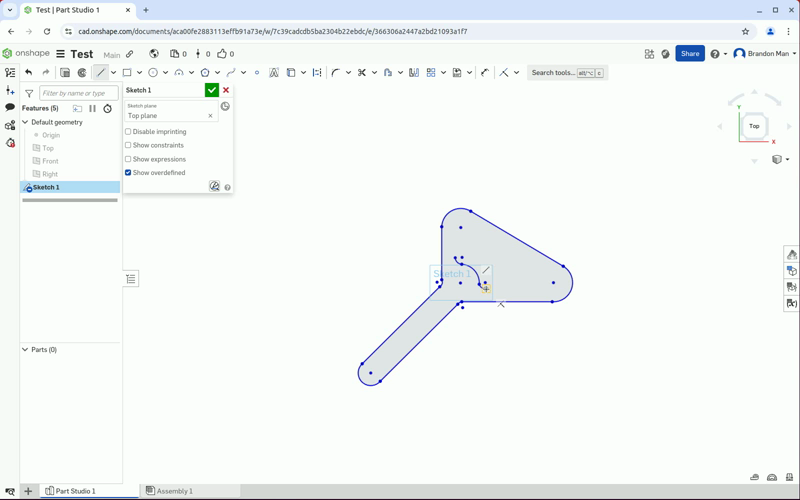
mouse_move(516, 288)
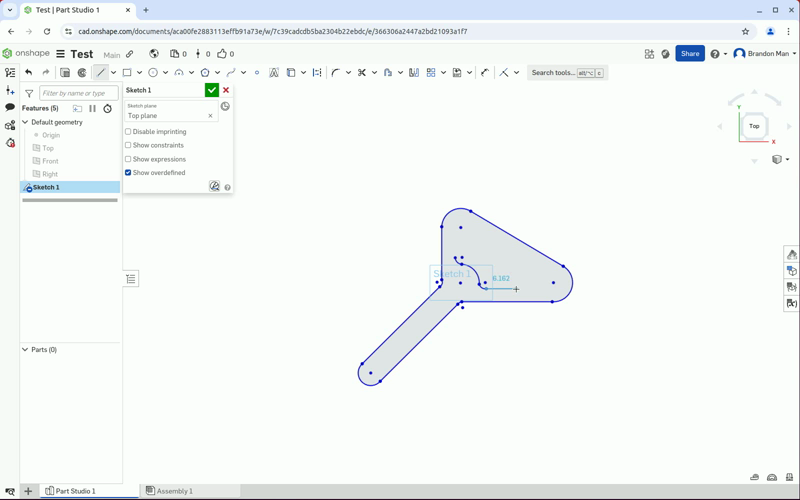
mouse_move(528, 288)
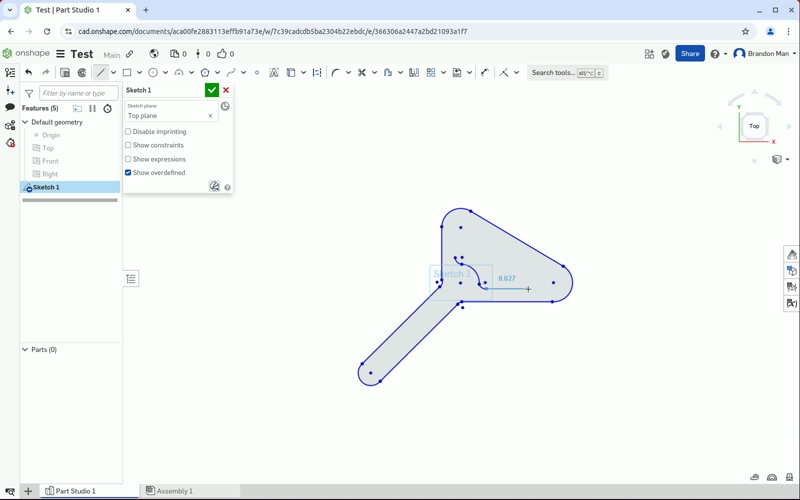
click(528, 288)
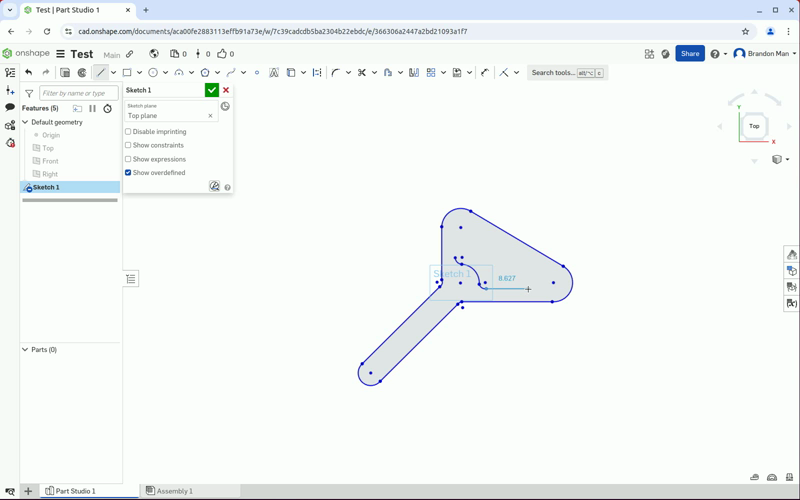
key_up(shift)
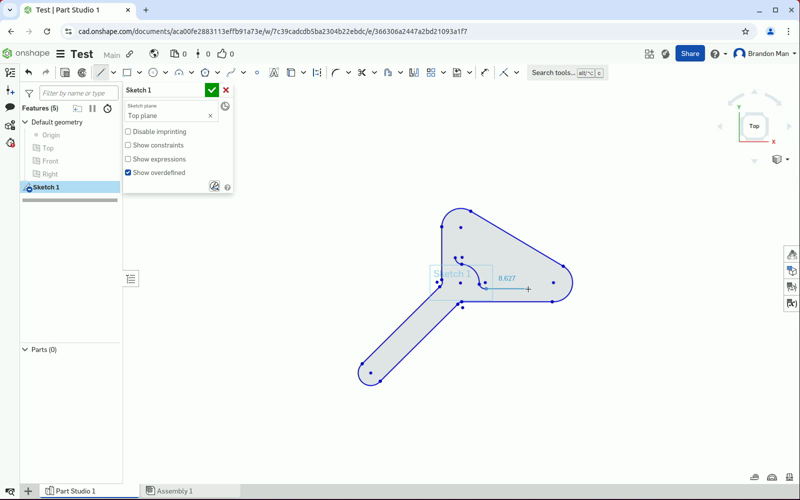
key(esc)
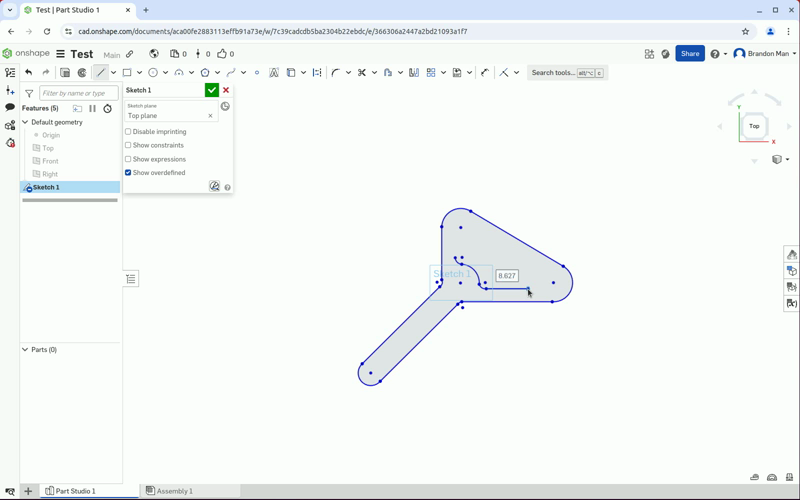
key(a)
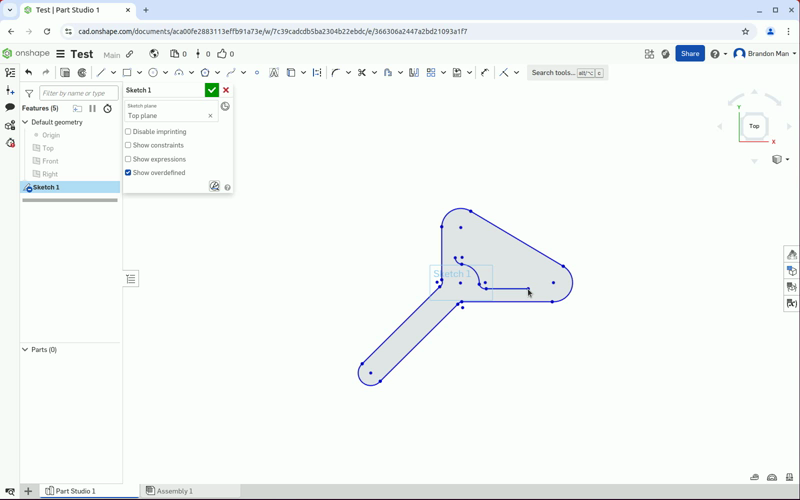
mouse_move(528, 288)
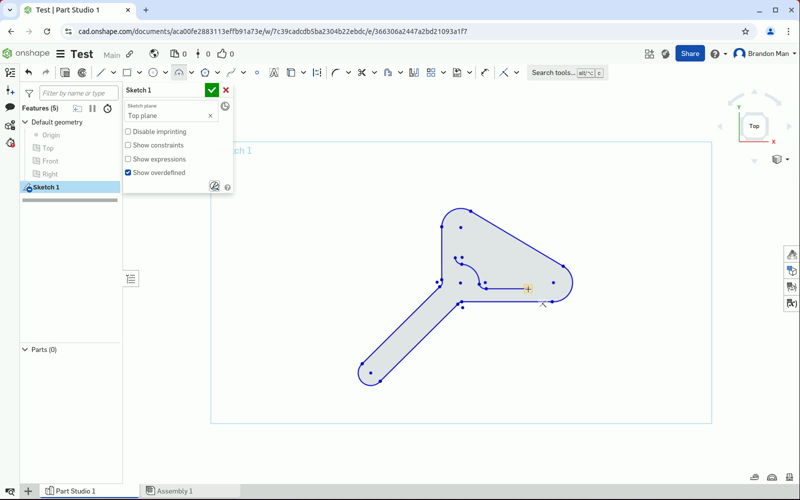
click(528, 288)
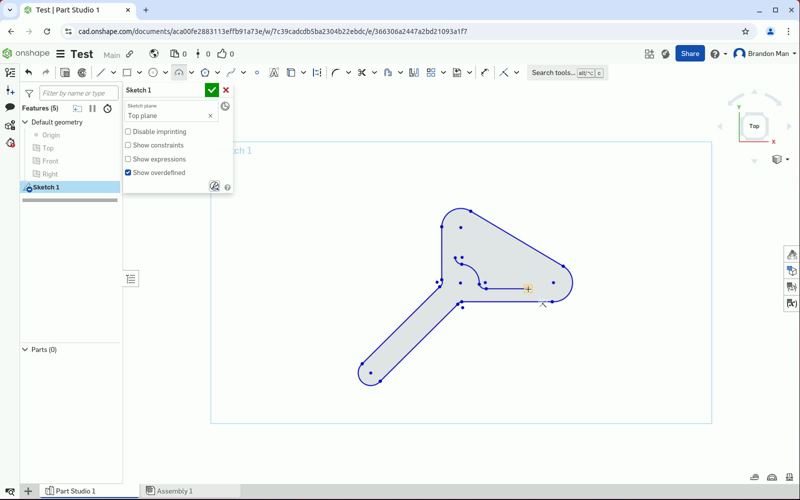
key_down(shift)
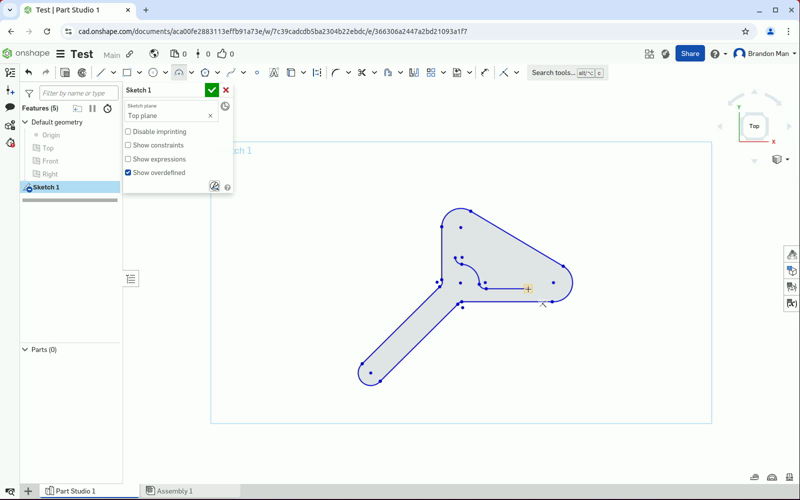
mouse_move(534, 284)
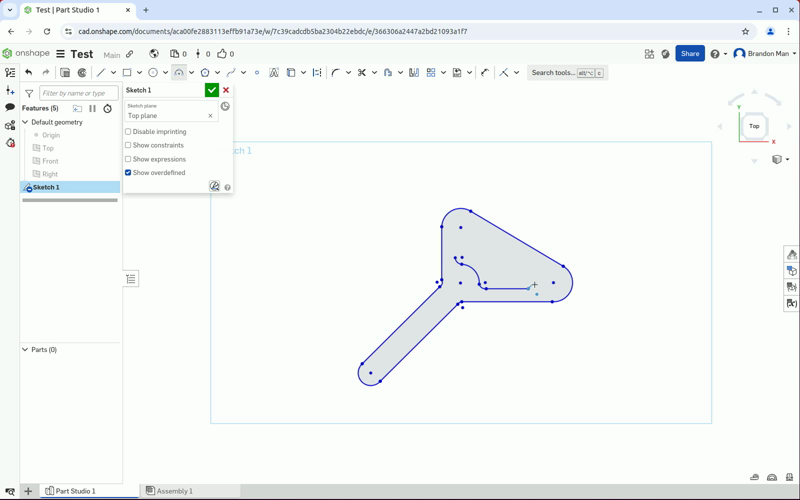
click(534, 284)
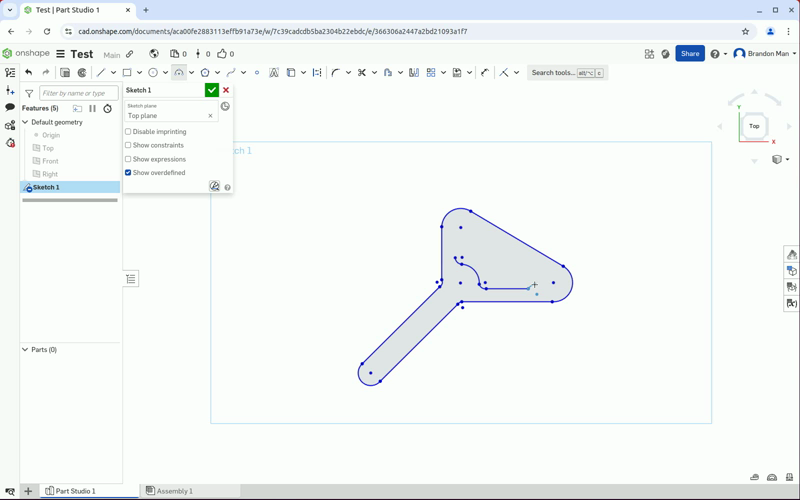
mouse_move(532, 287)
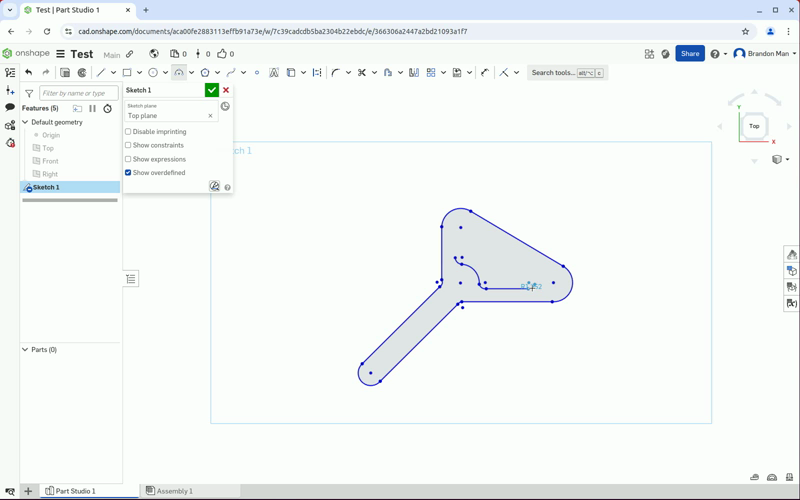
scroll(6)
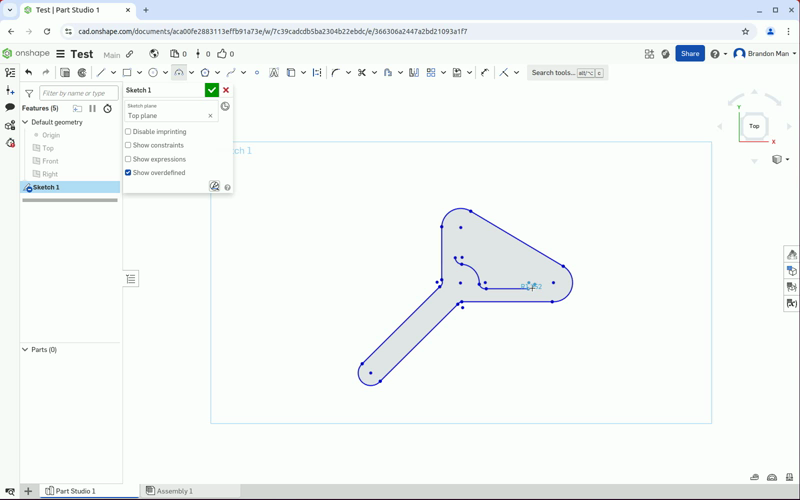
scroll(6)
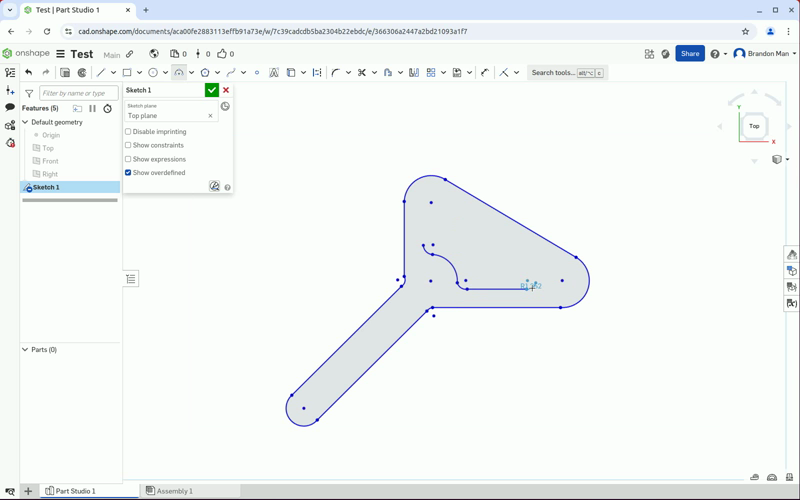
scroll(6)
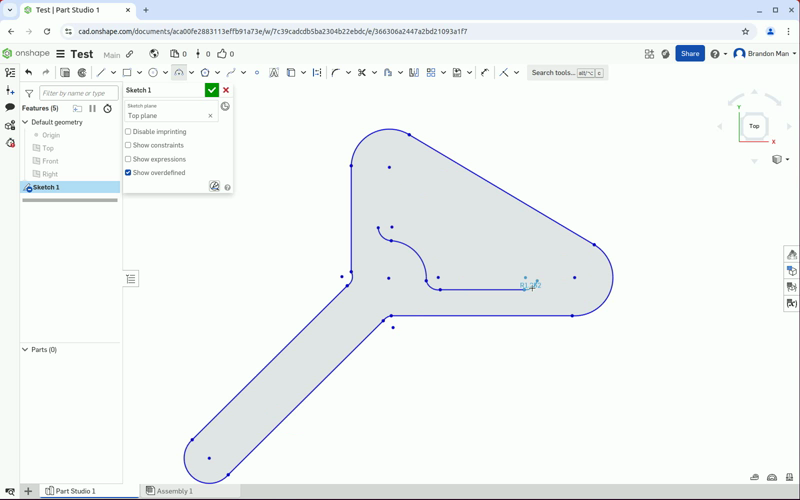
scroll(6)
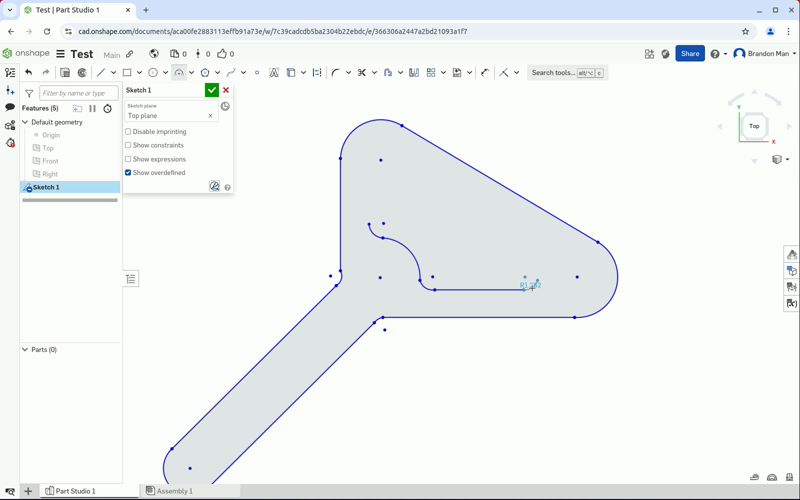
scroll(6)
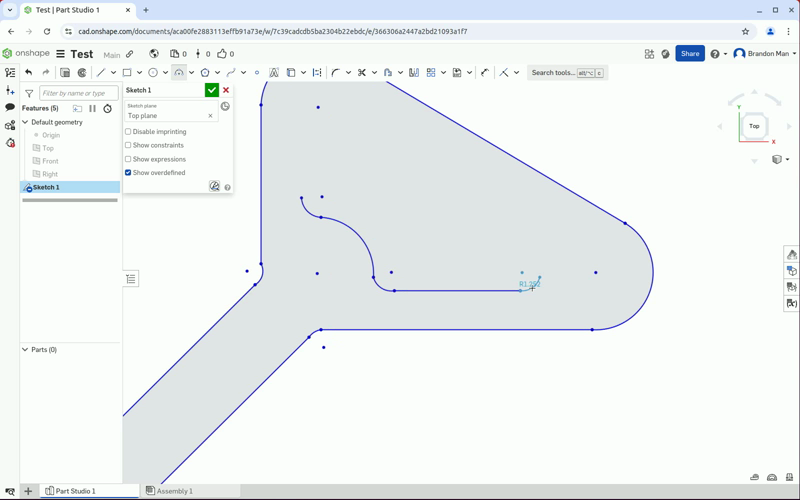
scroll(6)
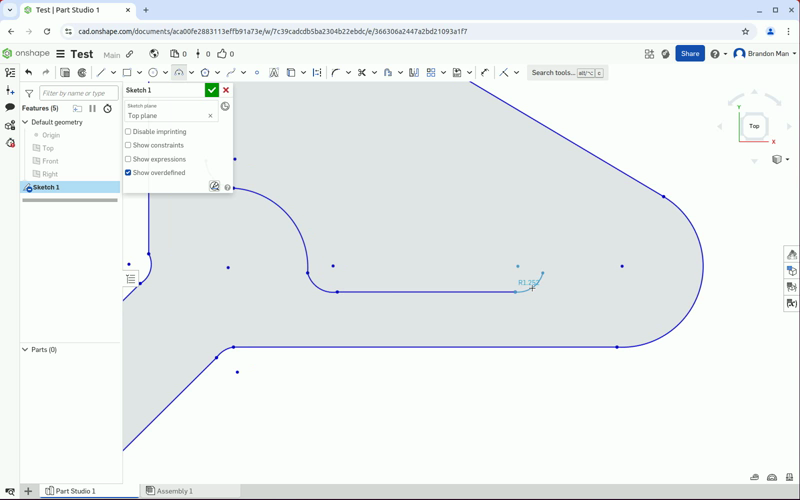
scroll(6)
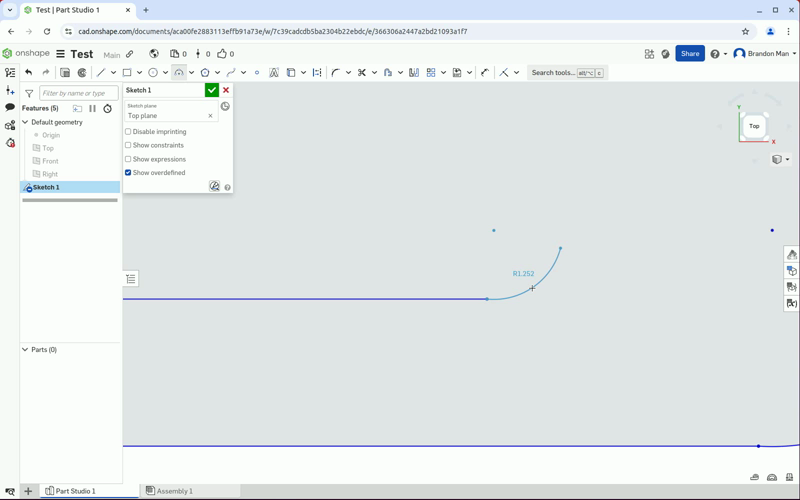
click(532, 287)
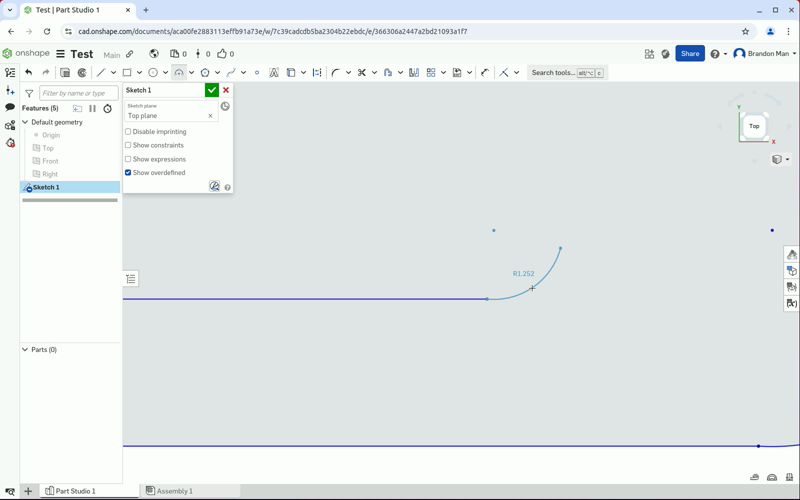
scroll(-6)
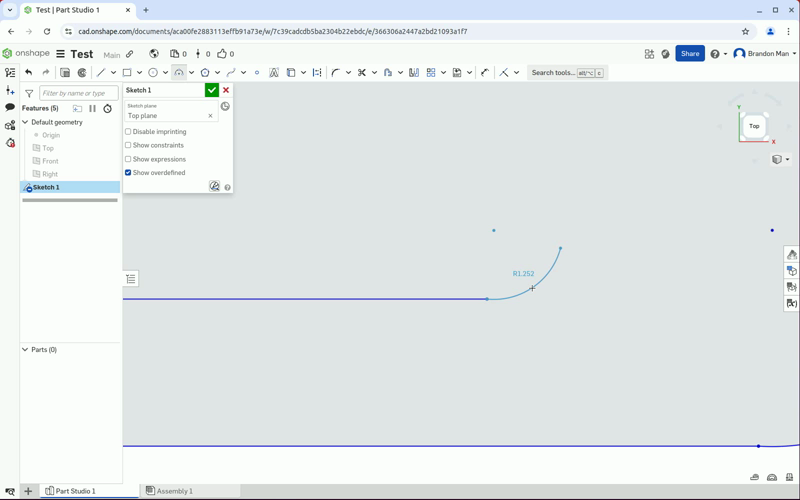
scroll(-6)
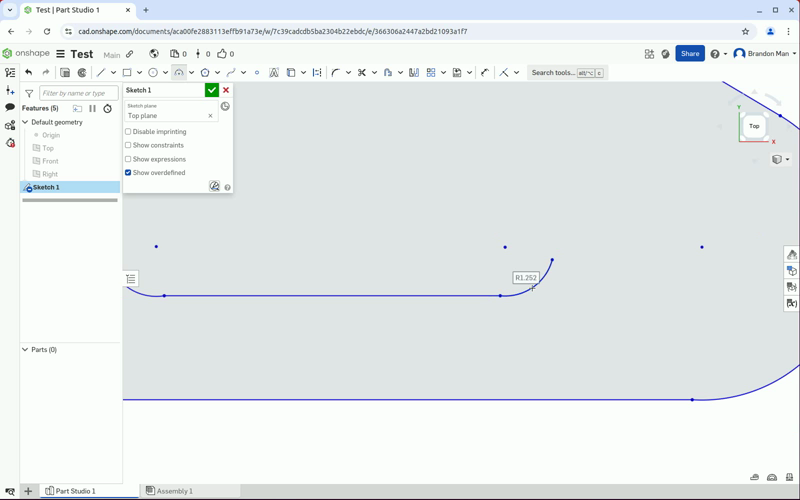
scroll(-6)
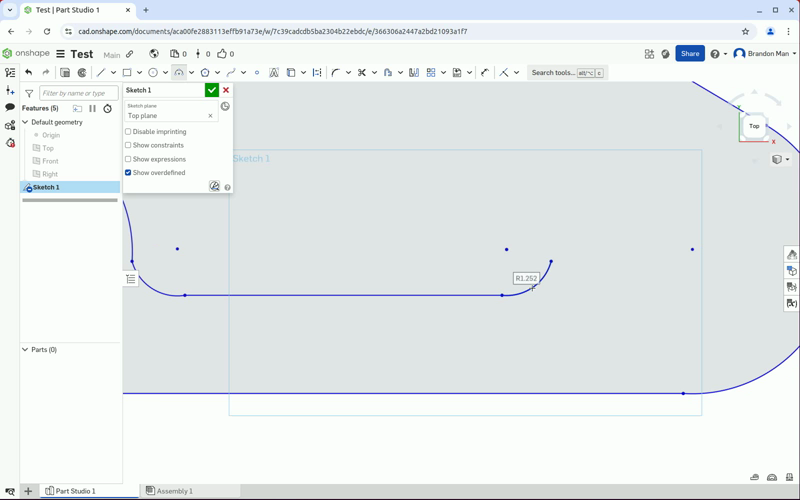
scroll(-6)
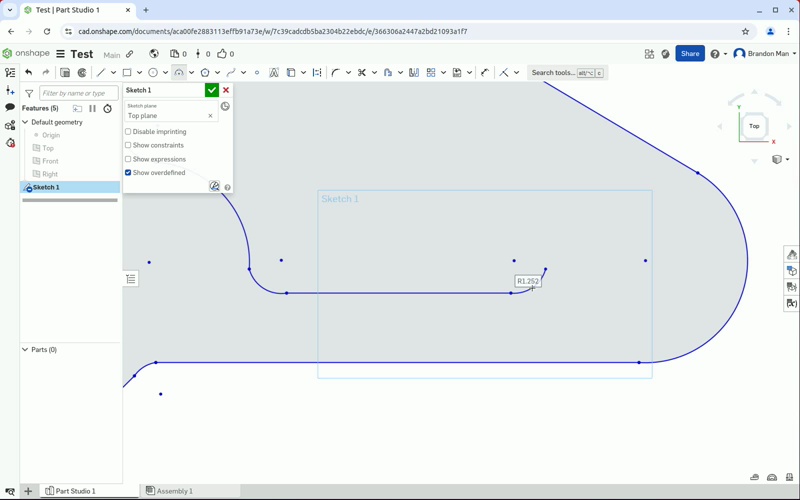
scroll(-6)
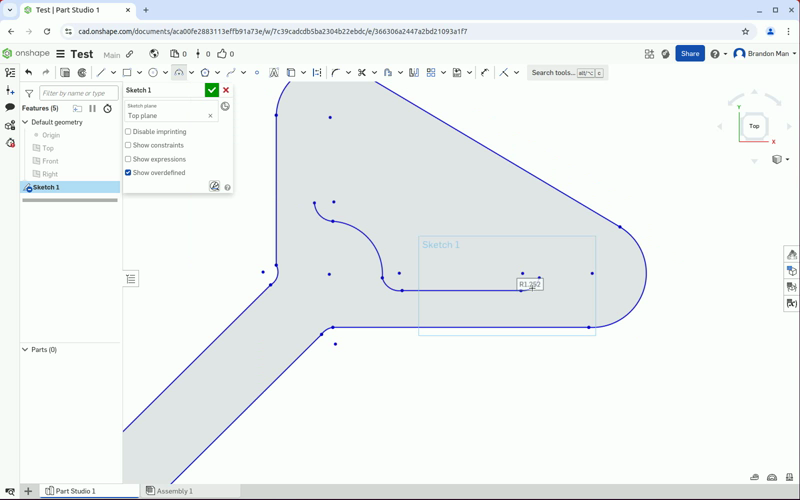
scroll(-6)
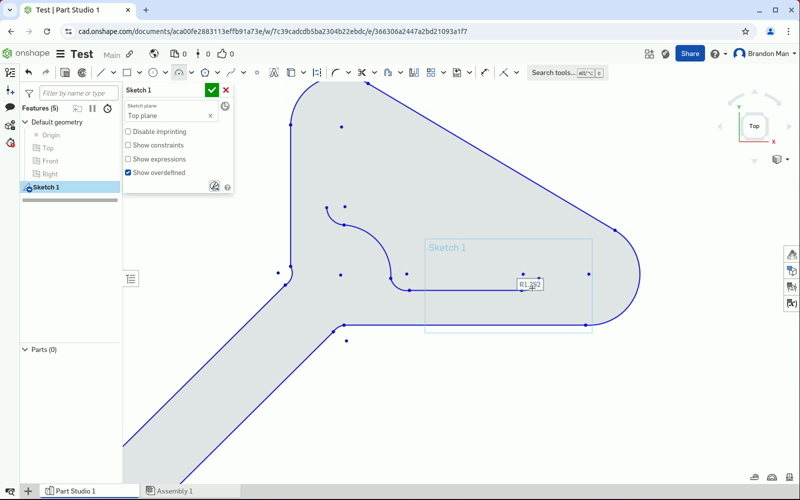
scroll(-6)
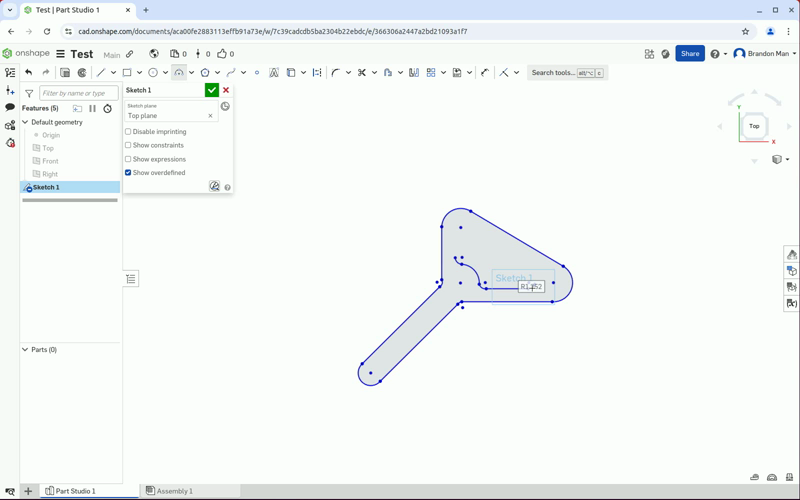
key_up(shift)
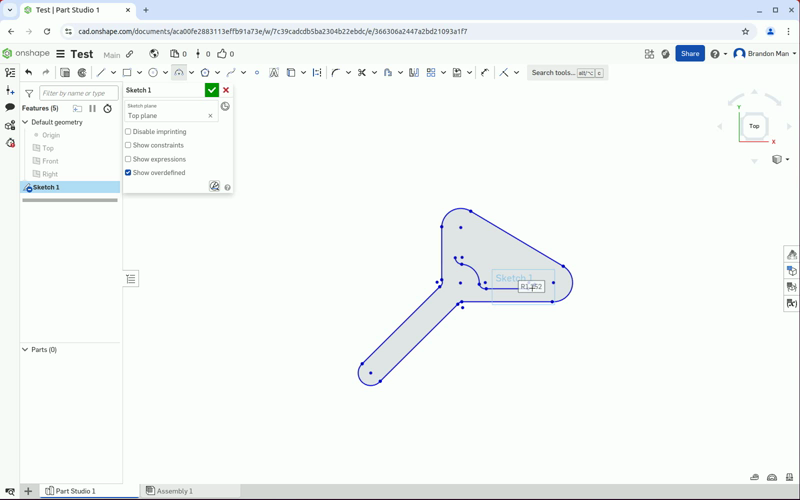
mouse_move(534, 284)
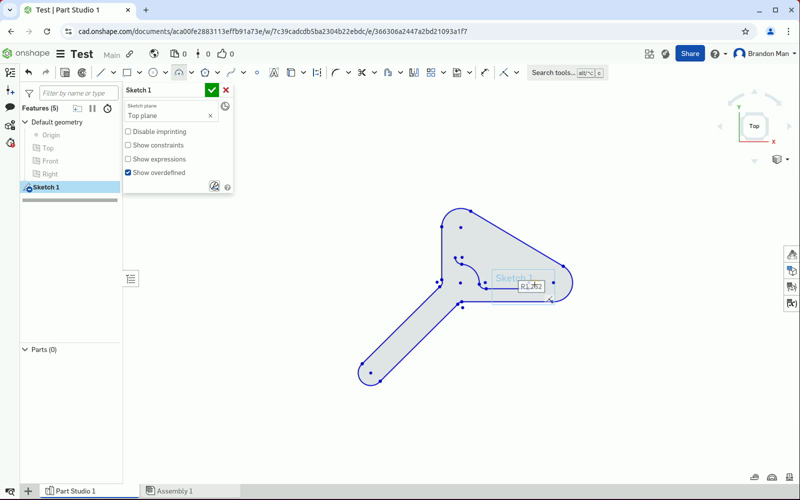
scroll(6)
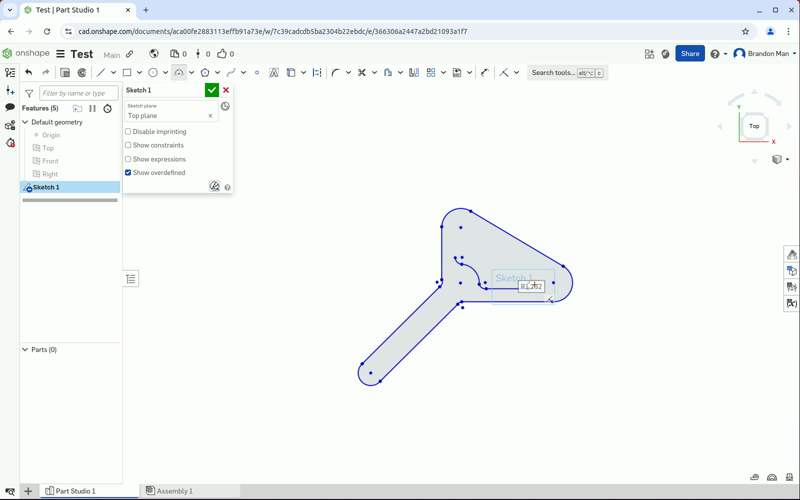
scroll(6)
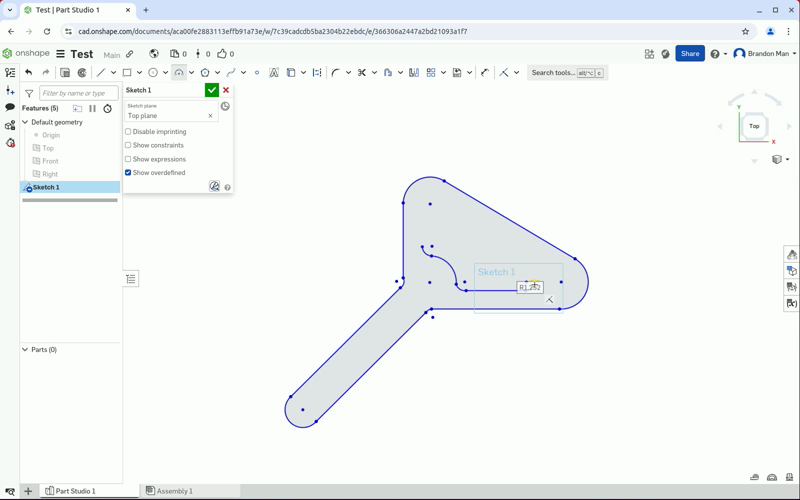
scroll(6)
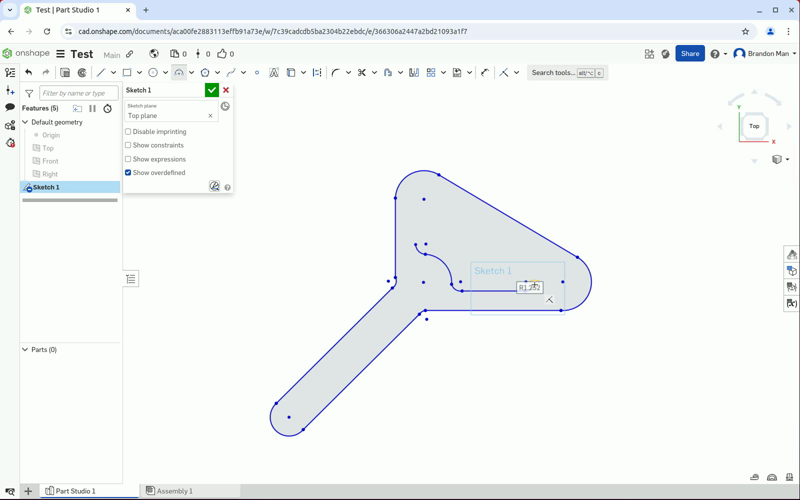
scroll(6)
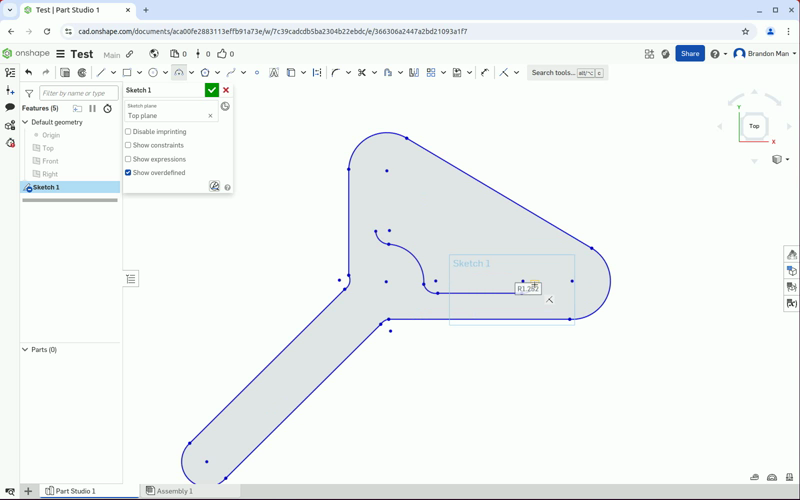
scroll(6)
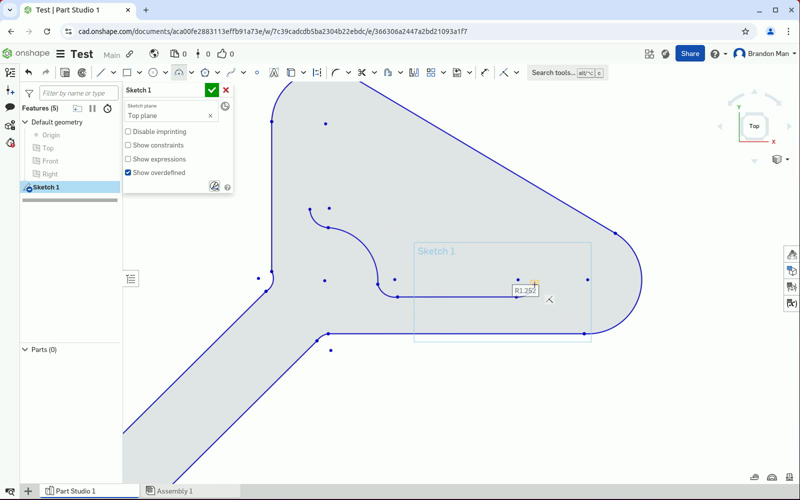
scroll(6)
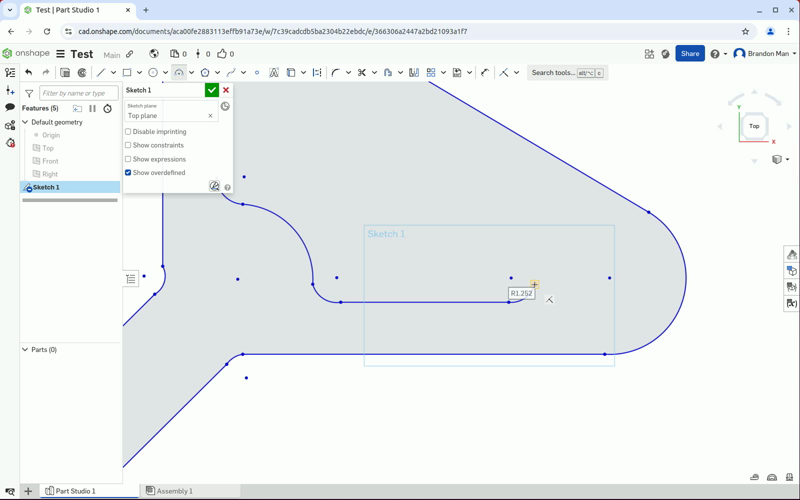
scroll(6)
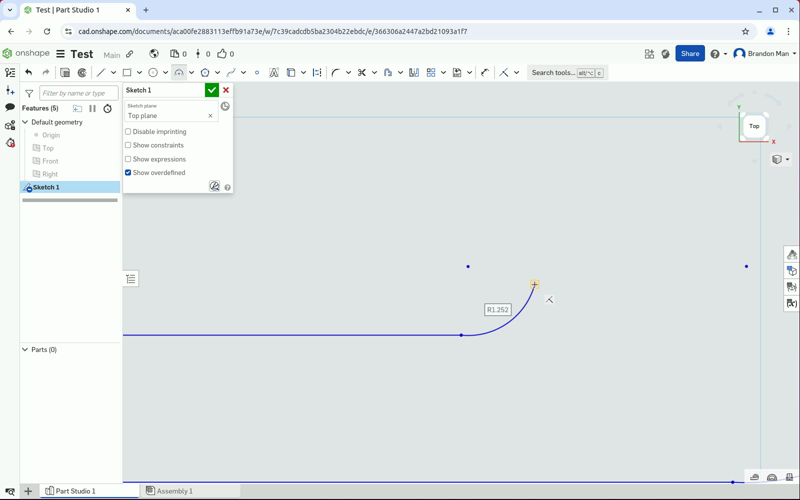
click(534, 284)
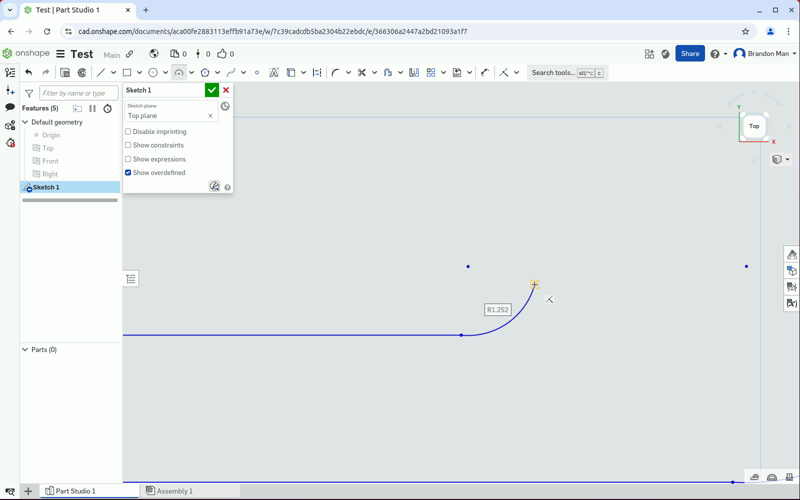
scroll(-6)
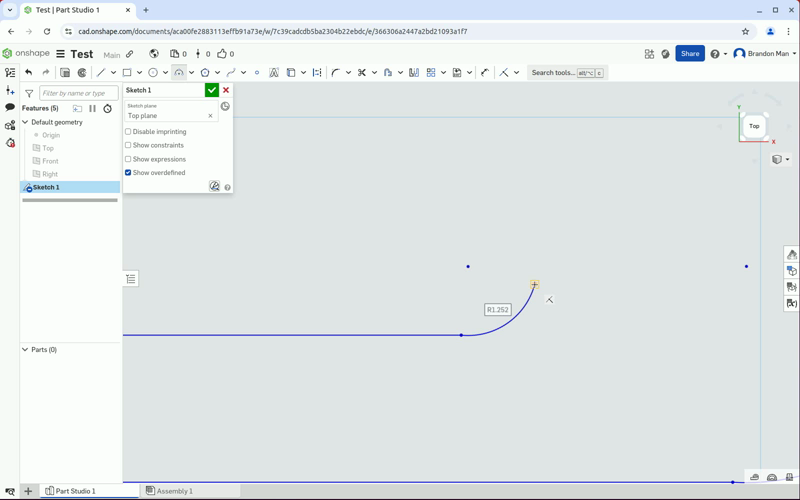
scroll(-6)
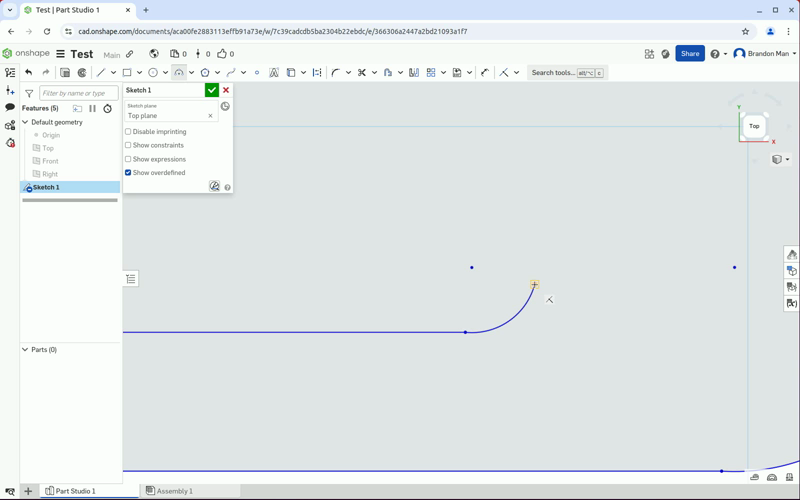
scroll(-6)
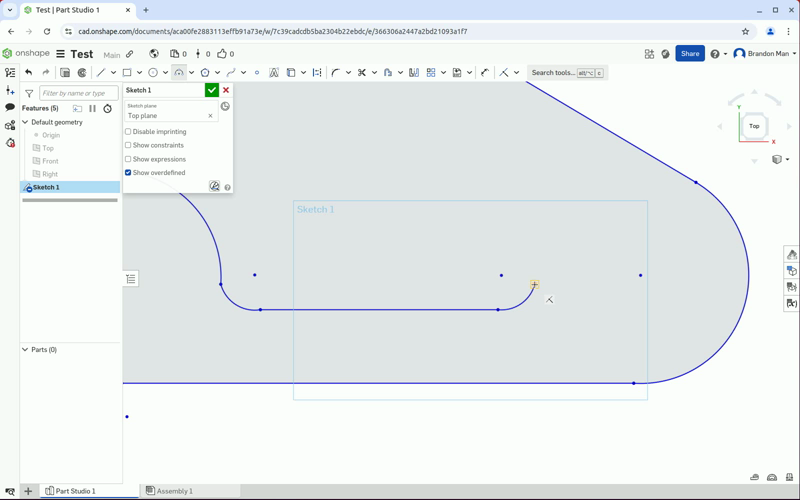
scroll(-6)
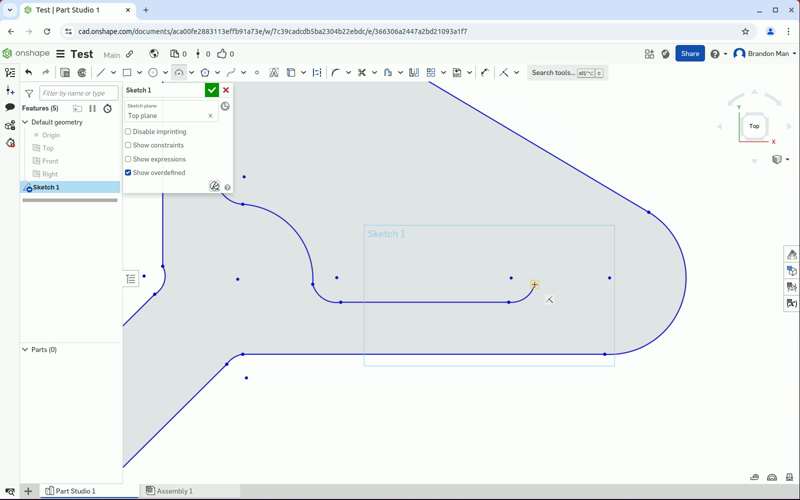
scroll(-6)
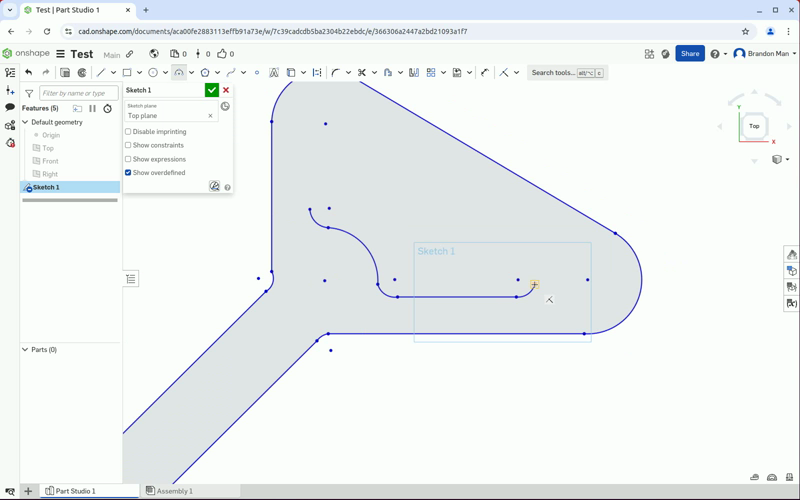
scroll(-6)
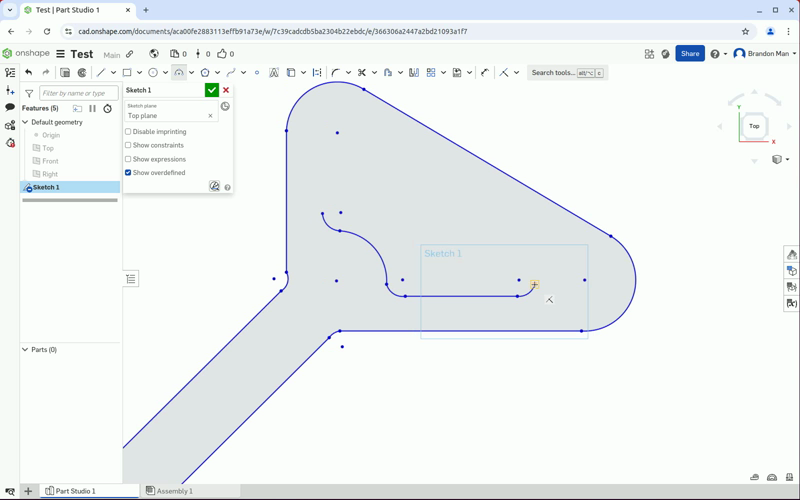
scroll(-6)
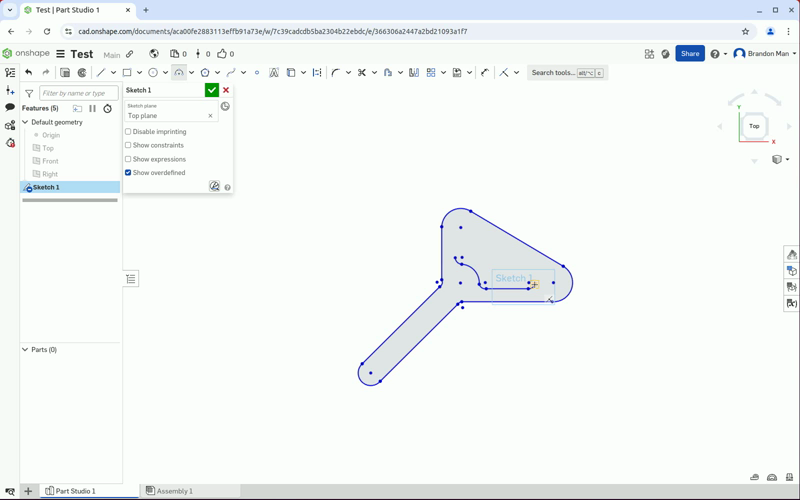
key_down(shift)
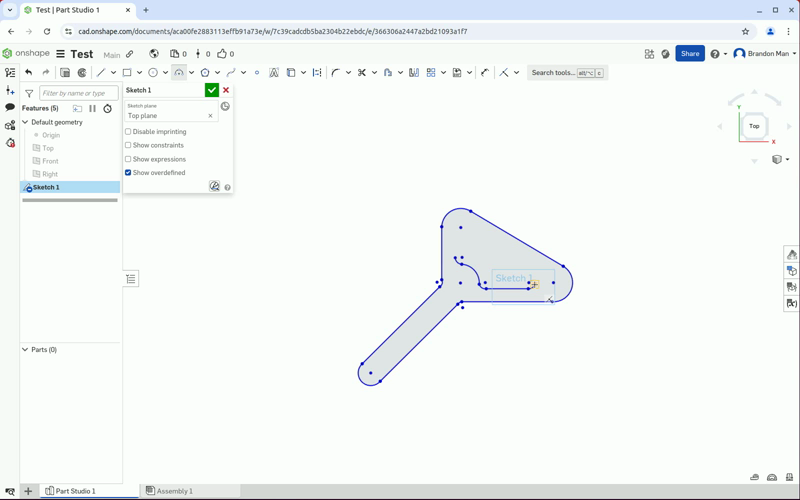
mouse_move(537, 273)
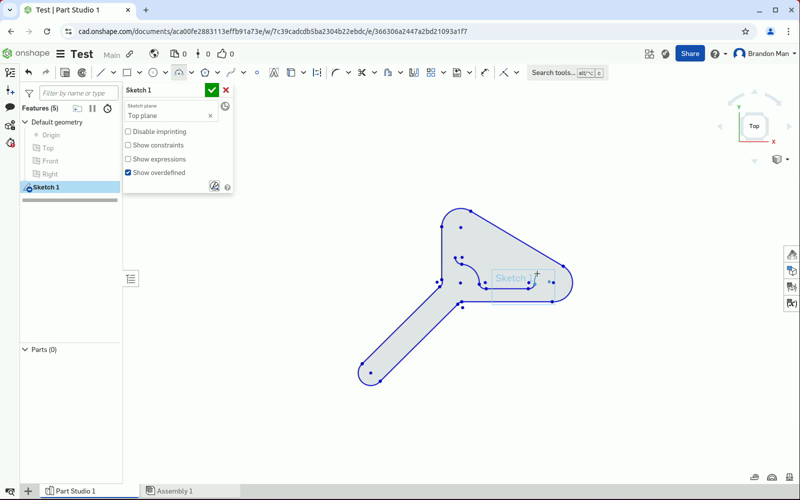
click(537, 273)
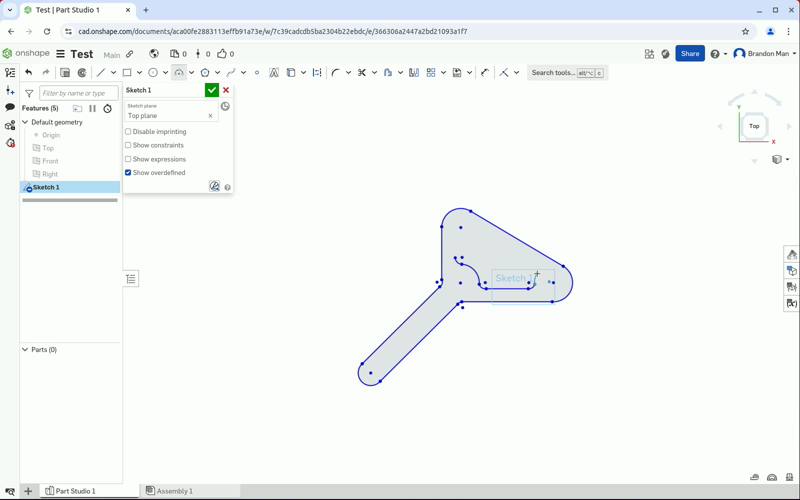
mouse_move(535, 278)
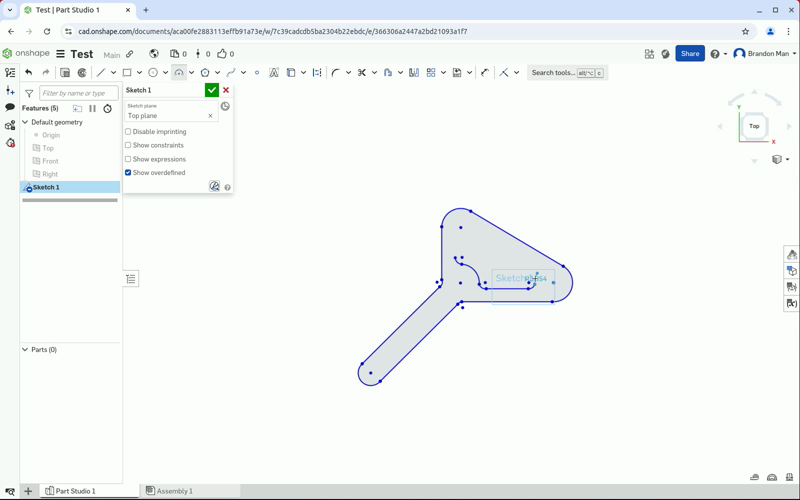
click(535, 278)
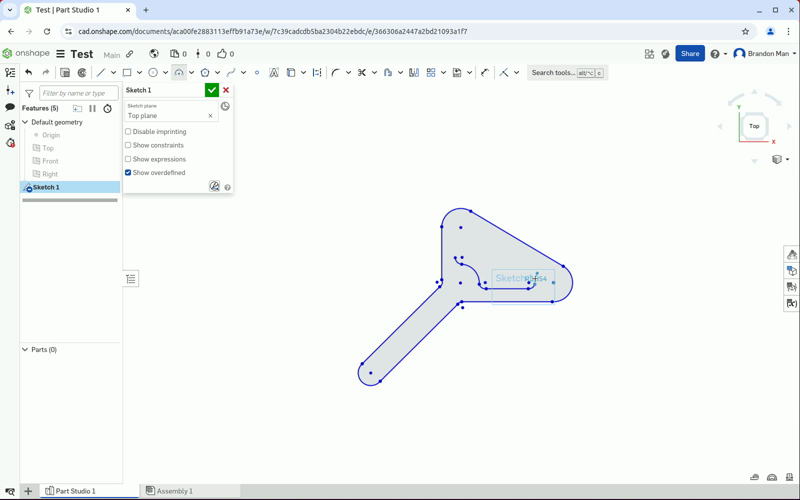
key_up(shift)
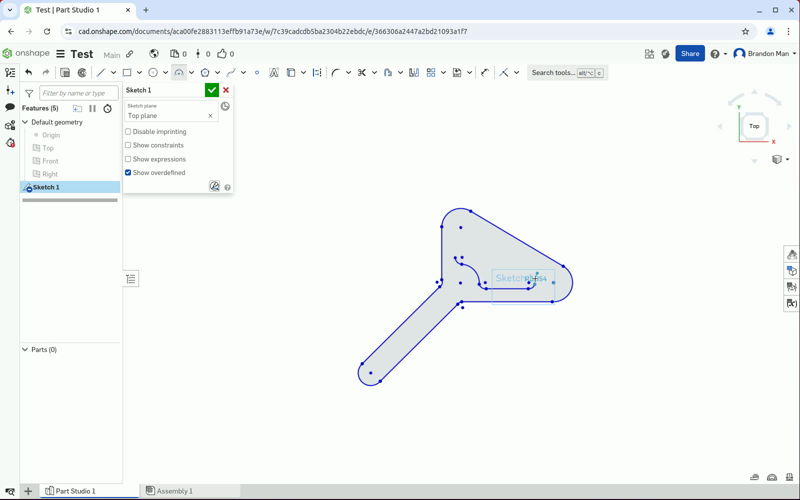
mouse_move(537, 273)
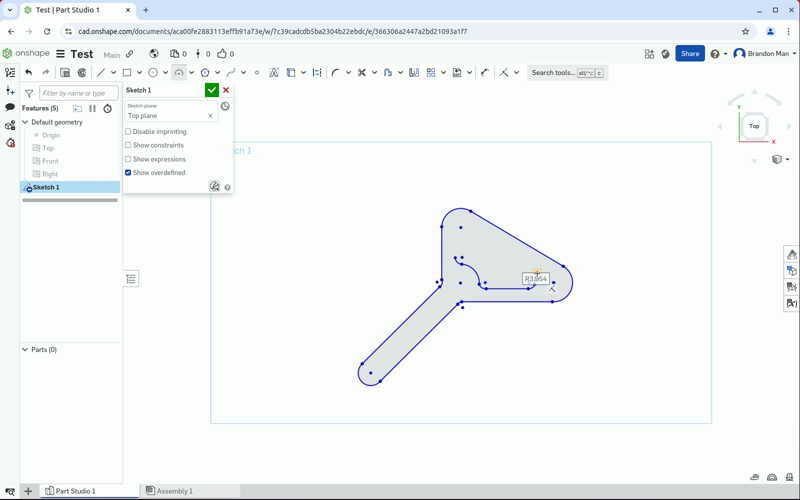
click(537, 273)
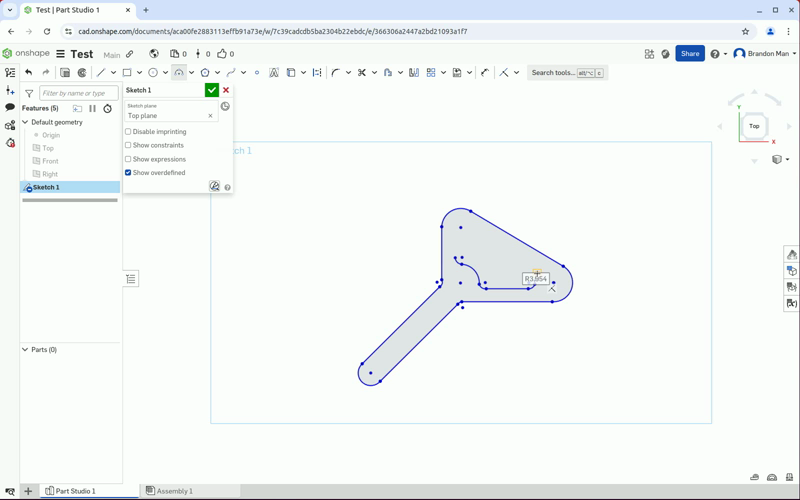
key_down(shift)
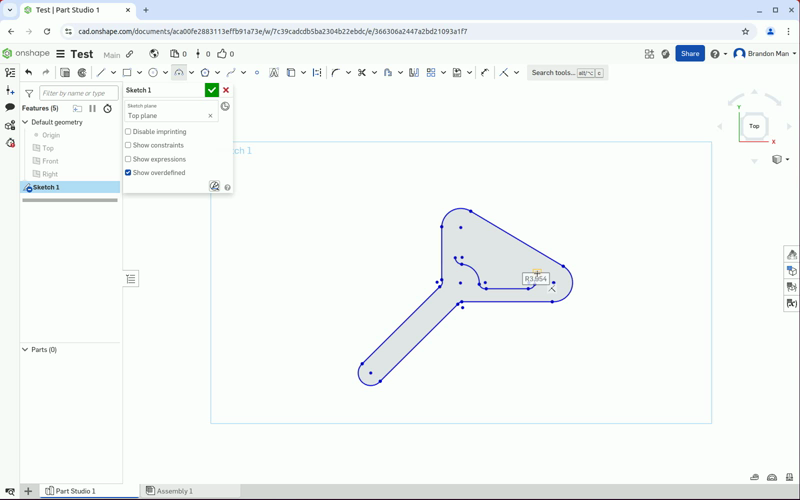
mouse_move(534, 264)
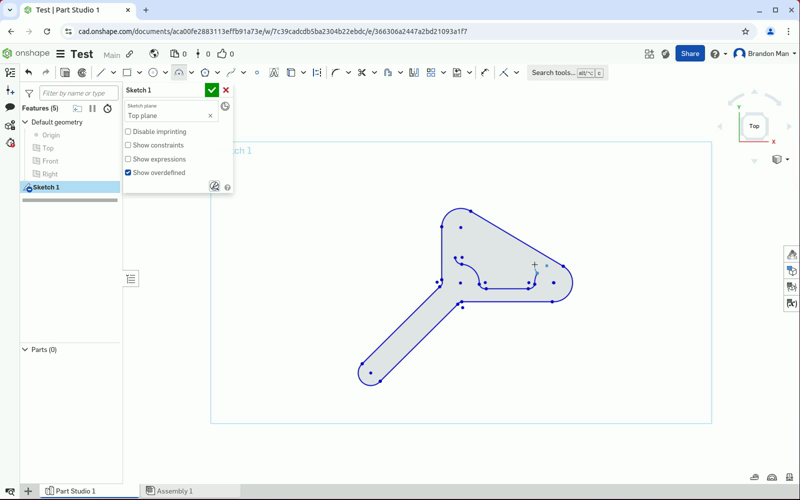
click(534, 264)
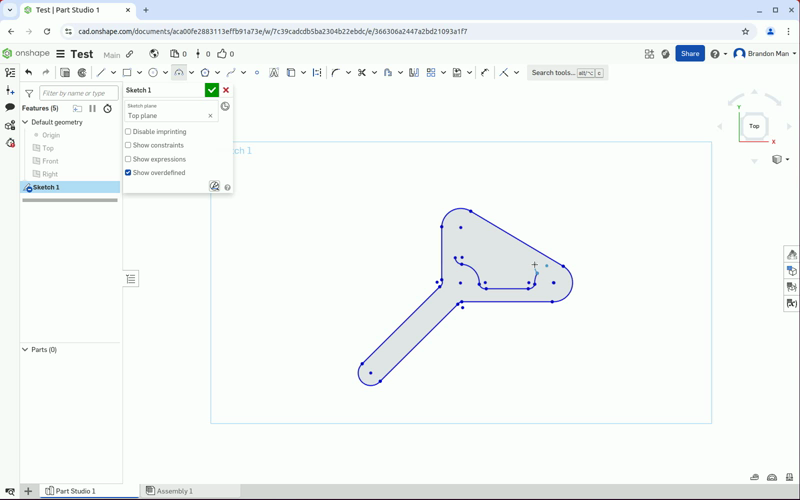
mouse_move(537, 268)
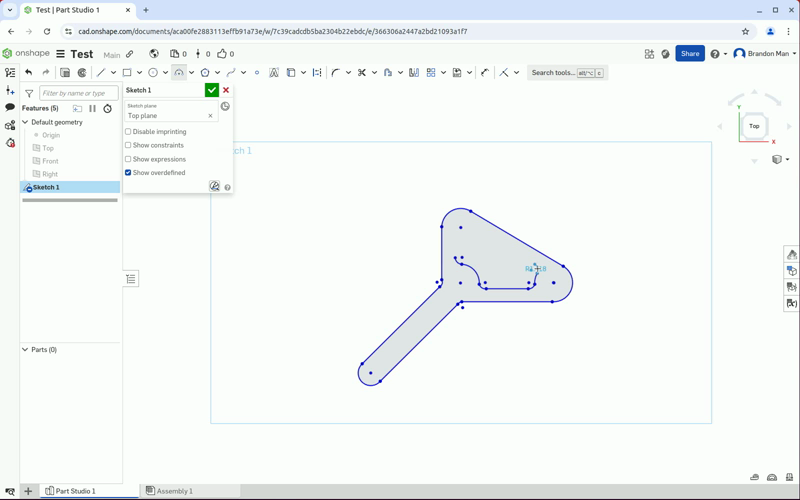
click(537, 268)
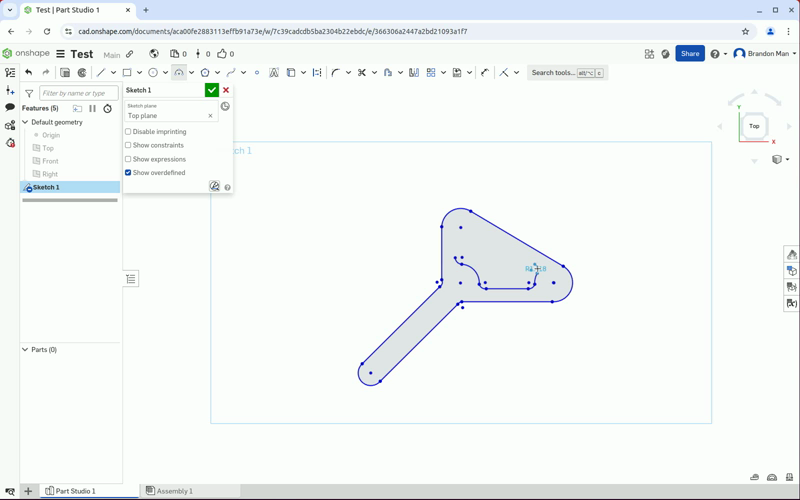
key_up(shift)
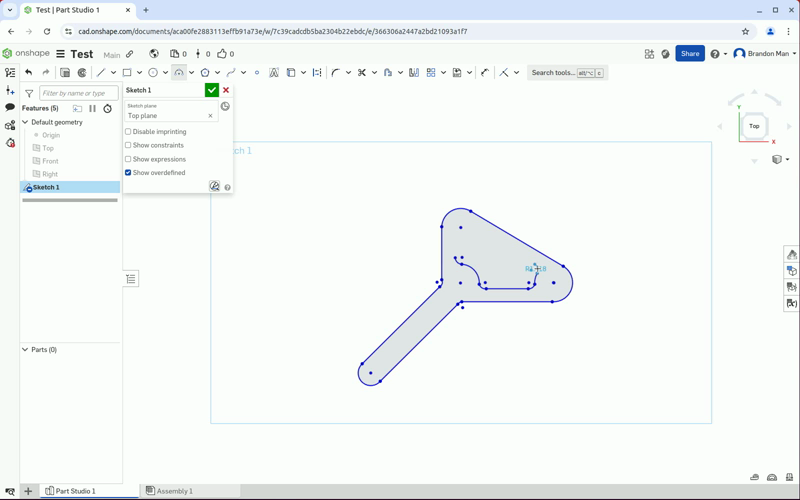
key(esc)
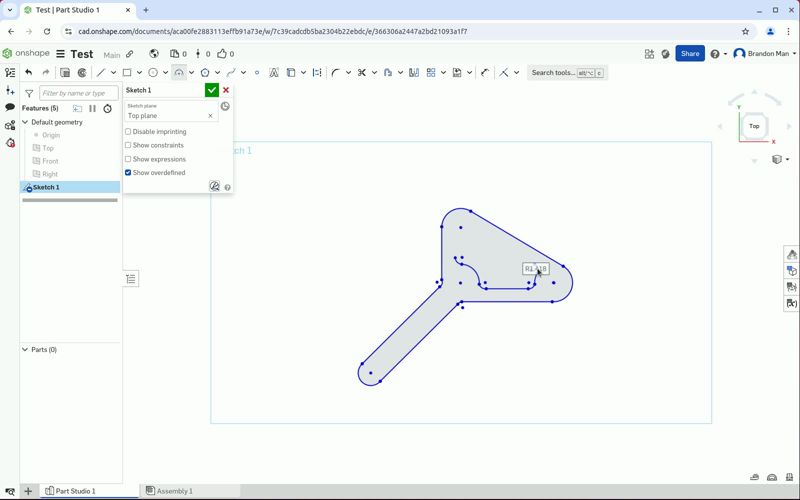
key(l)
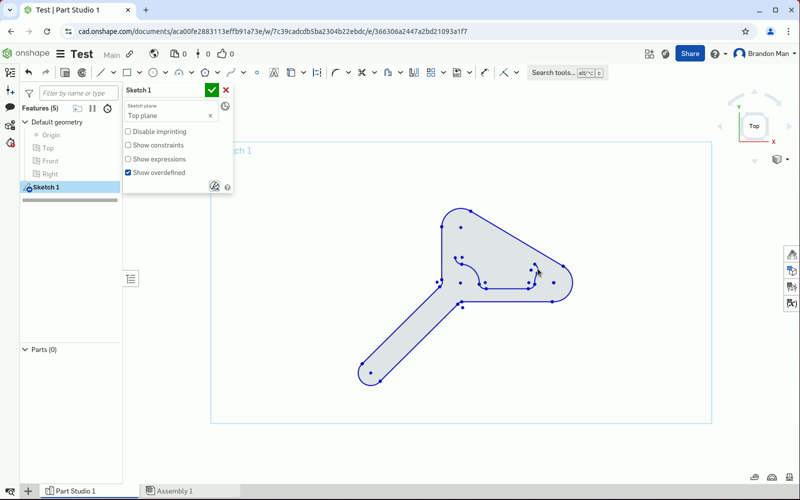
mouse_move(534, 264)
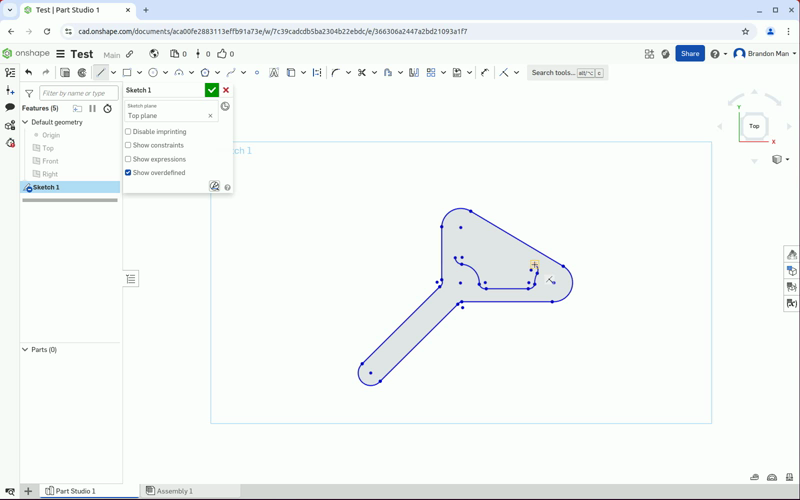
click(534, 264)
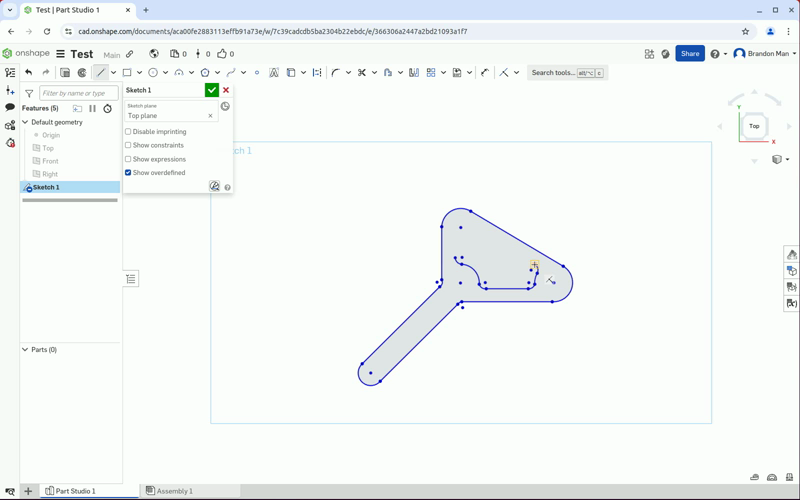
key_down(shift)
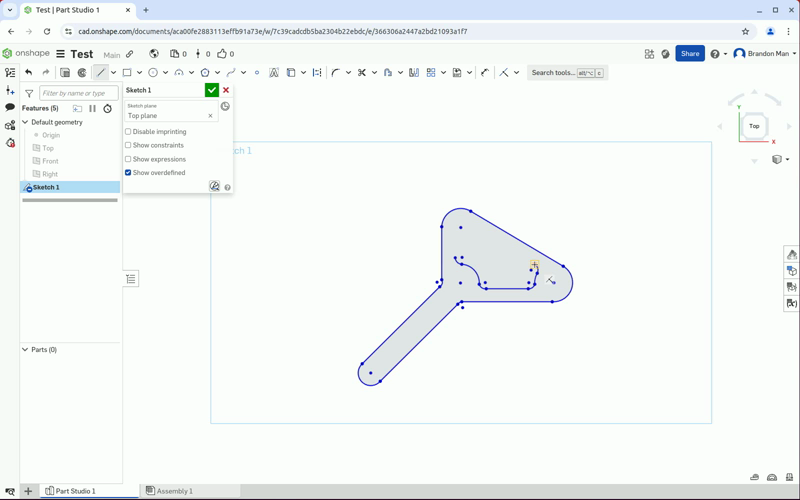
mouse_move(564, 264)
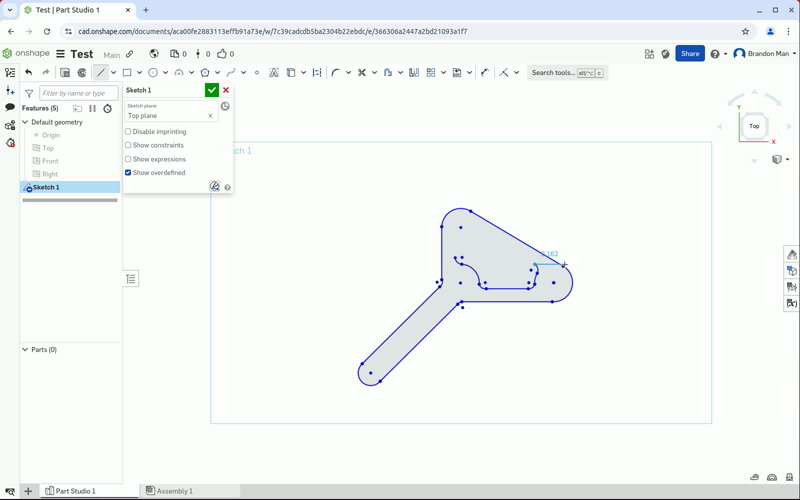
mouse_move(486, 233)
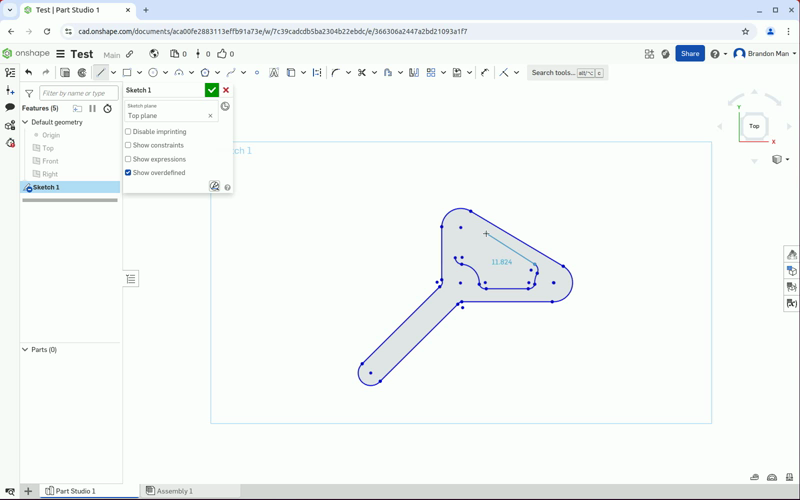
click(486, 233)
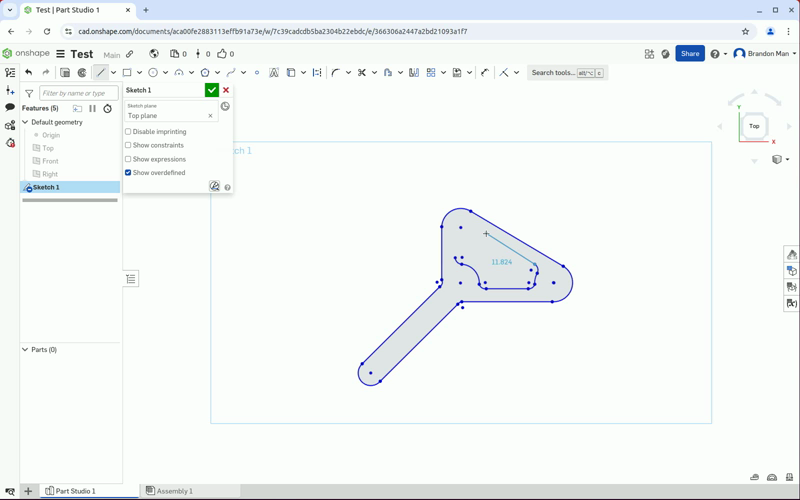
key_up(shift)
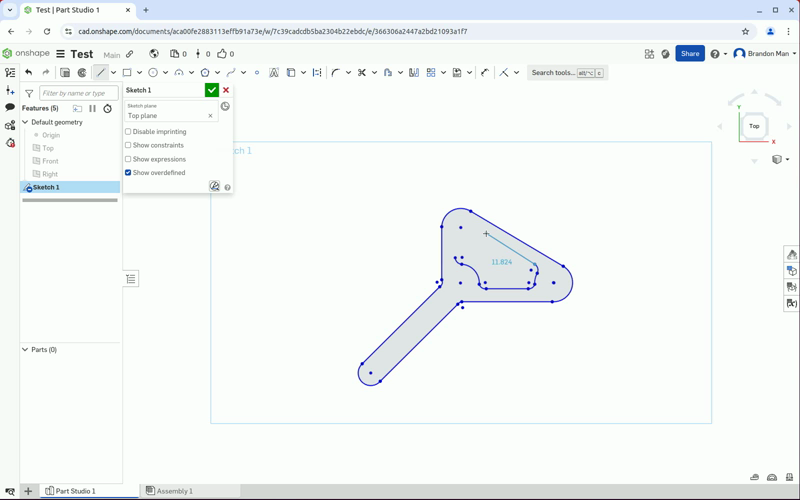
key(esc)
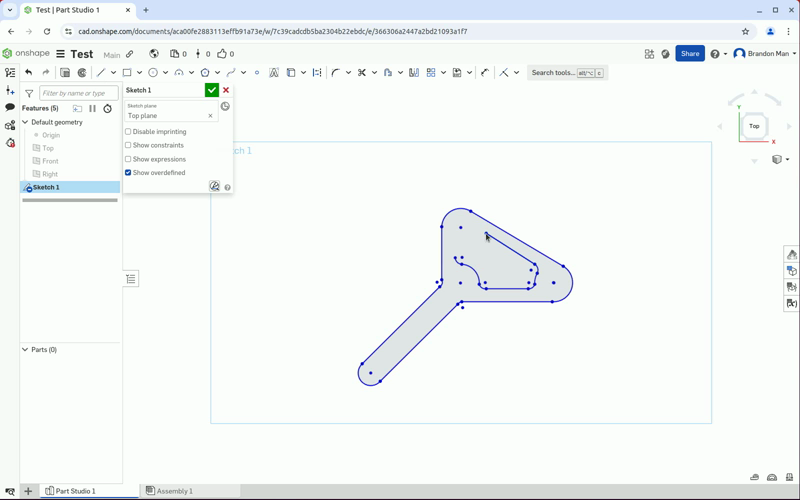
key(a)
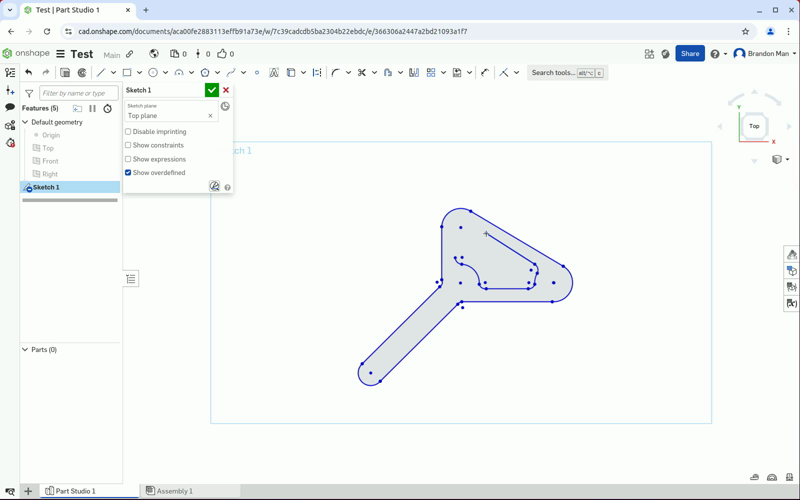
mouse_move(486, 233)
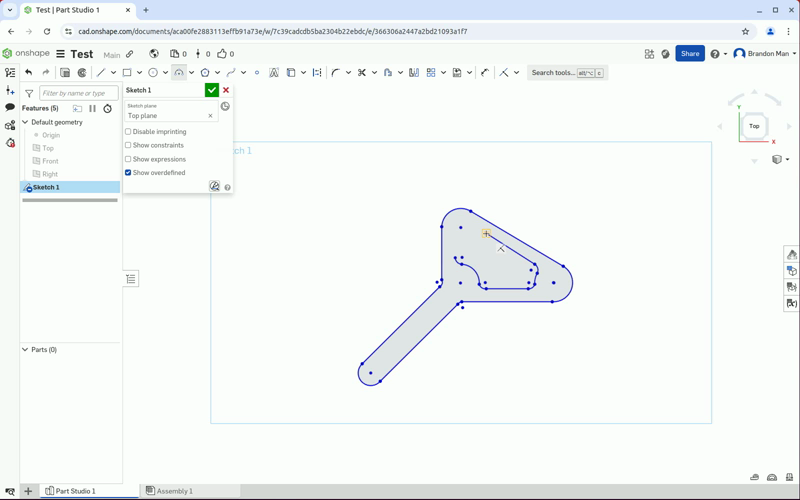
click(486, 233)
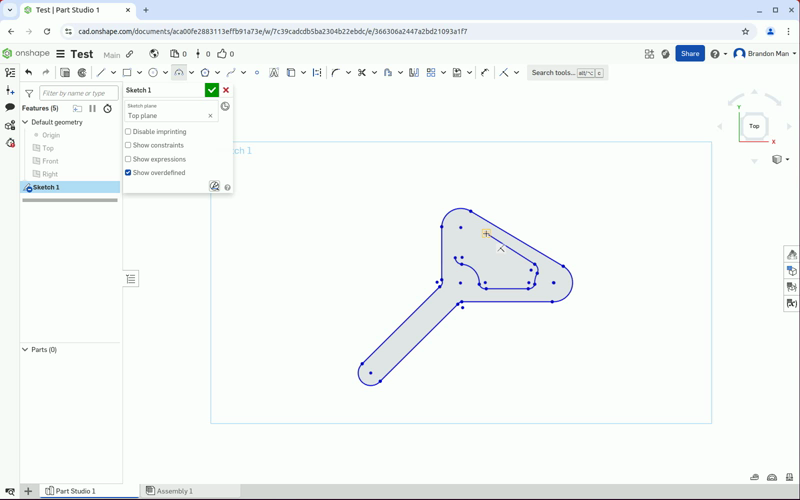
key_down(shift)
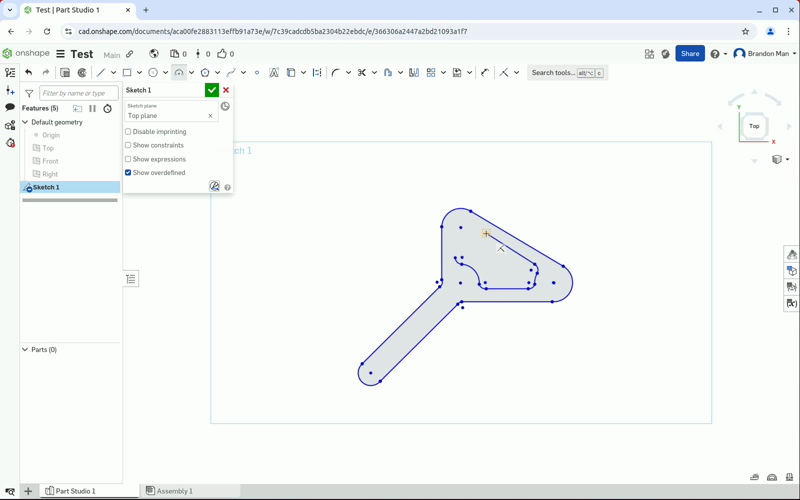
mouse_move(477, 235)
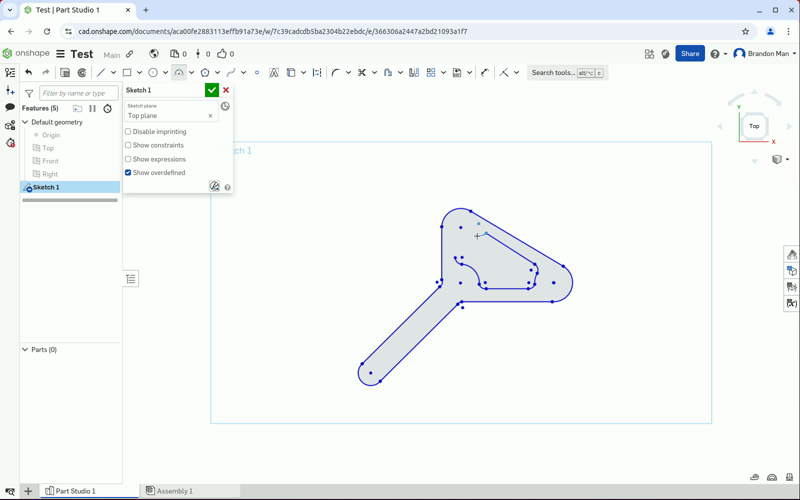
click(477, 235)
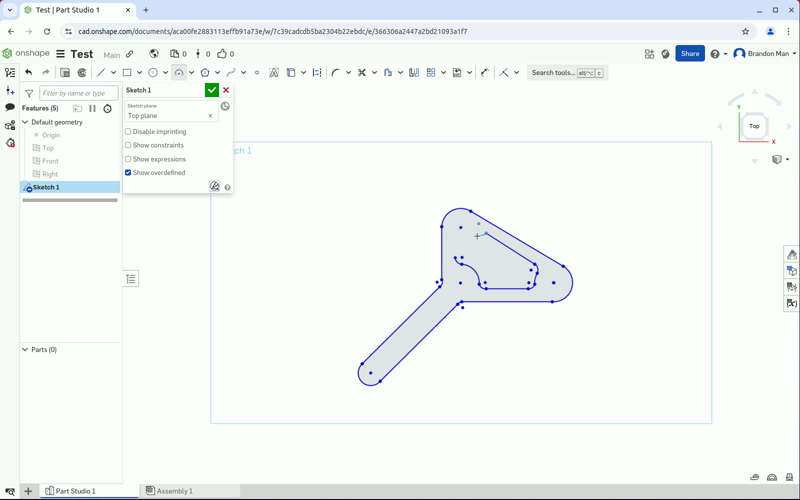
mouse_move(481, 232)
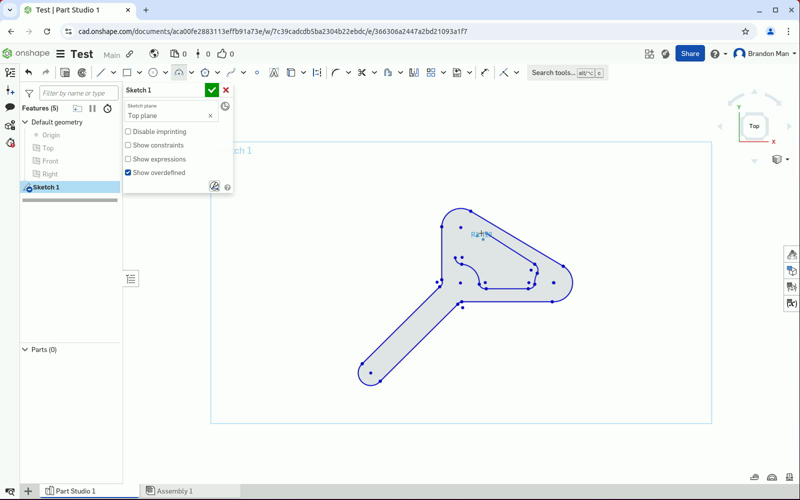
click(481, 232)
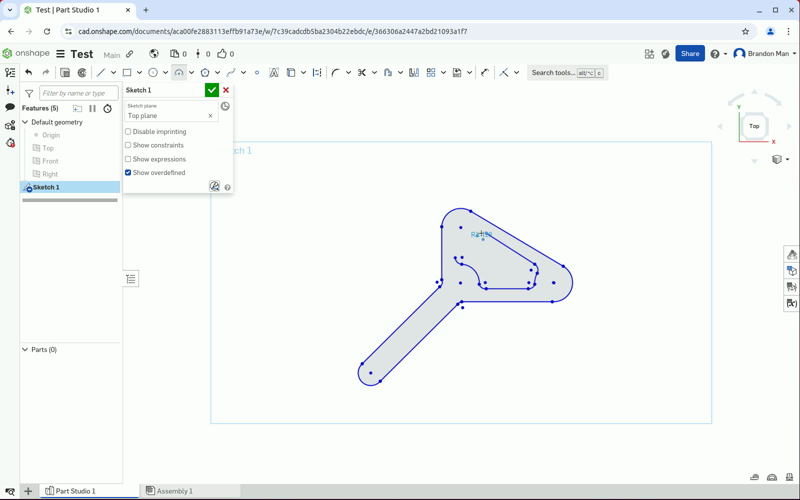
key_up(shift)
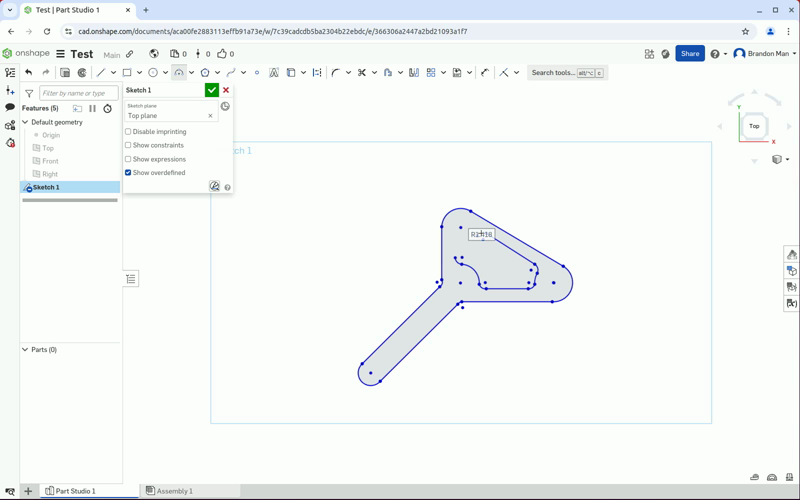
mouse_move(477, 235)
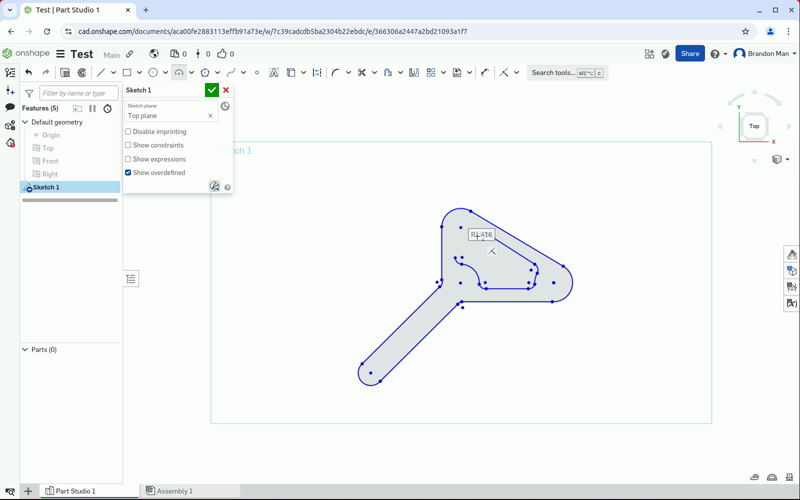
click(477, 235)
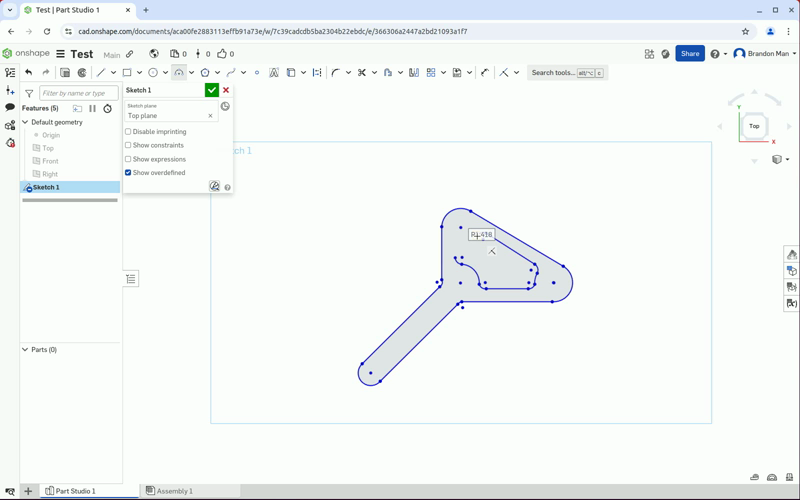
key_down(shift)
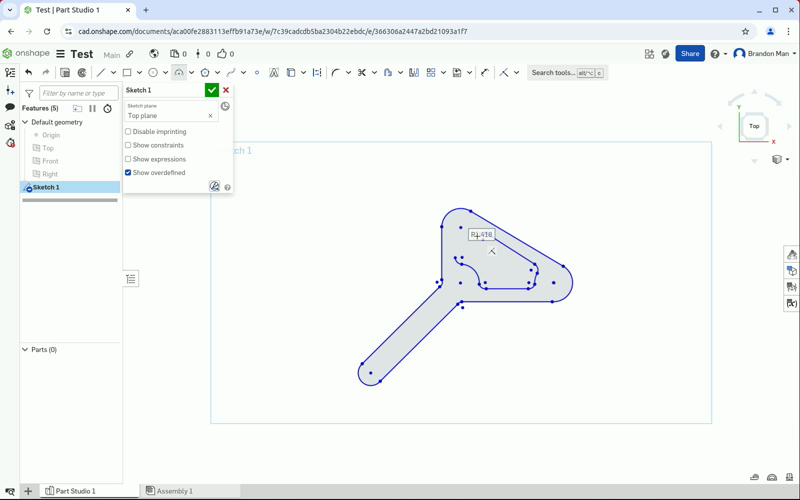
mouse_move(461, 246)
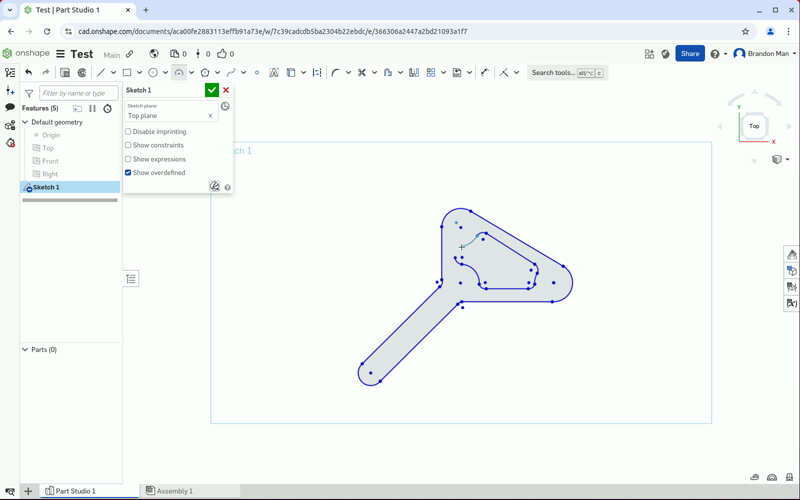
click(461, 246)
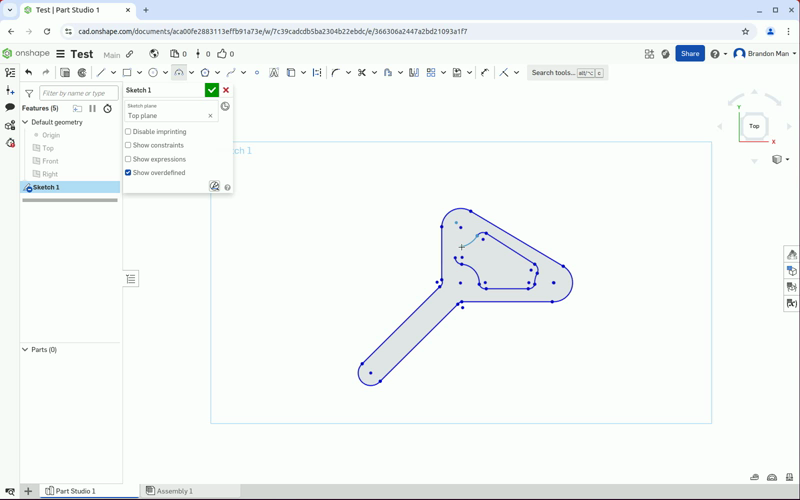
mouse_move(470, 243)
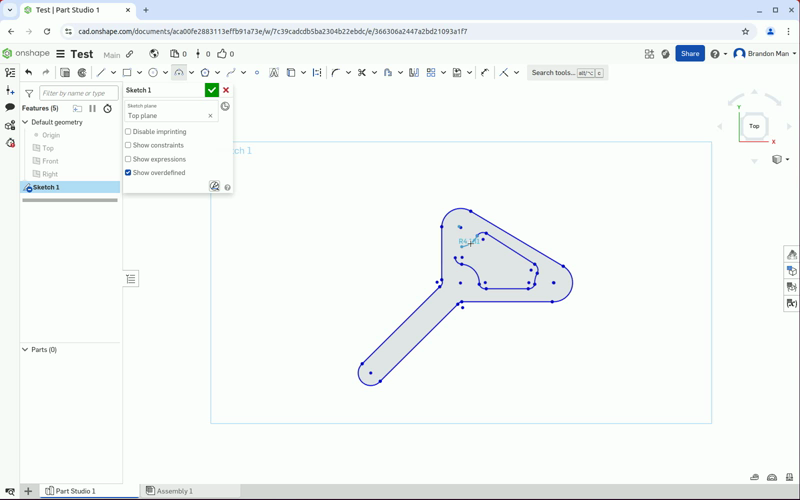
click(470, 243)
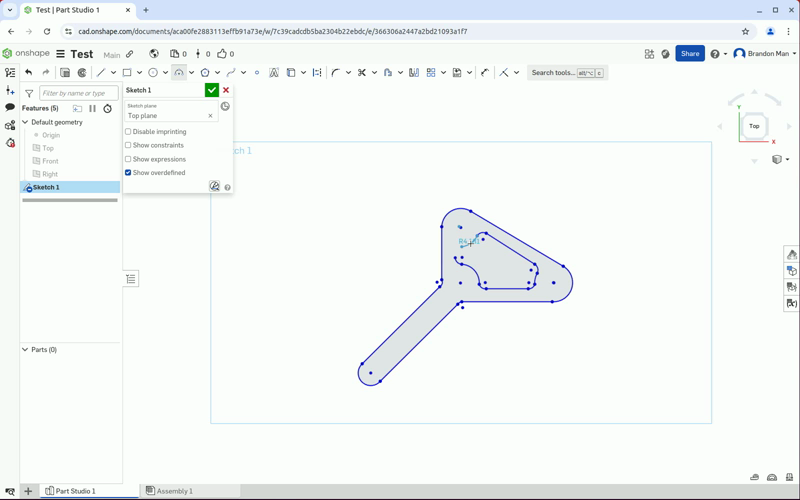
key_up(shift)
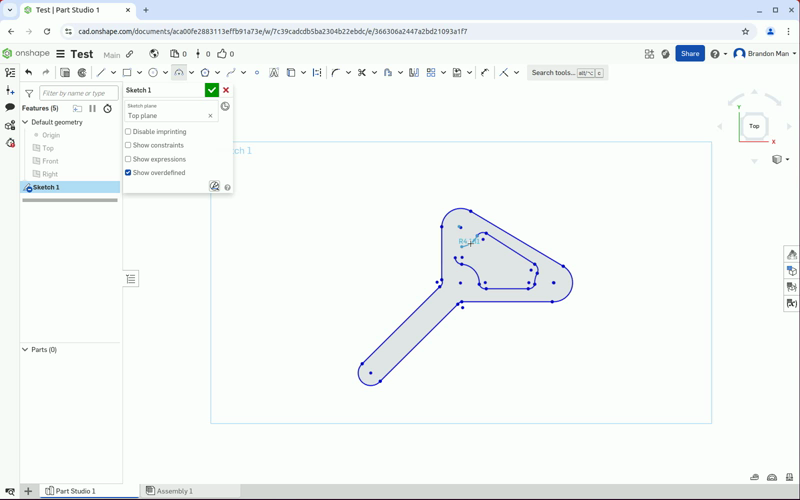
mouse_move(461, 246)
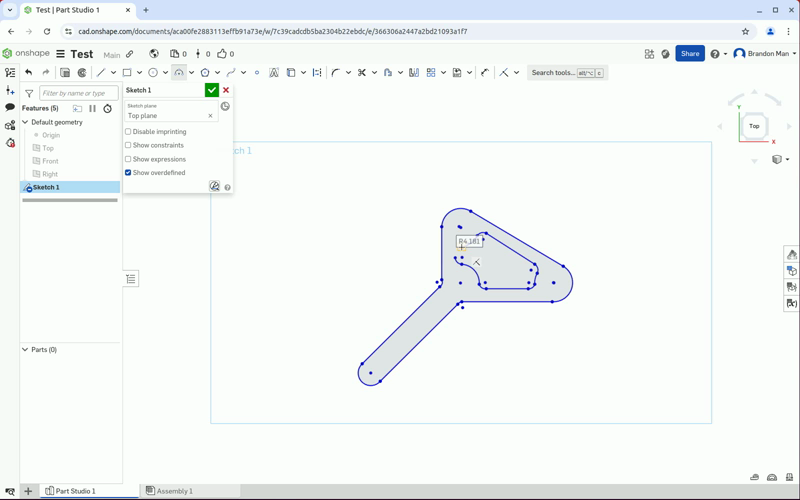
click(461, 246)
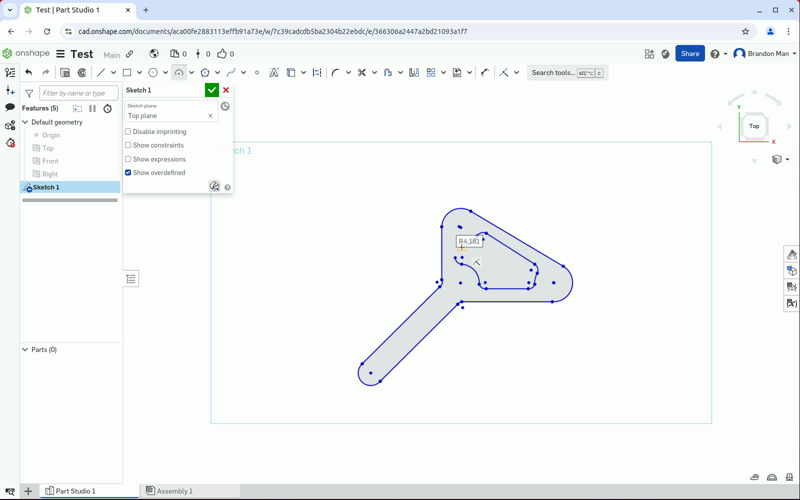
key_down(shift)
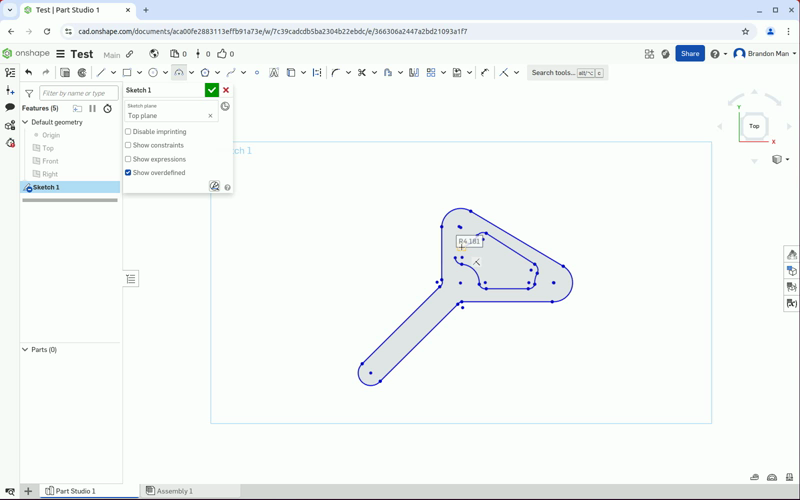
mouse_move(455, 251)
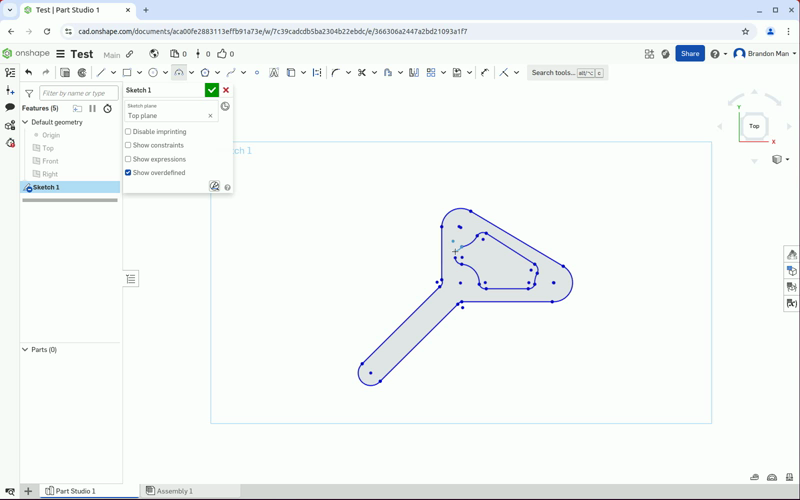
click(455, 251)
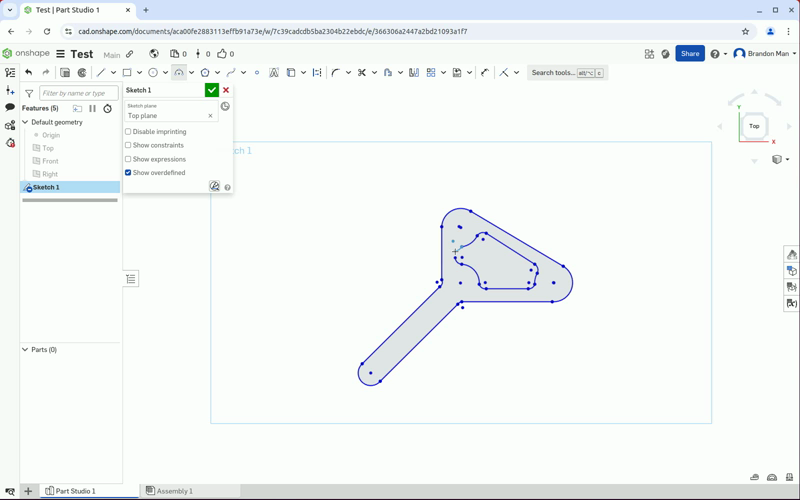
mouse_move(457, 247)
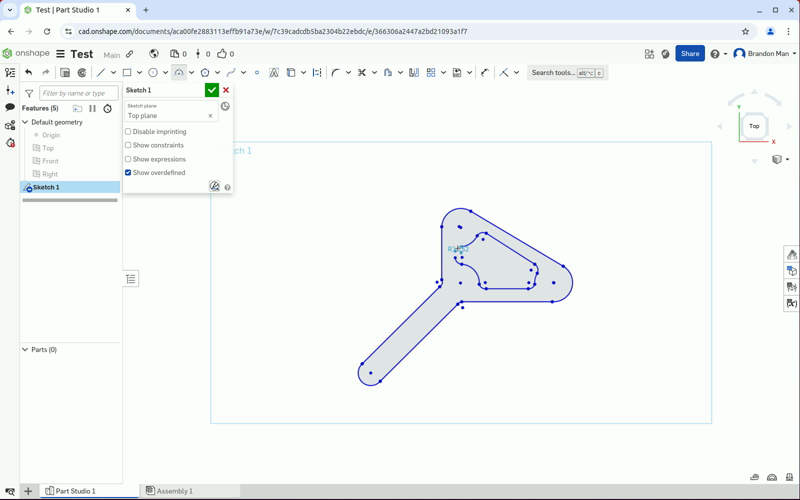
scroll(6)
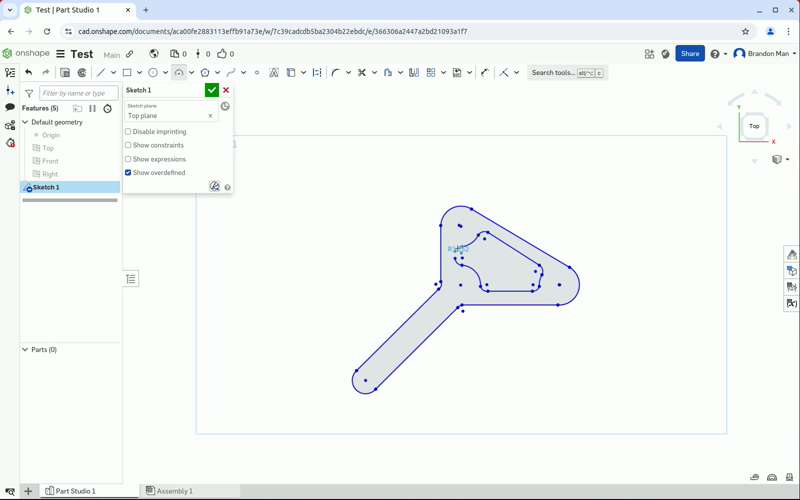
scroll(6)
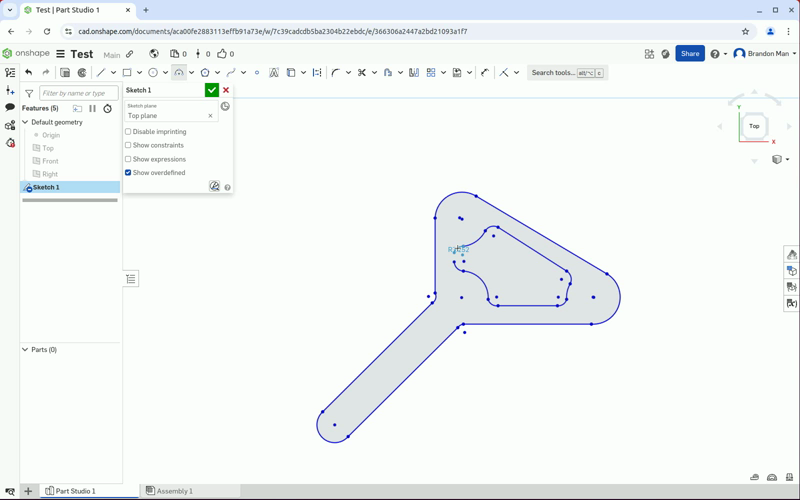
scroll(6)
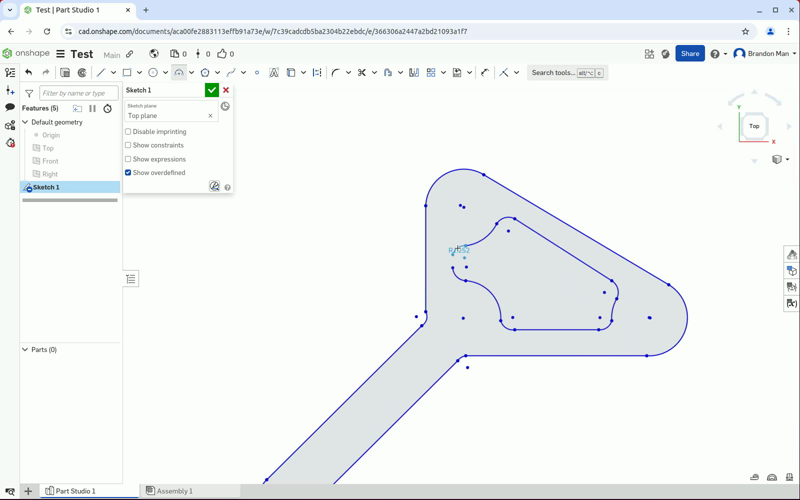
scroll(6)
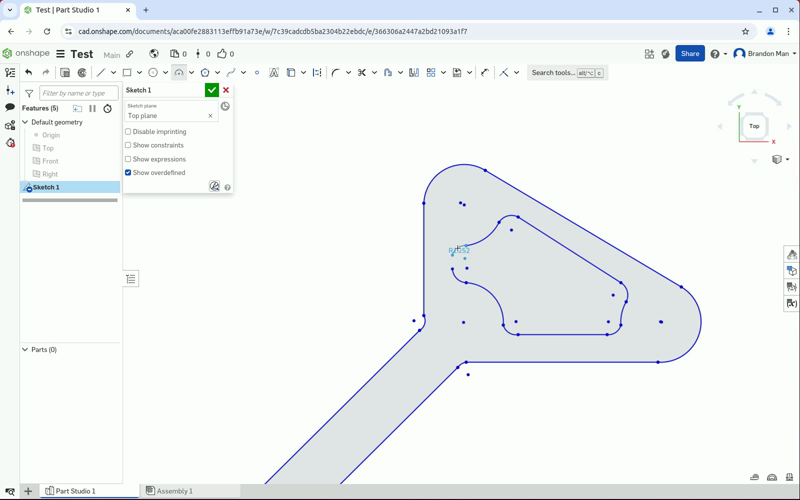
scroll(6)
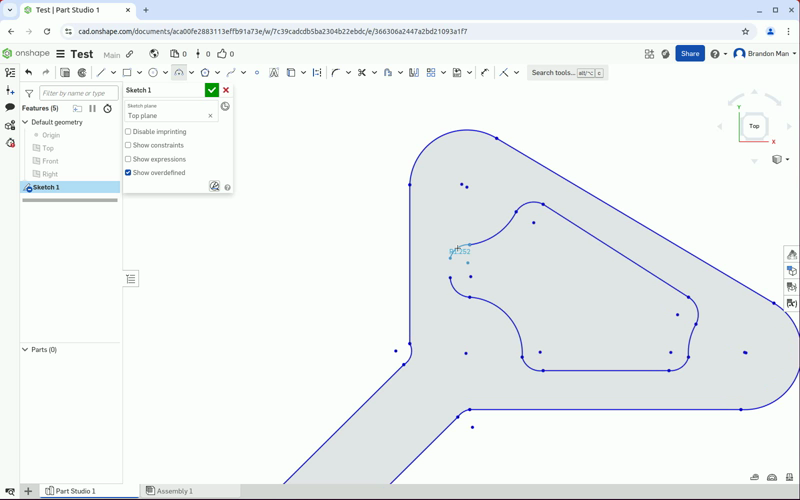
scroll(6)
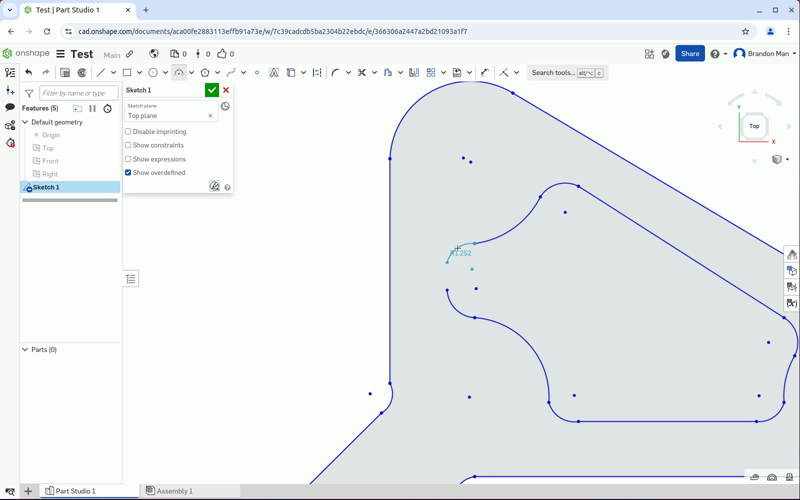
scroll(6)
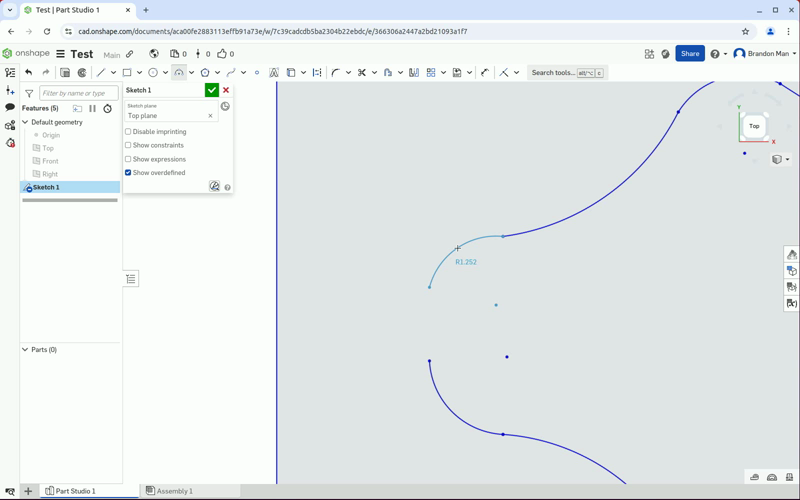
click(457, 247)
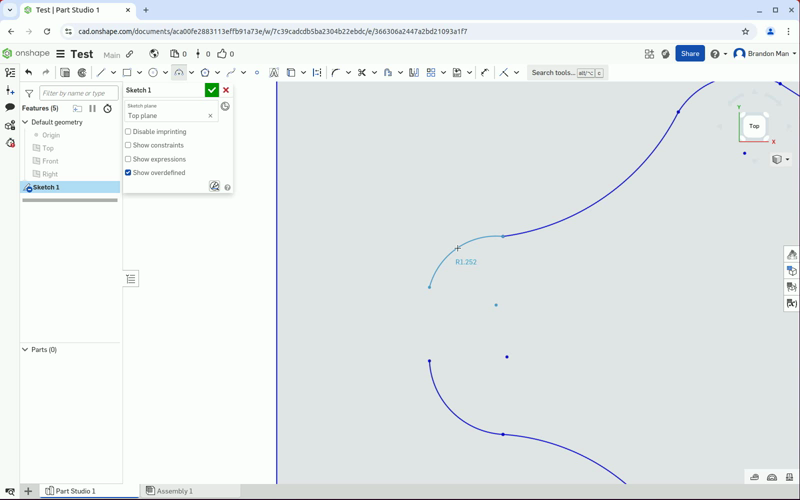
scroll(-6)
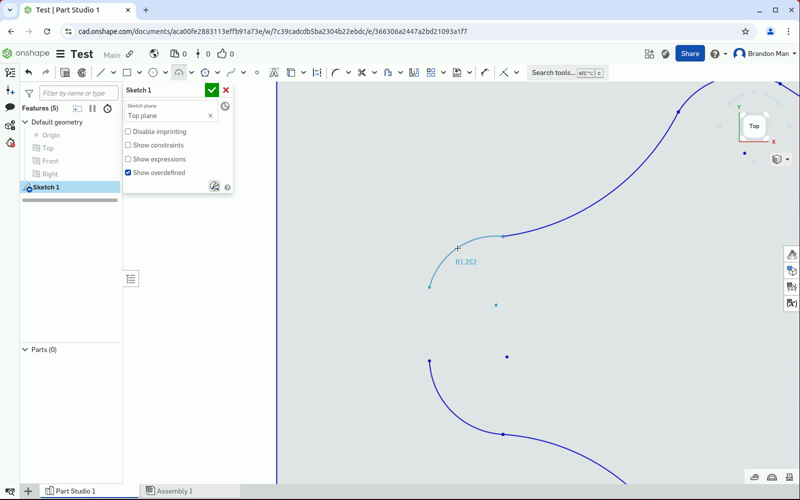
scroll(-6)
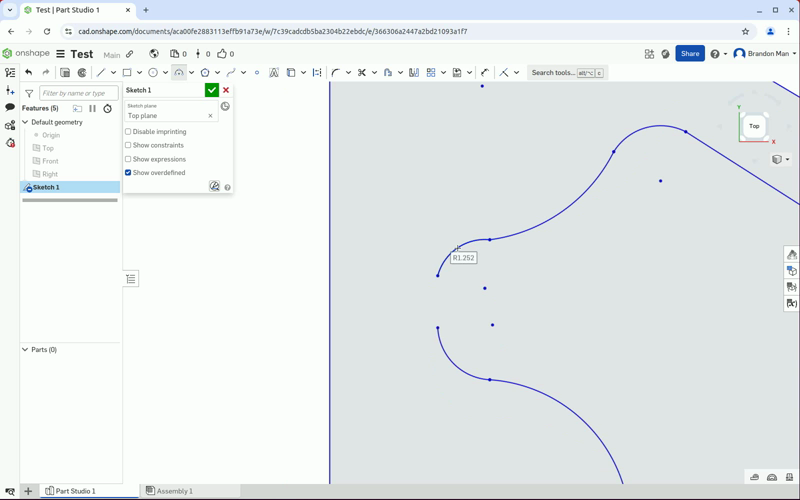
scroll(-6)
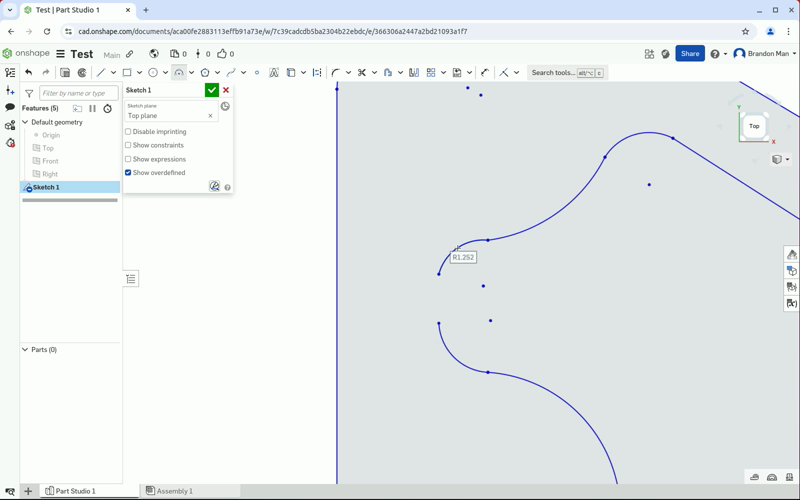
scroll(-6)
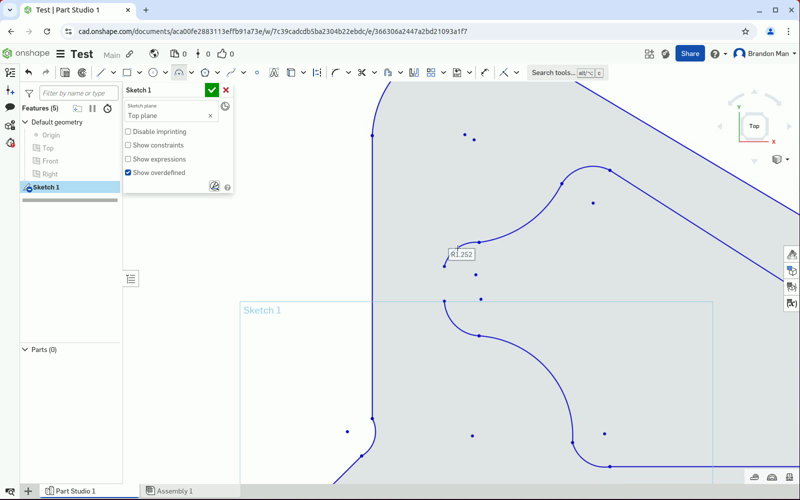
scroll(-6)
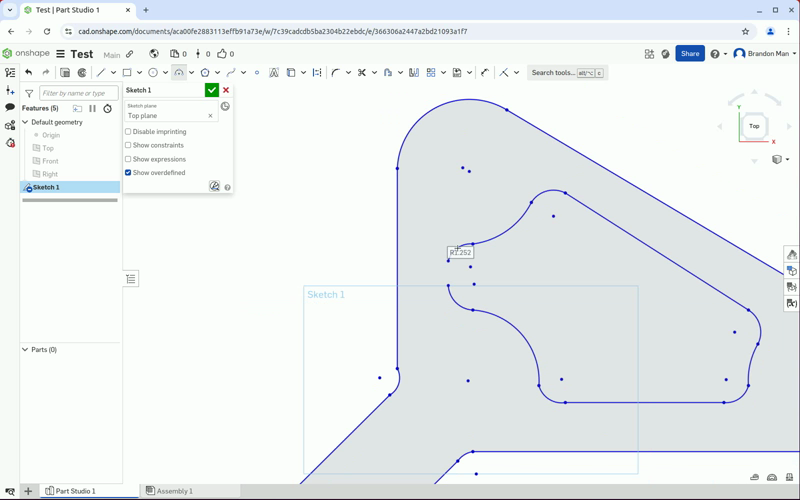
scroll(-6)
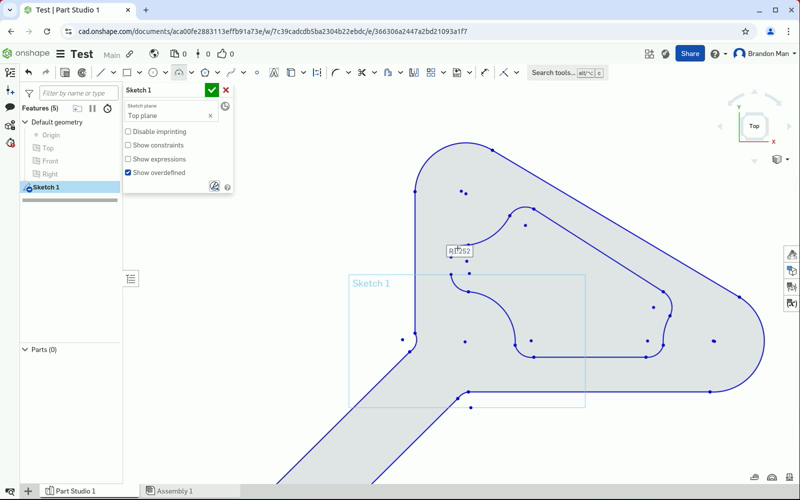
scroll(-6)
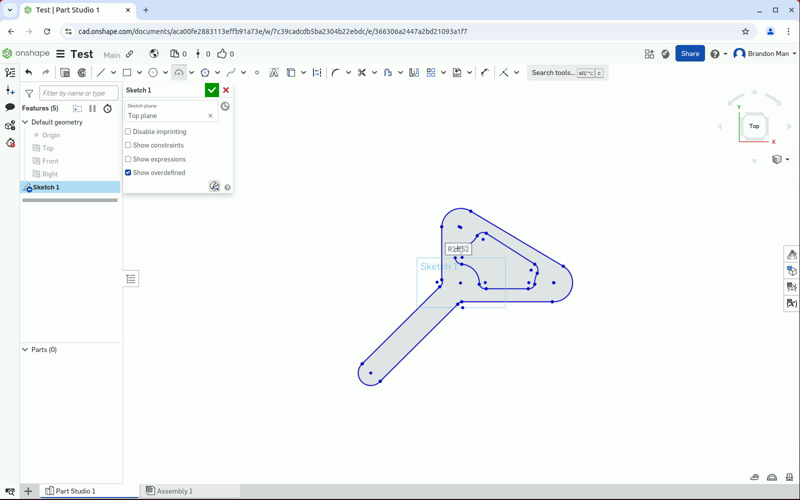
key_up(shift)
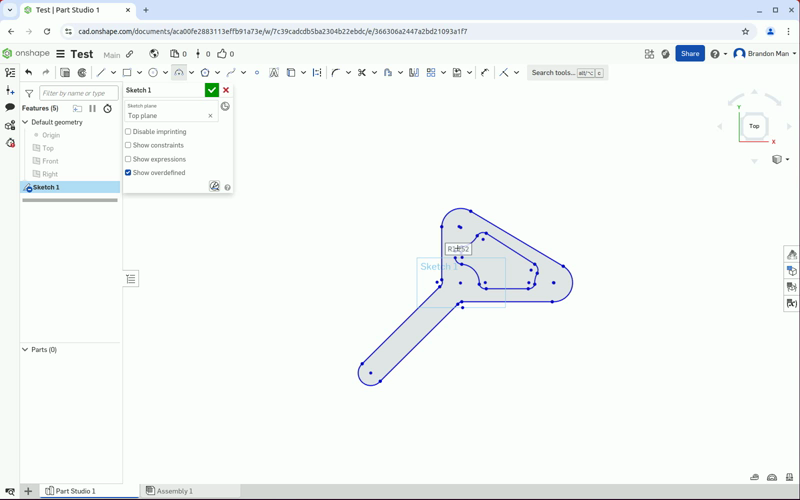
key(esc)
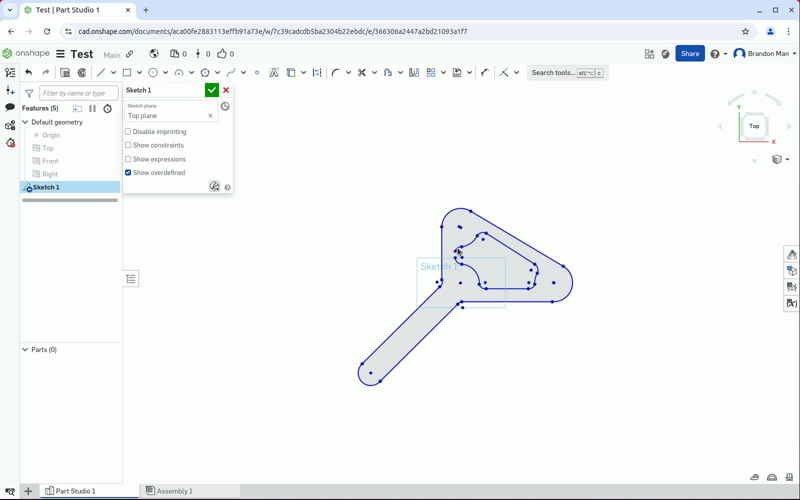
key(l)
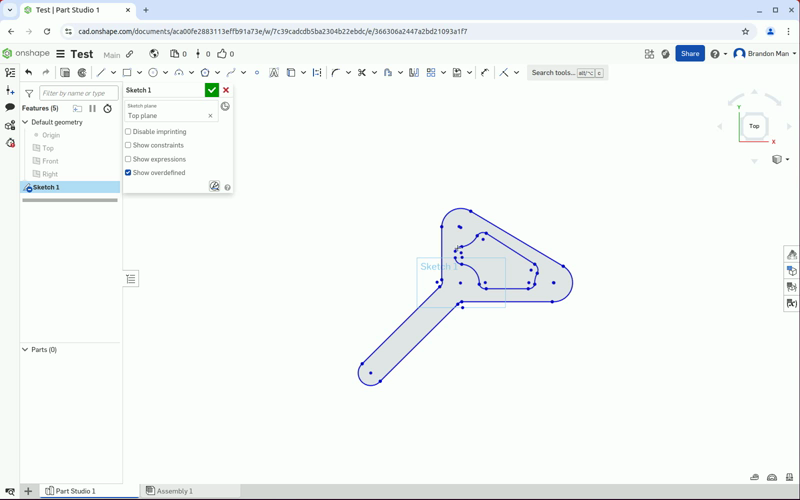
mouse_move(455, 251)
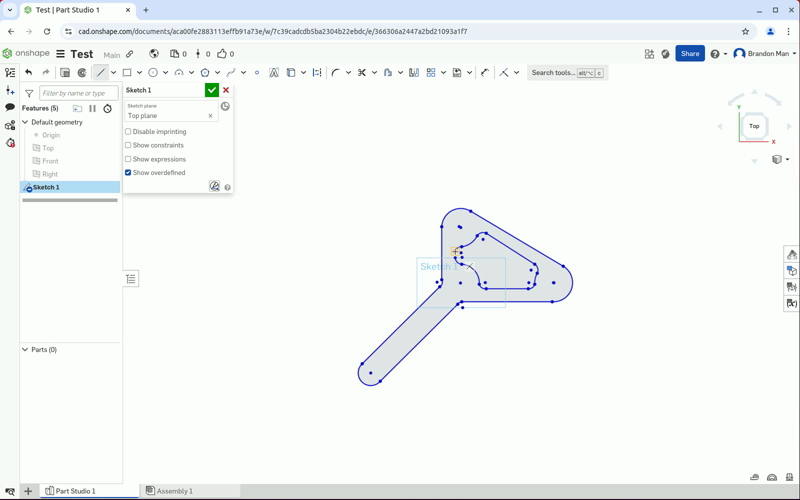
scroll(6)
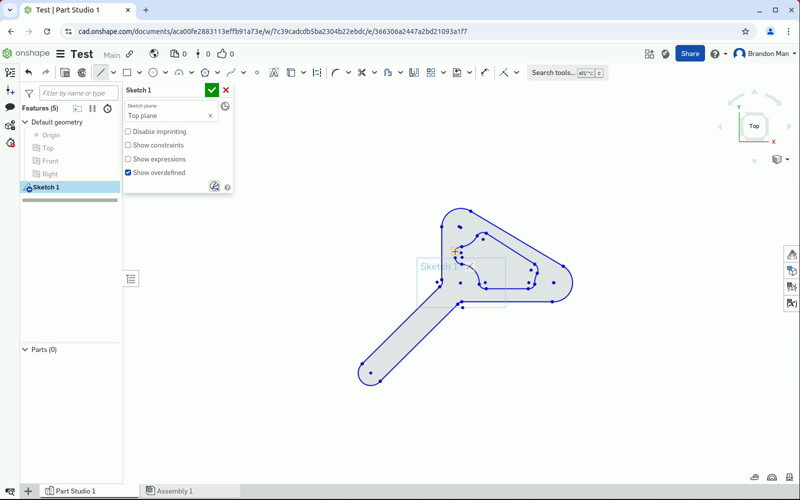
scroll(6)
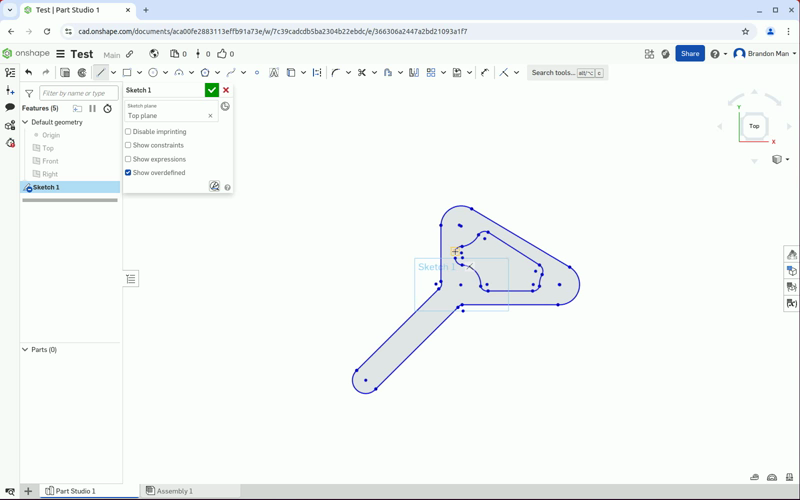
scroll(6)
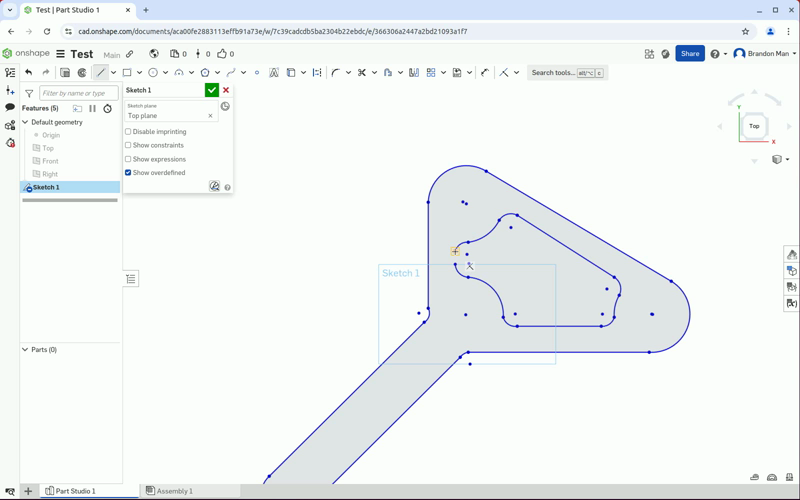
scroll(6)
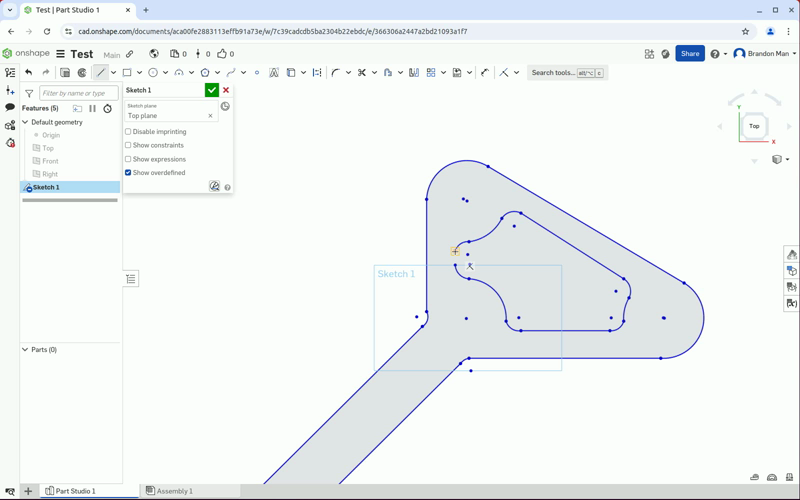
scroll(6)
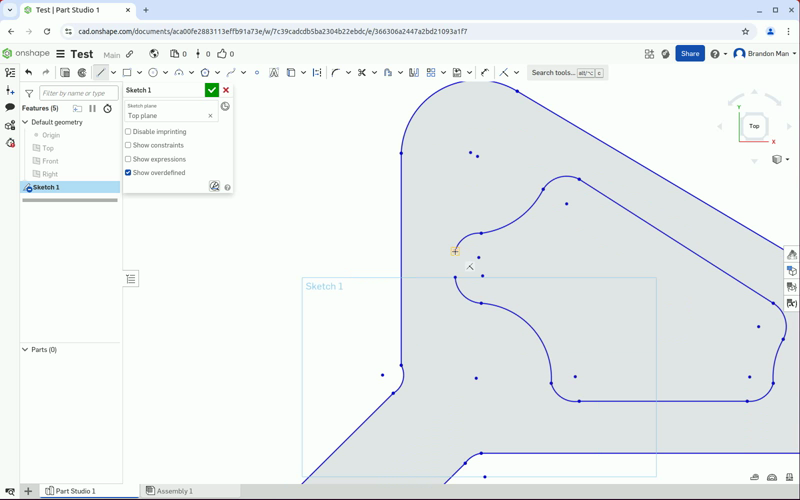
scroll(6)
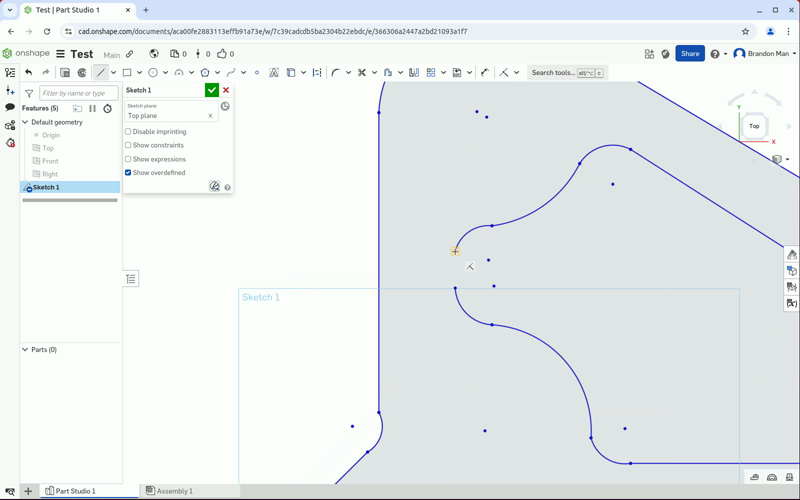
scroll(6)
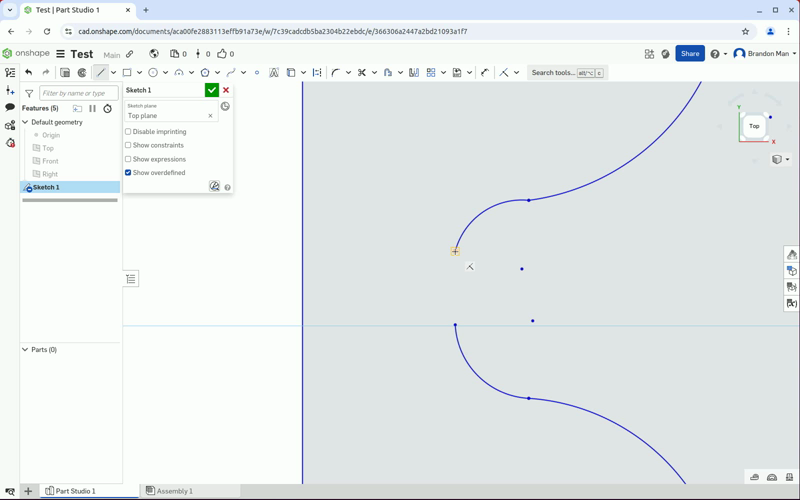
click(455, 251)
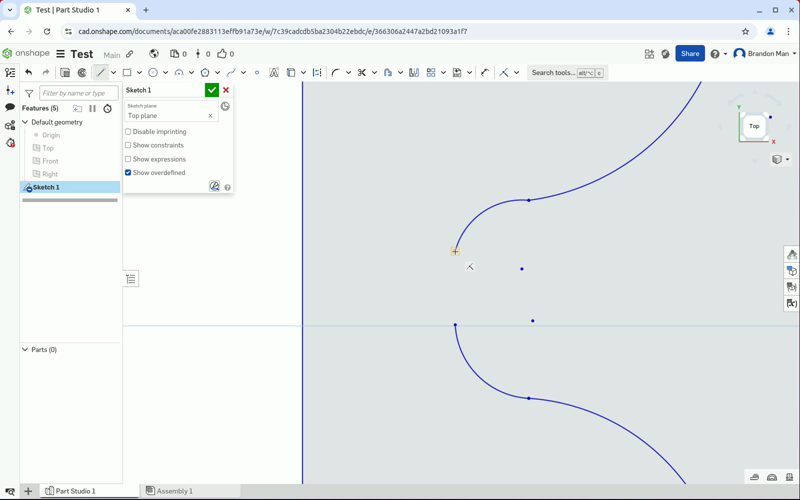
scroll(-6)
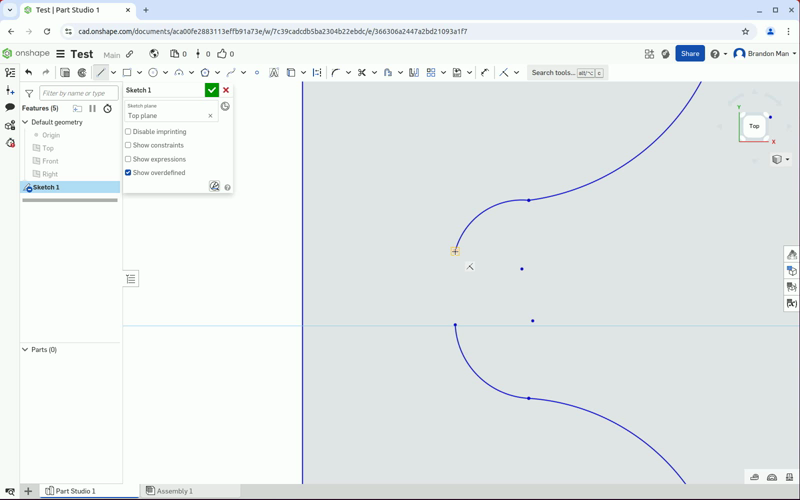
scroll(-6)
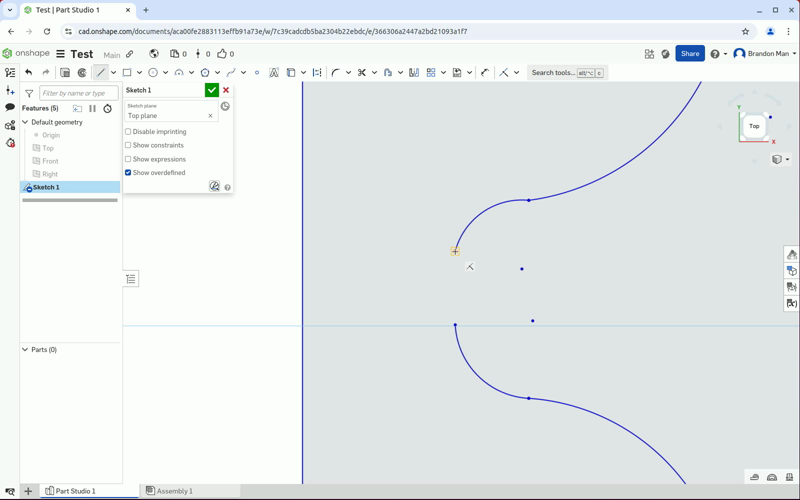
scroll(-6)
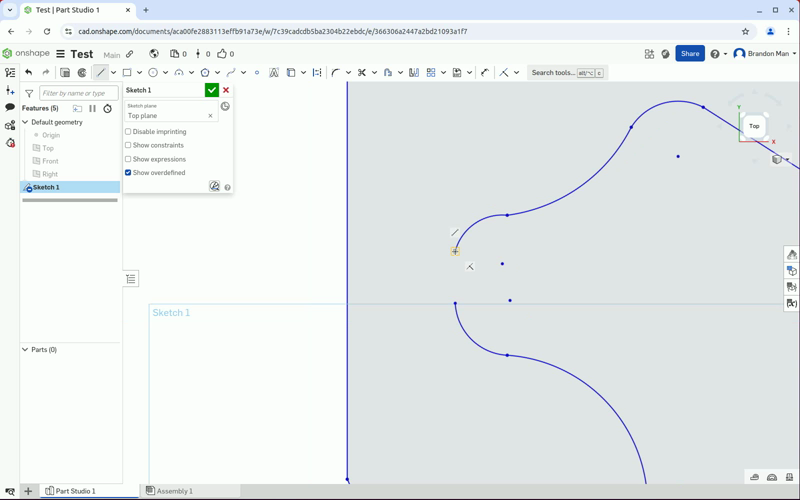
scroll(-6)
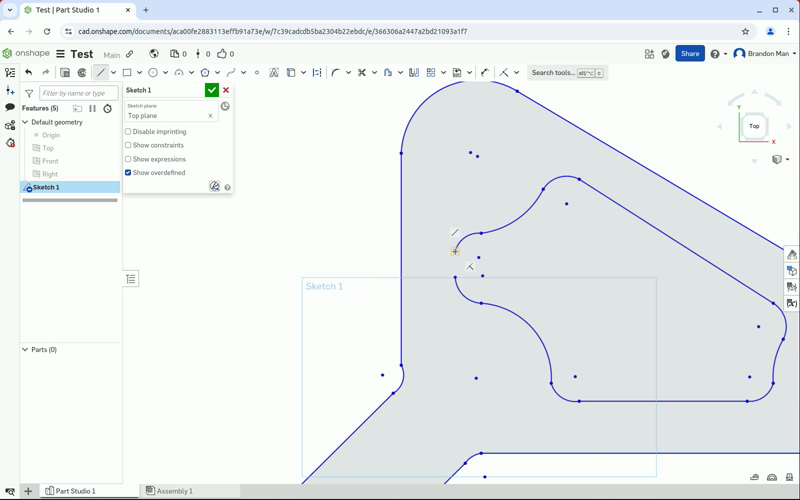
scroll(-6)
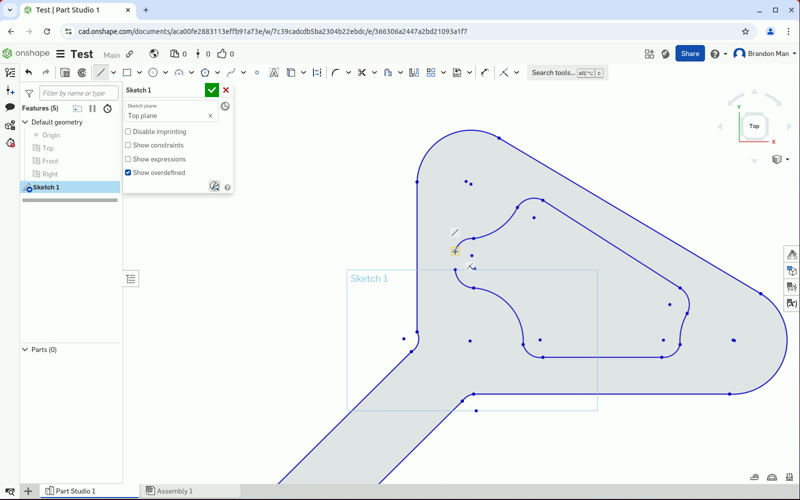
scroll(-6)
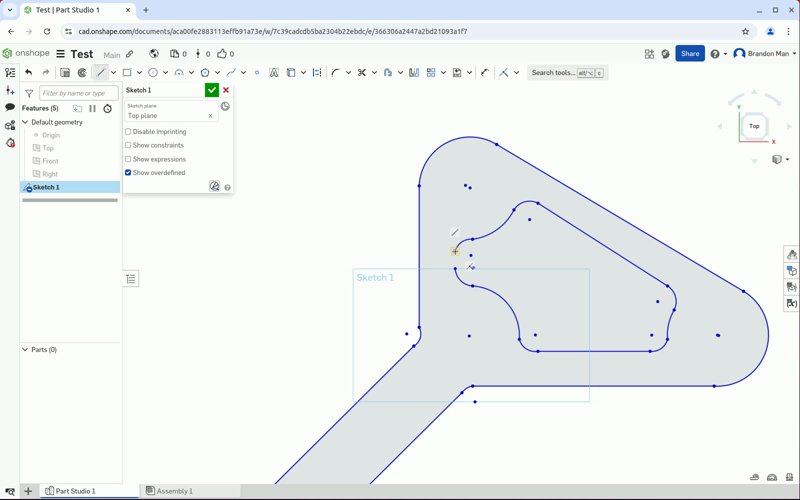
scroll(-6)
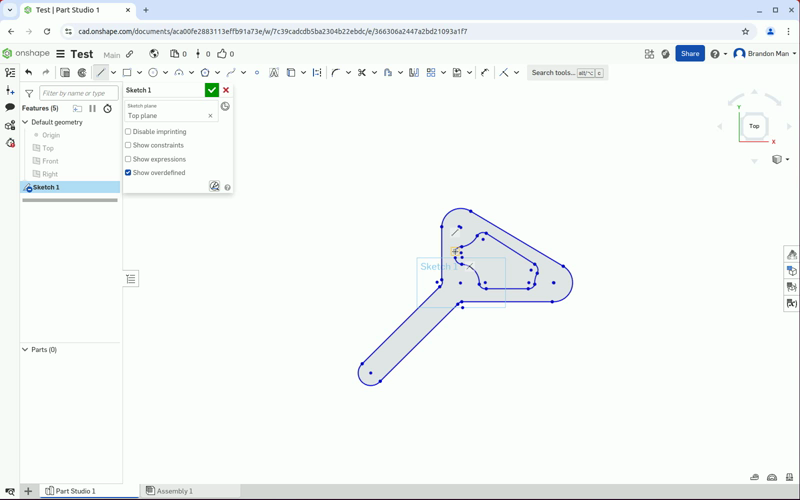
mouse_move(485, 251)
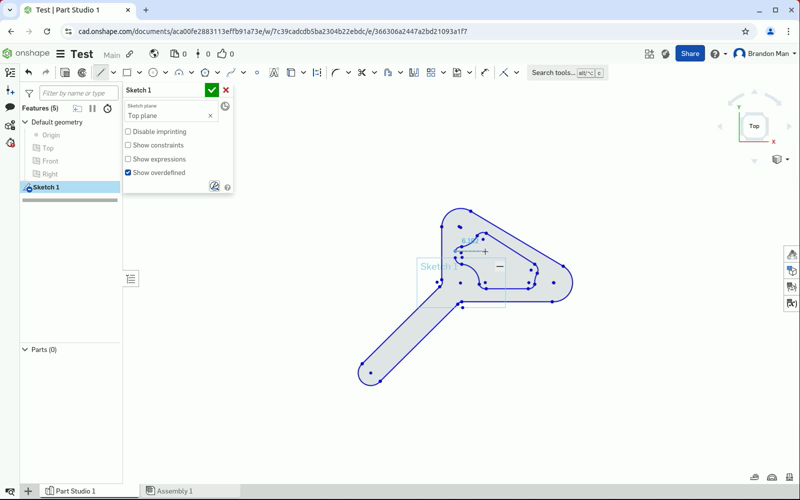
key_down(shift)
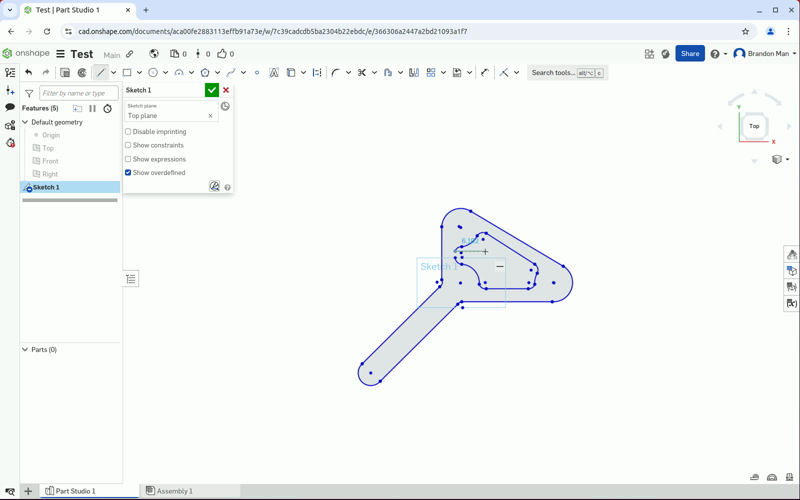
mouse_move(455, 257)
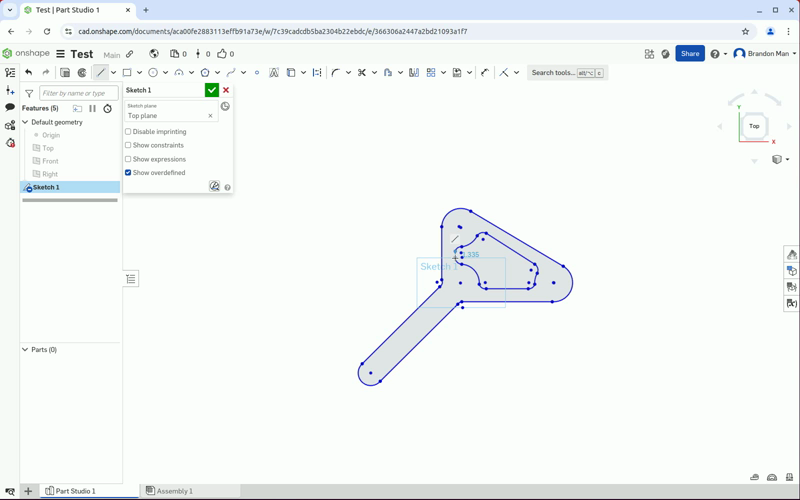
scroll(6)
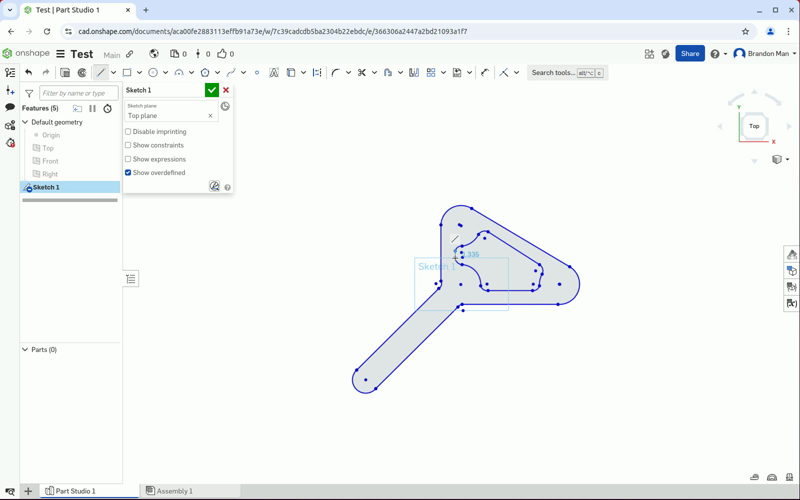
scroll(6)
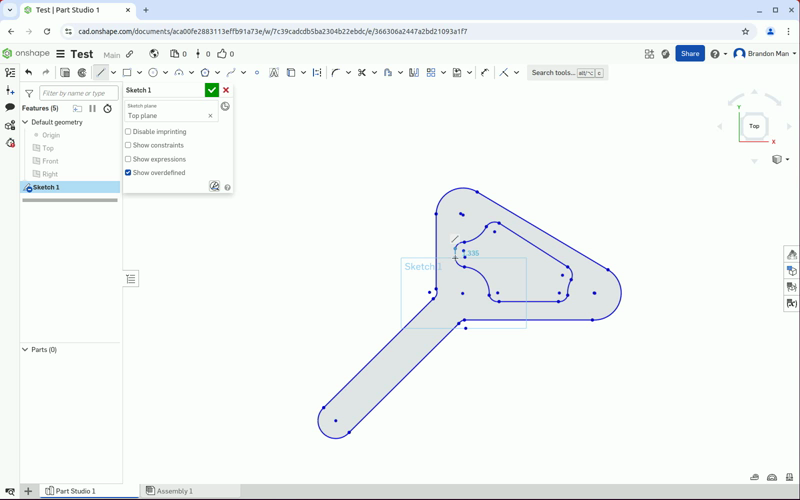
scroll(6)
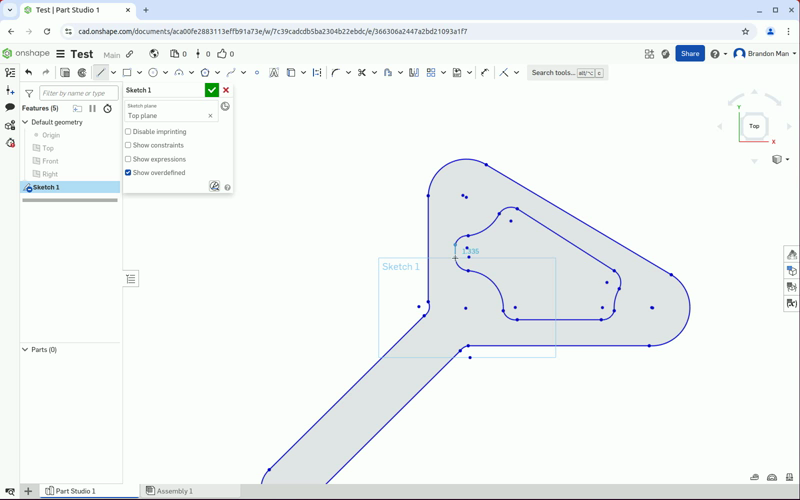
scroll(6)
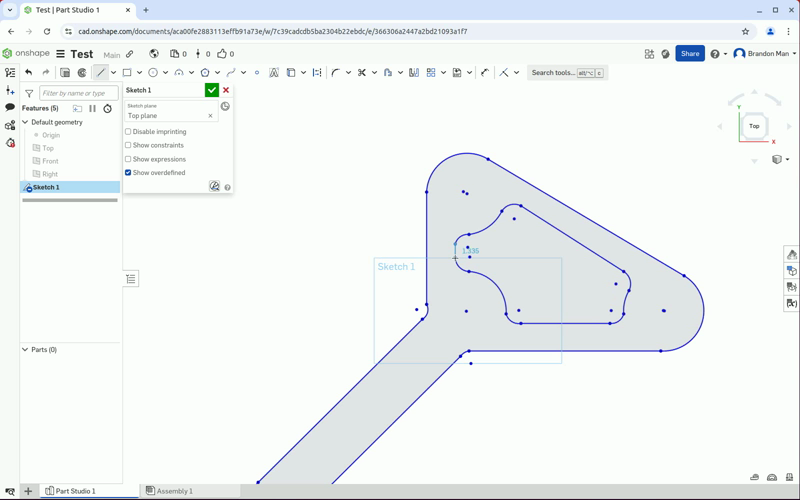
scroll(6)
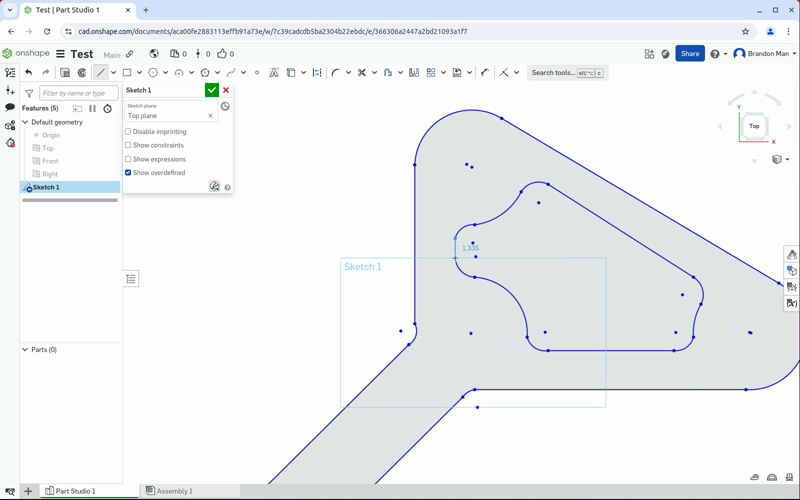
scroll(6)
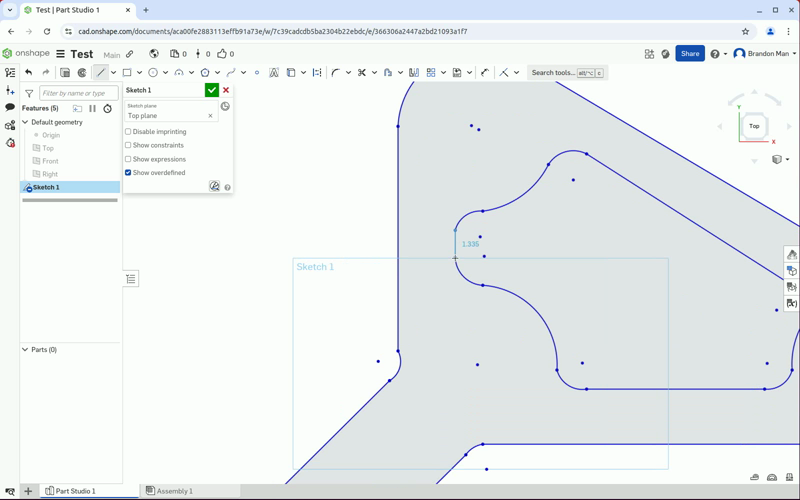
scroll(6)
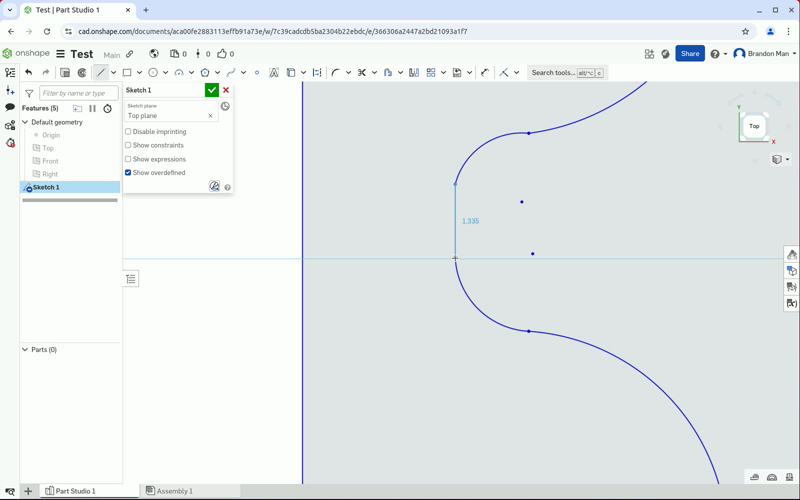
key_up(shift)
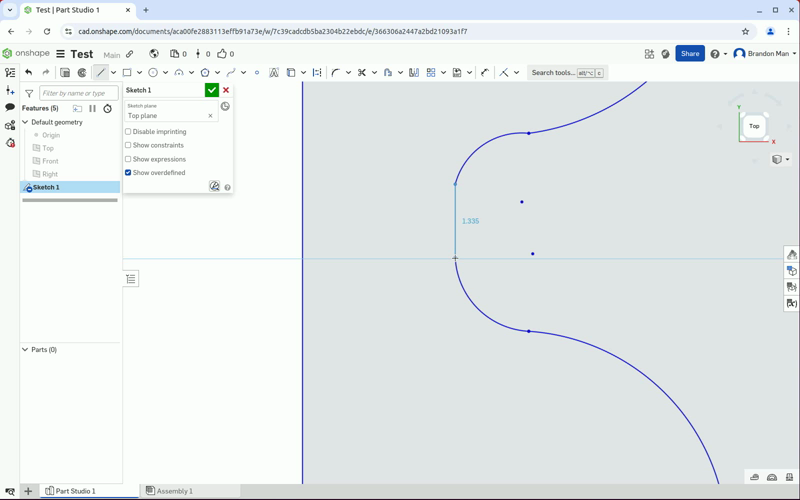
click(455, 257)
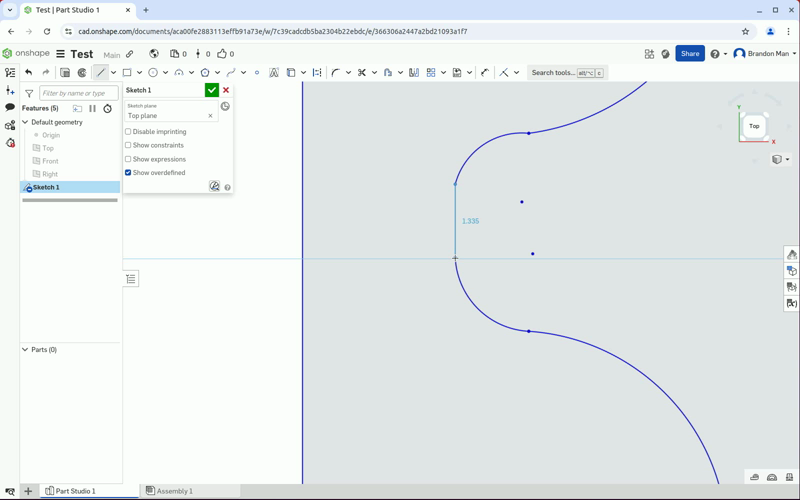
scroll(-6)
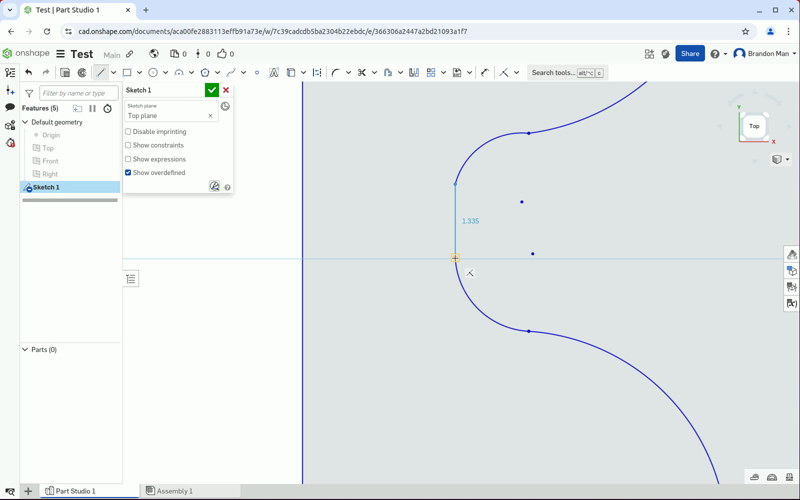
scroll(-6)
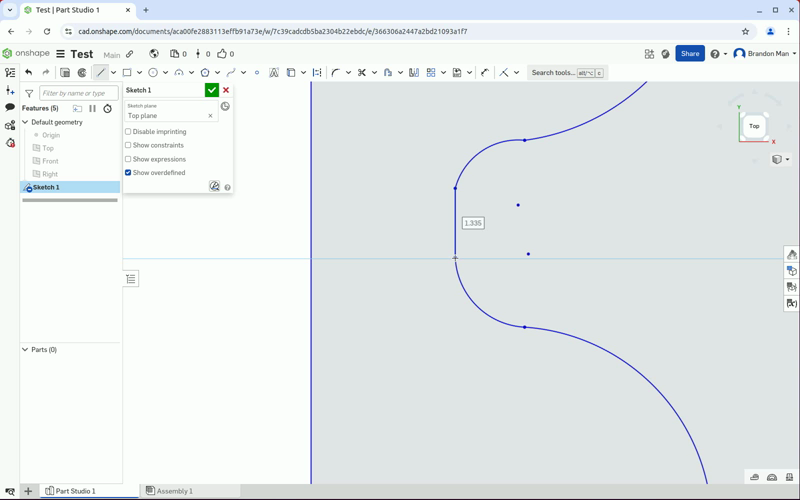
scroll(-6)
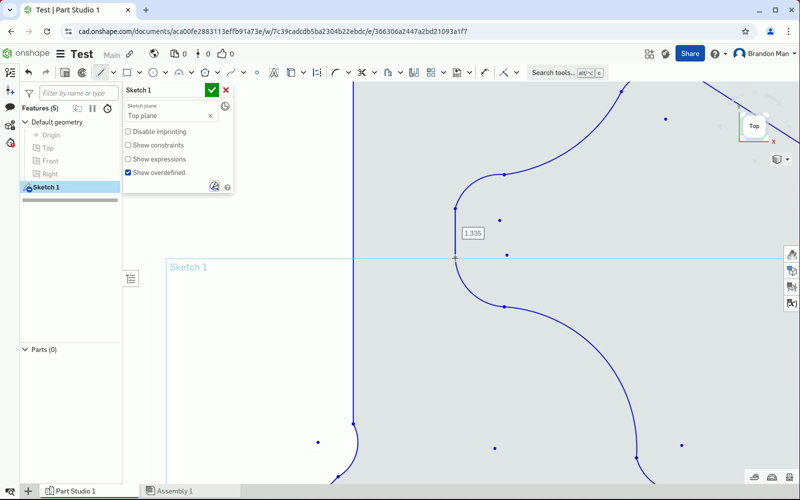
scroll(-6)
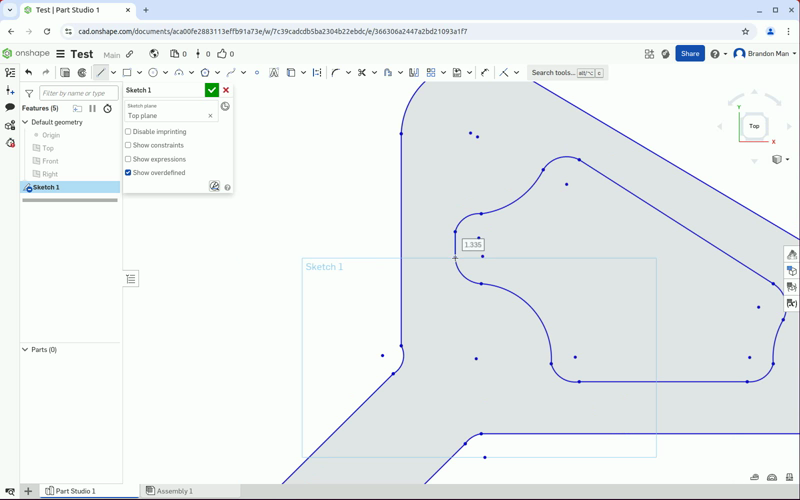
scroll(-6)
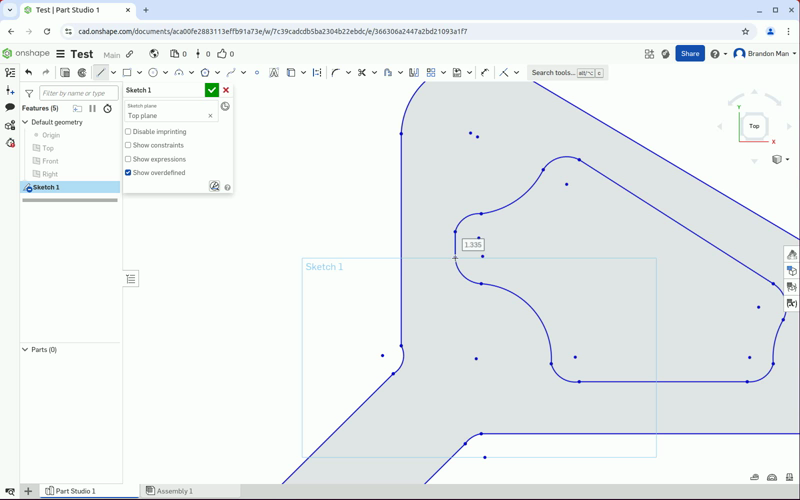
scroll(-6)
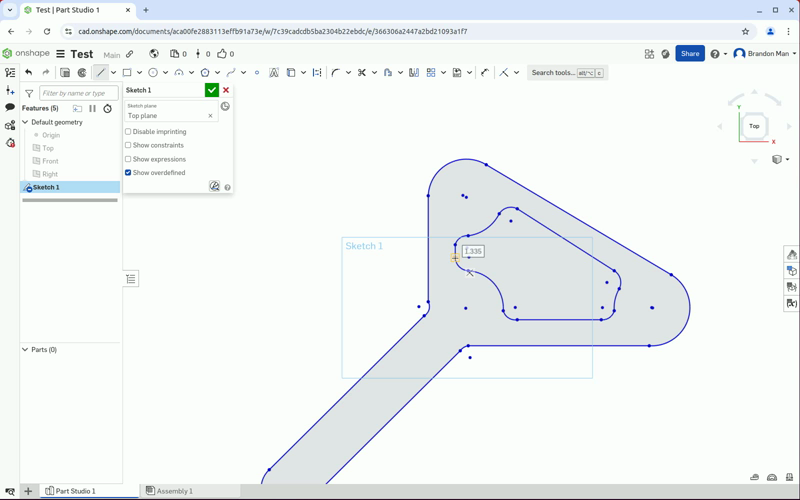
scroll(-6)
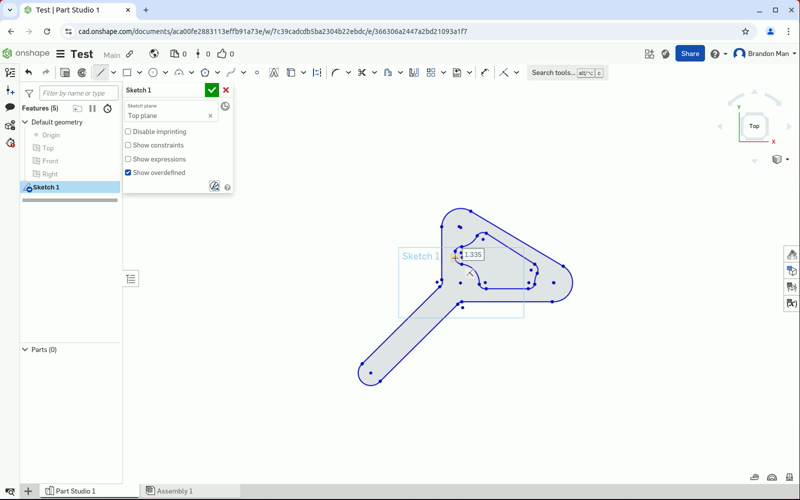
key(esc)
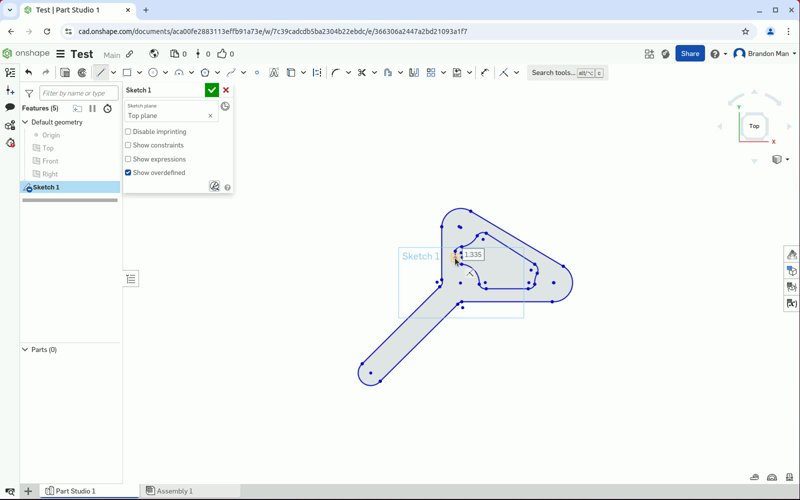
key(c)
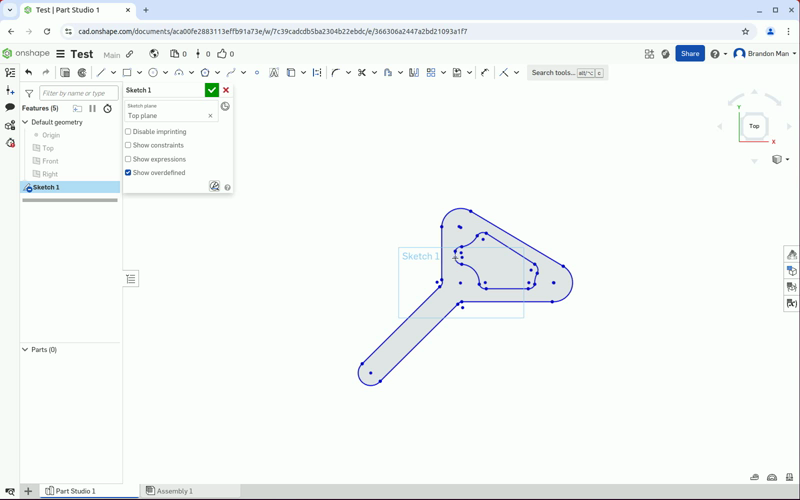
key_down(shift)
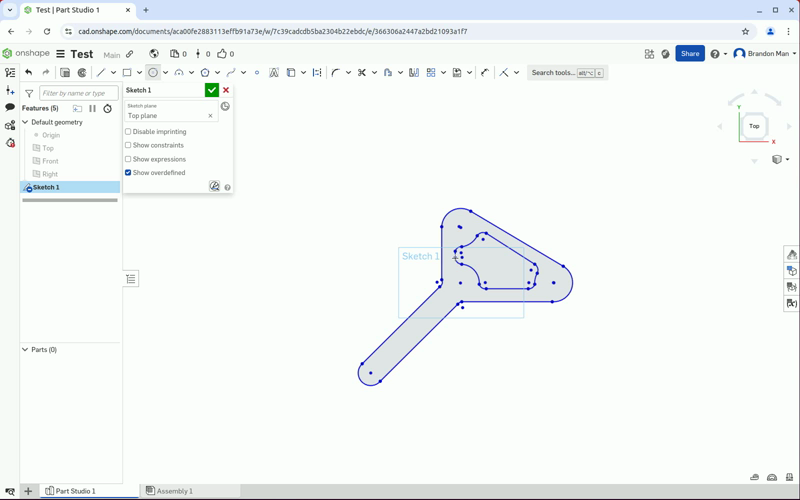
mouse_move(459, 284)
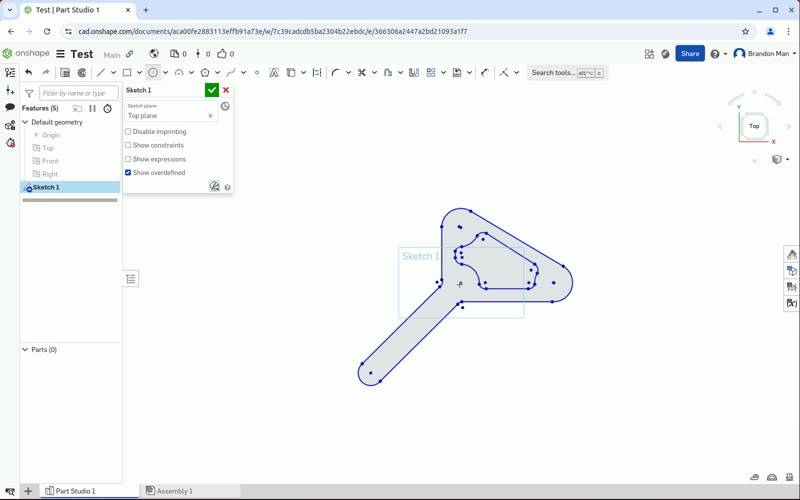
scroll(6)
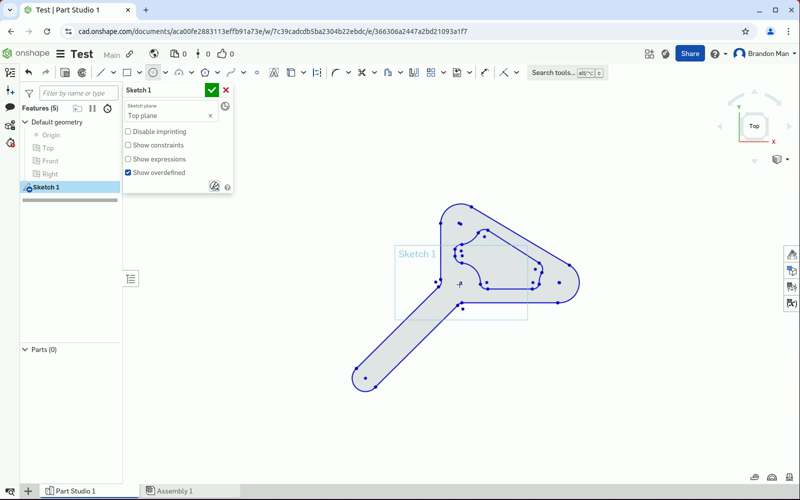
scroll(6)
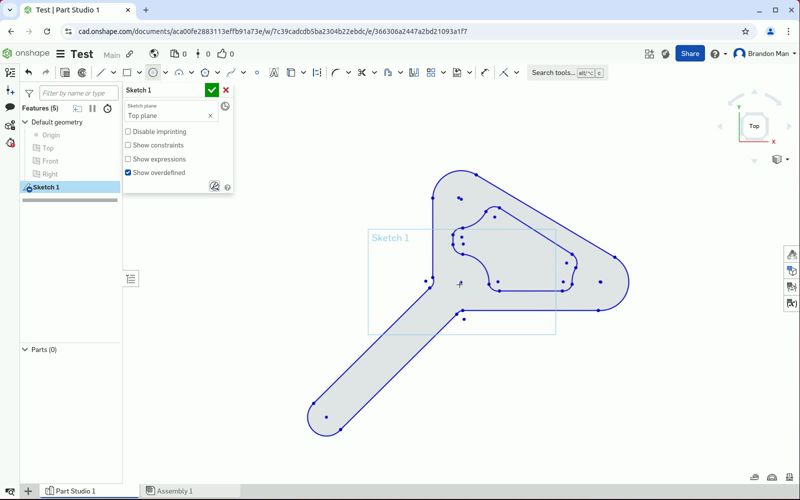
scroll(6)
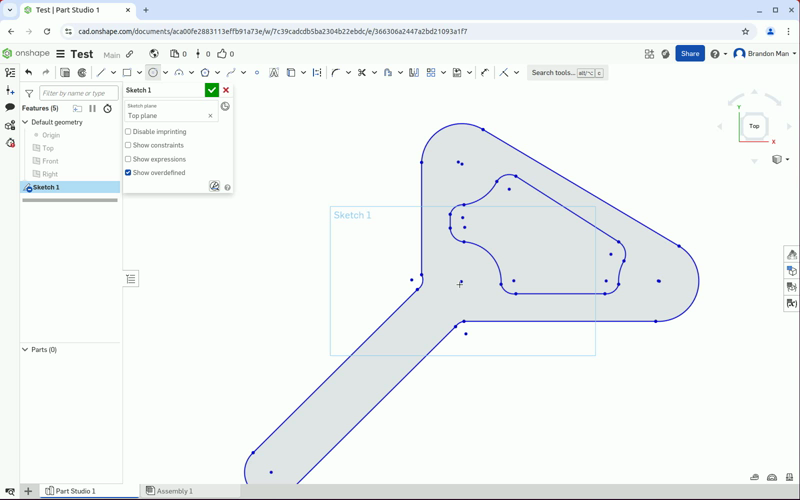
scroll(6)
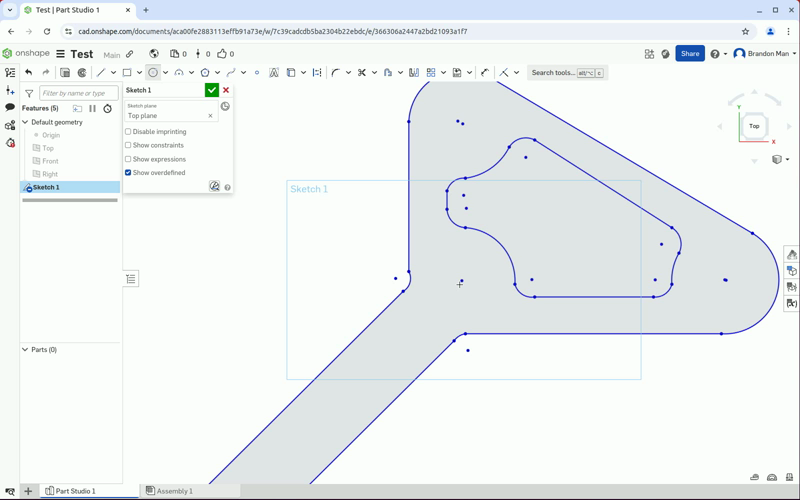
scroll(6)
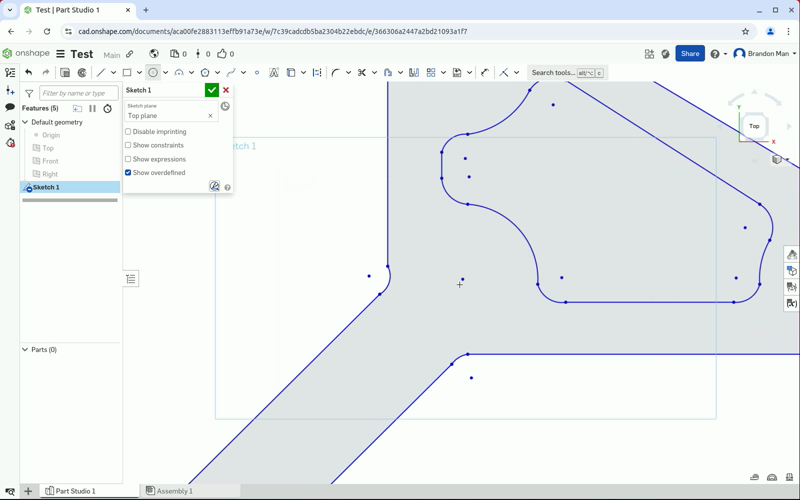
scroll(6)
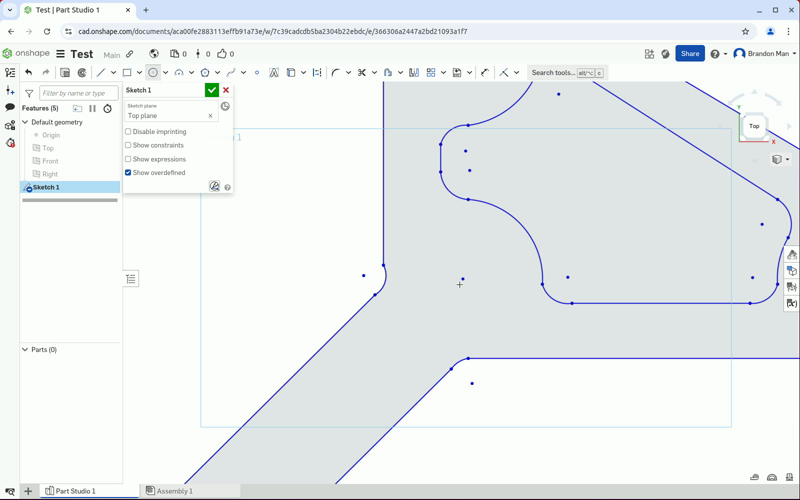
scroll(6)
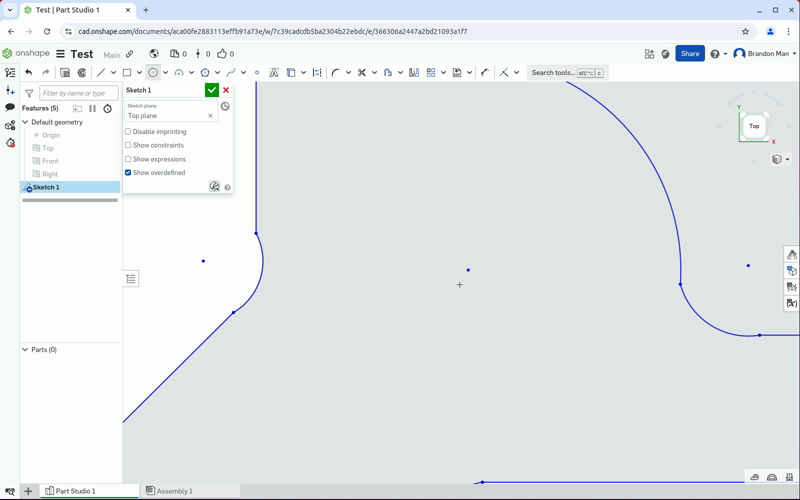
click(459, 284)
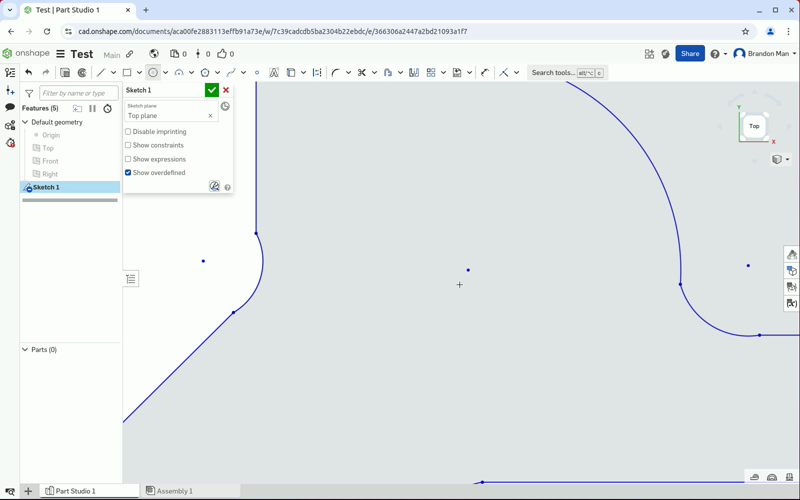
scroll(-6)
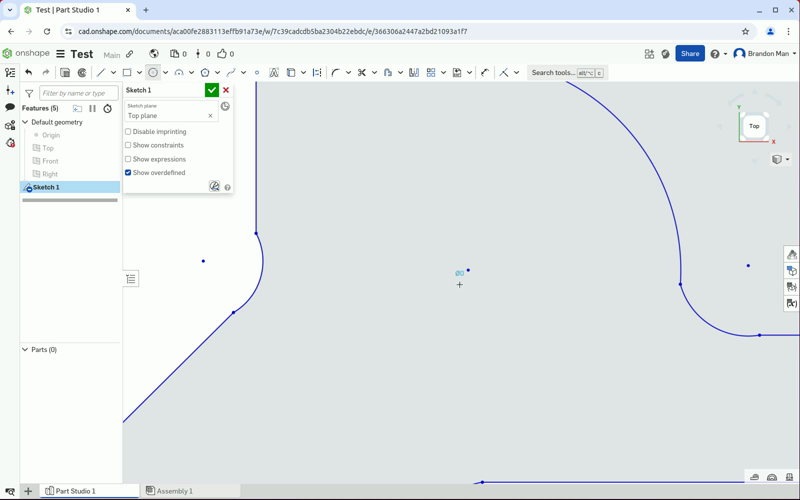
scroll(-6)
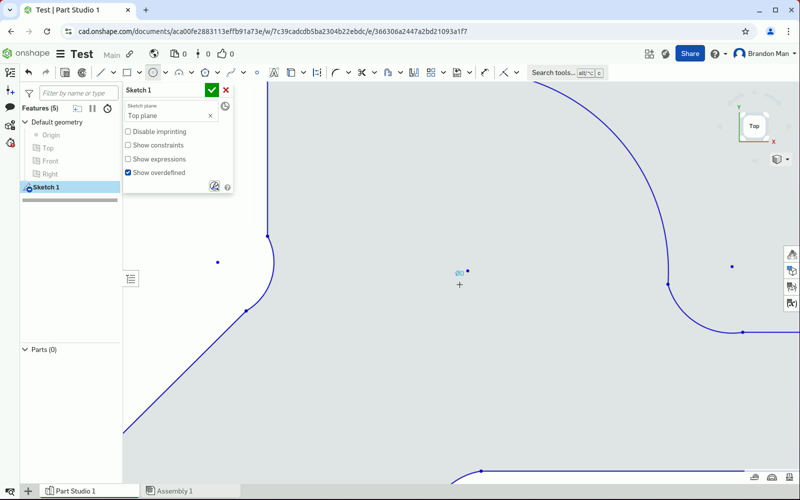
scroll(-6)
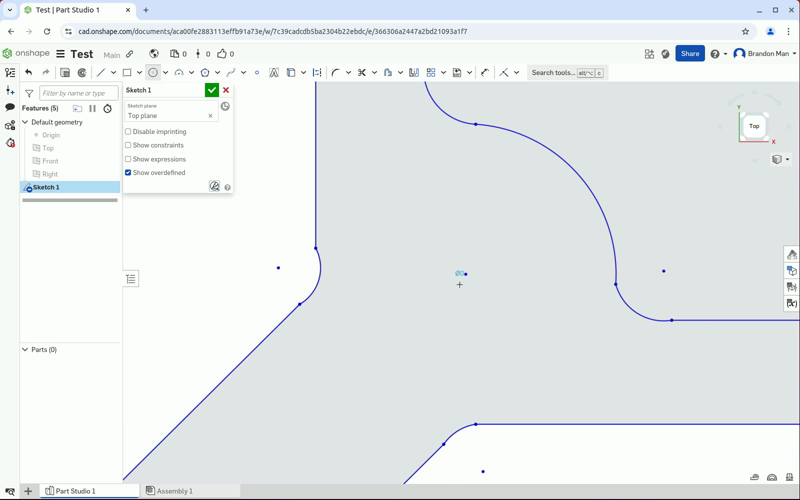
scroll(-6)
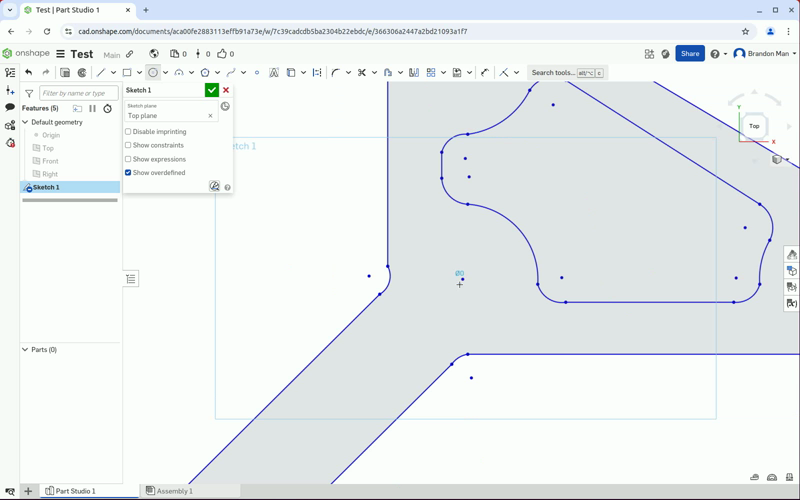
scroll(-6)
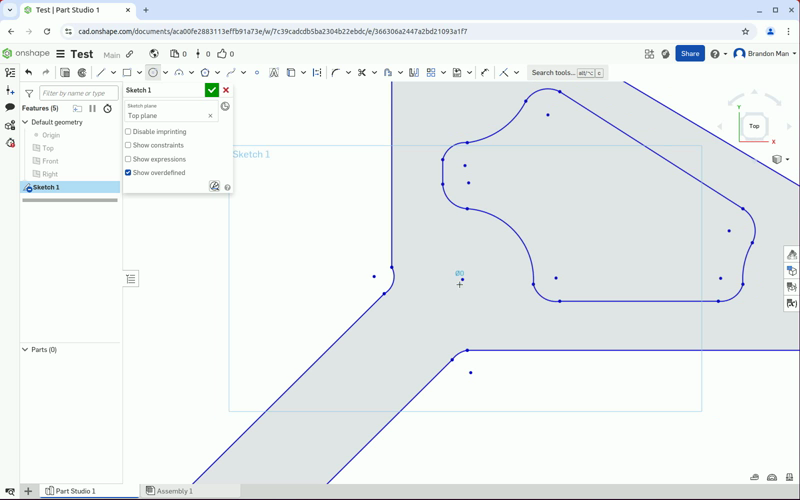
scroll(-6)
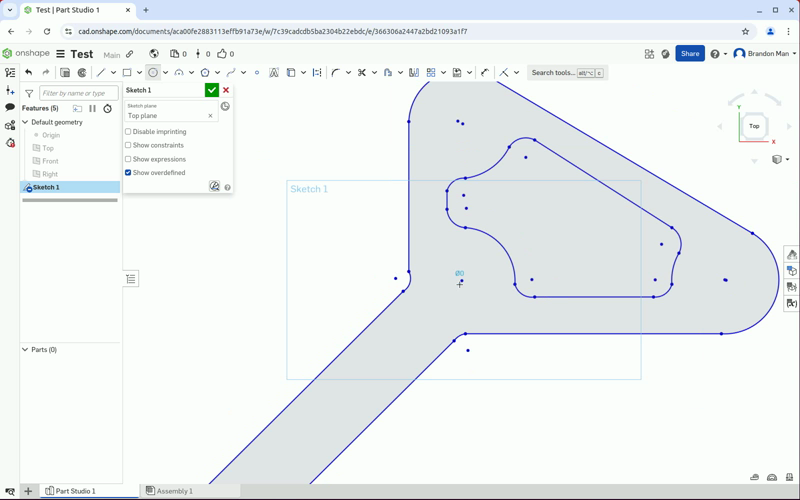
scroll(-6)
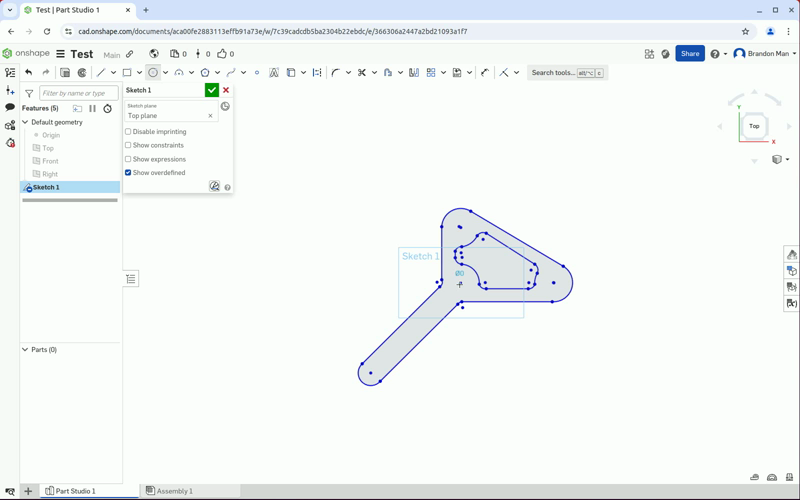
key_up(shift)
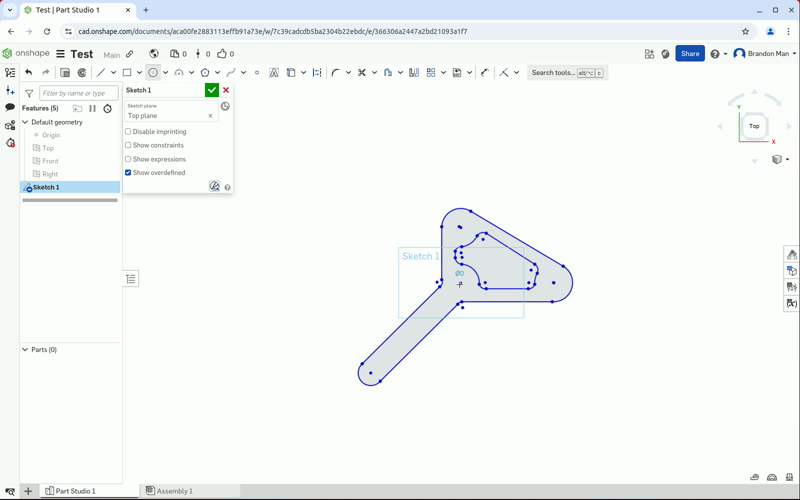
mouse_move(464, 284)
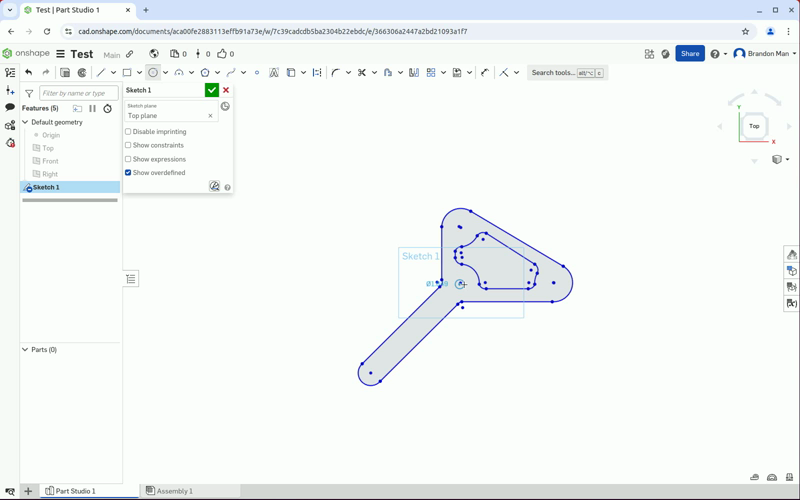
scroll(6)
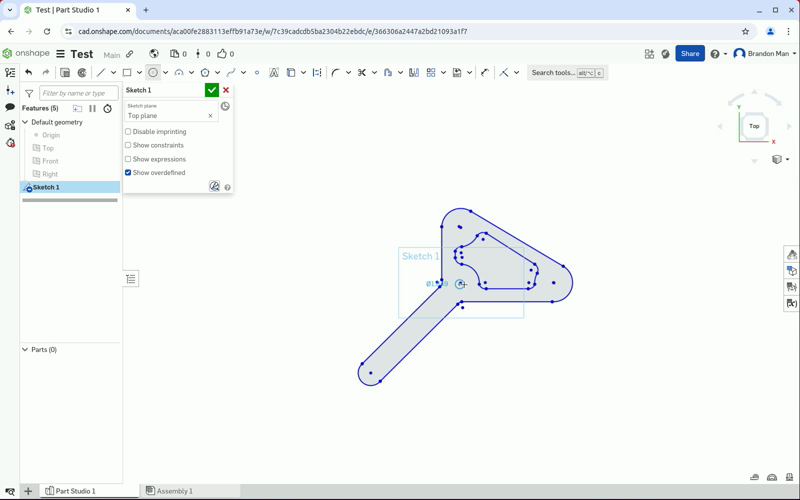
scroll(6)
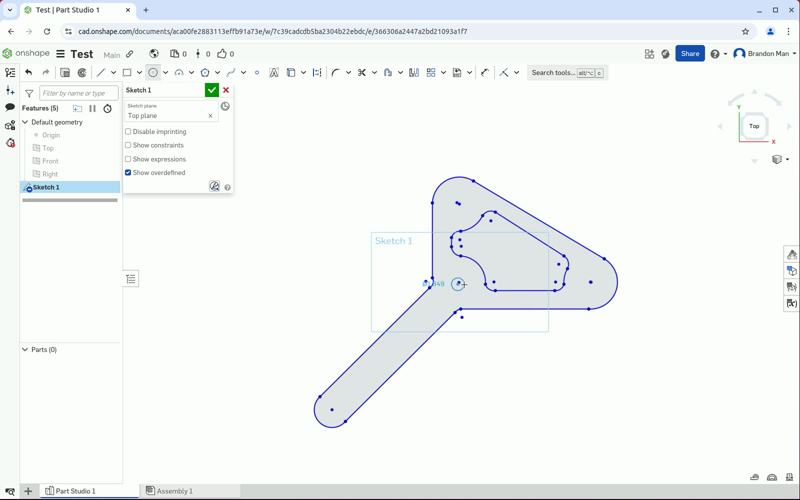
scroll(6)
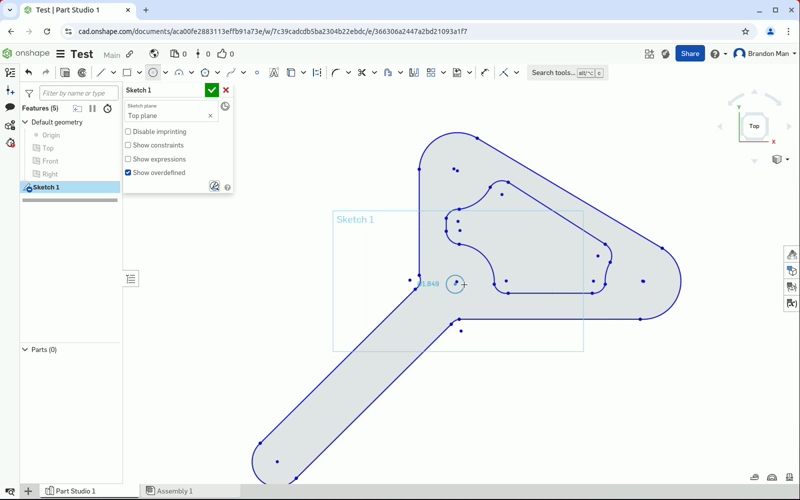
scroll(6)
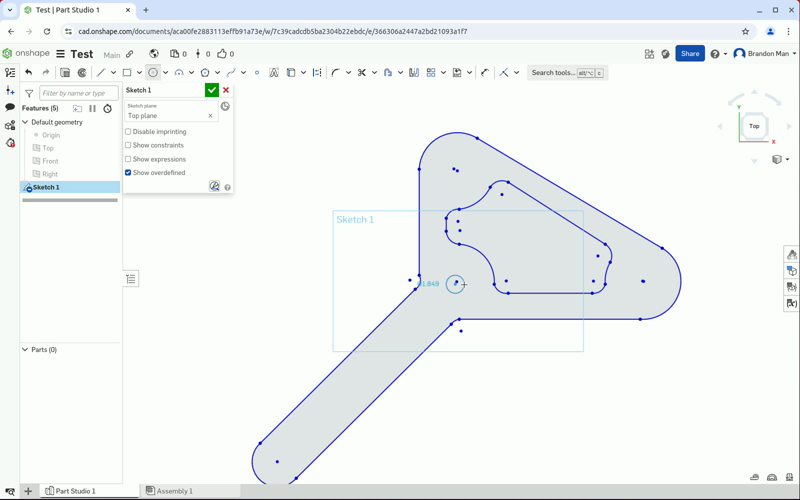
scroll(6)
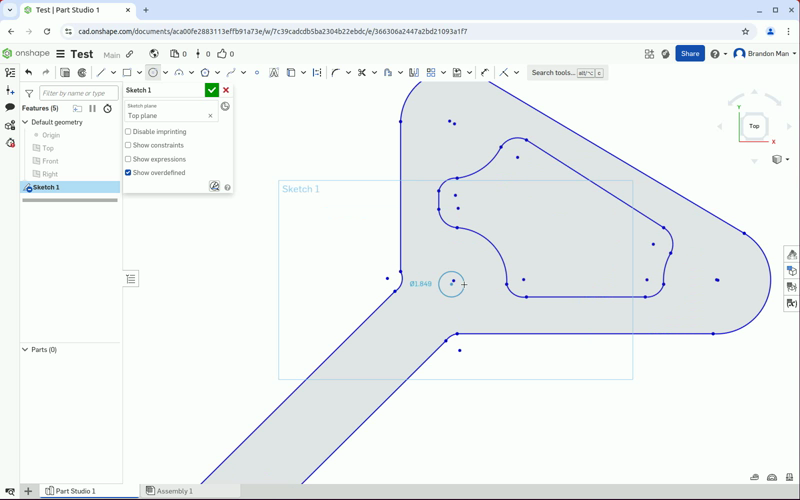
scroll(6)
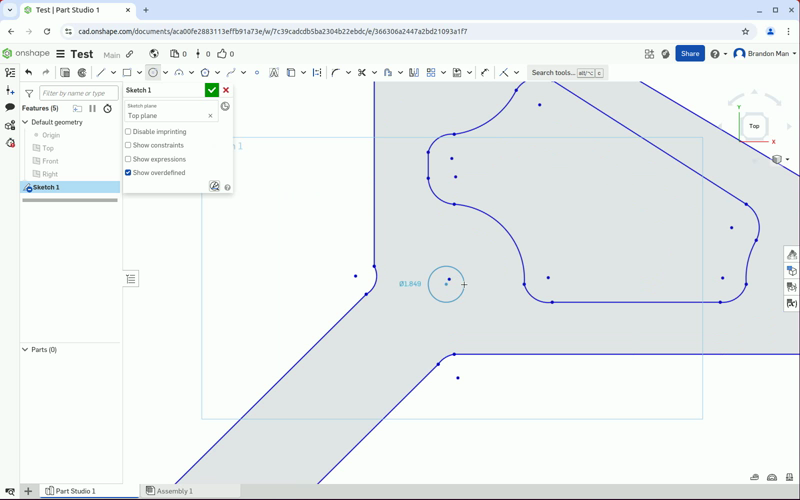
scroll(6)
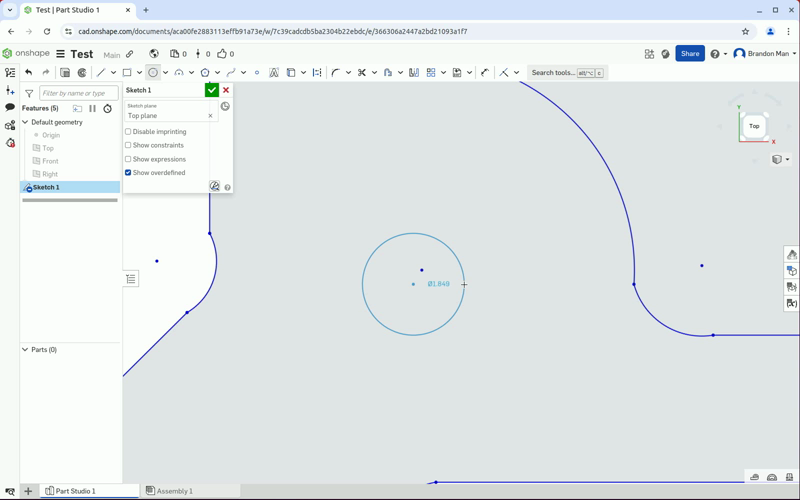
click(464, 284)
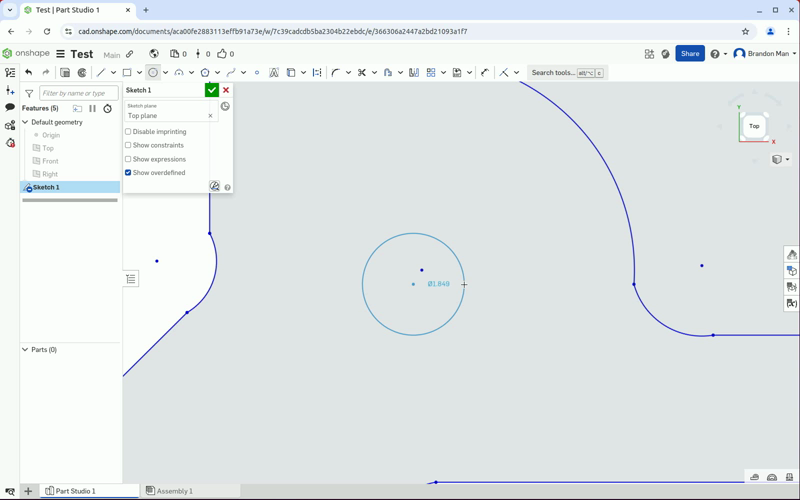
scroll(-6)
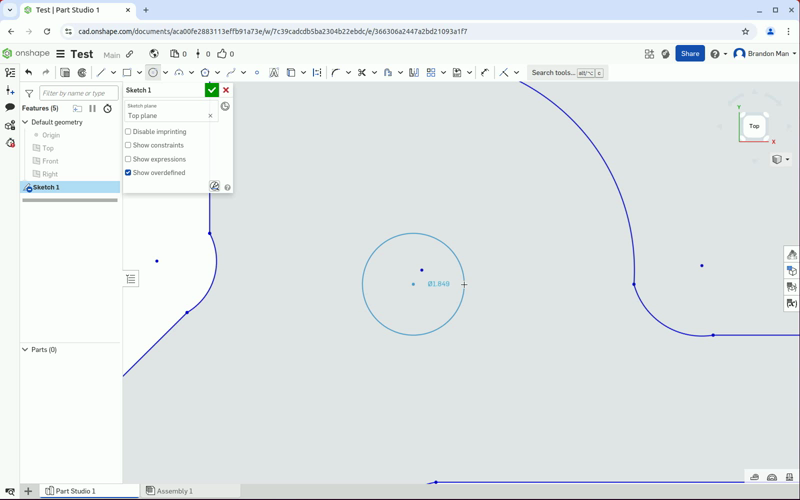
scroll(-6)
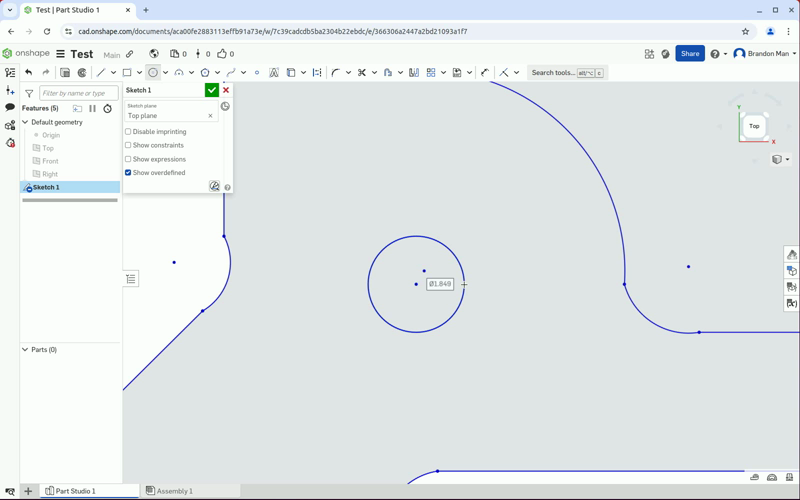
scroll(-6)
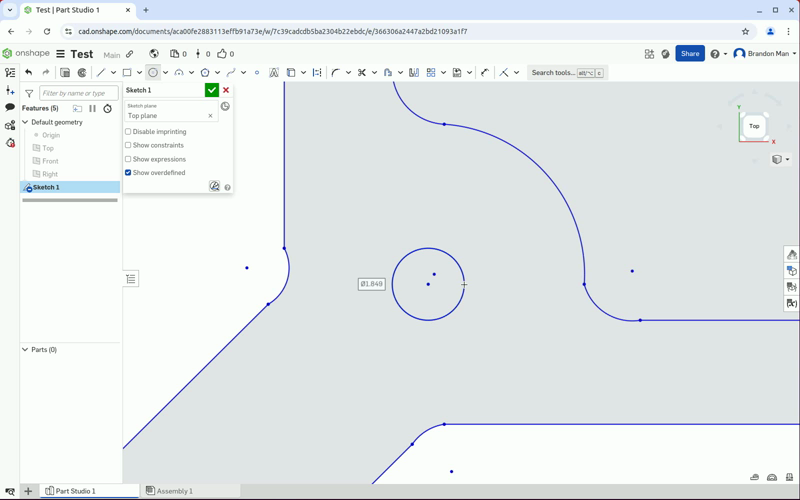
scroll(-6)
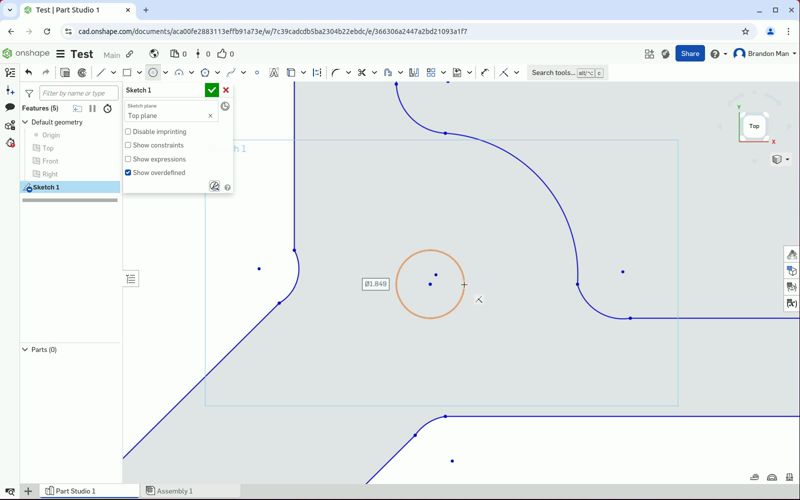
scroll(-6)
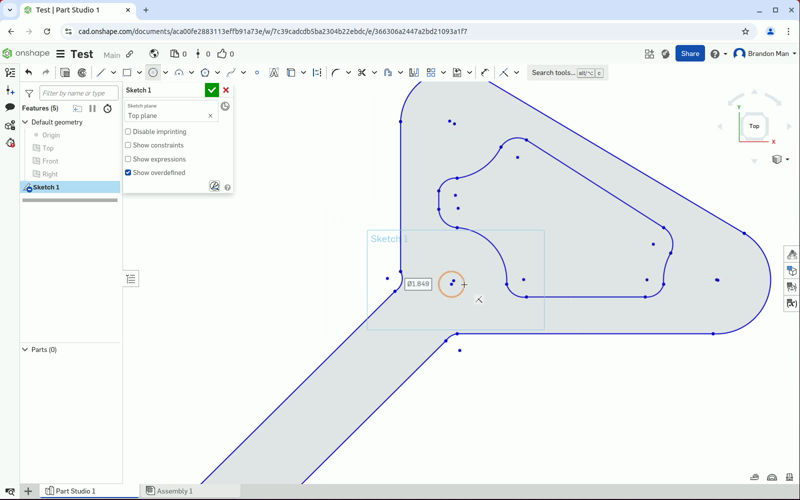
scroll(-6)
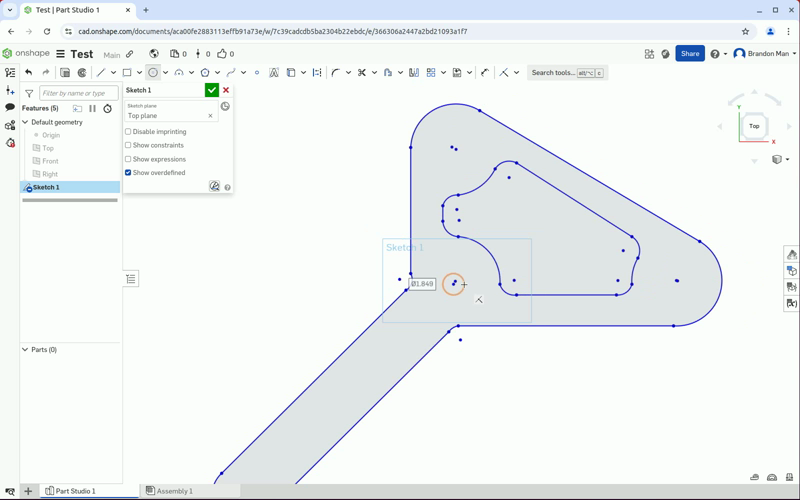
scroll(-6)
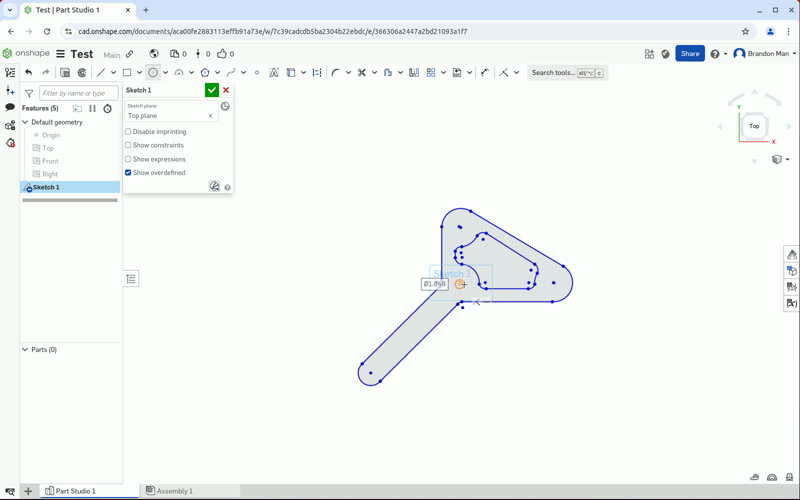
key(esc)
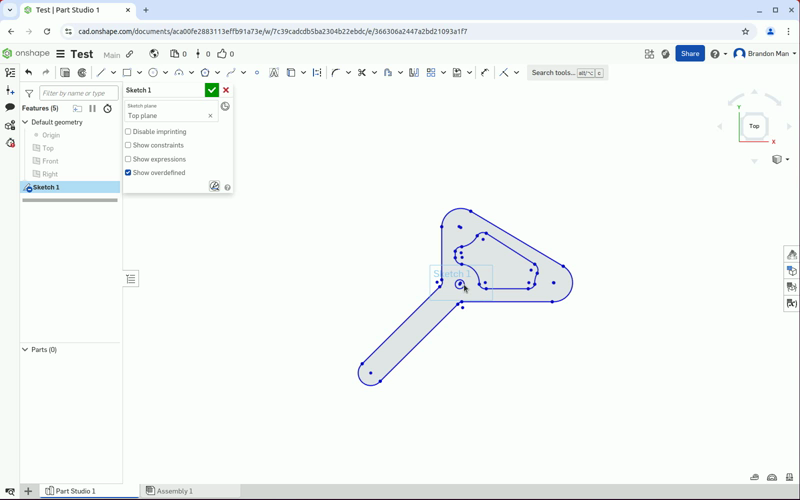
key(c)
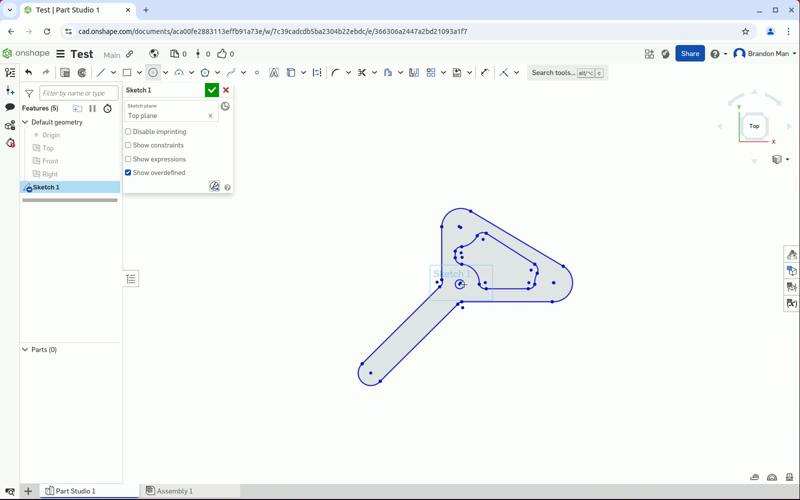
key_down(shift)
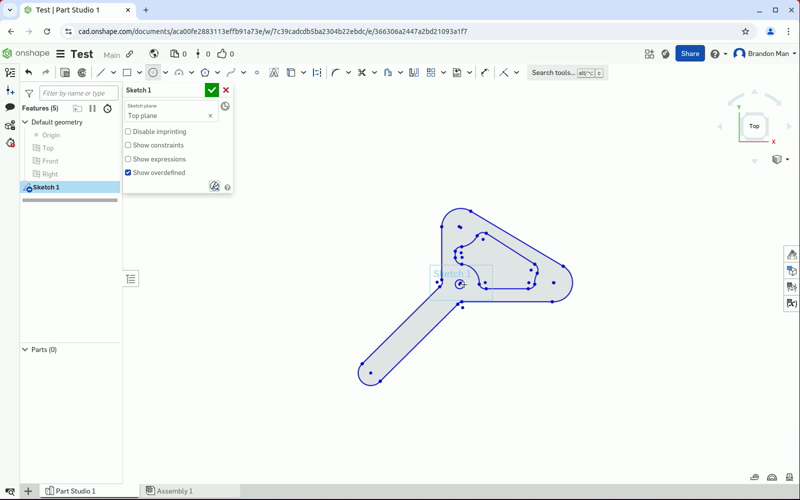
mouse_move(459, 226)
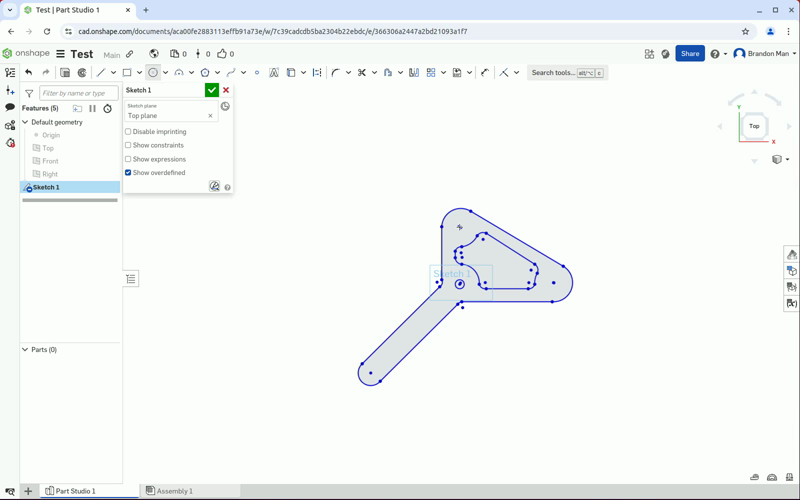
scroll(6)
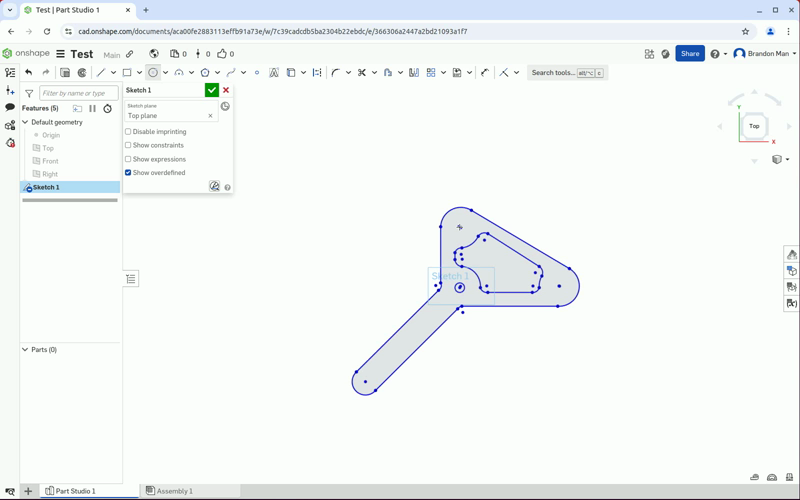
scroll(6)
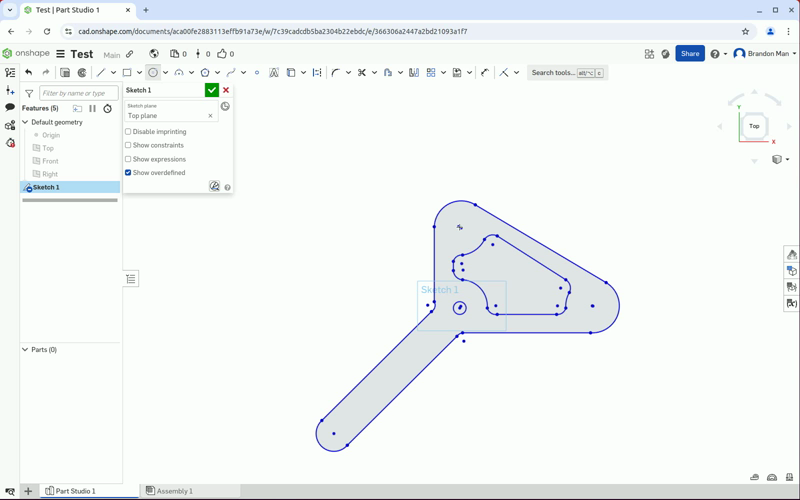
scroll(6)
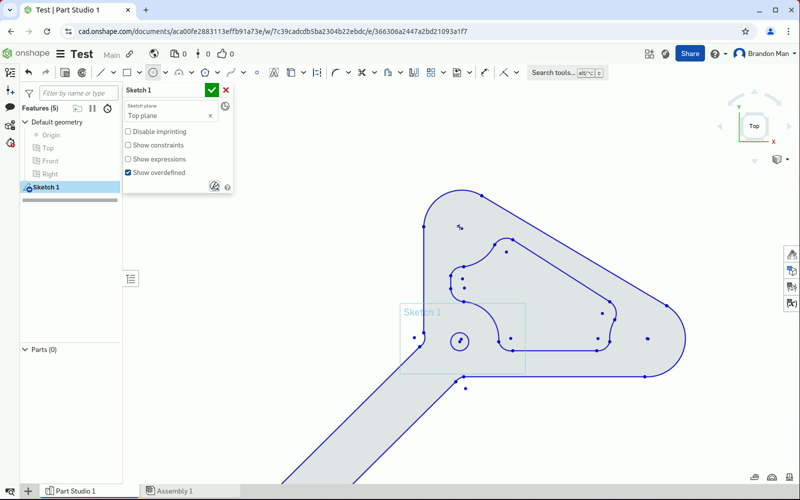
scroll(6)
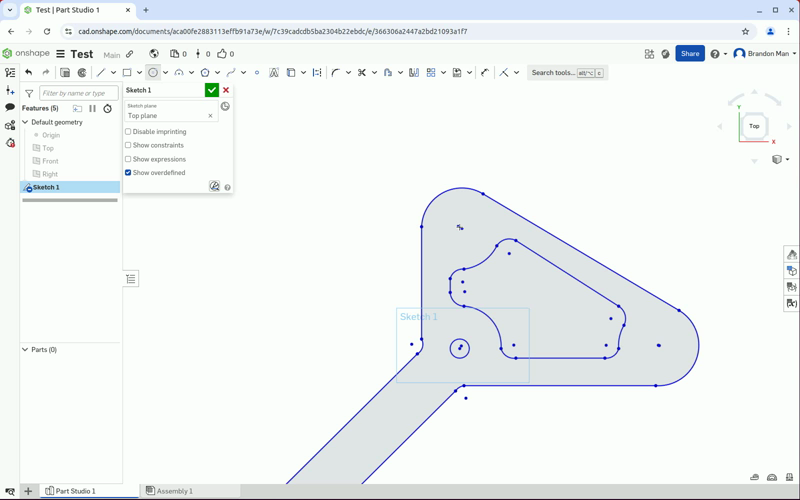
scroll(6)
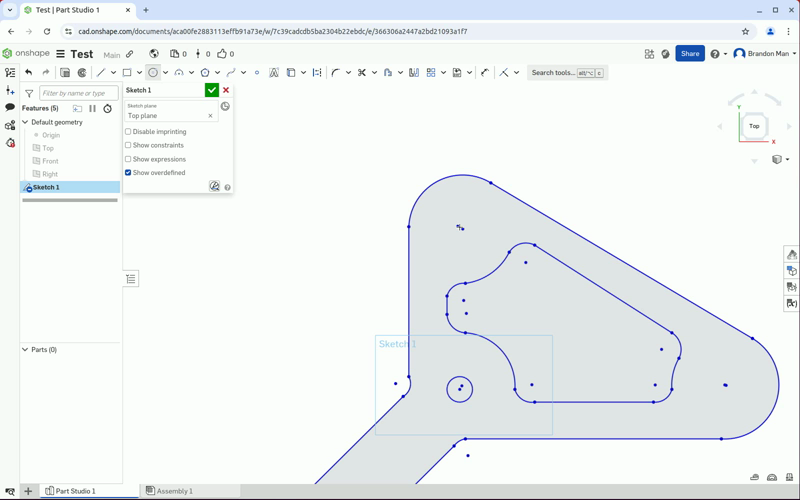
scroll(6)
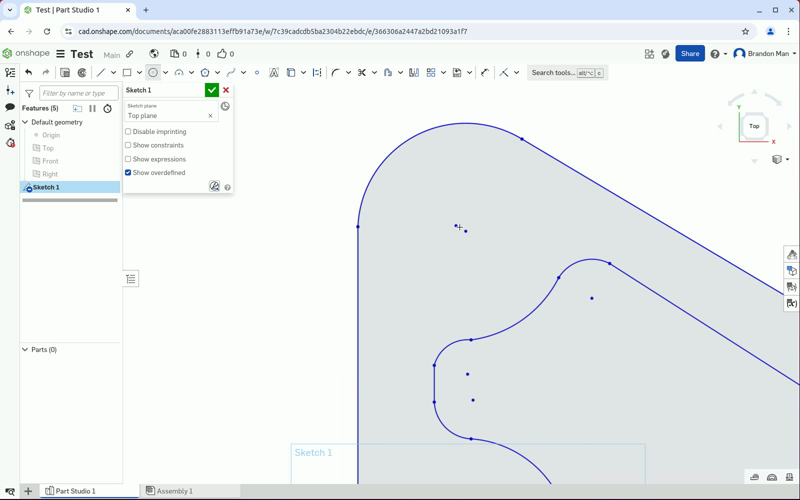
scroll(6)
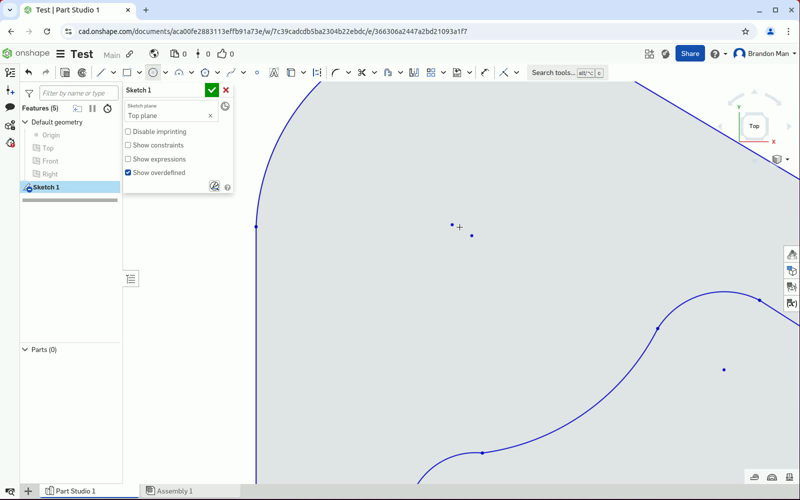
click(459, 226)
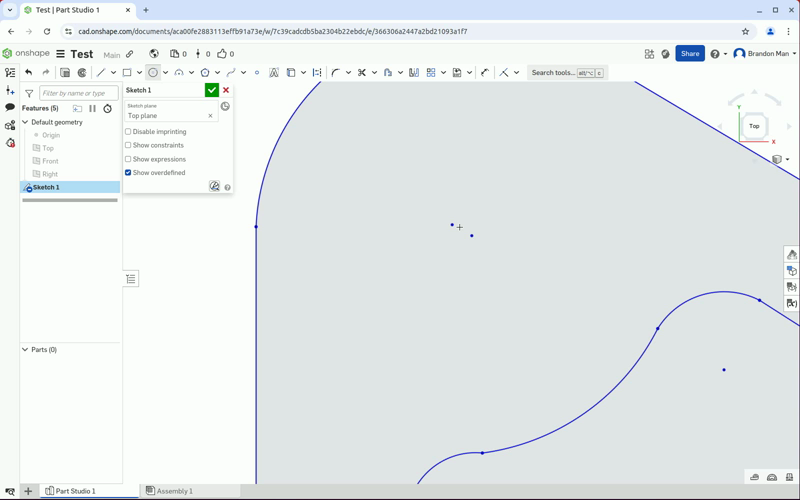
scroll(-6)
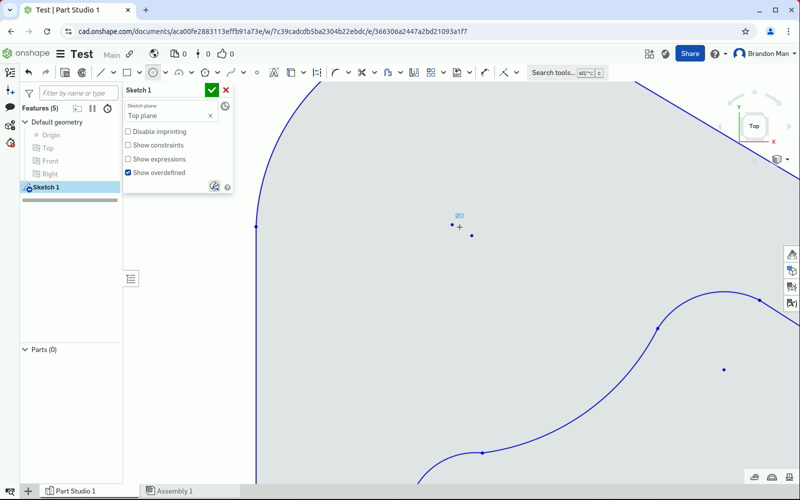
scroll(-6)
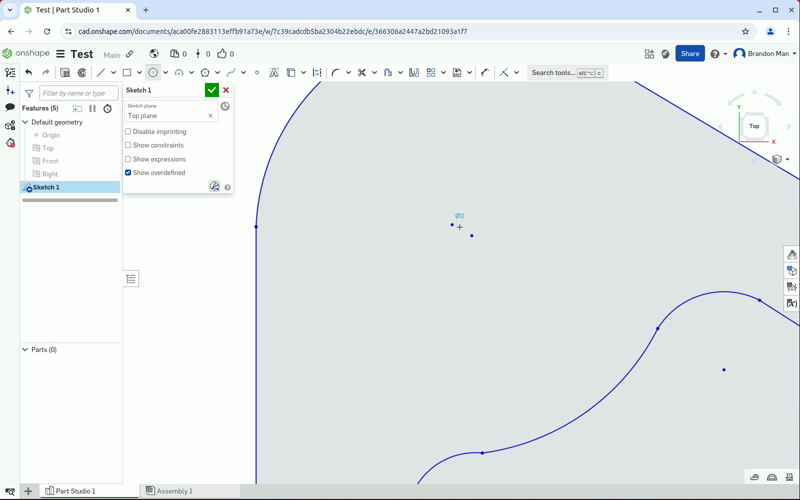
scroll(-6)
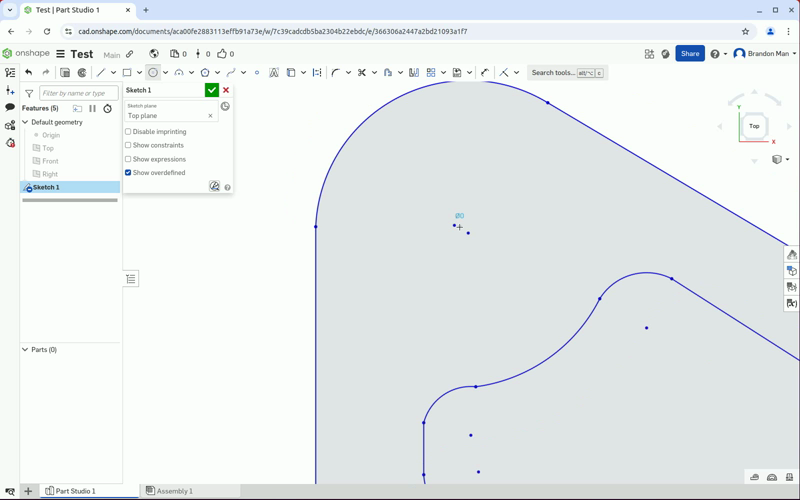
scroll(-6)
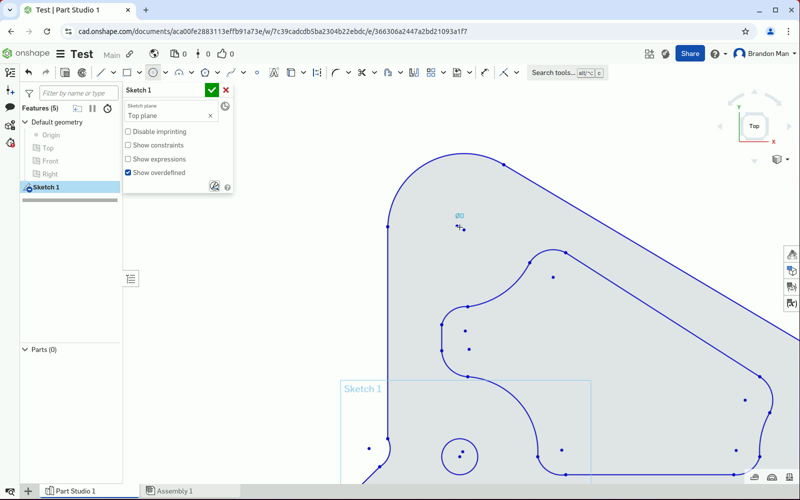
scroll(-6)
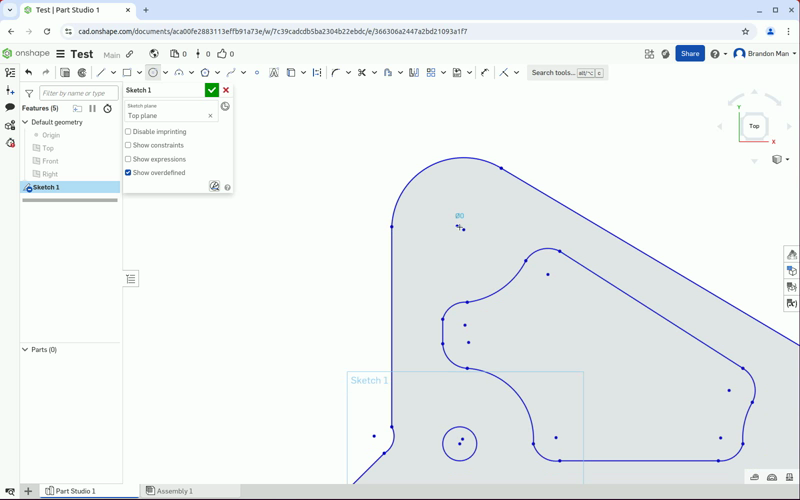
scroll(-6)
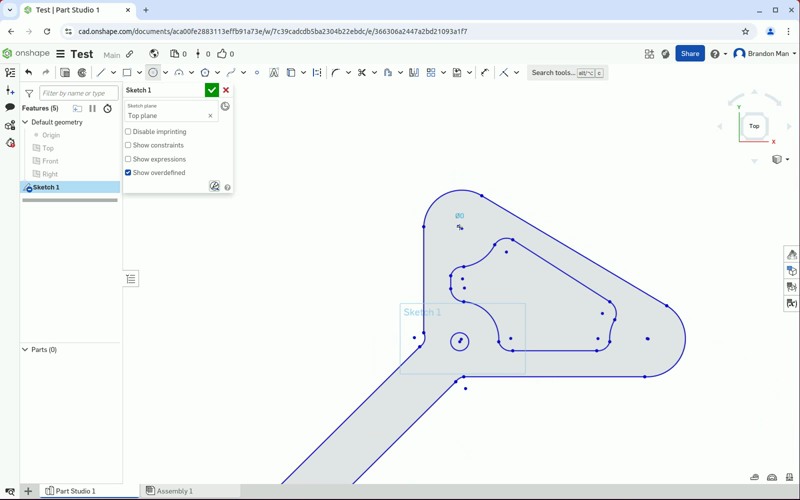
scroll(-6)
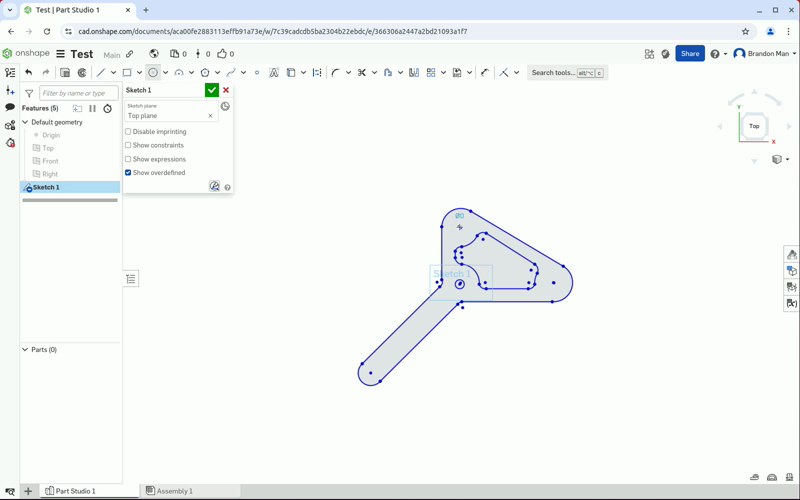
key_up(shift)
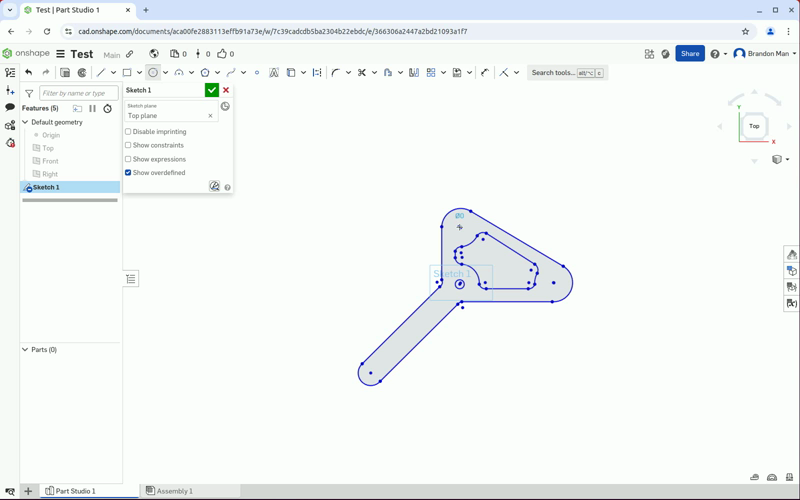
mouse_move(464, 226)
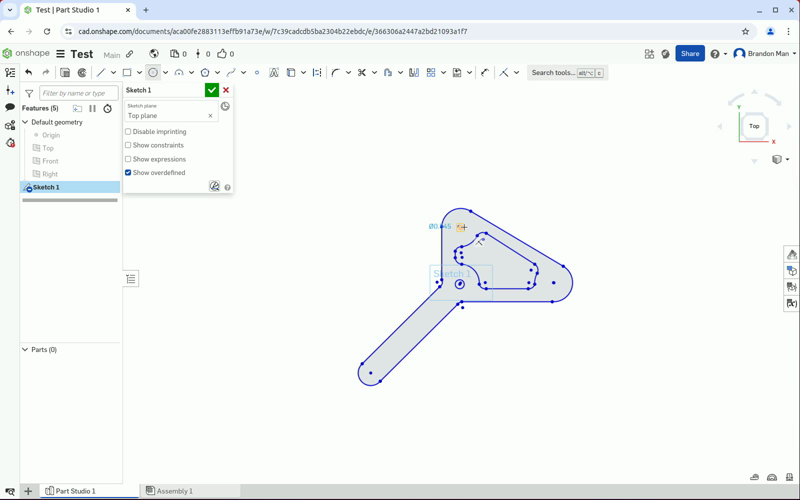
scroll(6)
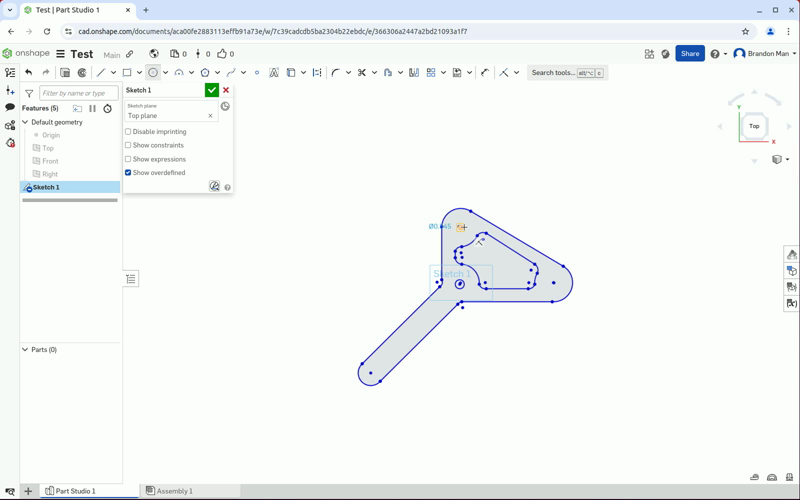
scroll(6)
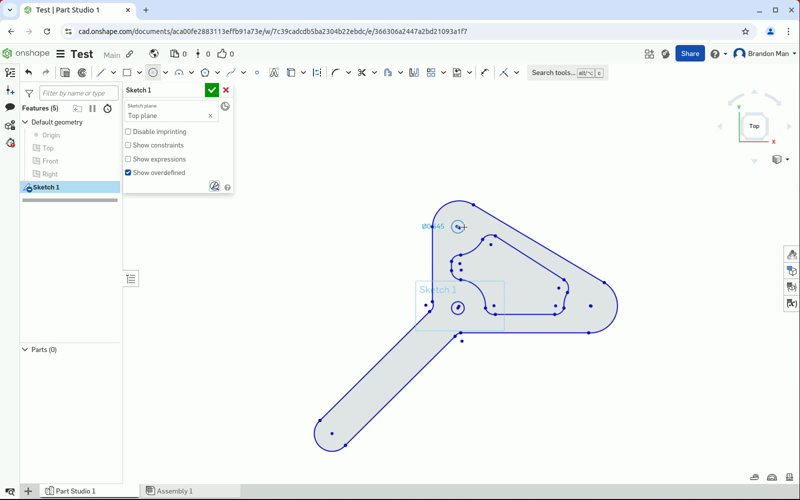
scroll(6)
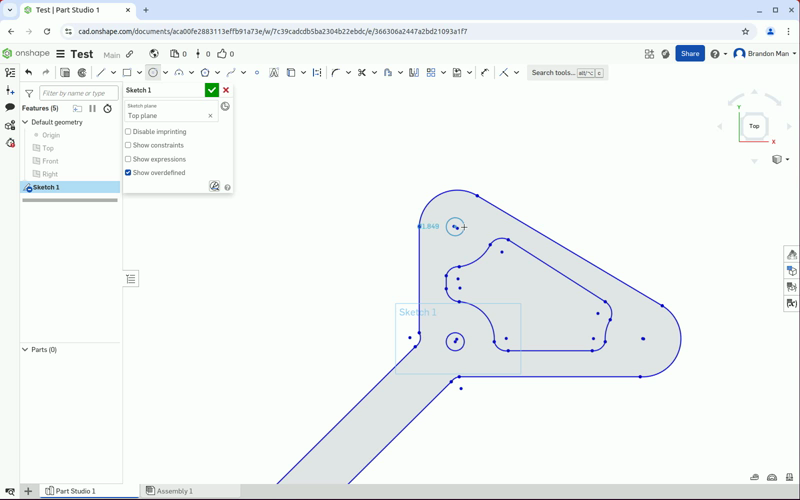
scroll(6)
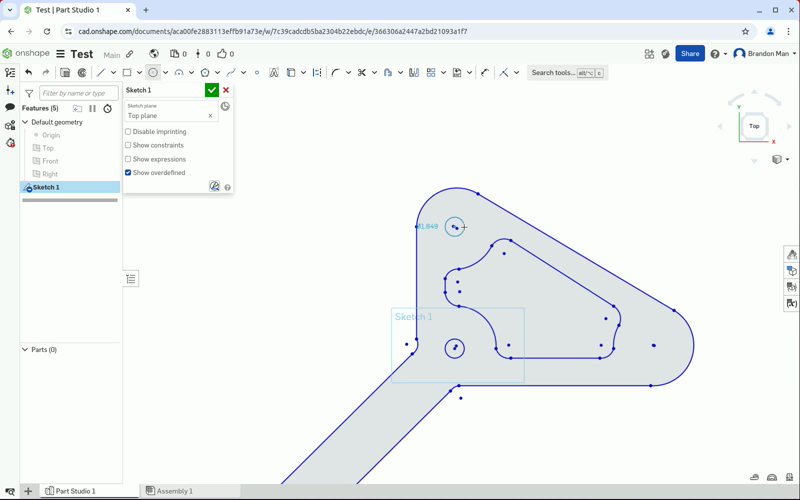
scroll(6)
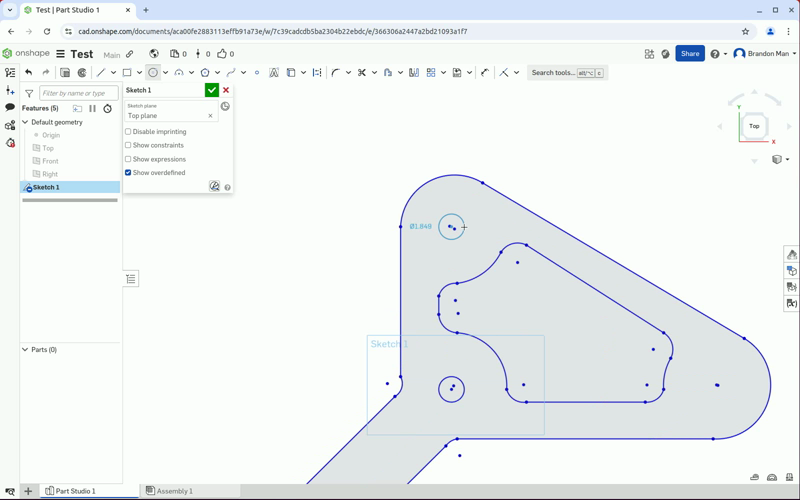
scroll(6)
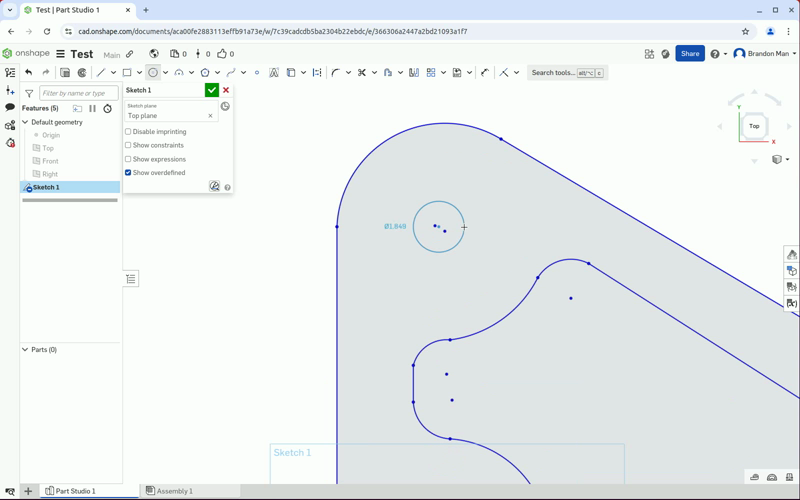
scroll(6)
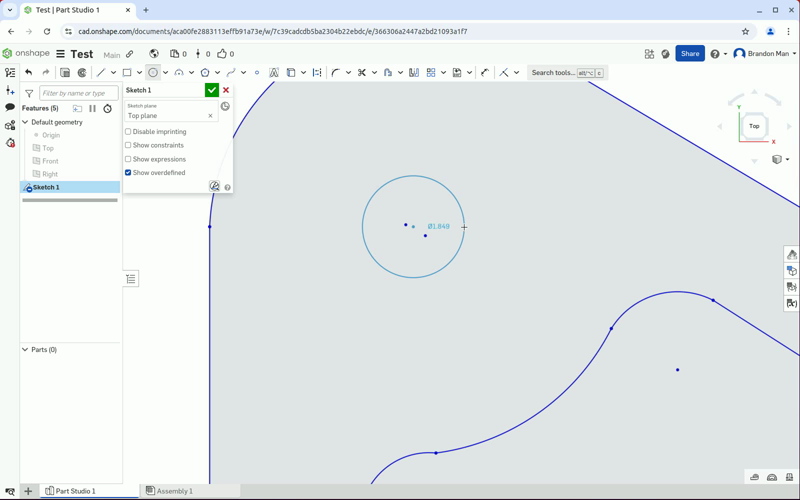
click(464, 226)
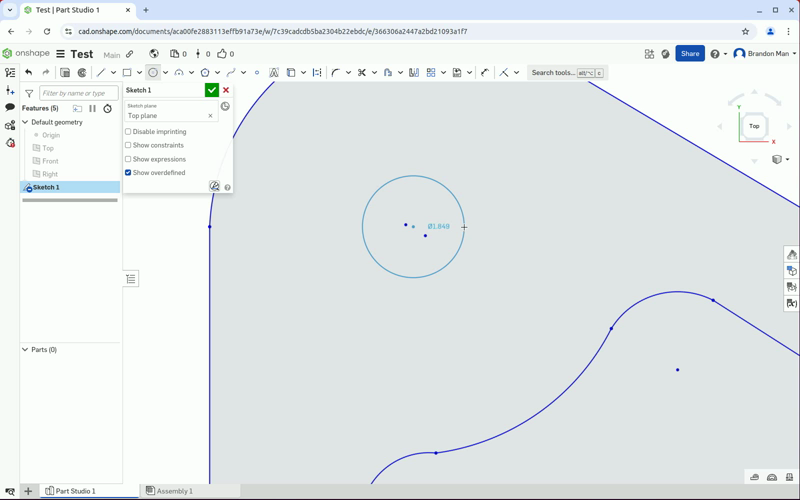
scroll(-6)
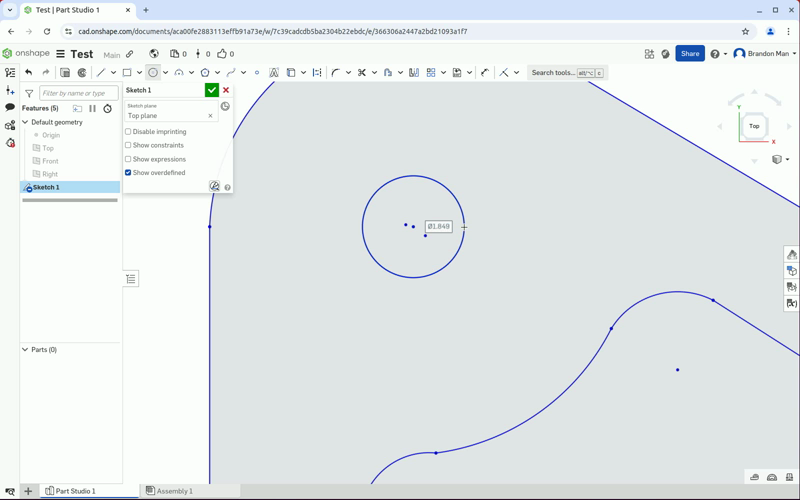
scroll(-6)
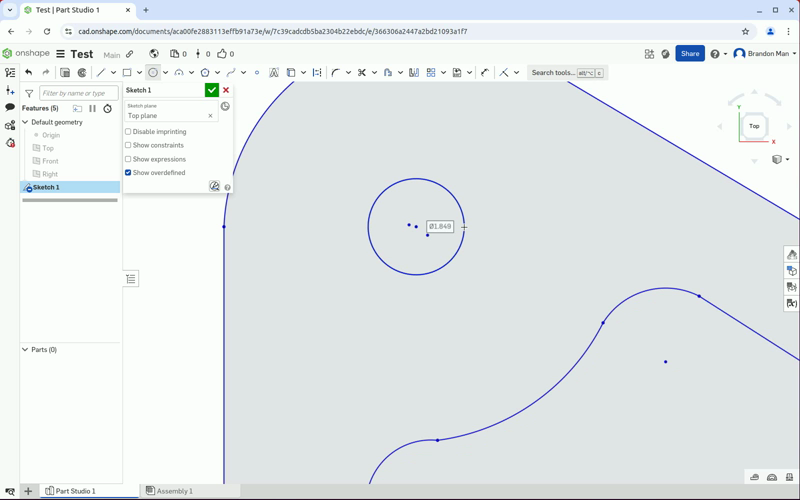
scroll(-6)
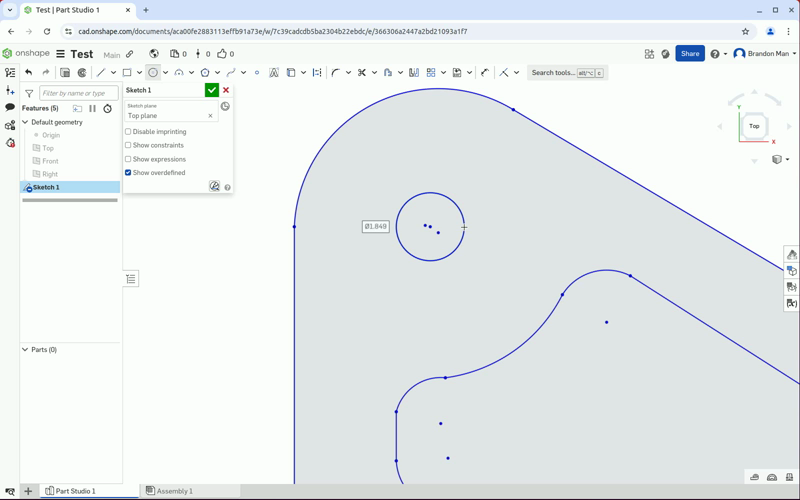
scroll(-6)
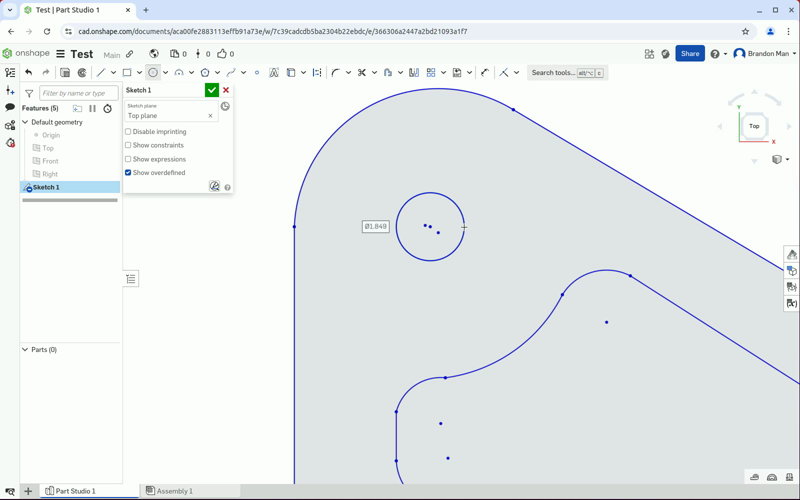
scroll(-6)
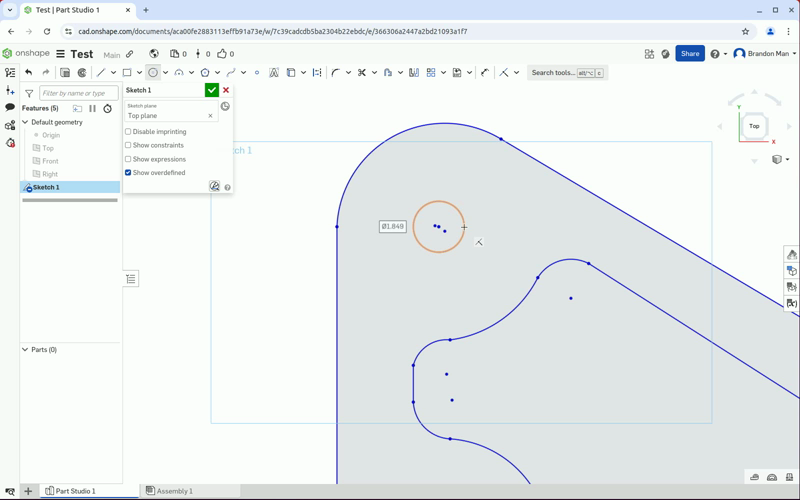
scroll(-6)
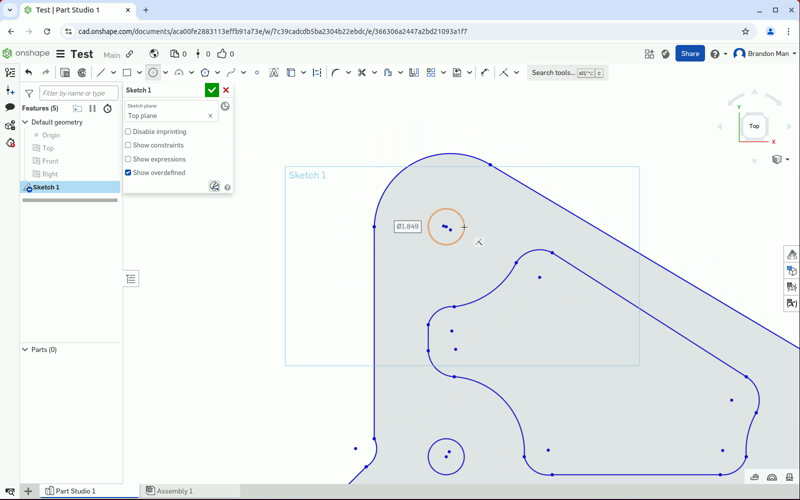
scroll(-6)
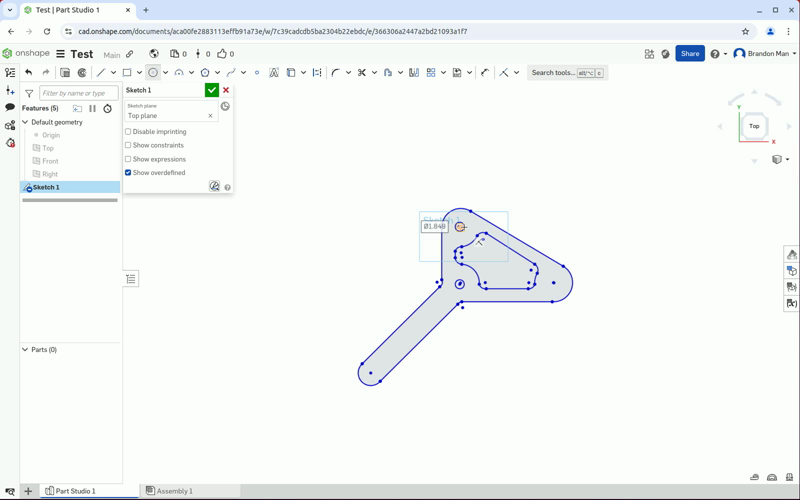
key(esc)
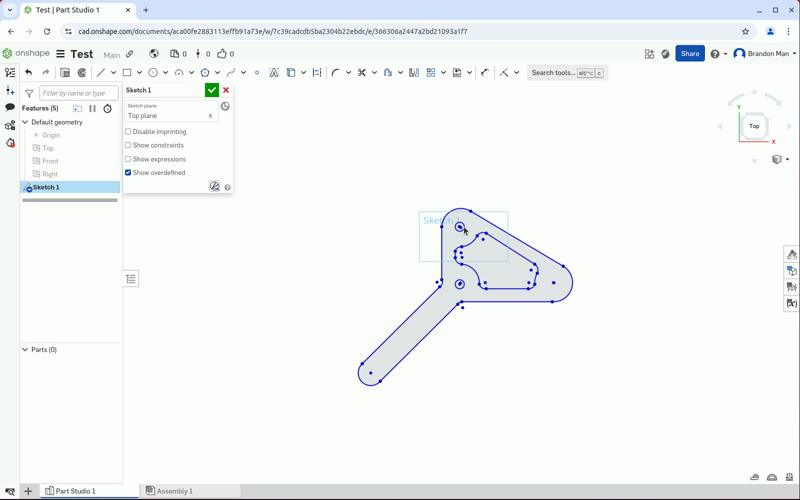
key(c)
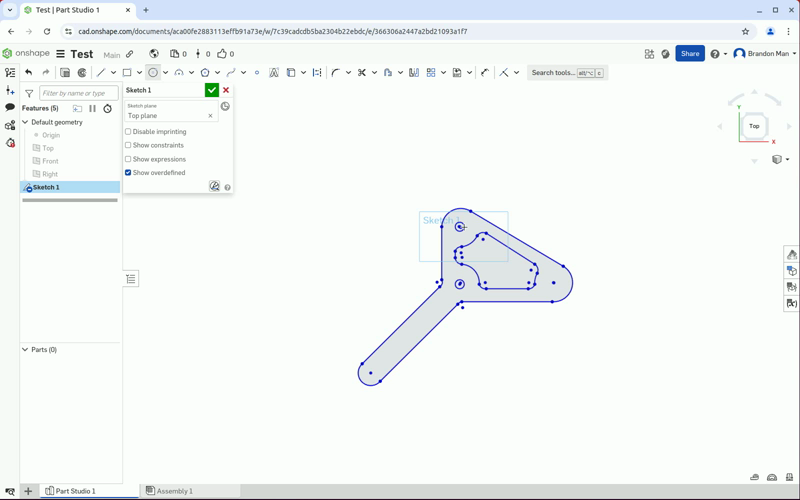
key_down(shift)
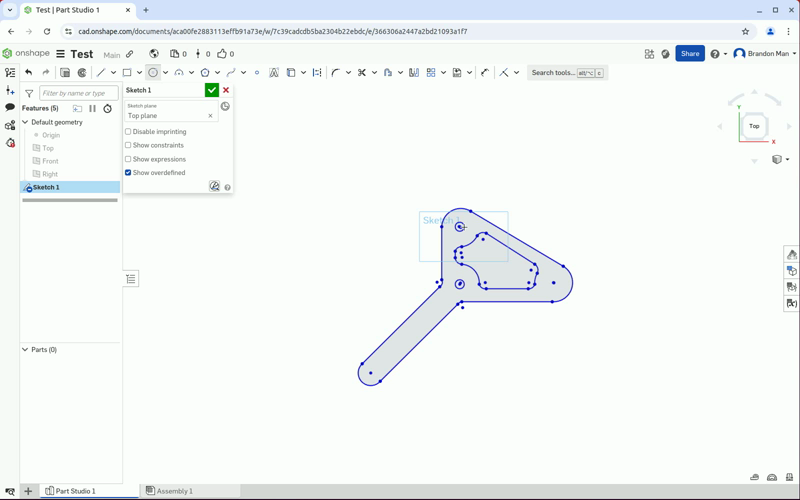
mouse_move(552, 284)
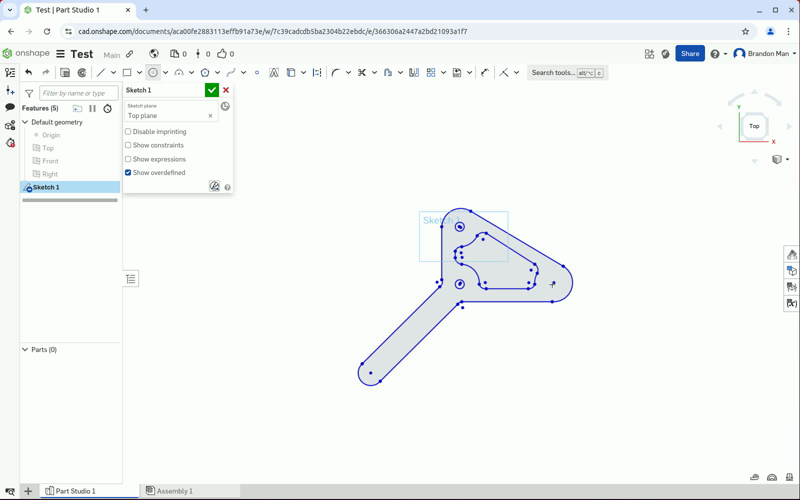
scroll(6)
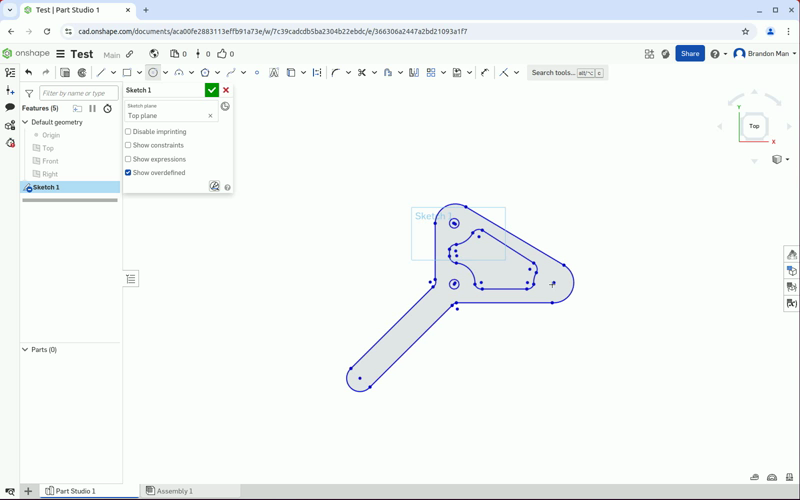
scroll(6)
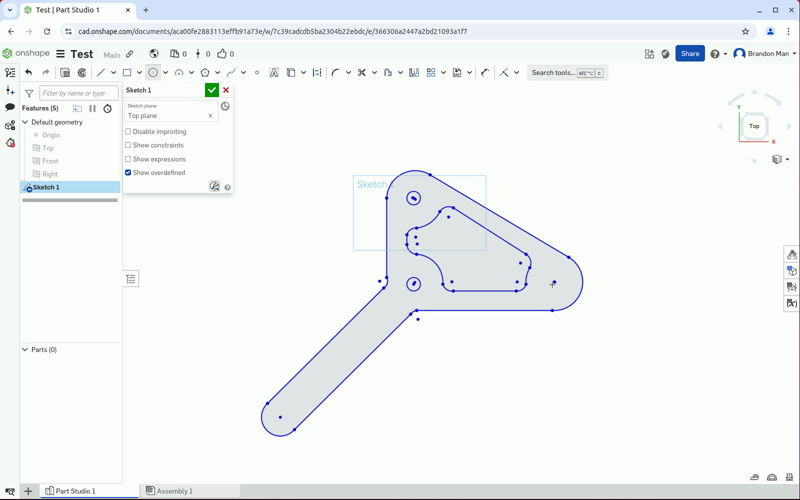
scroll(6)
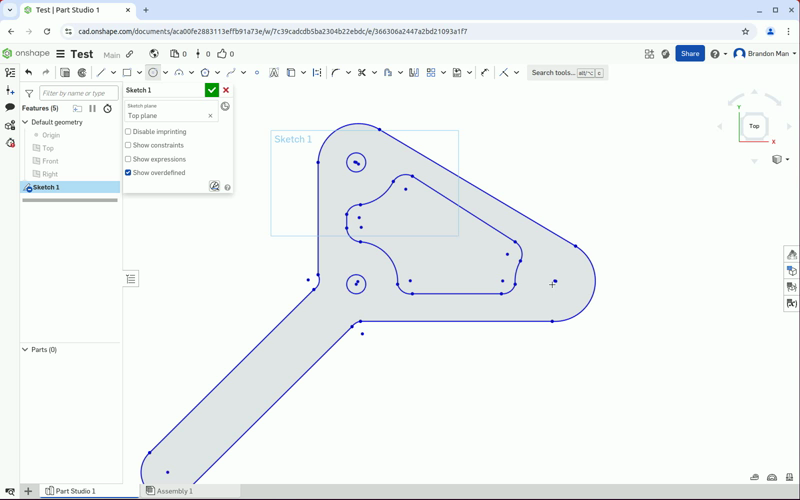
scroll(6)
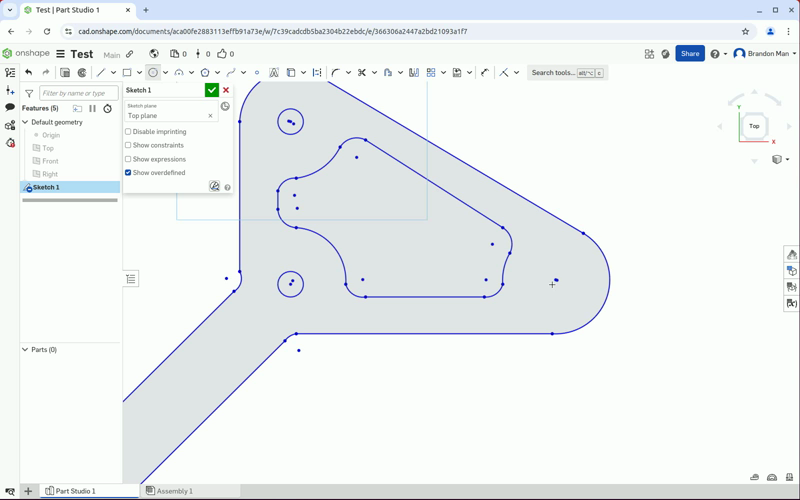
scroll(6)
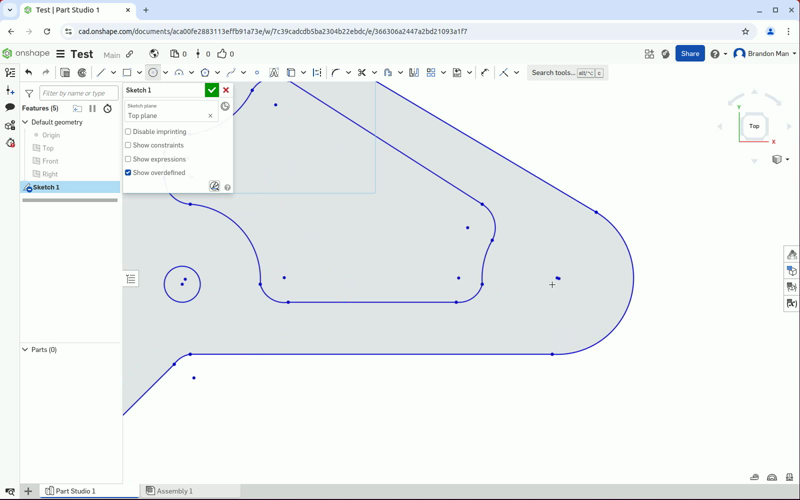
scroll(6)
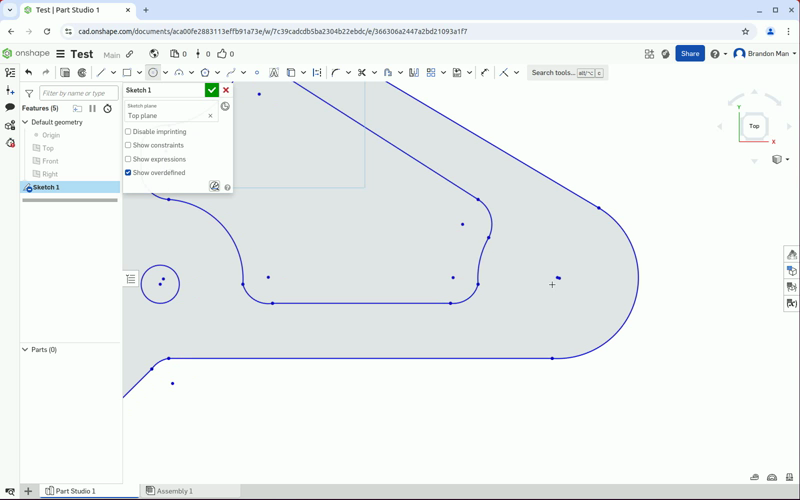
scroll(6)
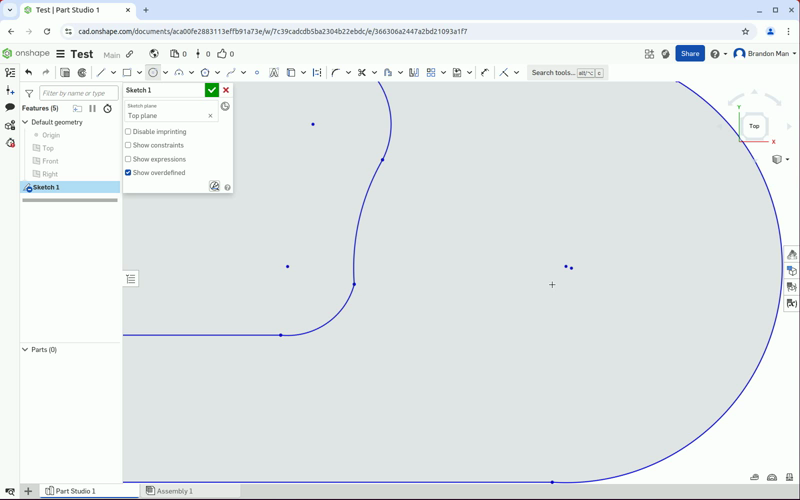
click(552, 284)
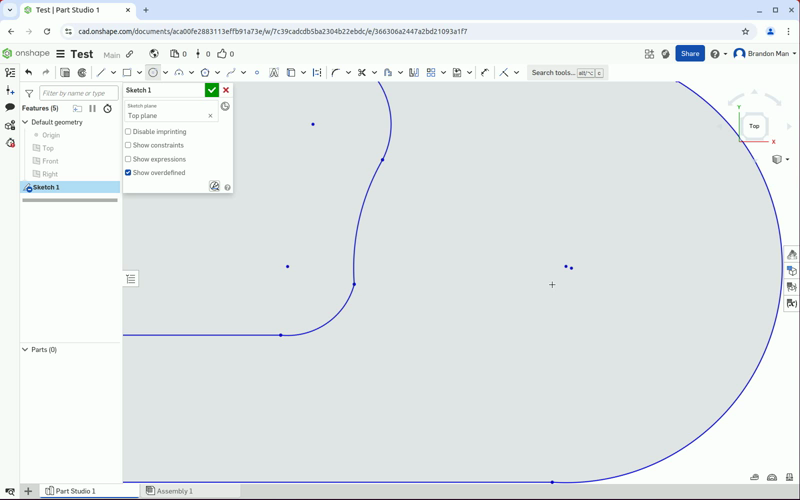
scroll(-6)
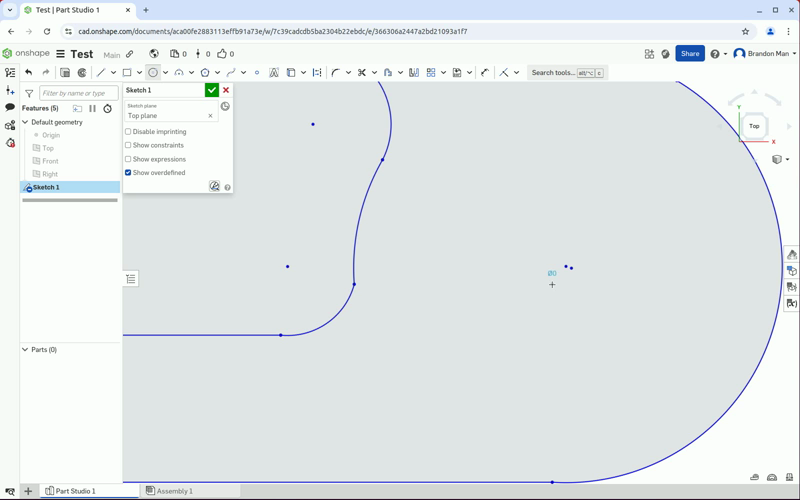
scroll(-6)
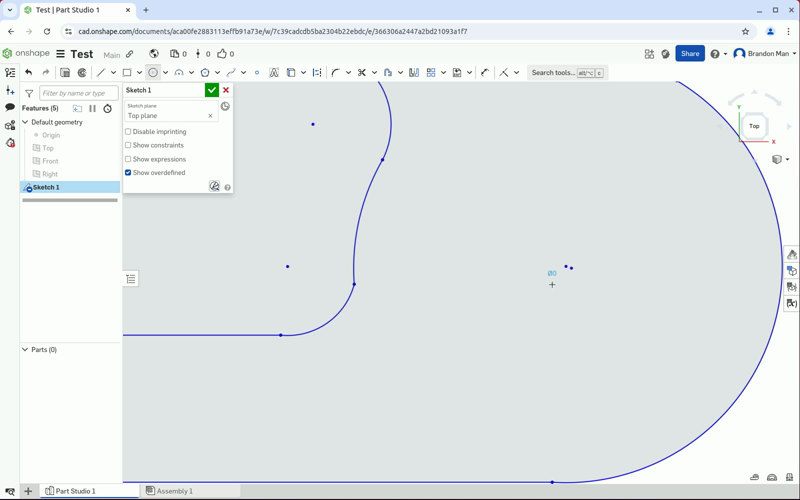
scroll(-6)
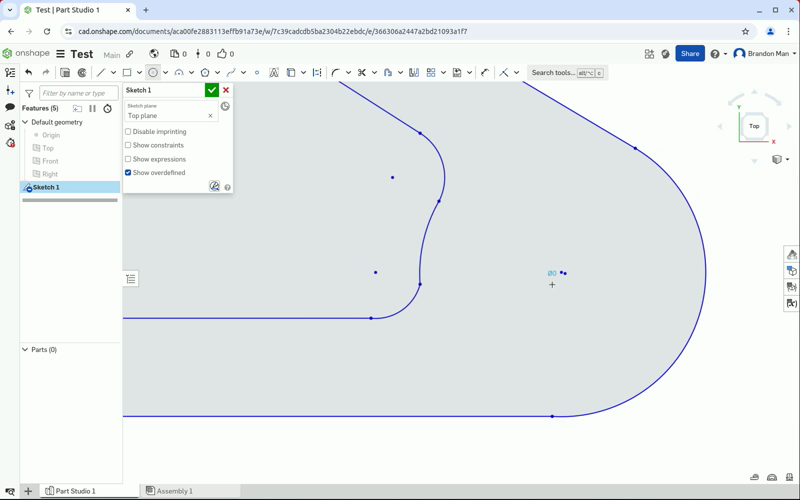
scroll(-6)
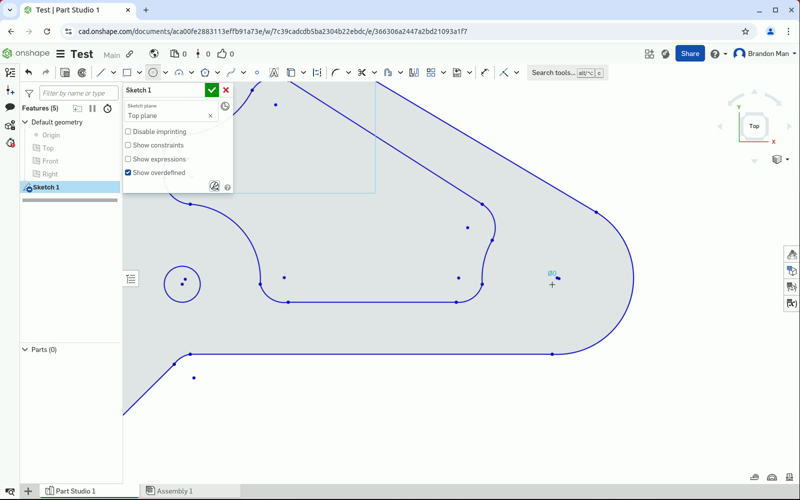
scroll(-6)
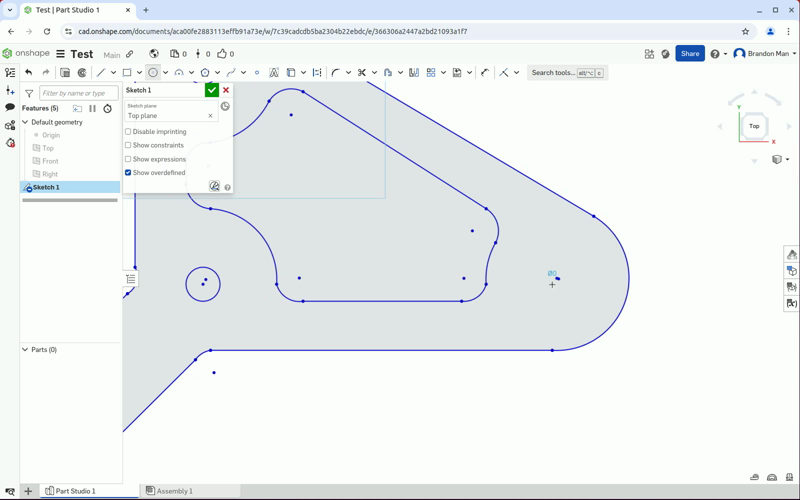
scroll(-6)
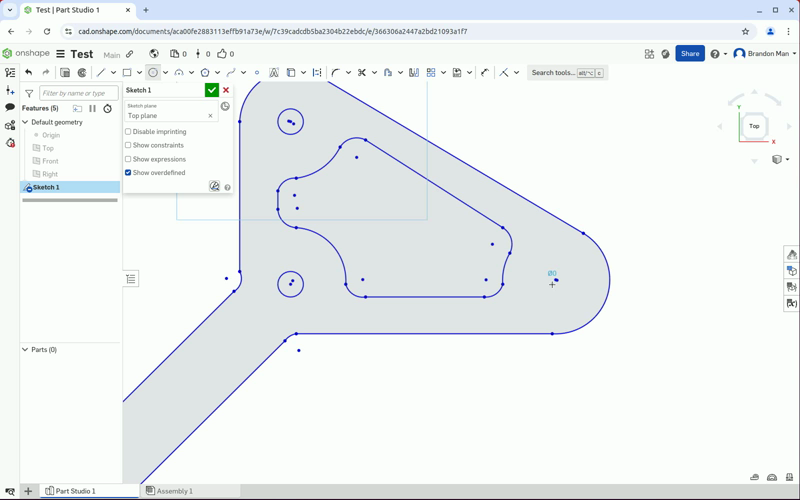
scroll(-6)
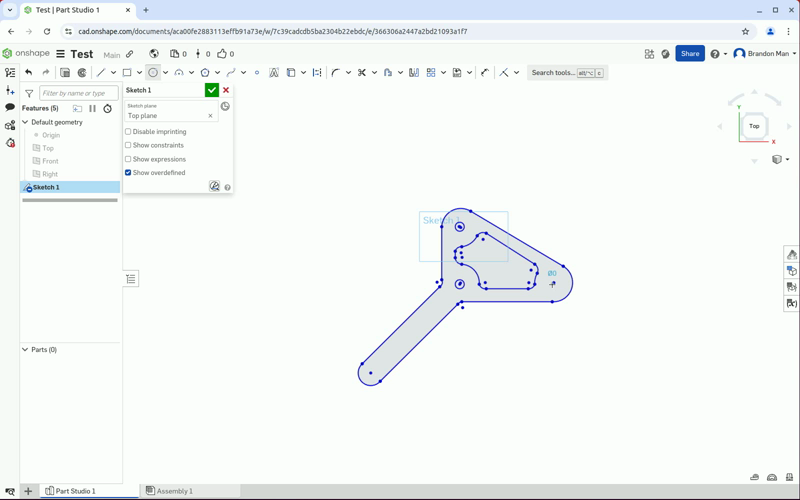
key_up(shift)
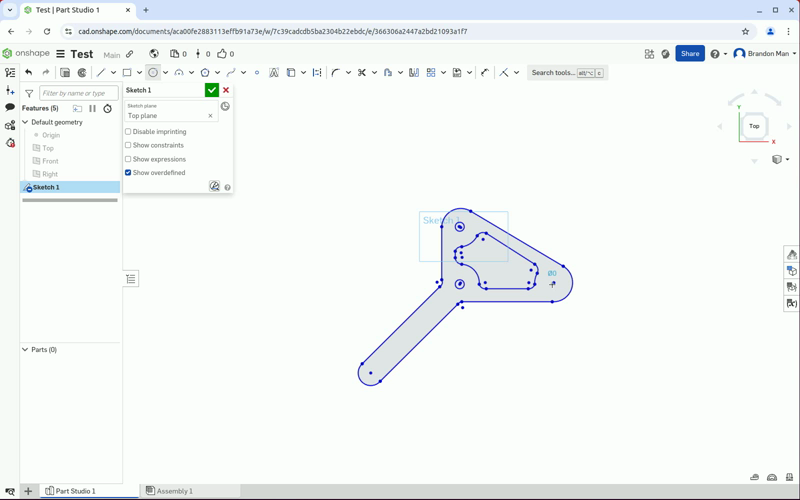
mouse_move(558, 284)
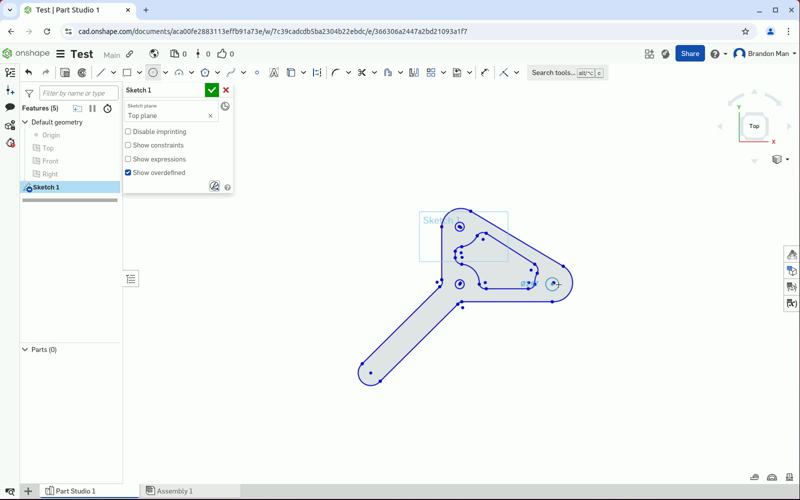
scroll(6)
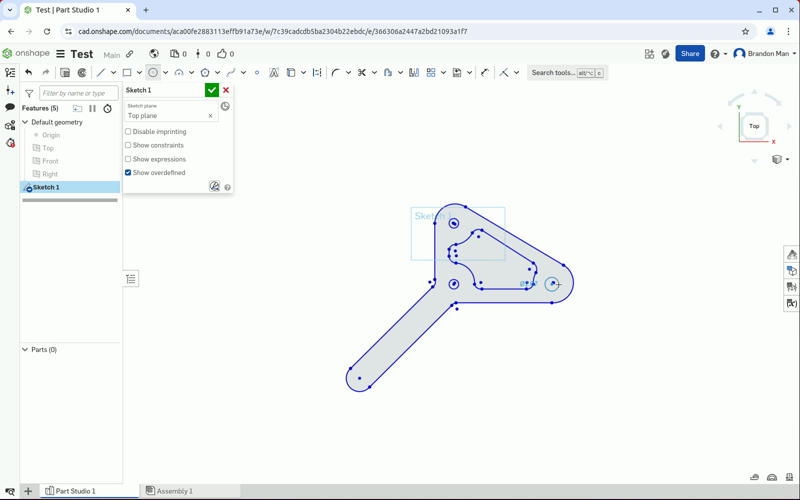
scroll(6)
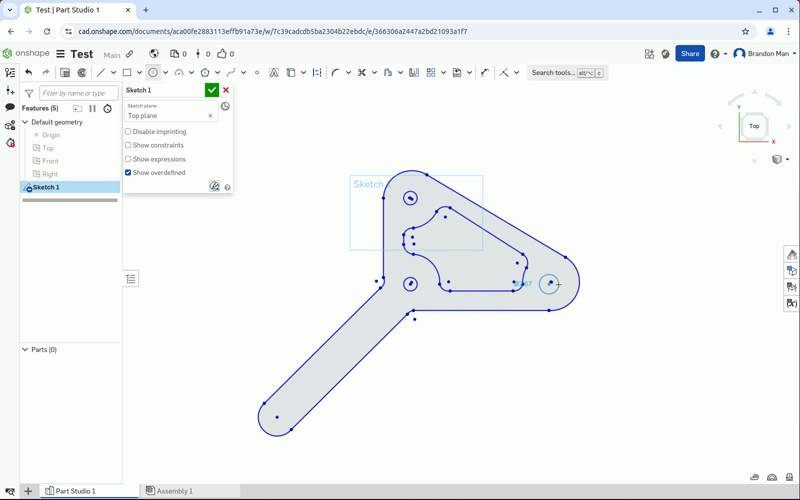
scroll(6)
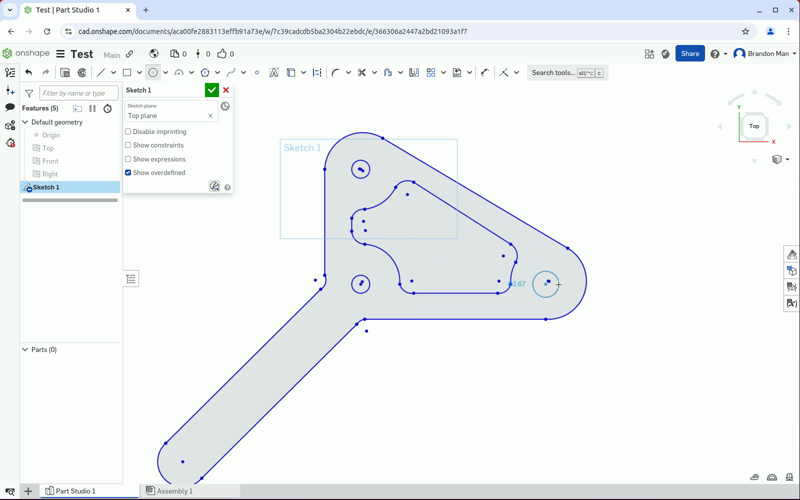
scroll(6)
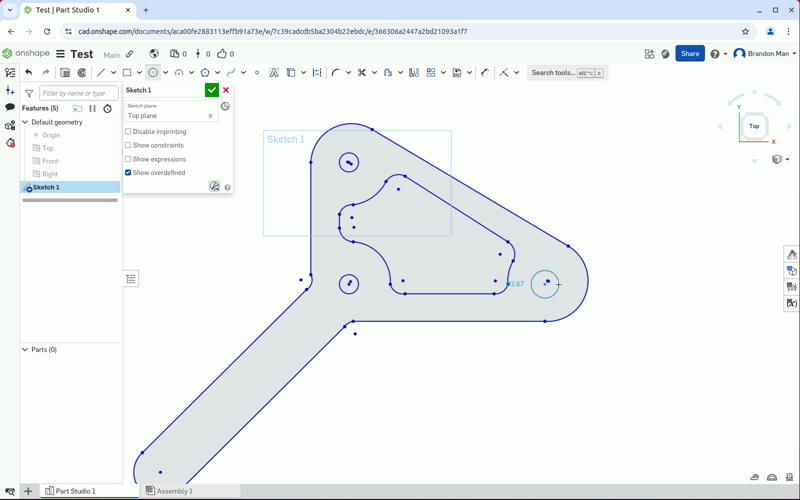
scroll(6)
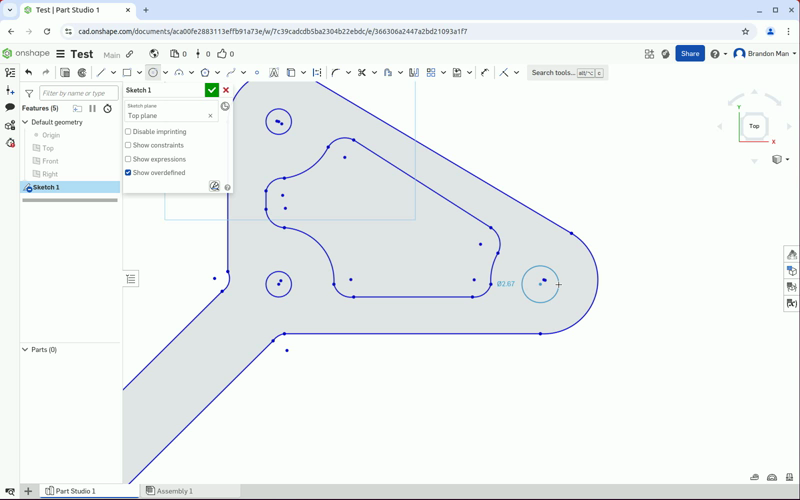
scroll(6)
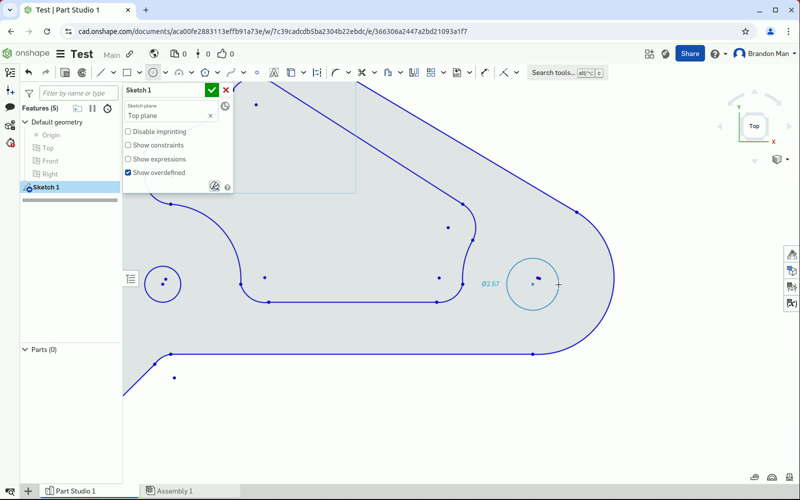
scroll(6)
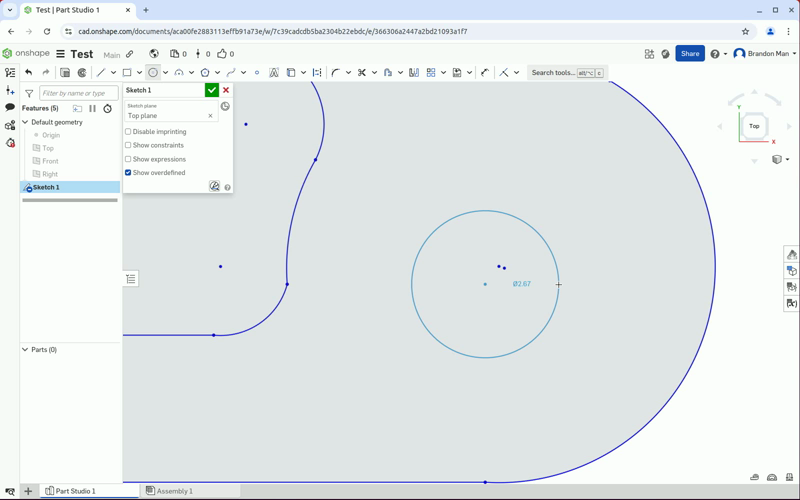
click(558, 284)
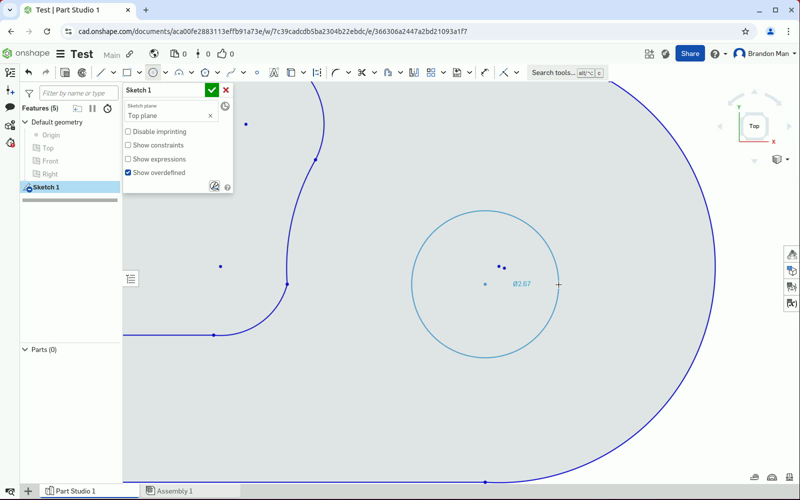
scroll(-6)
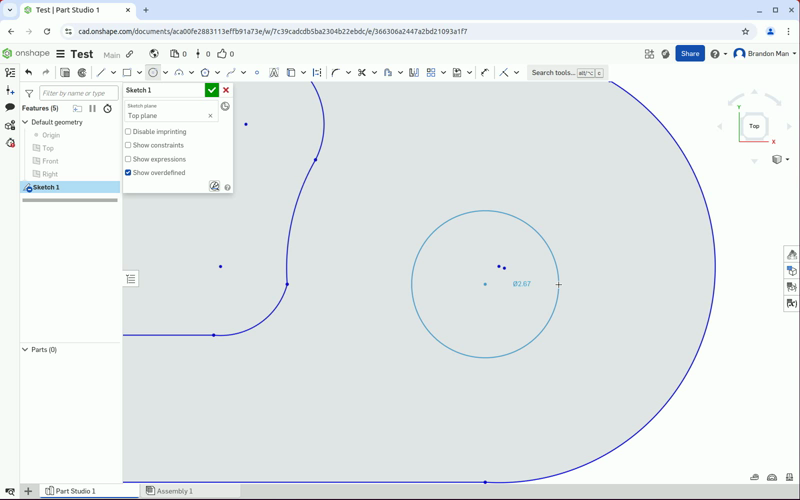
scroll(-6)
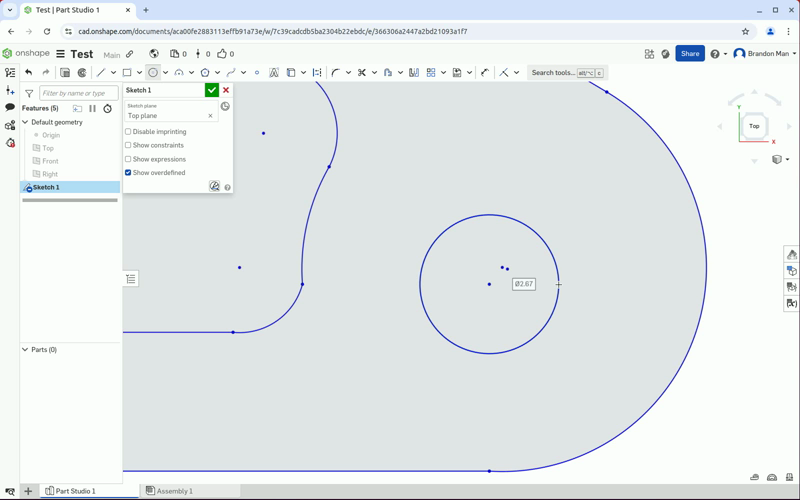
scroll(-6)
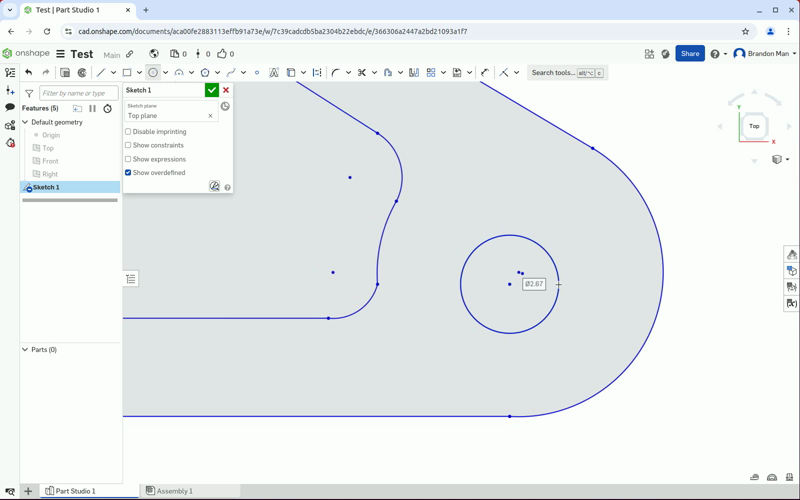
scroll(-6)
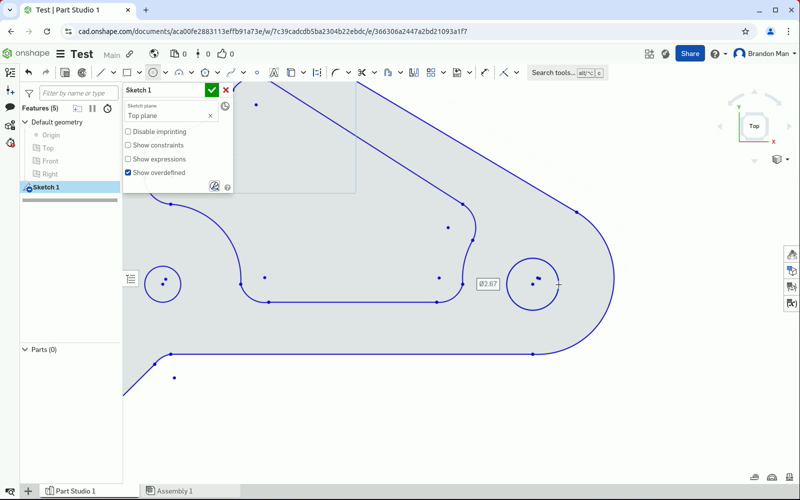
scroll(-6)
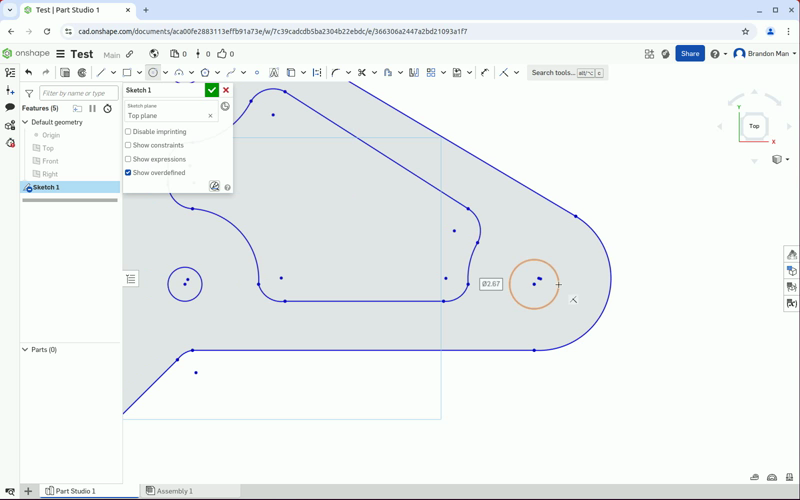
scroll(-6)
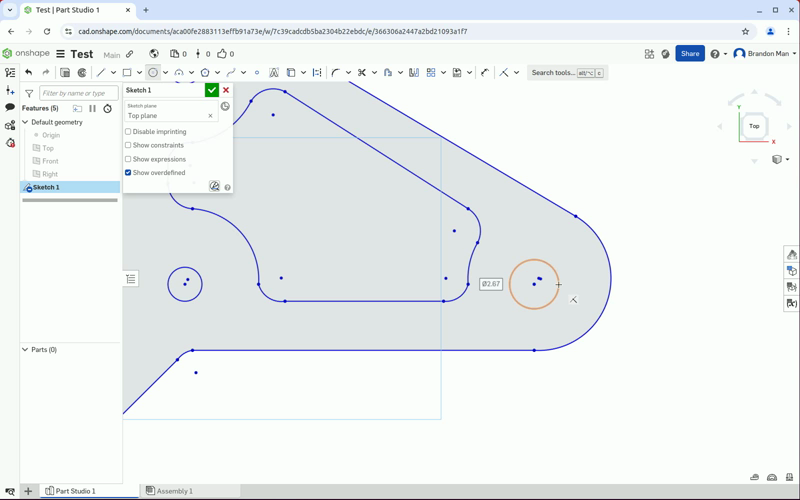
scroll(-6)
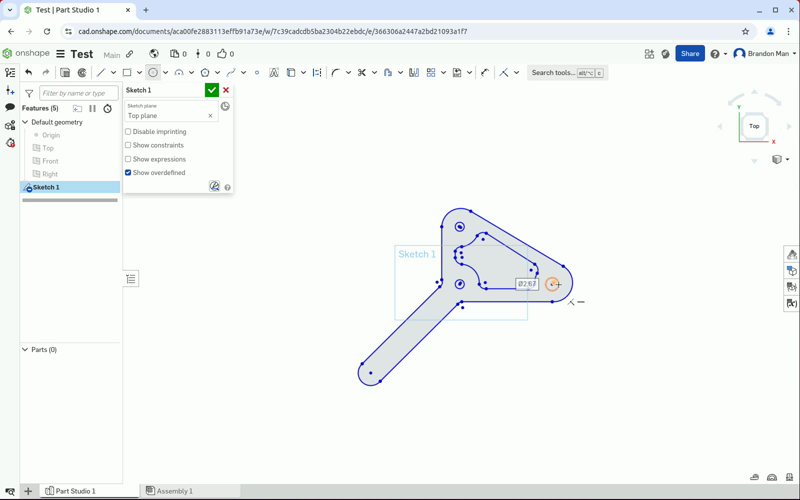
key(esc)
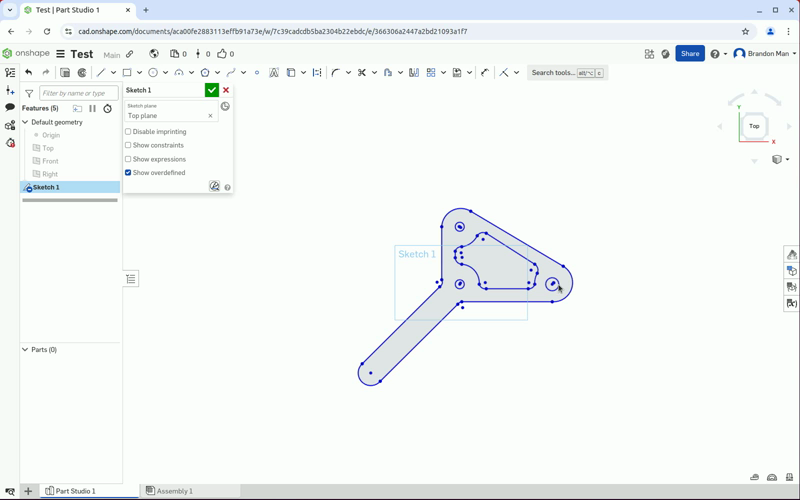
mouse_move(444, 298)
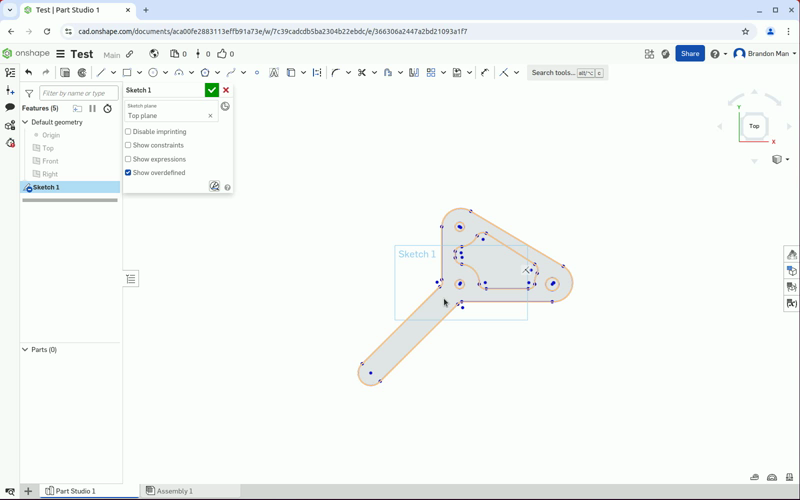
click(444, 298)
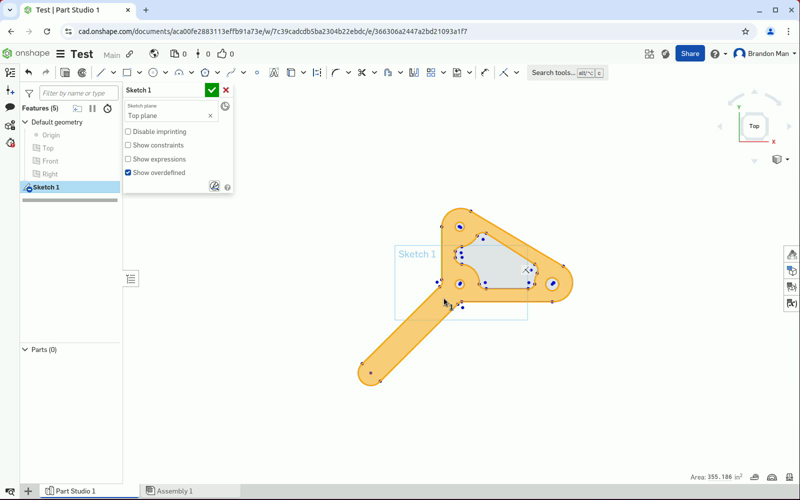
mouse_move(73, 352)
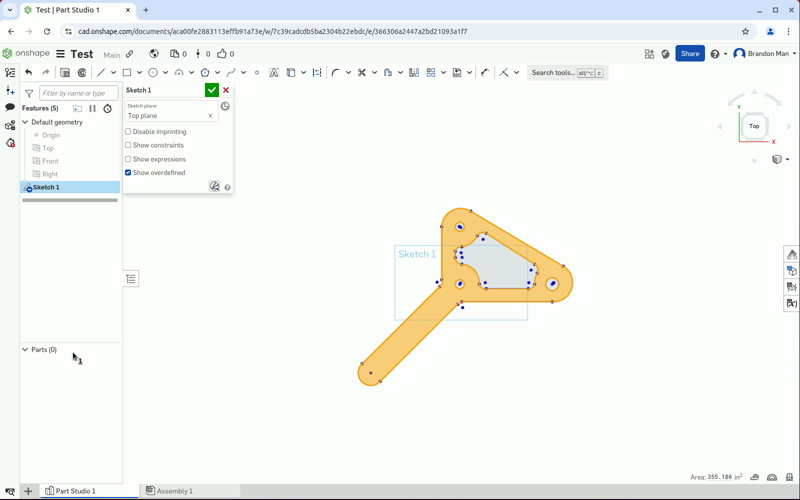
key(shift+y)
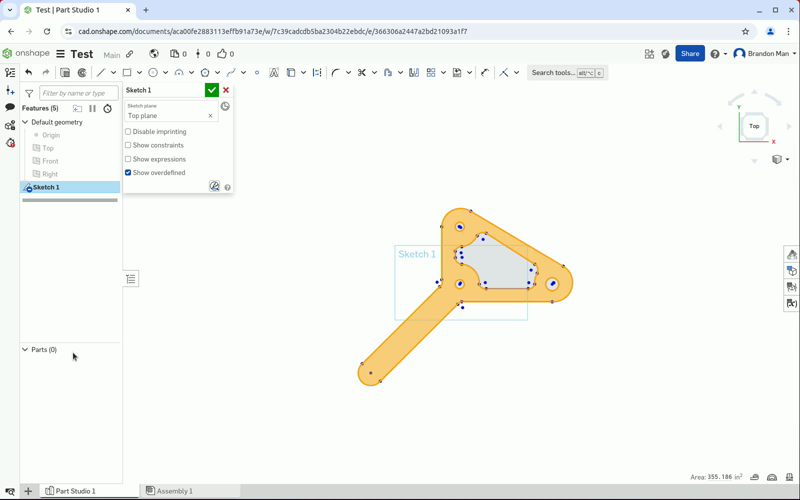
key(shift+e)
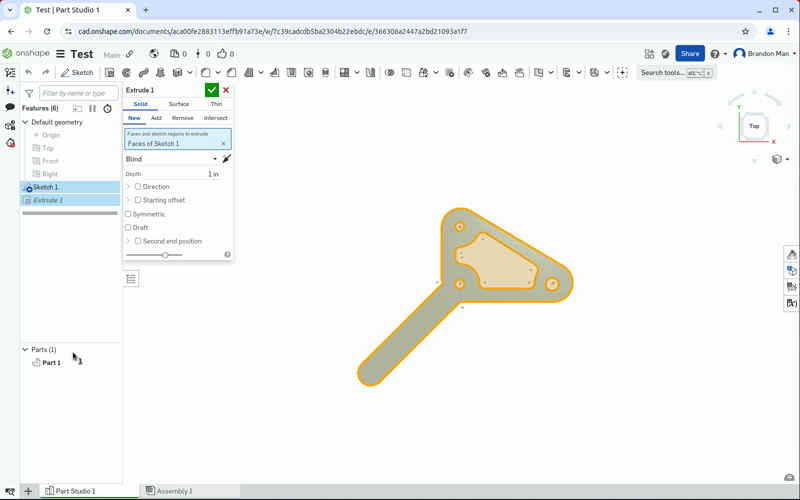
mouse_move(143, 106)
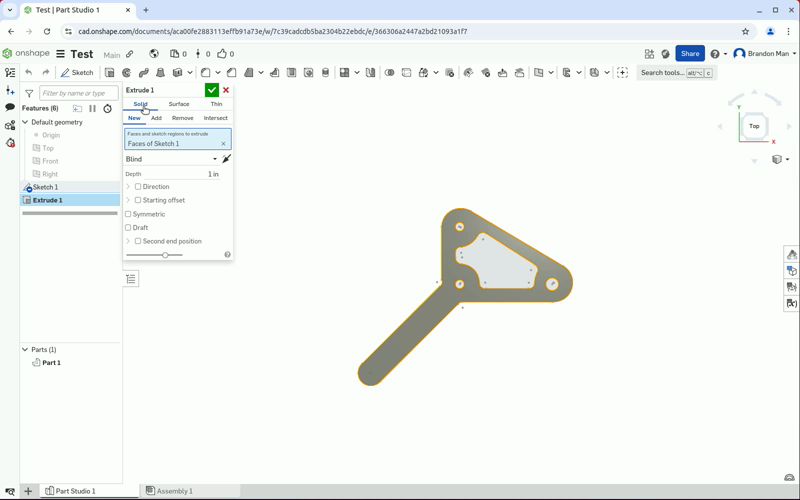
click(143, 106)
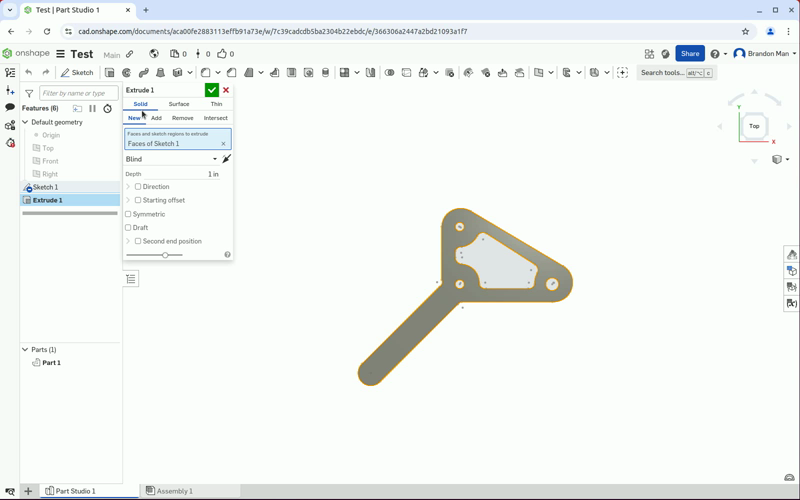
mouse_move(137, 120)
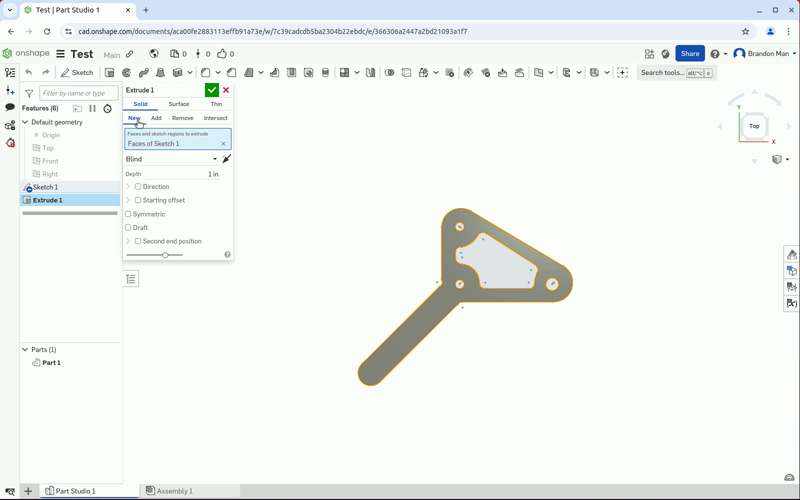
click(137, 120)
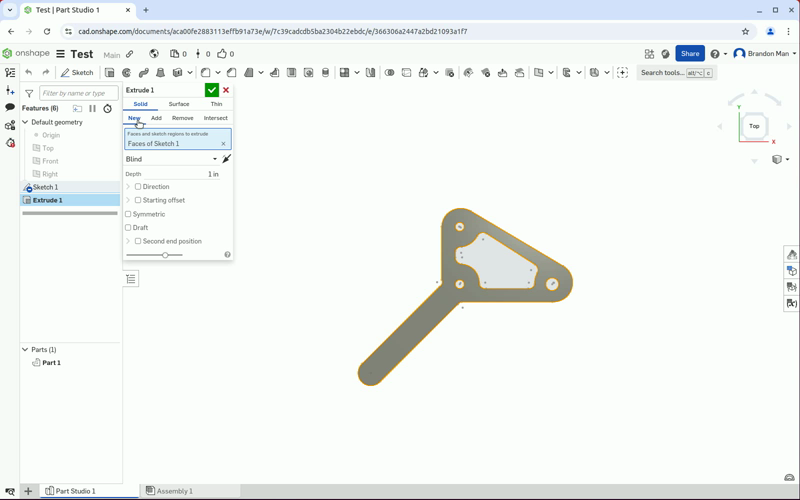
key(tab, 4)
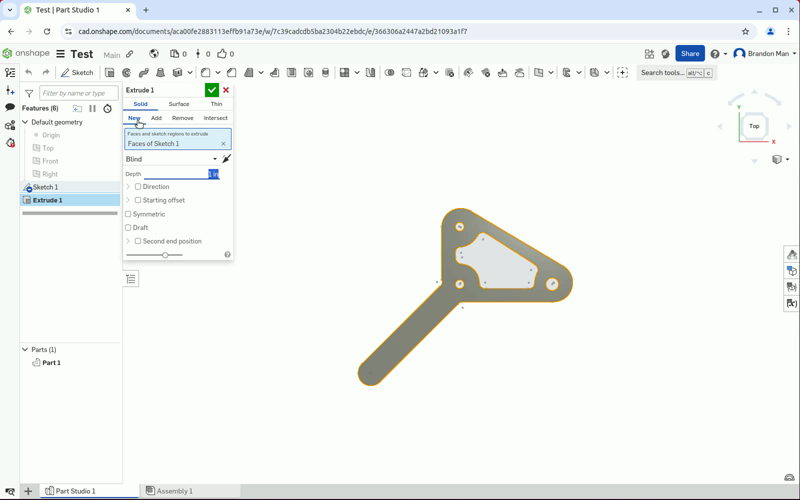
text(1.204)
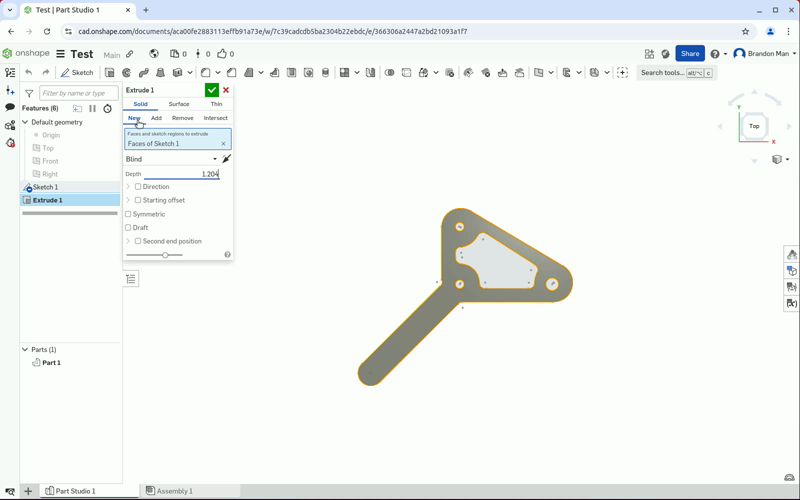
key(enter)
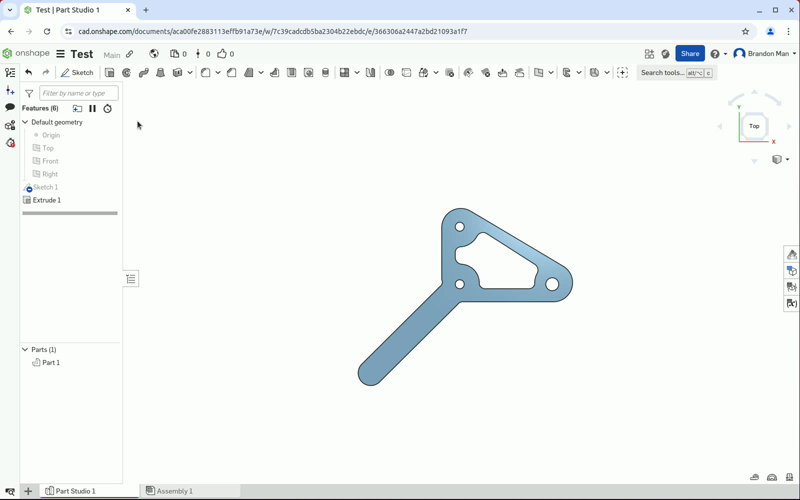
key(shift+h)
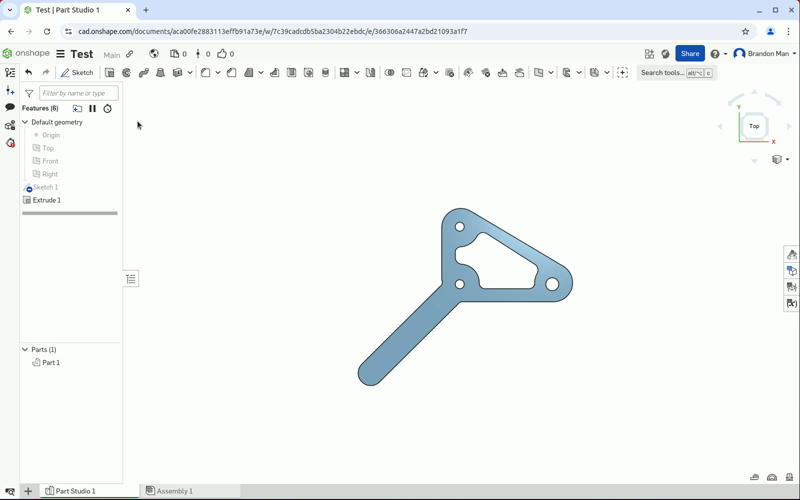
key(shift+h)
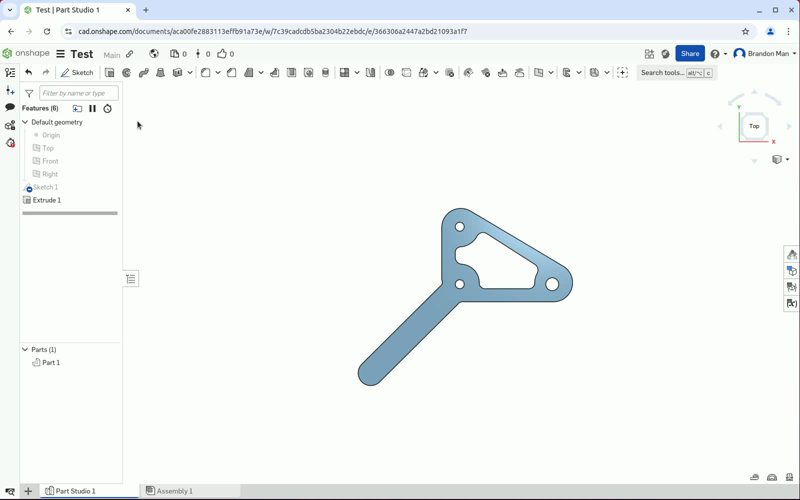
mouse_move(73, 189)
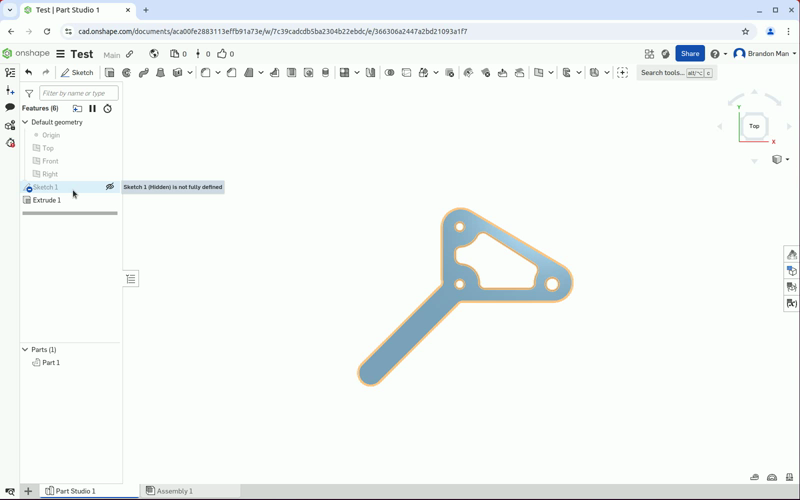
click(73, 189)
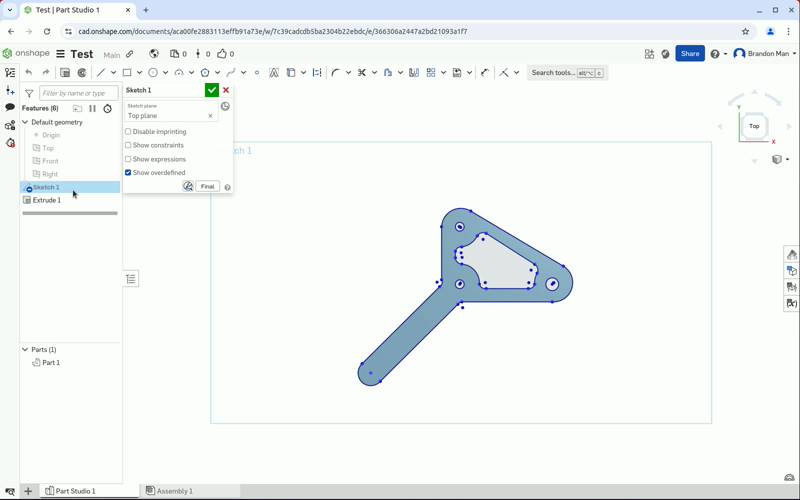
mouse_move(229, 92)
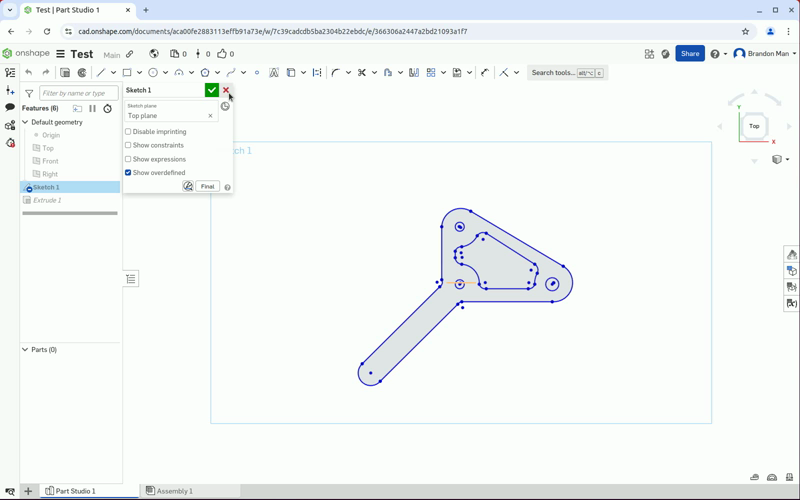
click(229, 92)
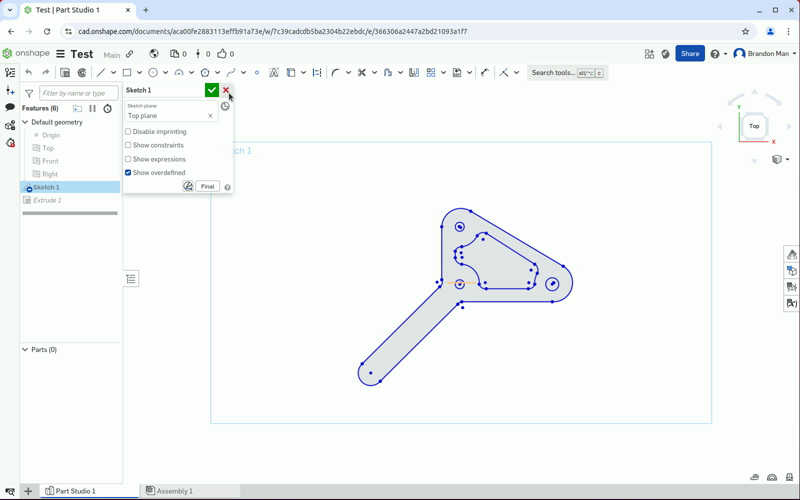
key(shift+s)
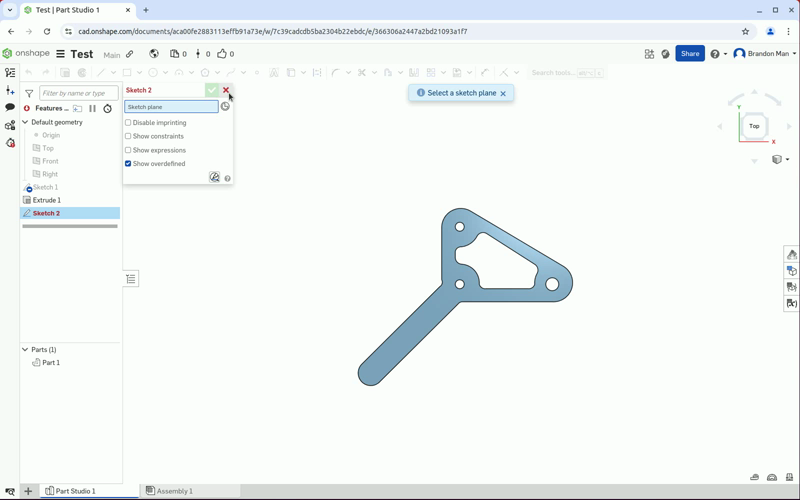
mouse_move(73, 150)
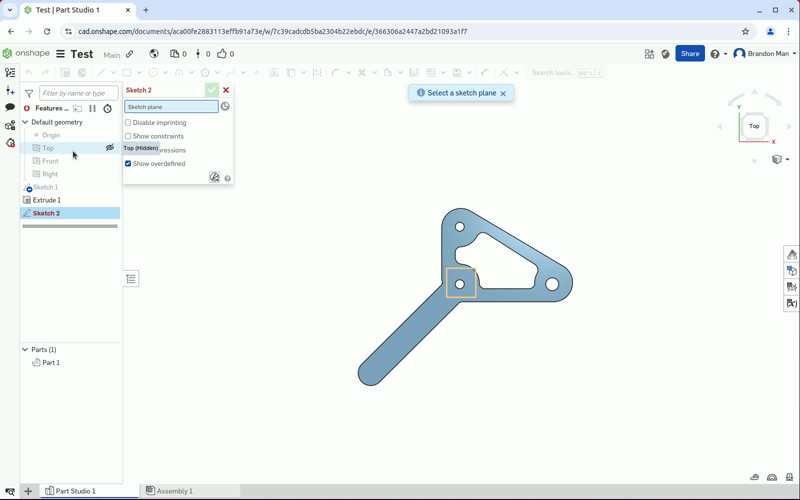
click(73, 150)
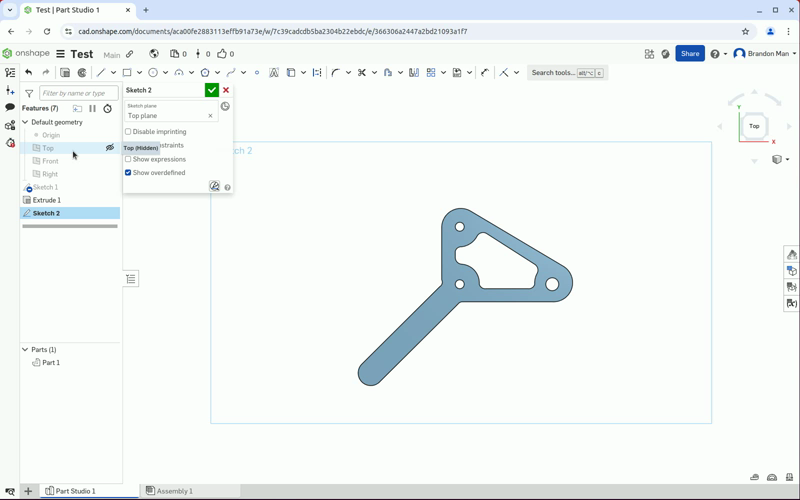
mouse_move(73, 352)
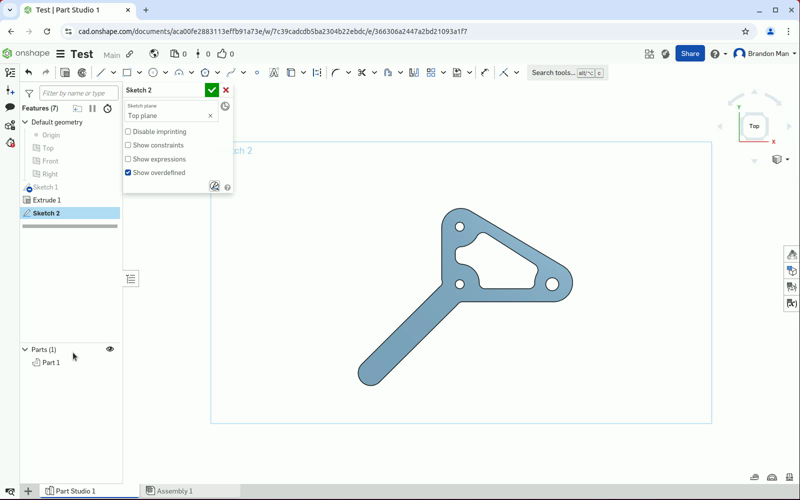
key(y)
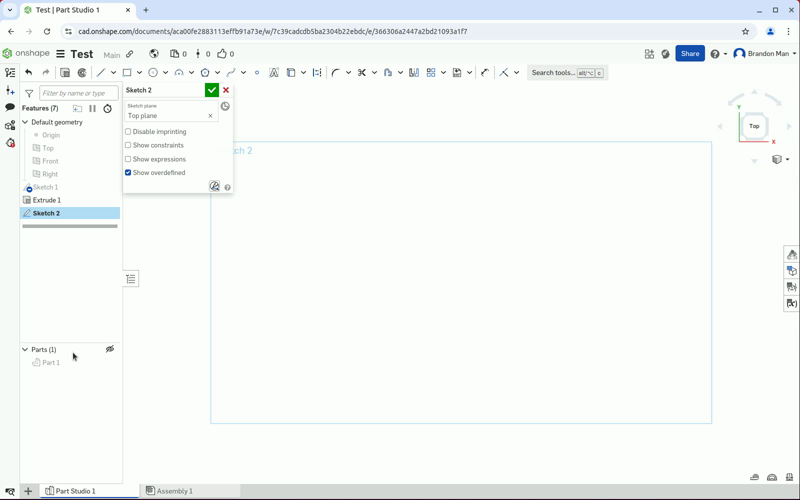
key(c)
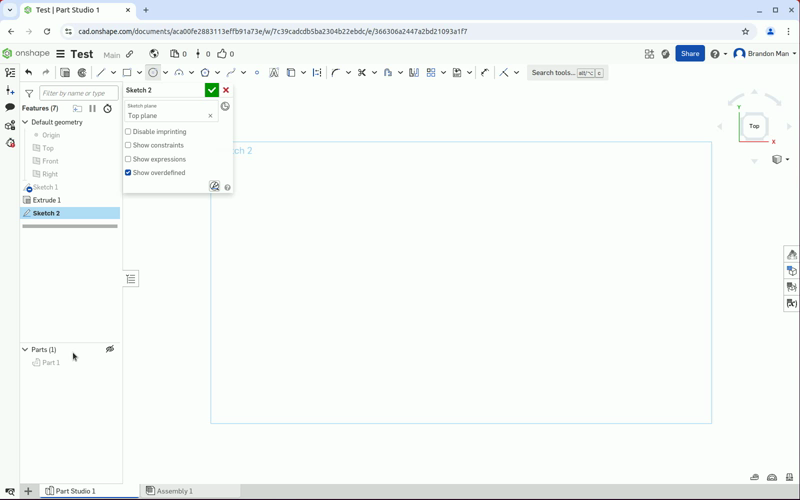
key_down(shift)
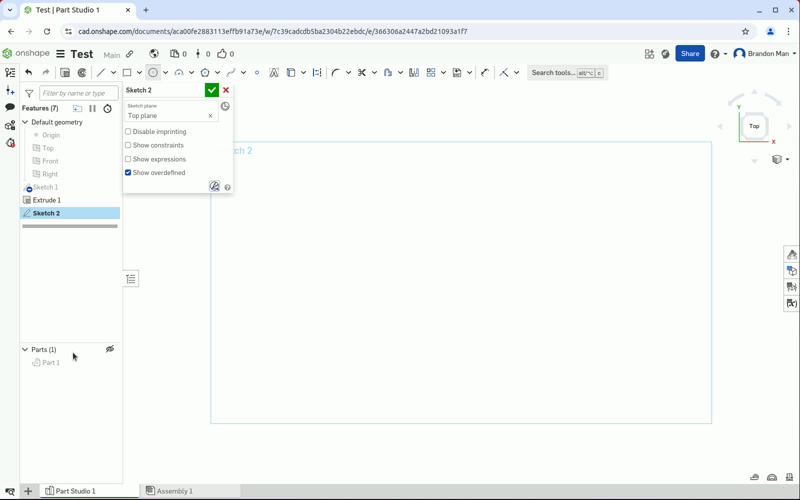
mouse_move(461, 225)
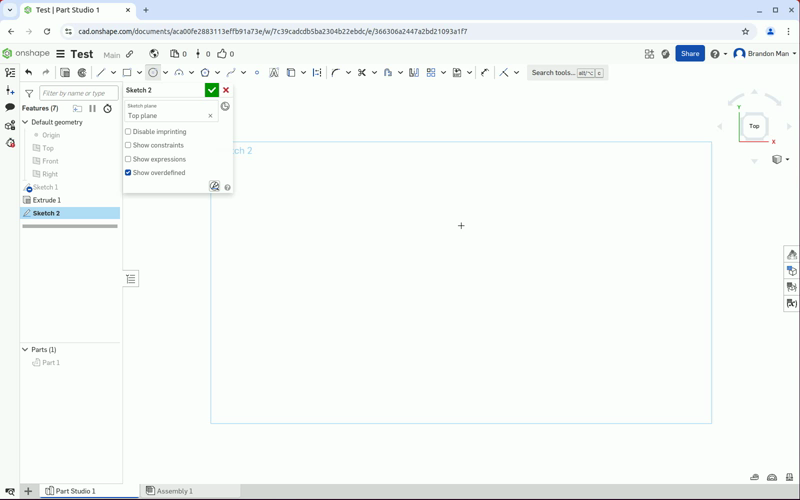
click(461, 225)
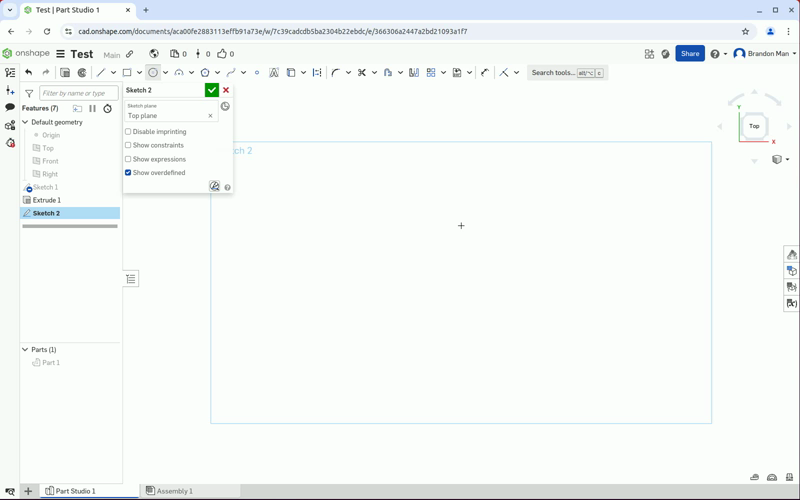
key_up(shift)
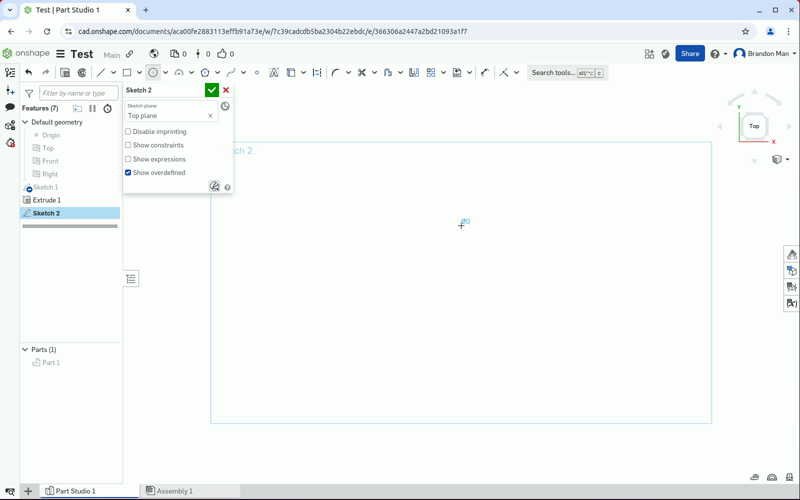
mouse_move(465, 225)
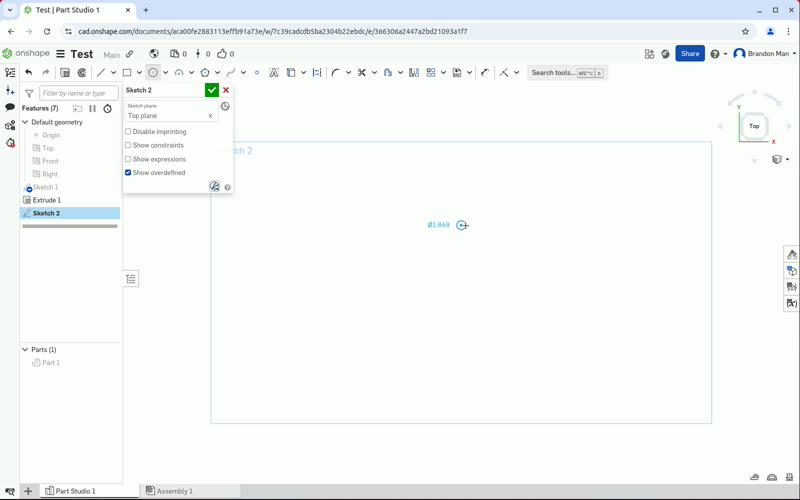
click(465, 225)
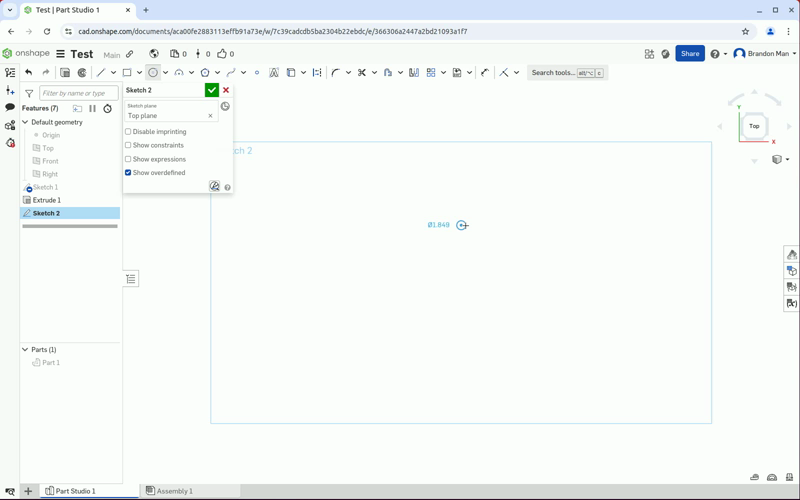
key(esc)
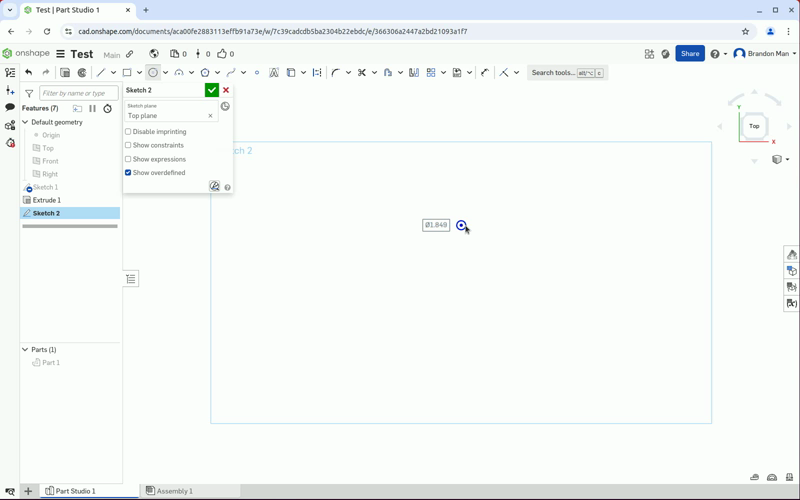
mouse_move(462, 222)
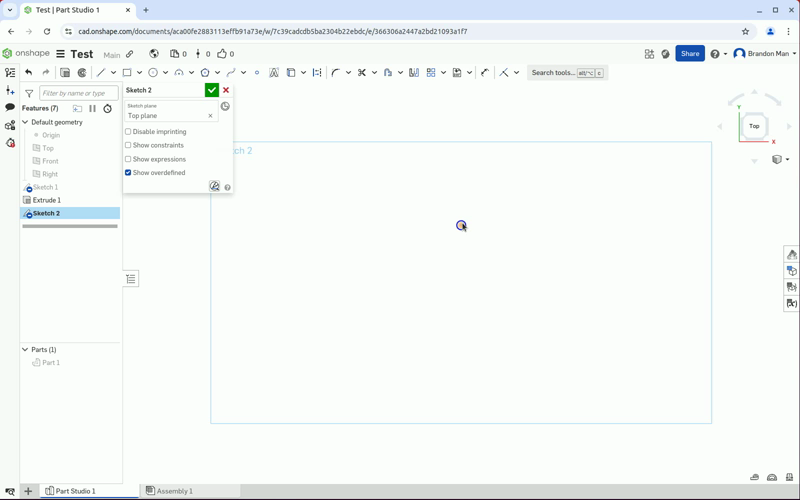
scroll(6)
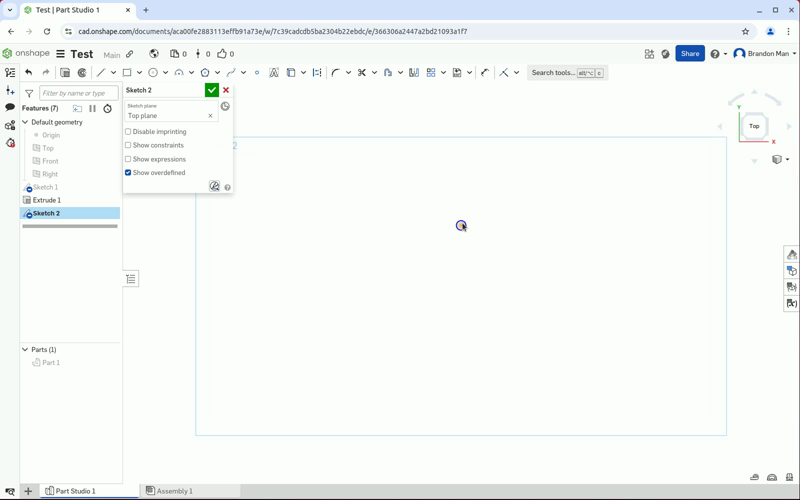
scroll(6)
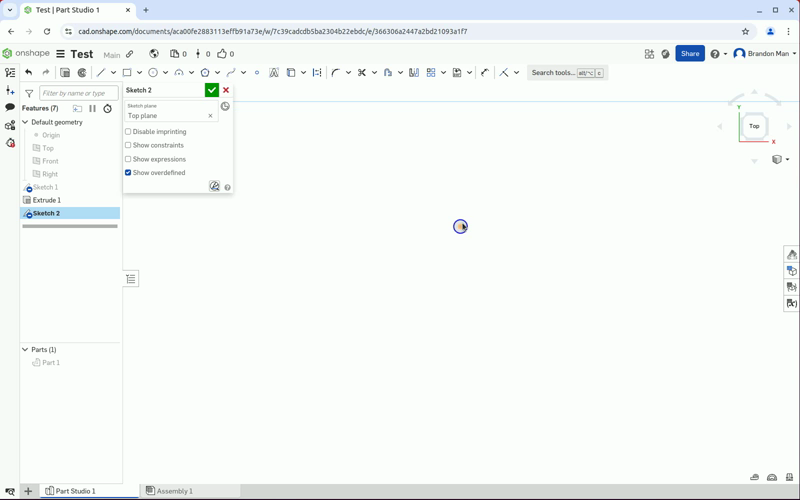
scroll(6)
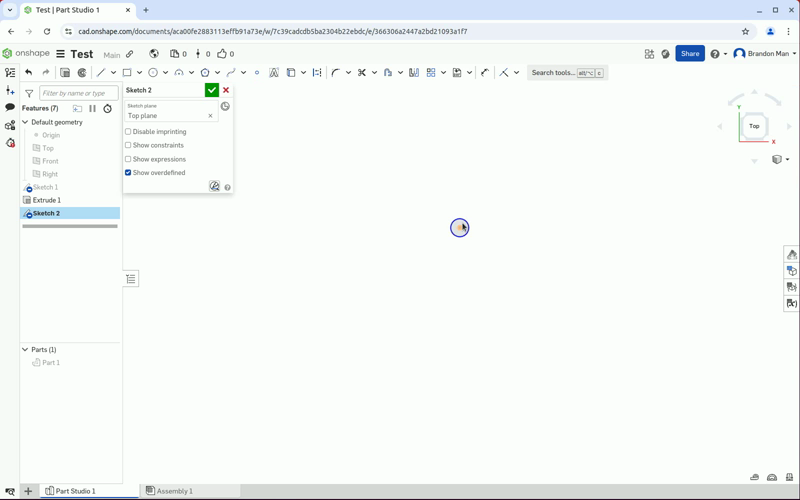
scroll(6)
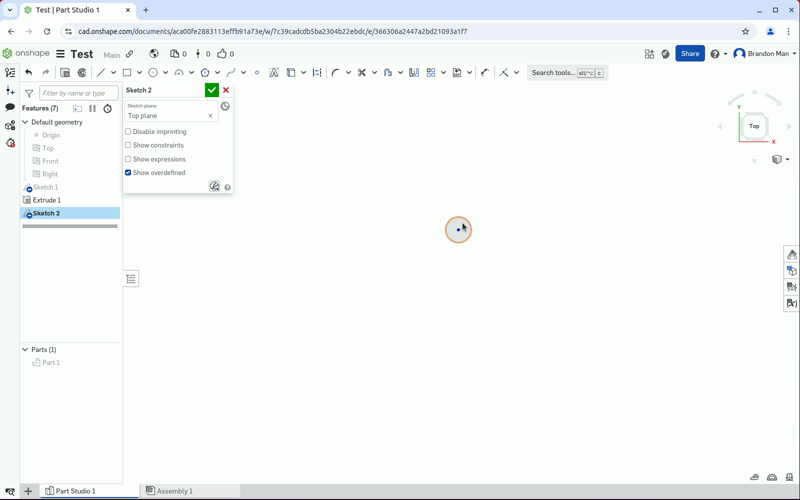
scroll(6)
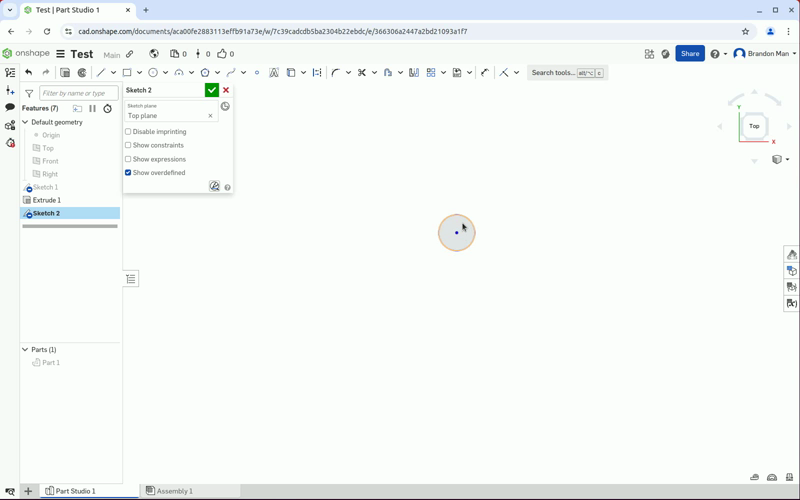
scroll(6)
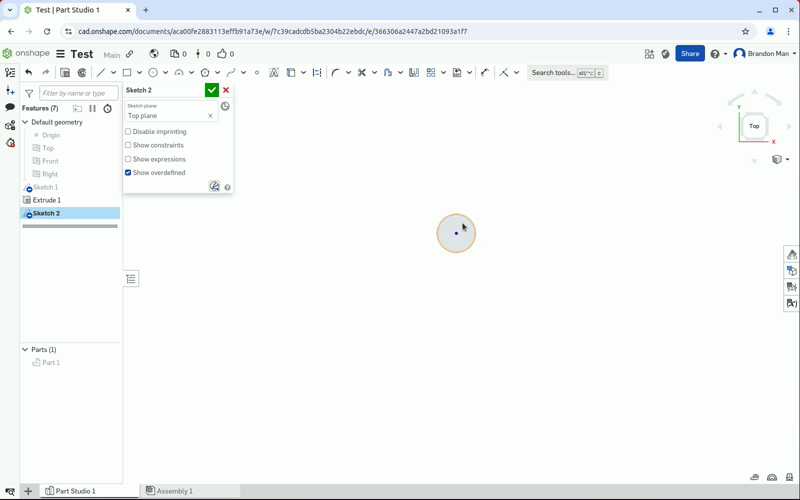
scroll(6)
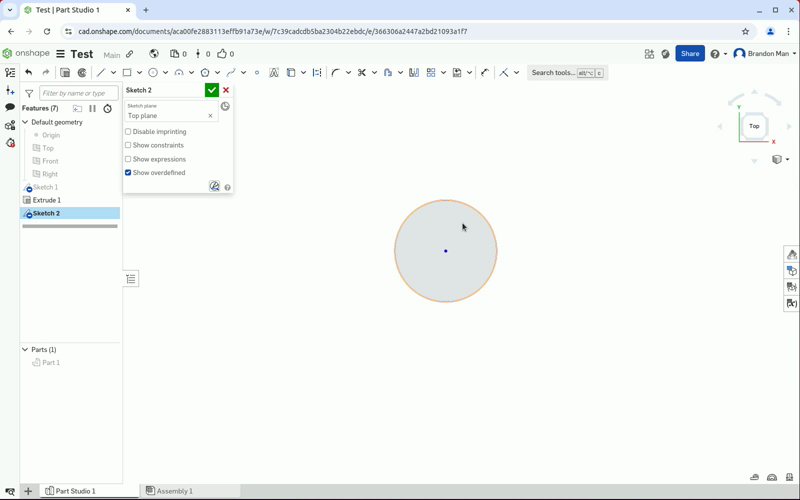
click(462, 222)
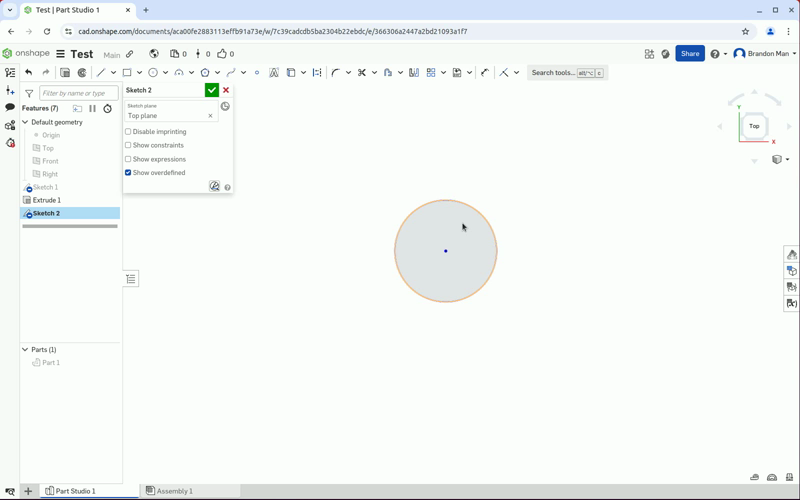
scroll(-6)
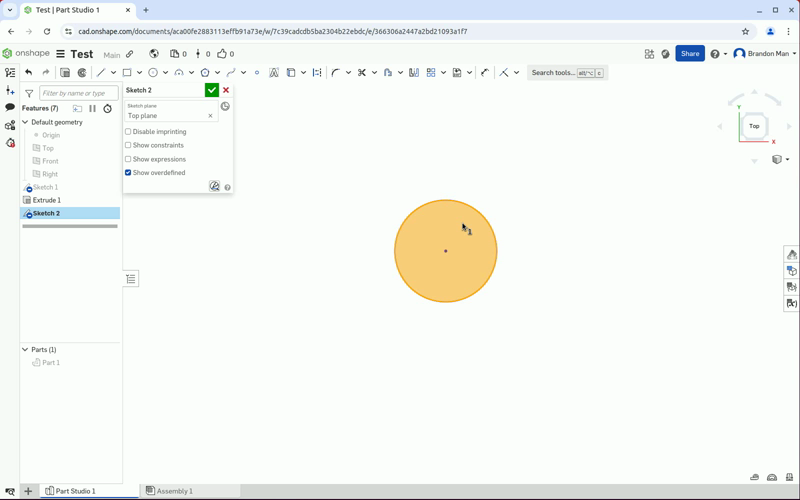
scroll(-6)
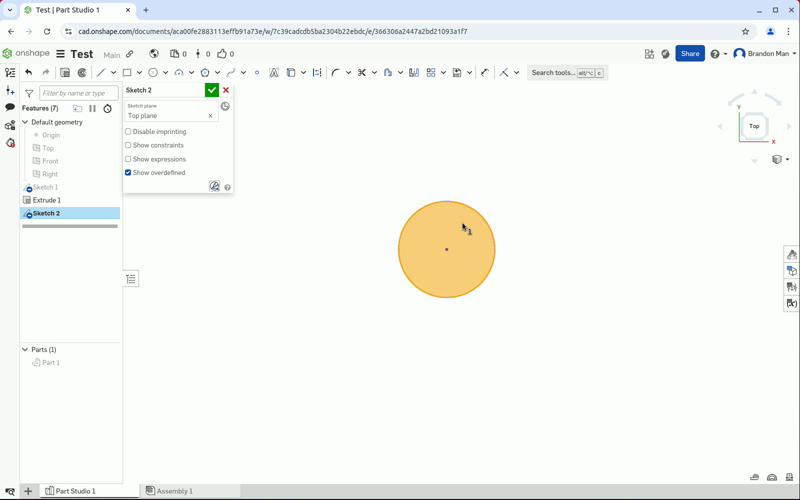
scroll(-6)
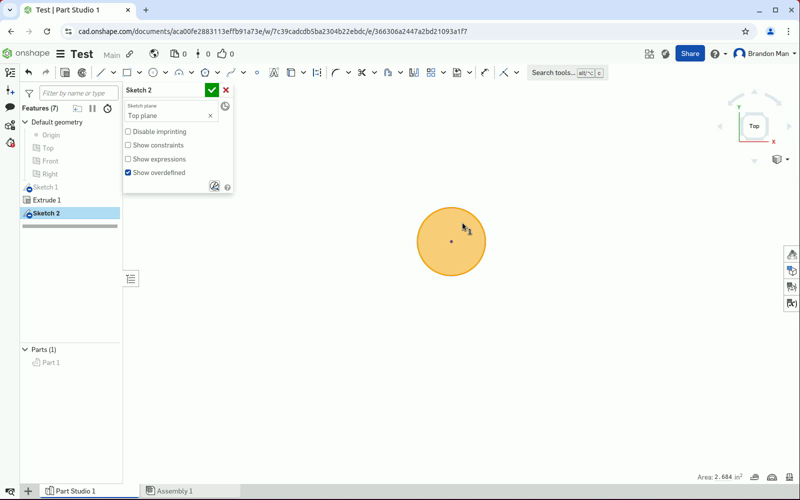
scroll(-6)
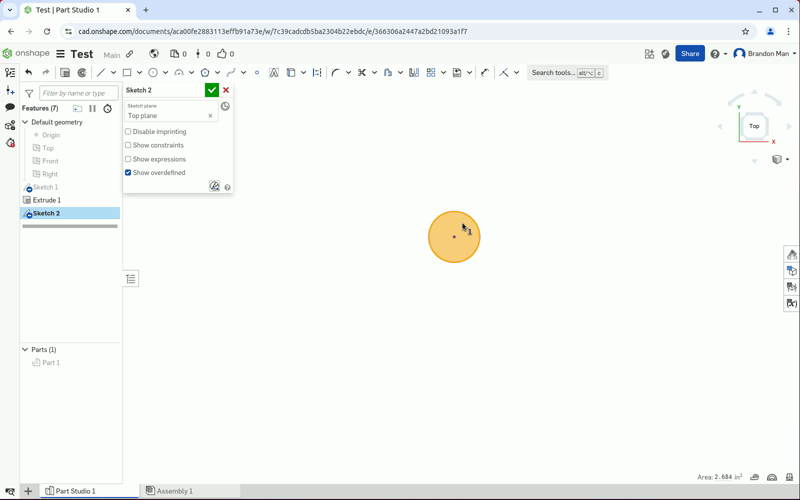
scroll(-6)
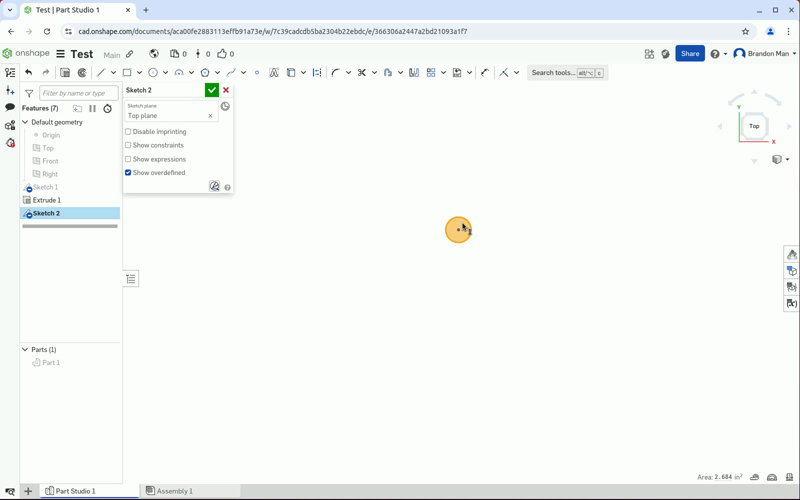
scroll(-6)
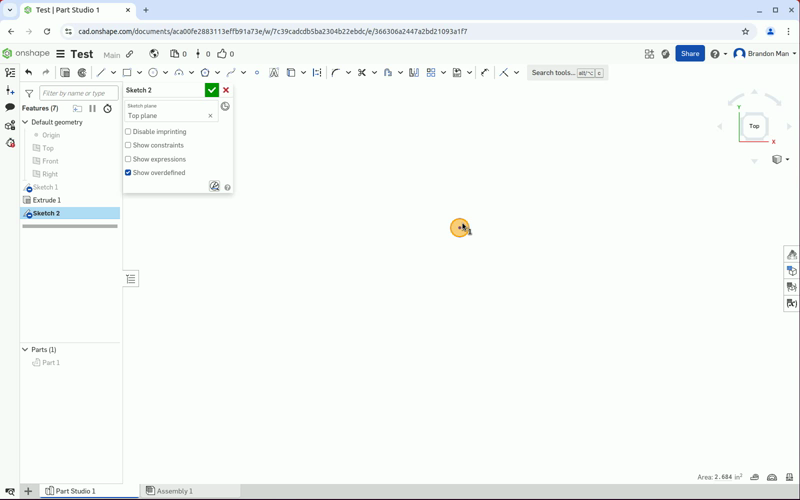
scroll(-6)
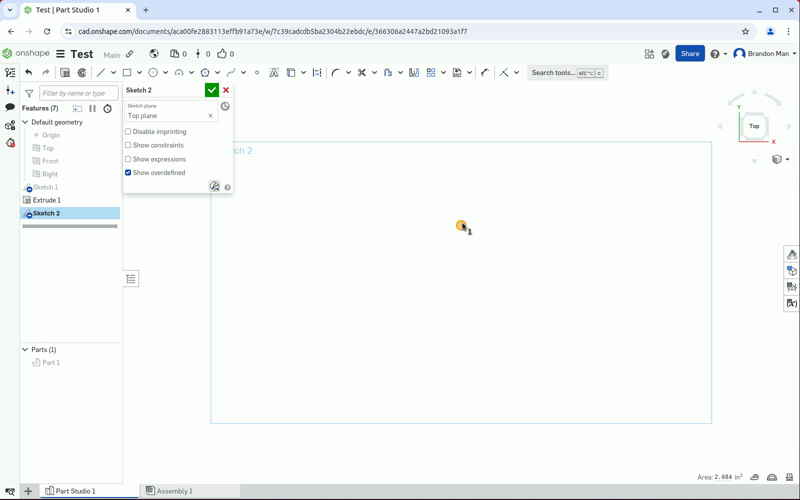
mouse_move(73, 352)
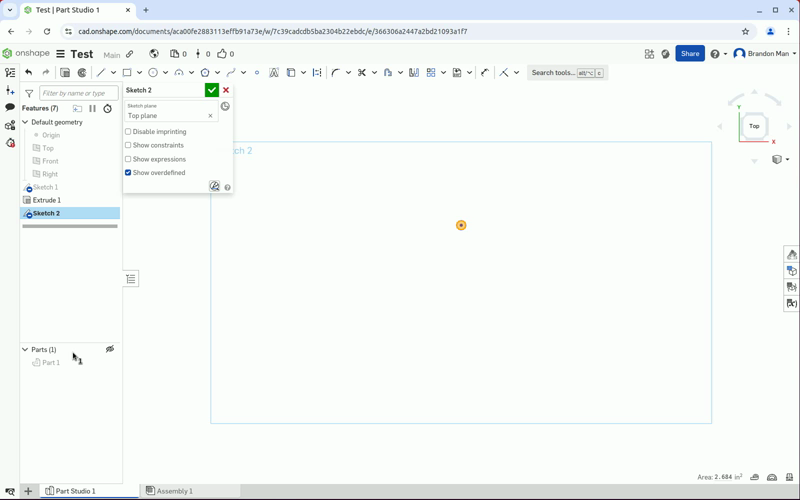
key(shift+y)
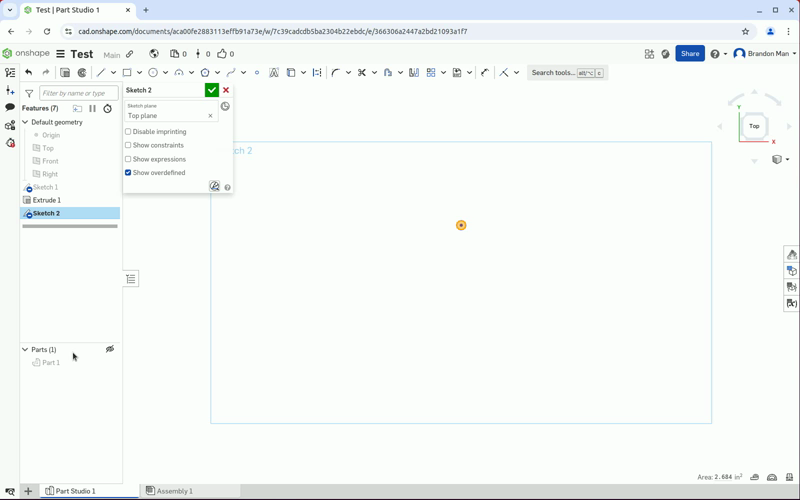
key(shift+e)
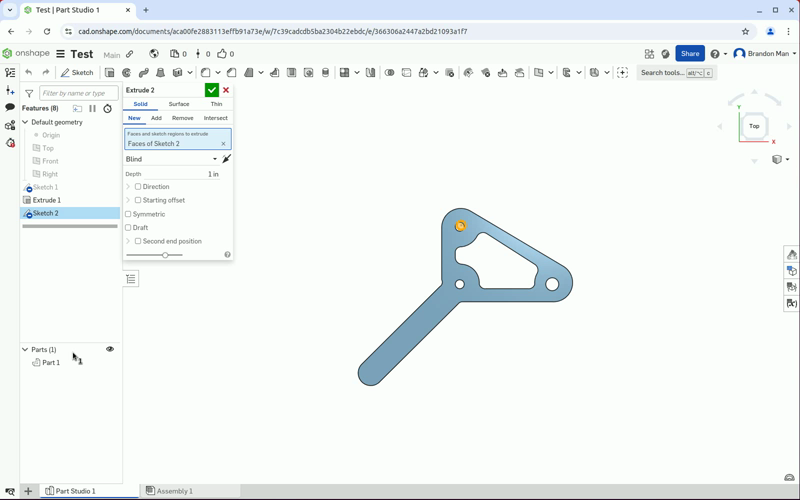
mouse_move(143, 106)
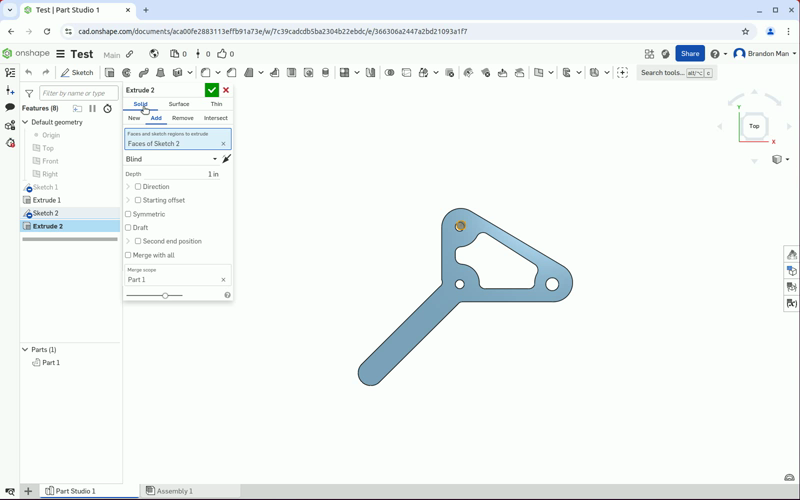
click(143, 106)
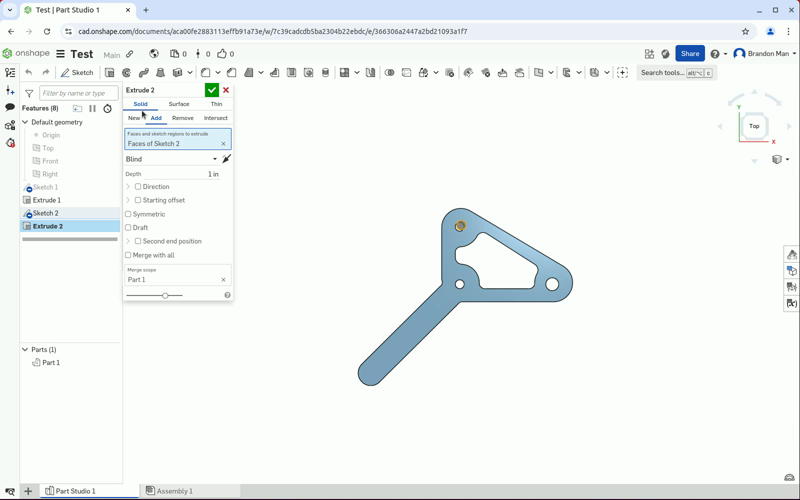
mouse_move(137, 120)
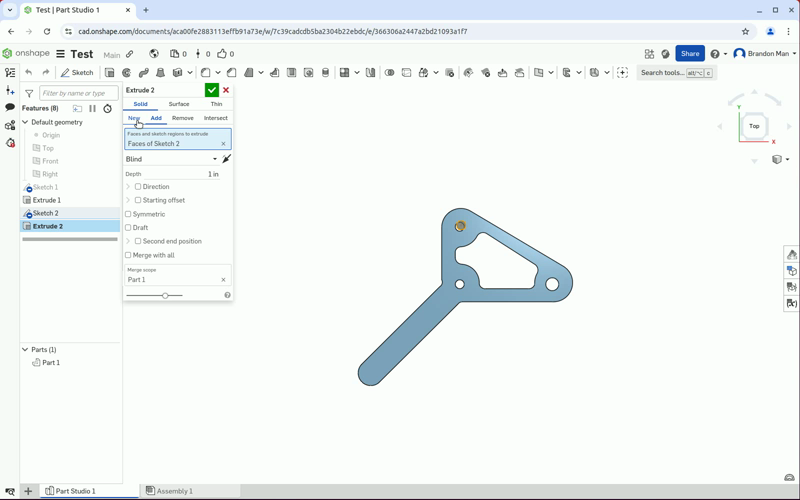
click(137, 120)
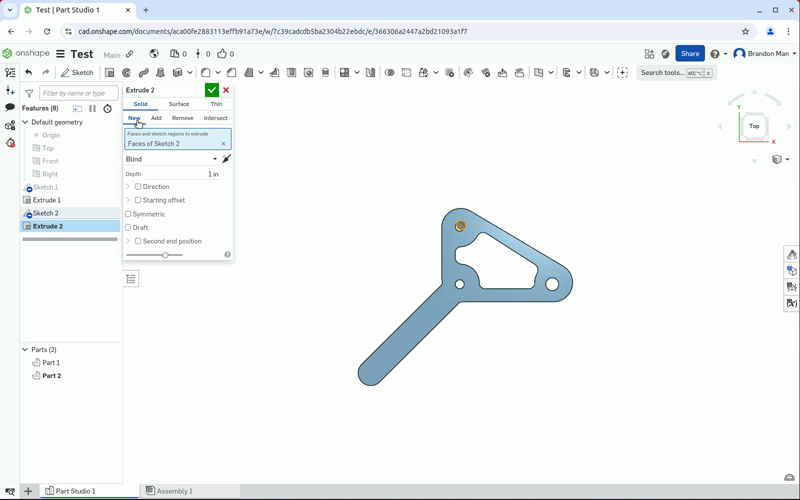
key(tab, 4)
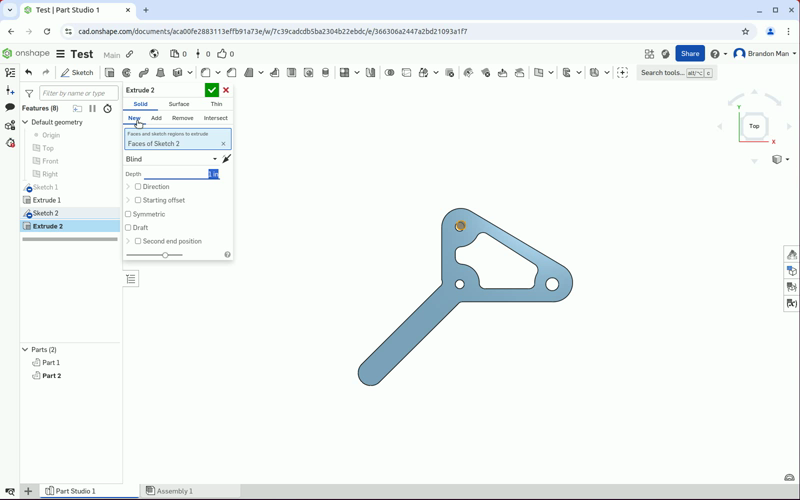
text(2.889)
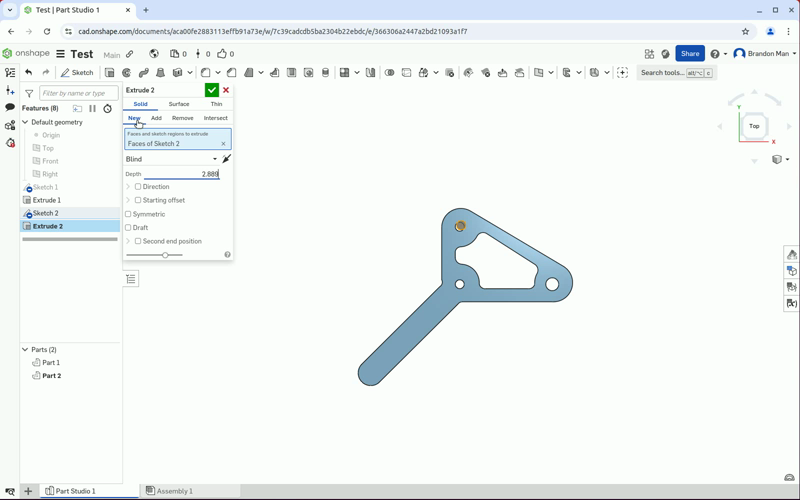
key(enter)
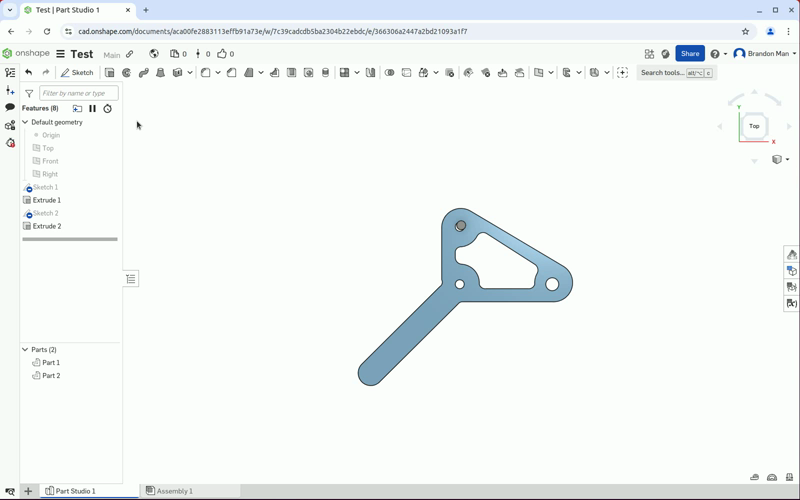
key(shift+h)
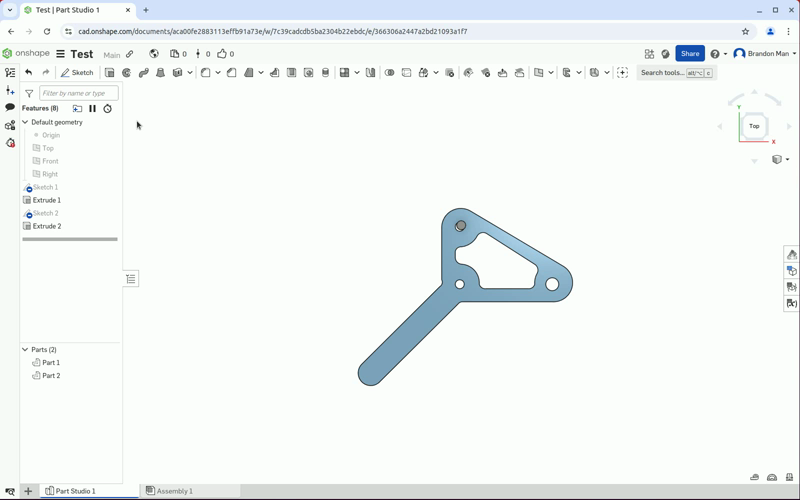
key(shift+h)
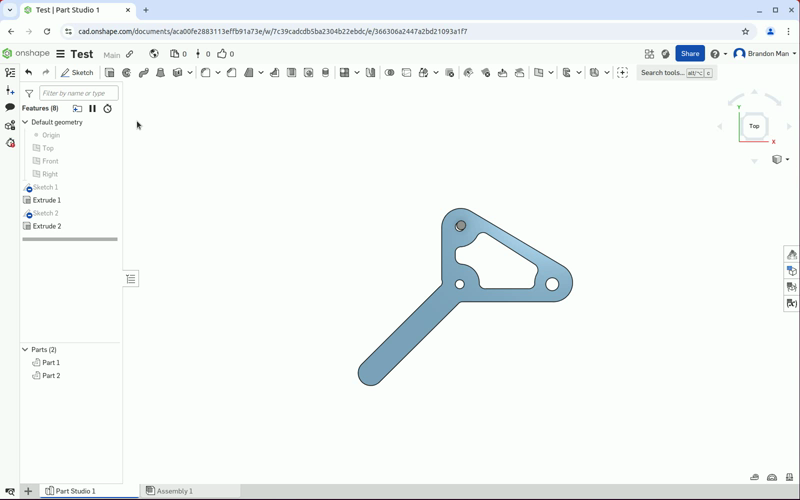
mouse_move(73, 189)
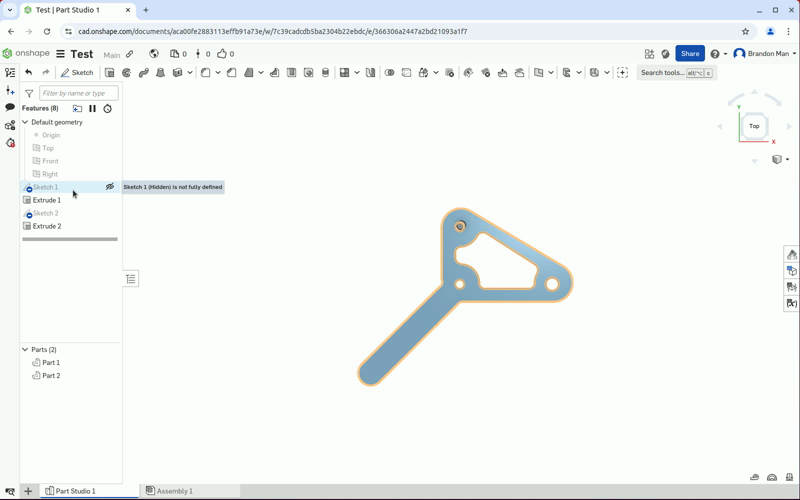
click(73, 189)
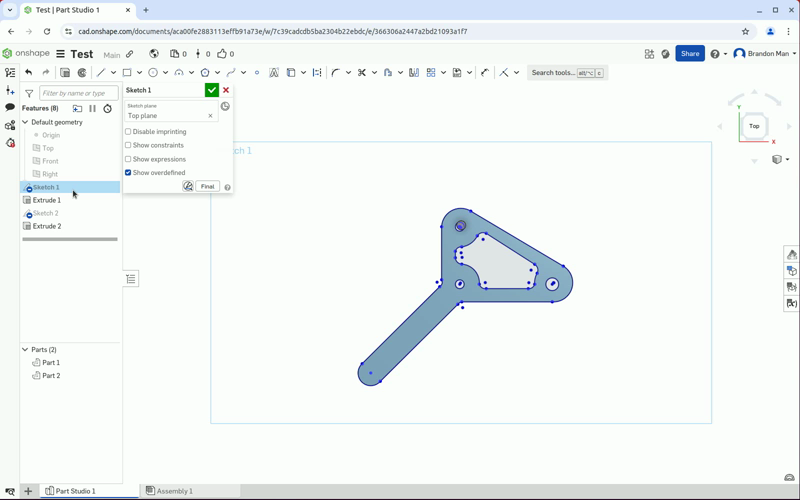
mouse_move(229, 92)
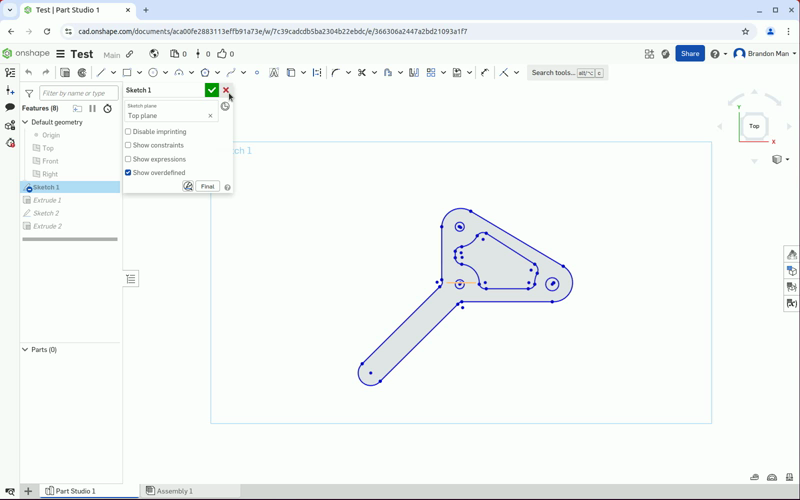
click(229, 92)
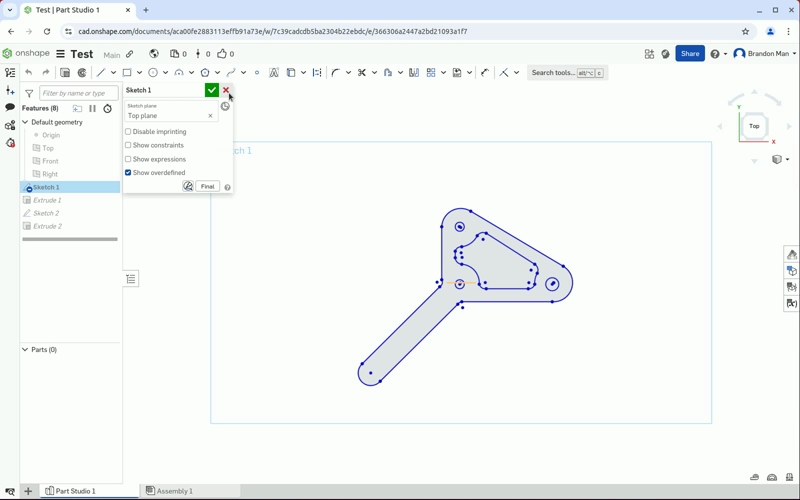
key(shift+s)
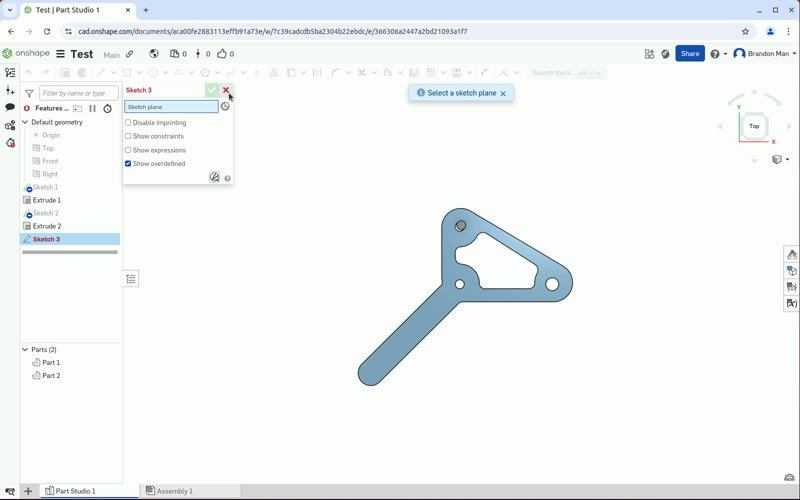
mouse_move(73, 150)
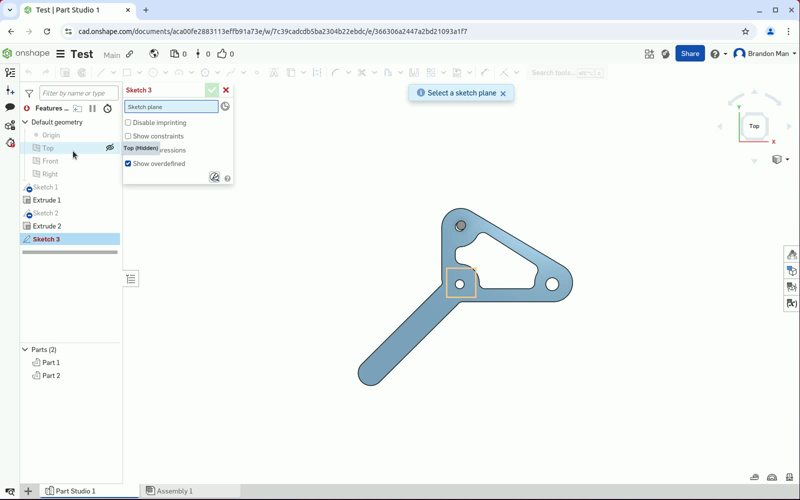
click(73, 150)
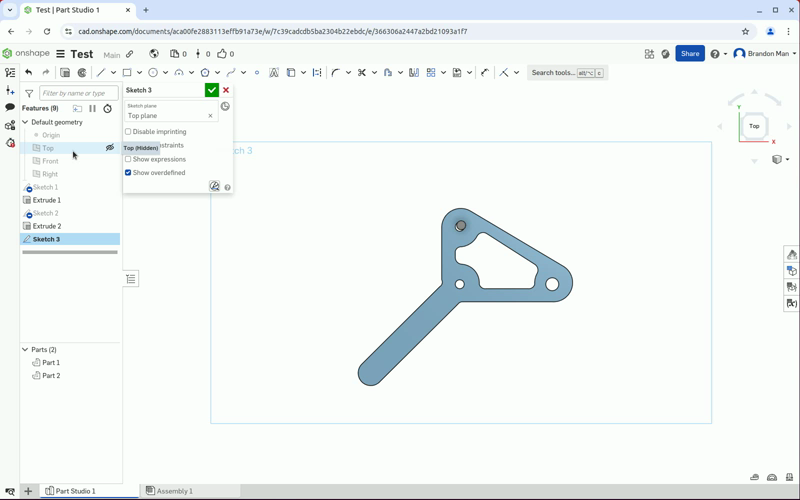
mouse_move(73, 352)
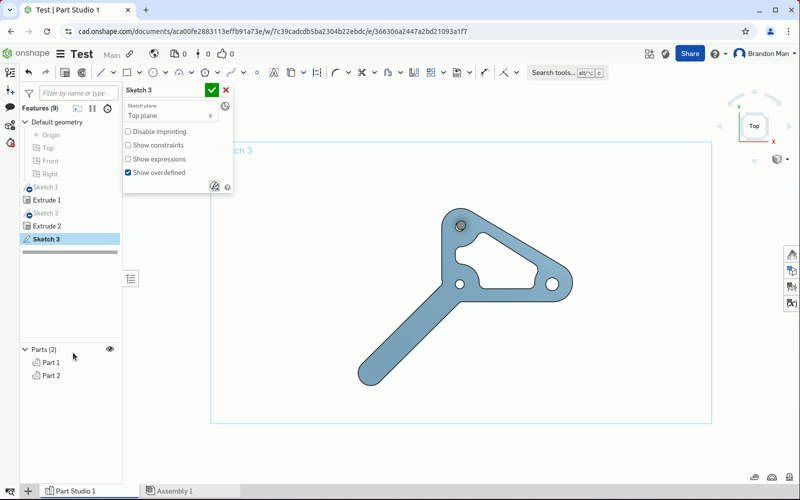
key(y)
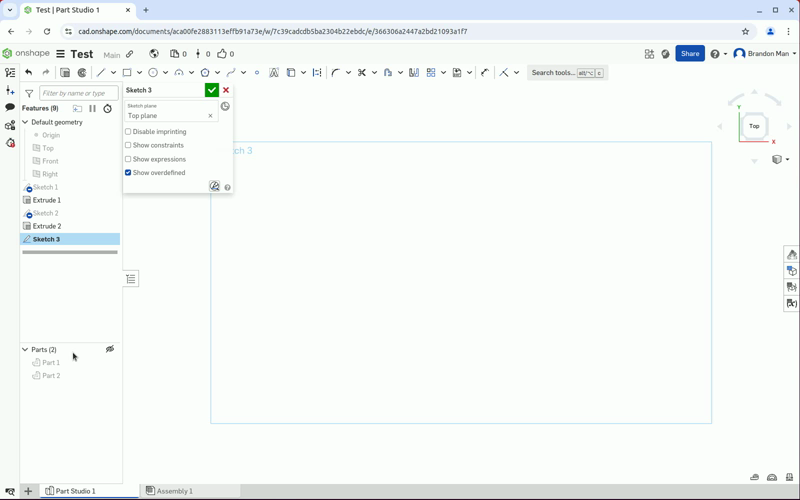
key(c)
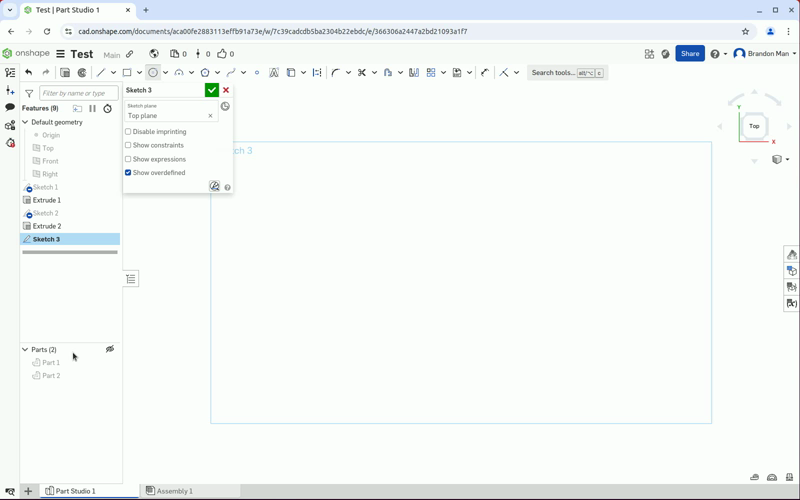
key_down(shift)
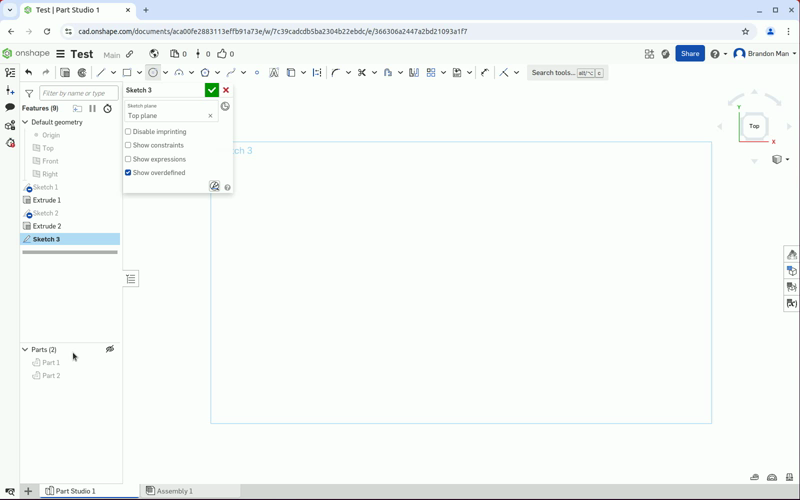
mouse_move(460, 282)
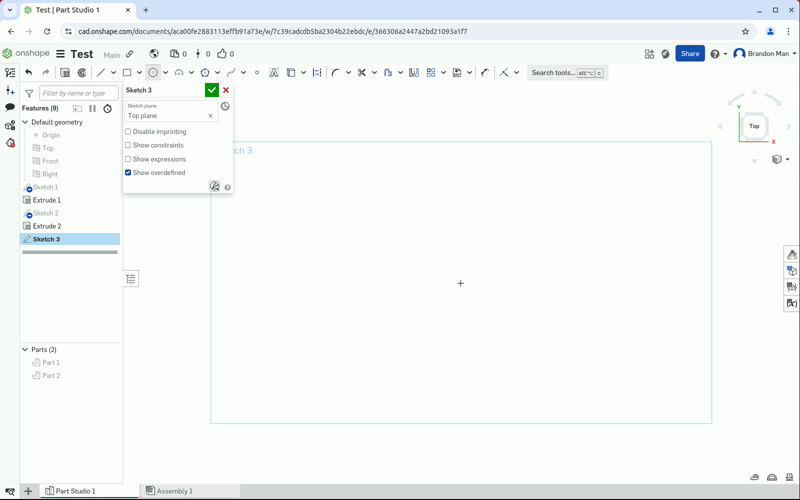
click(460, 282)
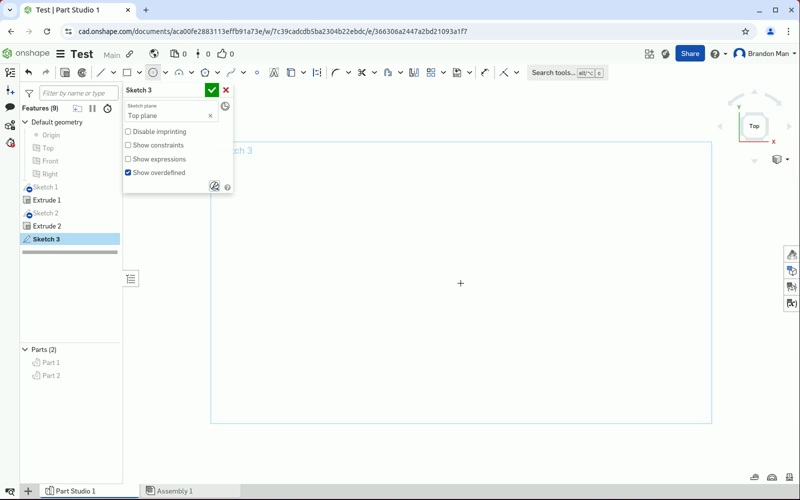
key_up(shift)
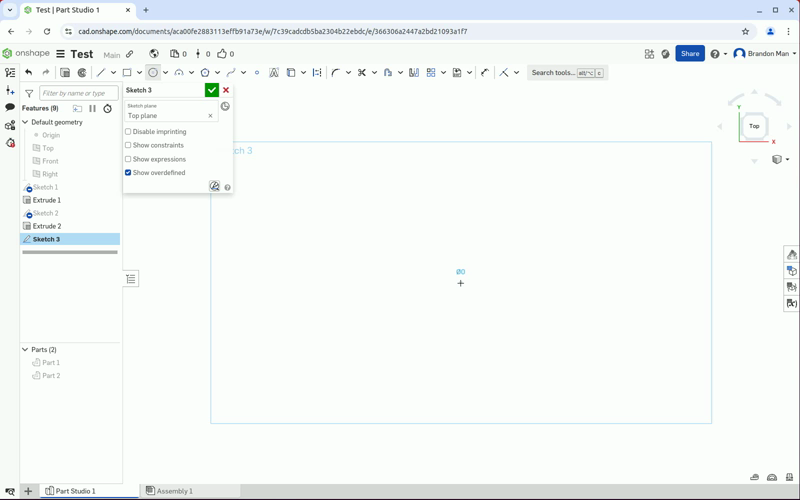
mouse_move(466, 282)
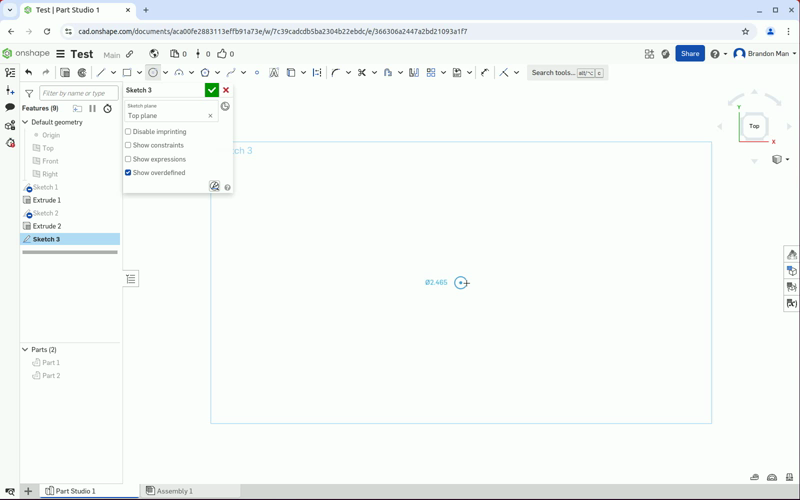
click(466, 282)
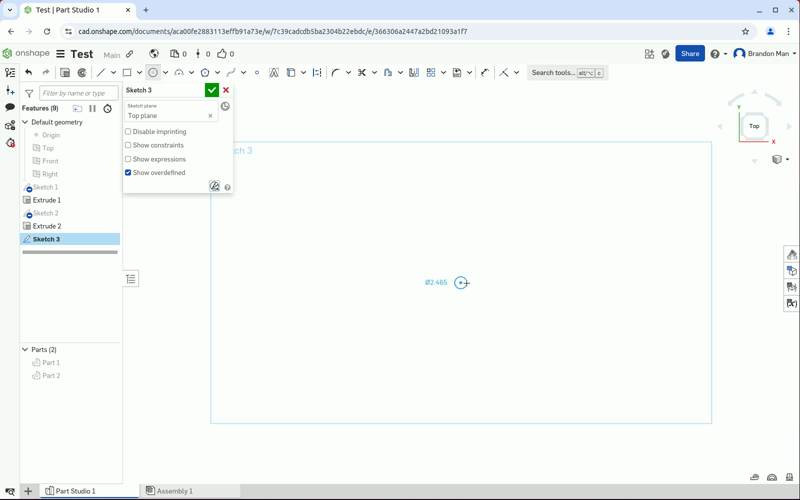
key(esc)
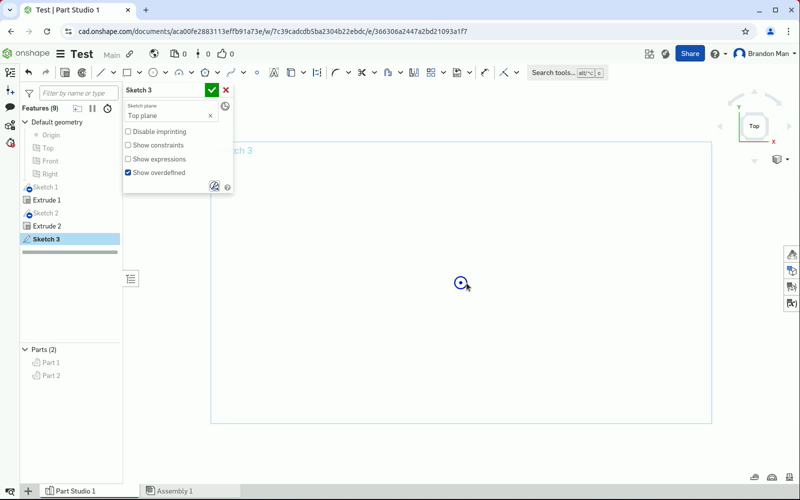
mouse_move(464, 281)
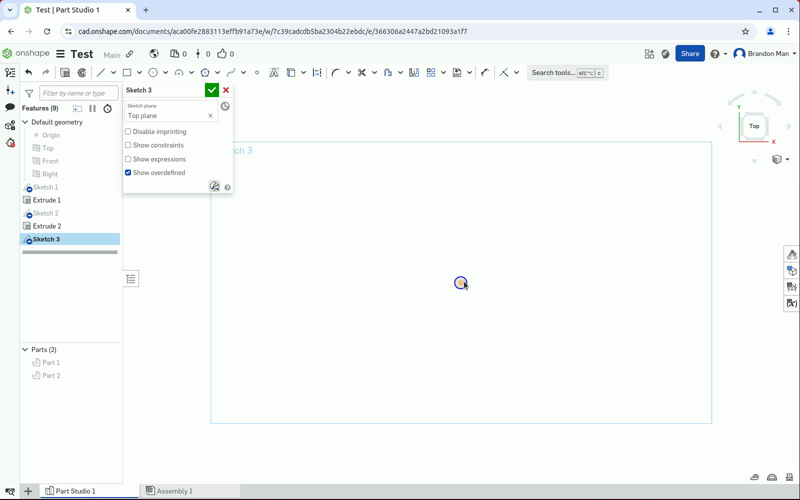
scroll(6)
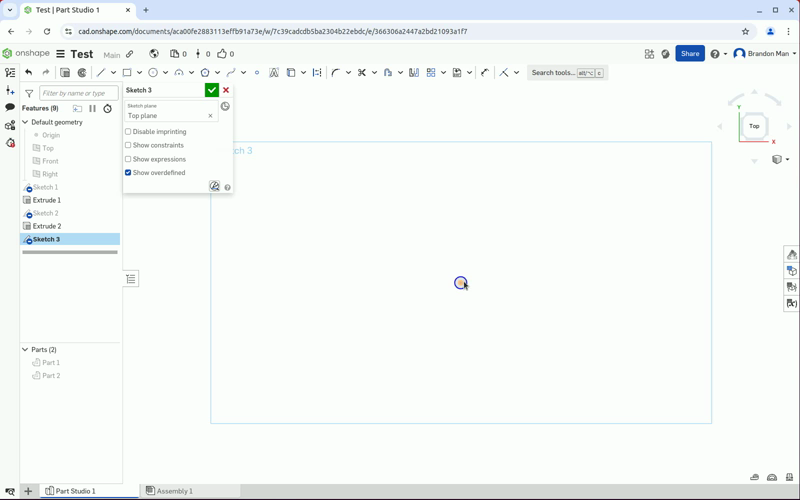
scroll(6)
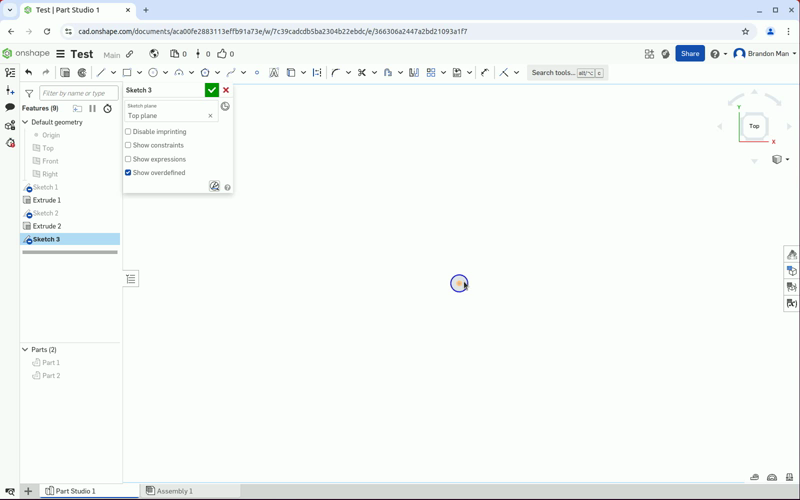
scroll(6)
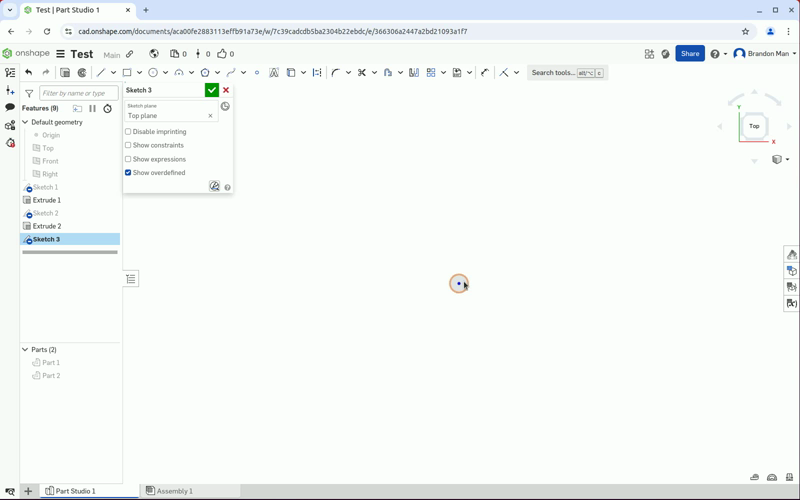
scroll(6)
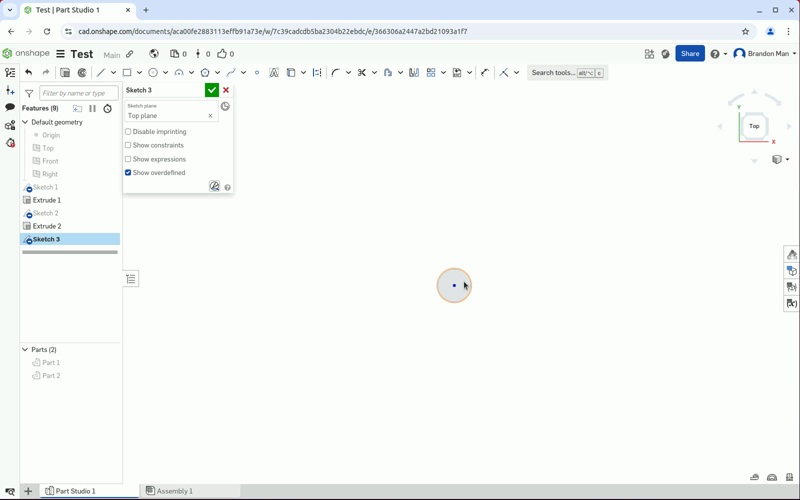
scroll(6)
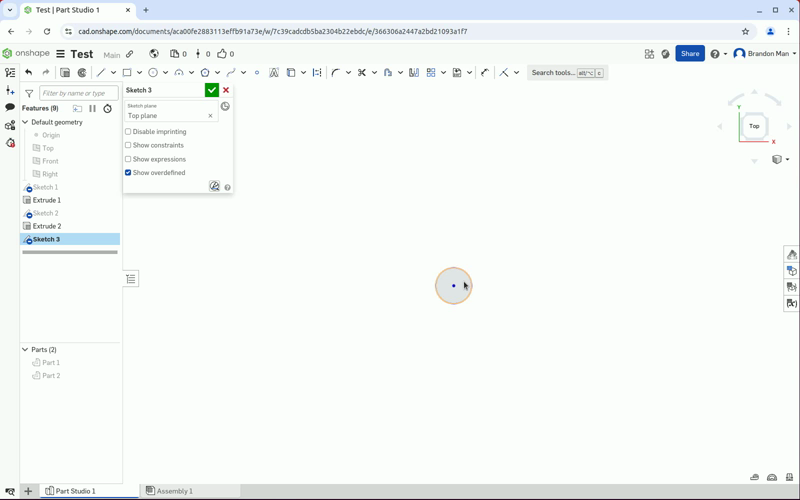
scroll(6)
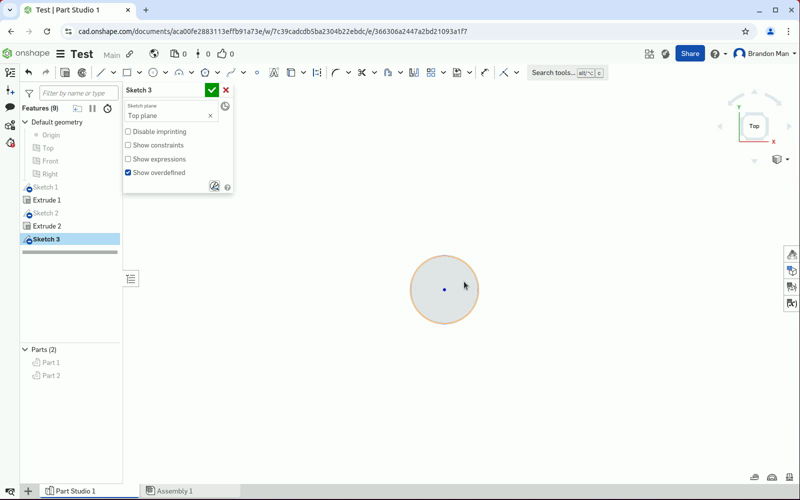
scroll(6)
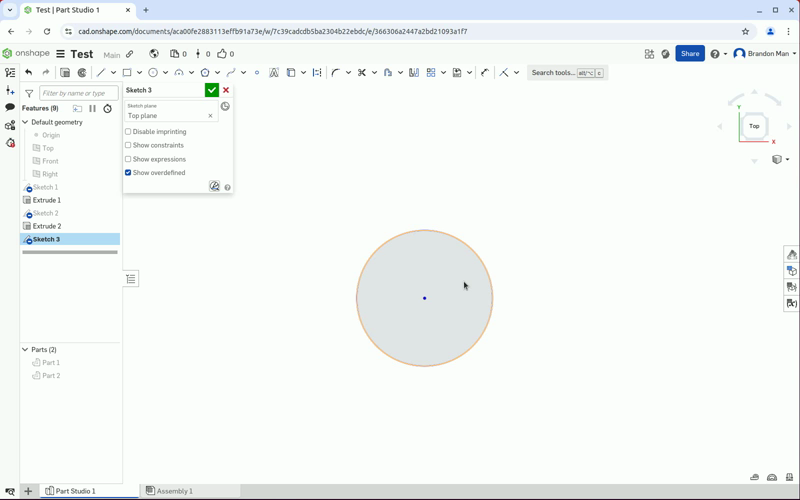
click(464, 281)
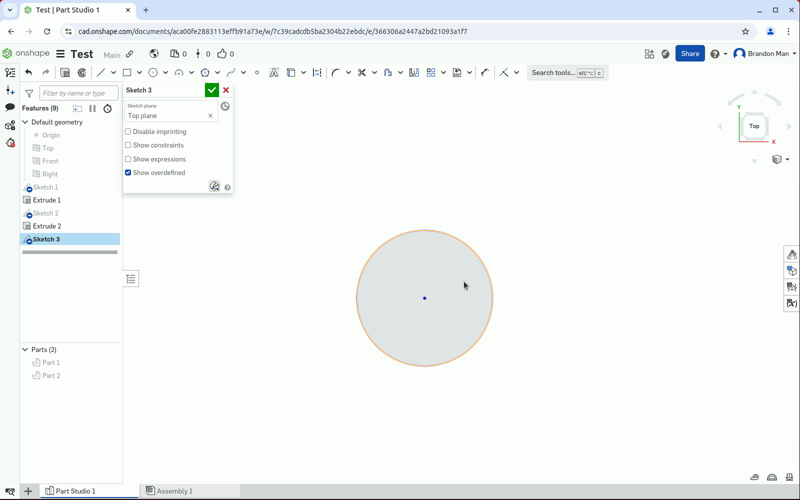
scroll(-6)
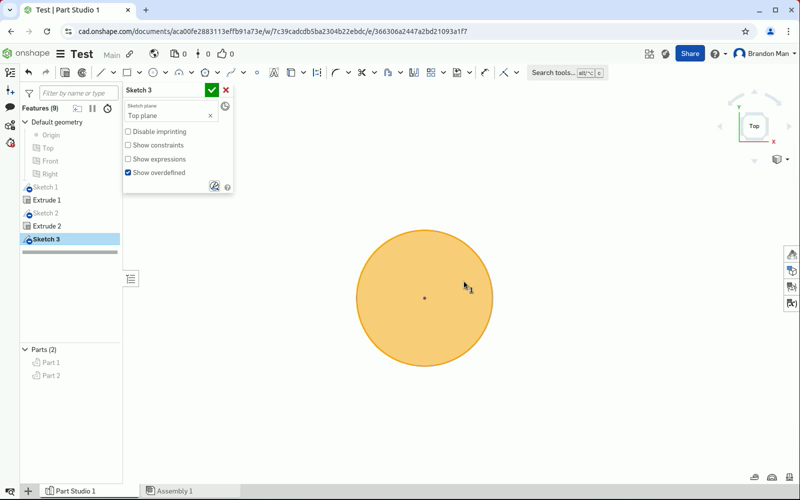
scroll(-6)
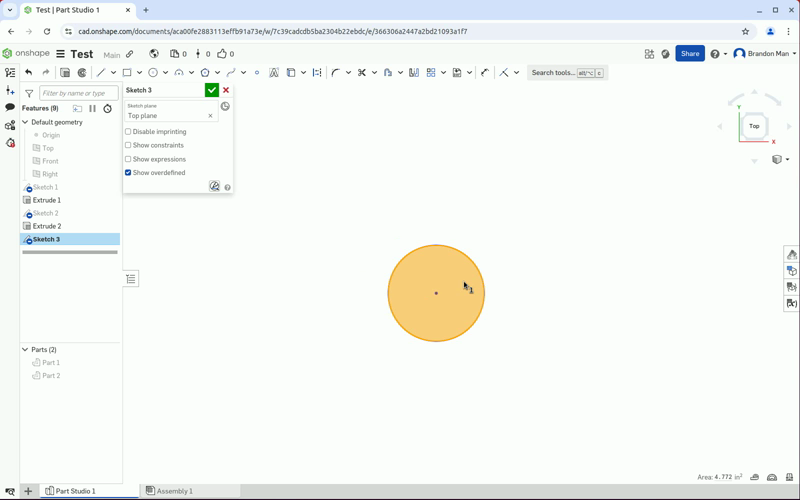
scroll(-6)
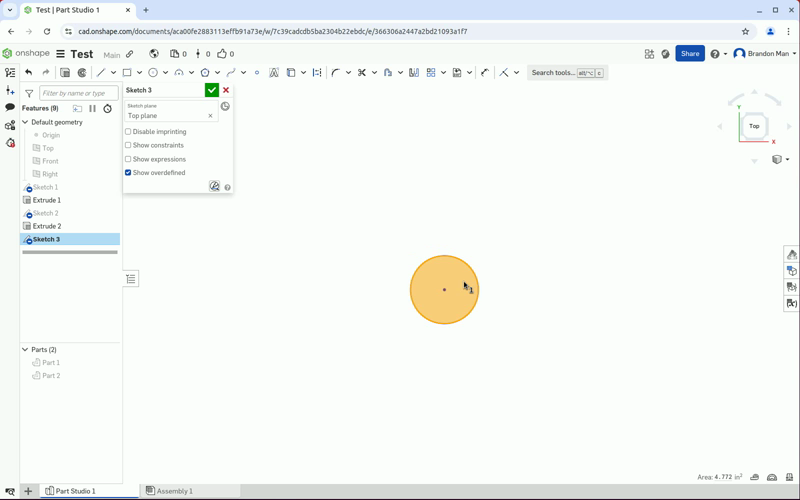
scroll(-6)
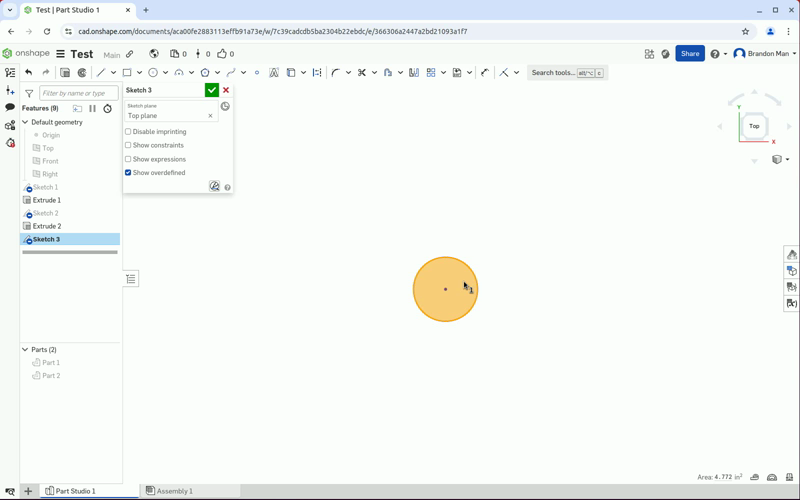
scroll(-6)
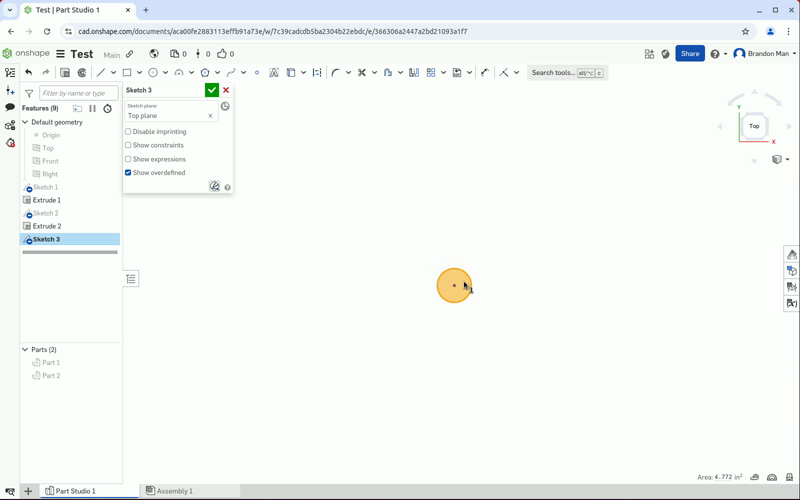
scroll(-6)
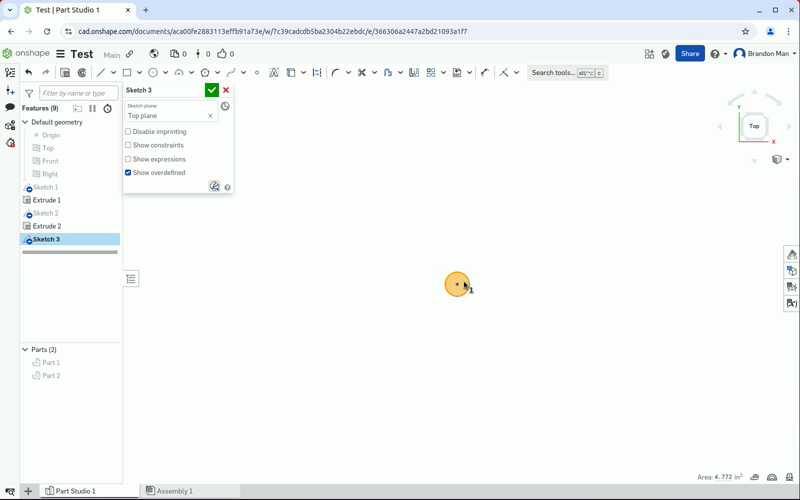
scroll(-6)
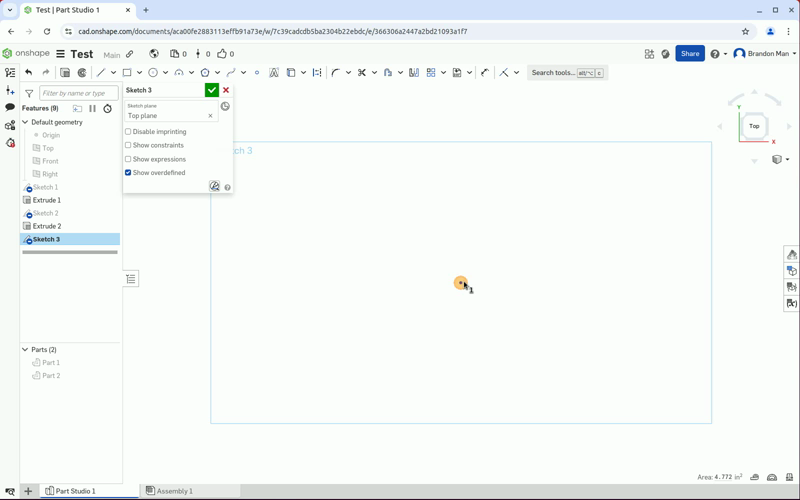
mouse_move(73, 352)
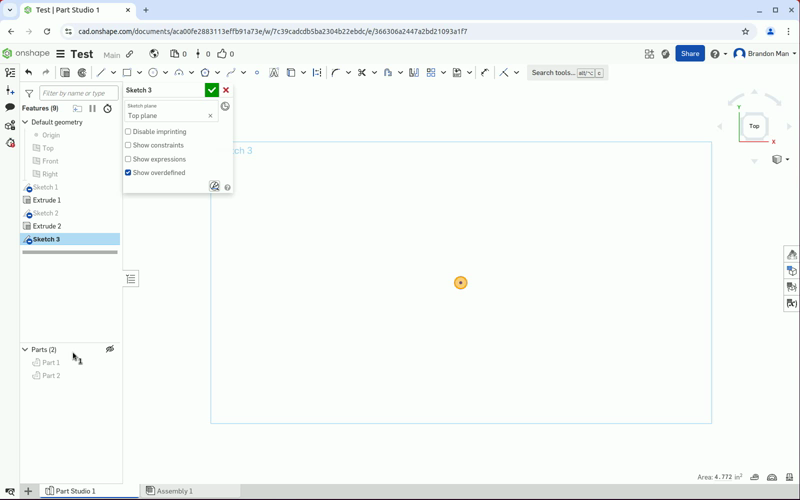
key(shift+y)
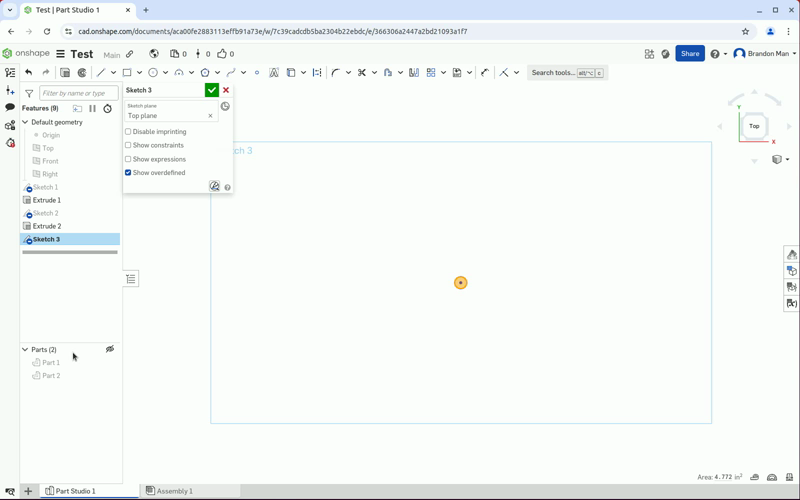
key(shift+e)
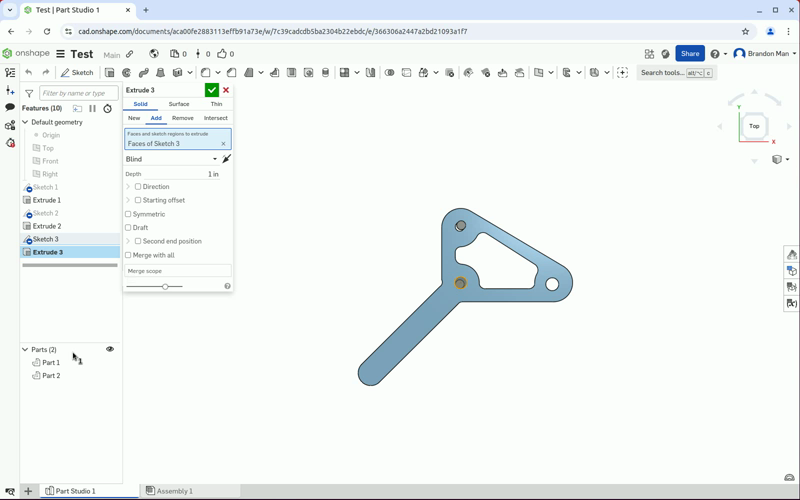
mouse_move(143, 106)
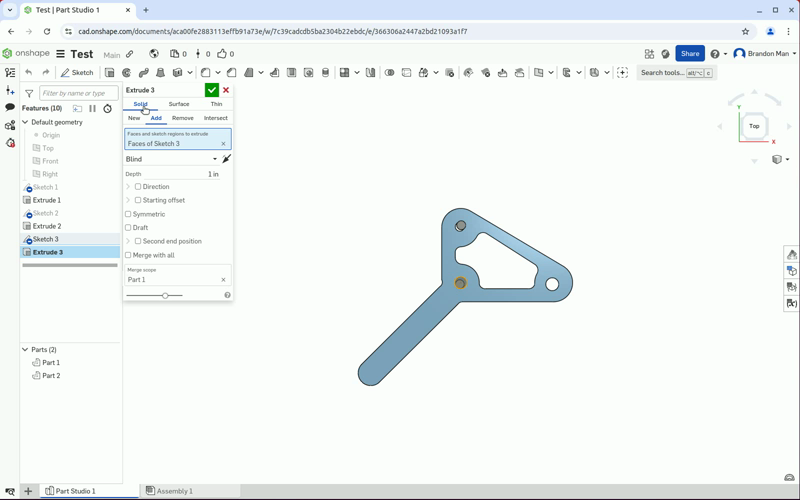
click(143, 106)
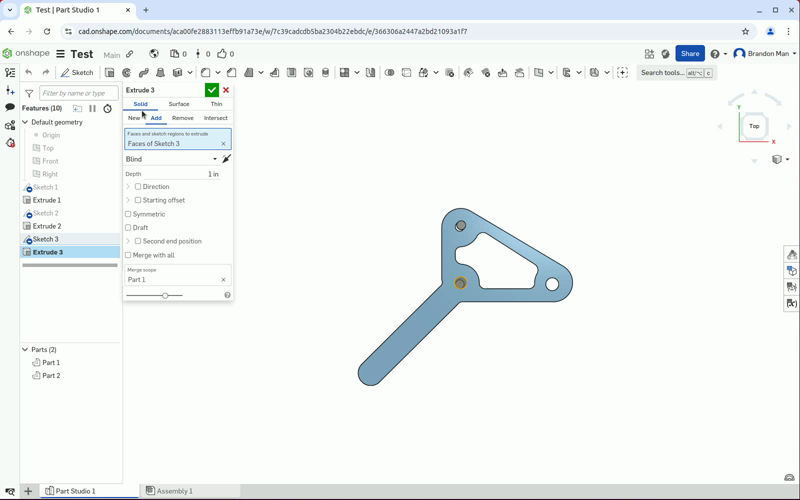
mouse_move(137, 120)
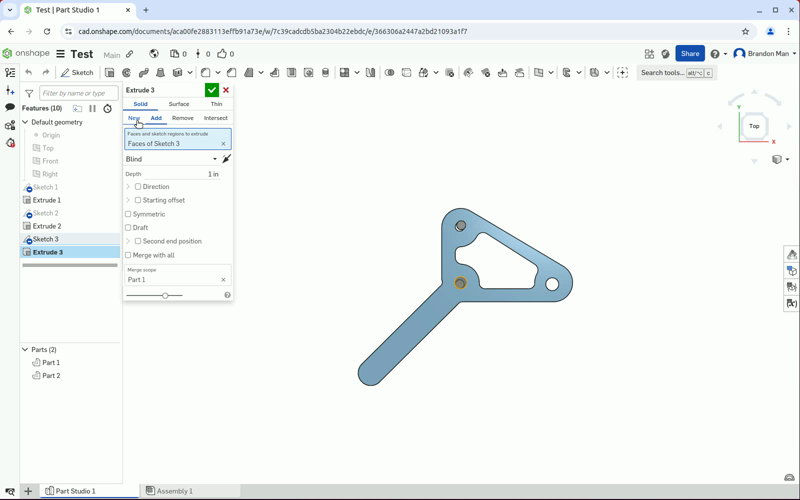
click(137, 120)
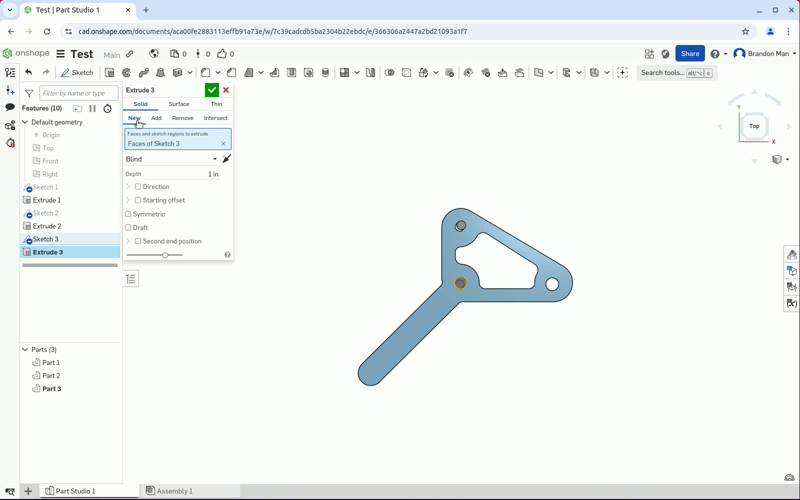
key(tab, 4)
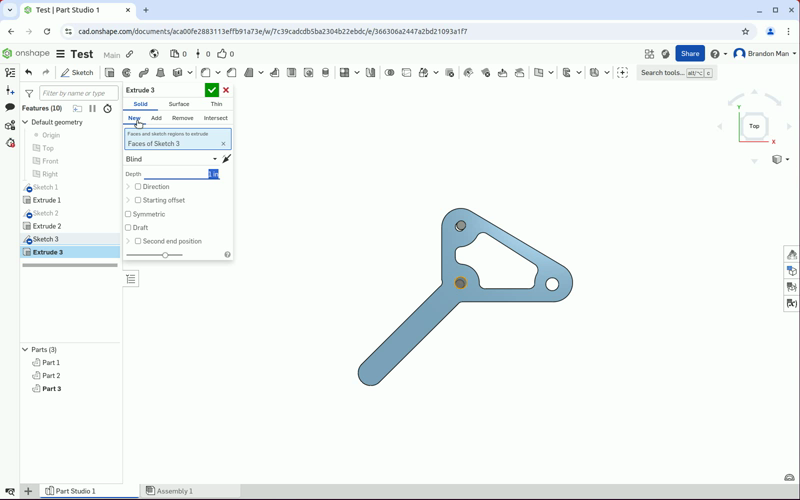
text(2.889)
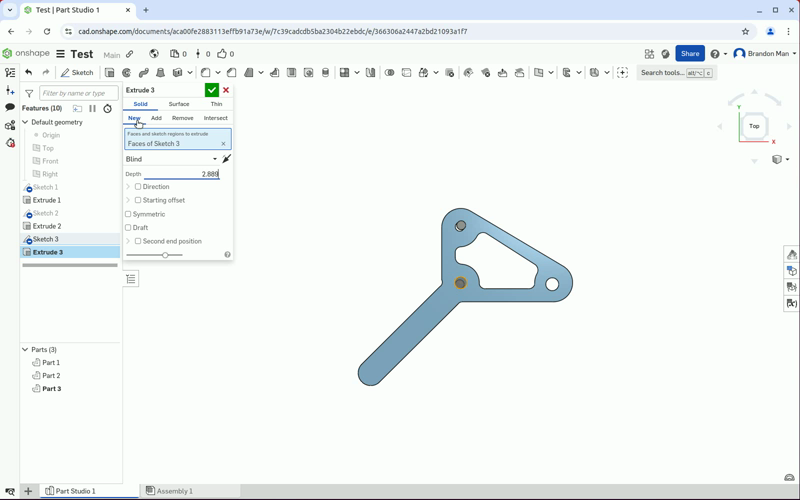
key(enter)
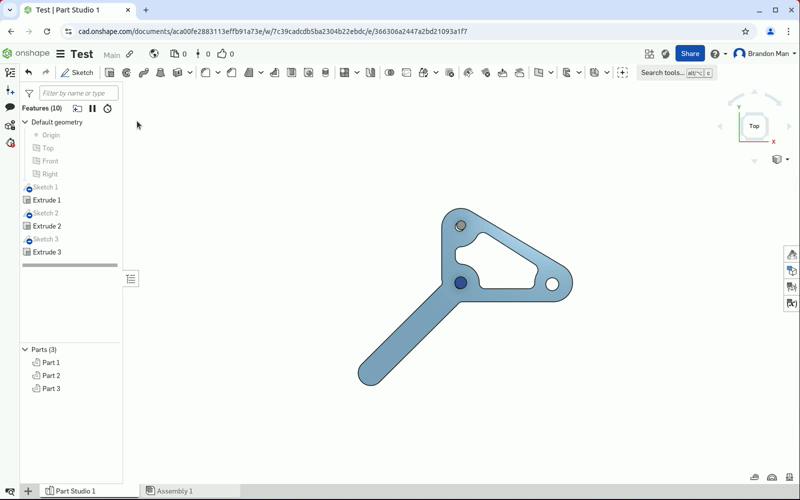
key(shift+h)
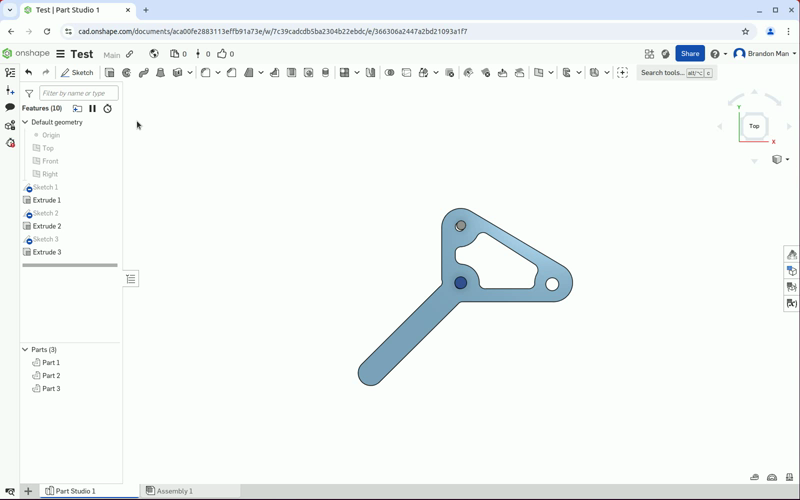
key(shift+h)
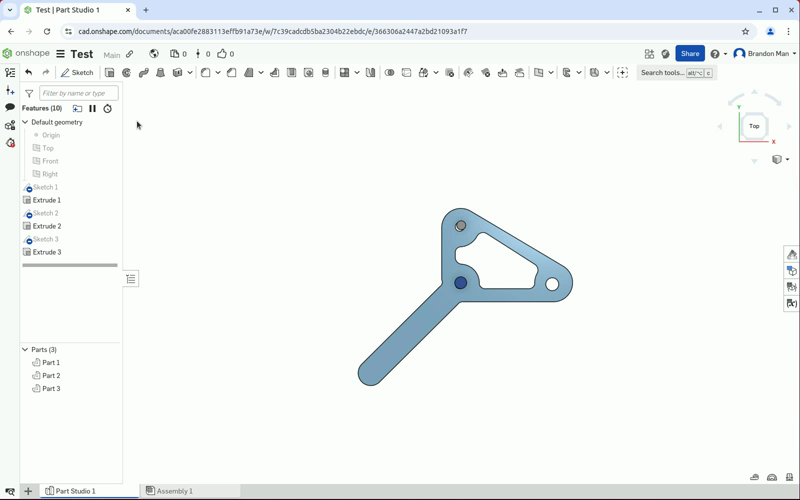
mouse_move(73, 189)
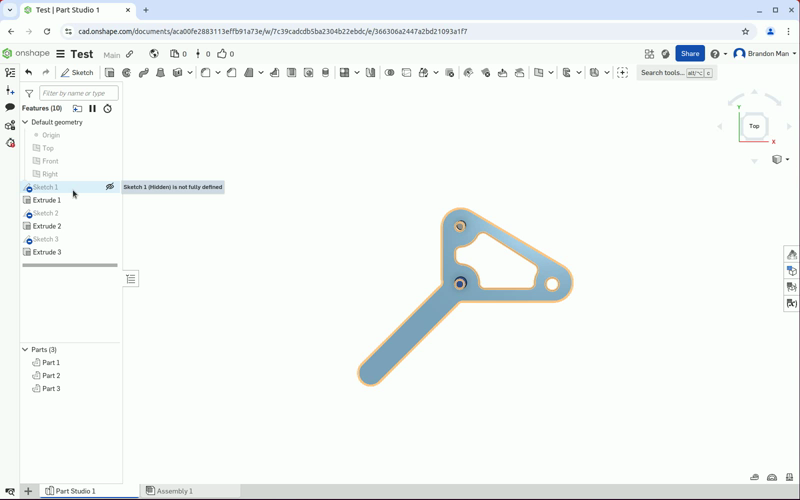
click(73, 189)
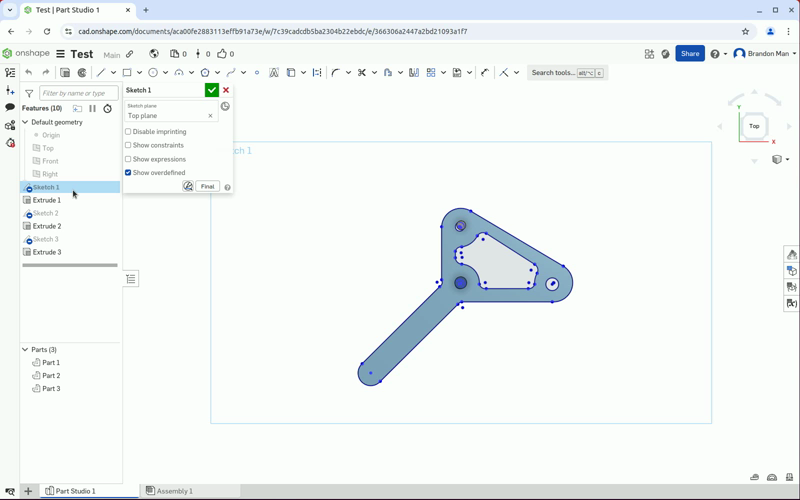
mouse_move(229, 92)
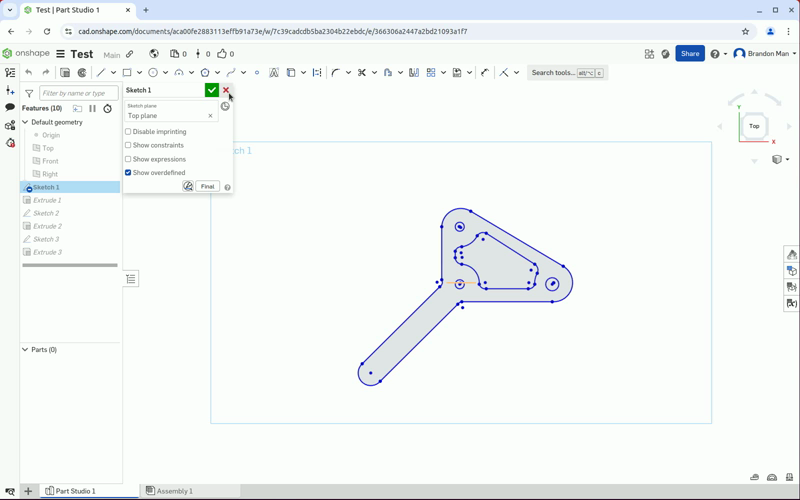
click(229, 92)
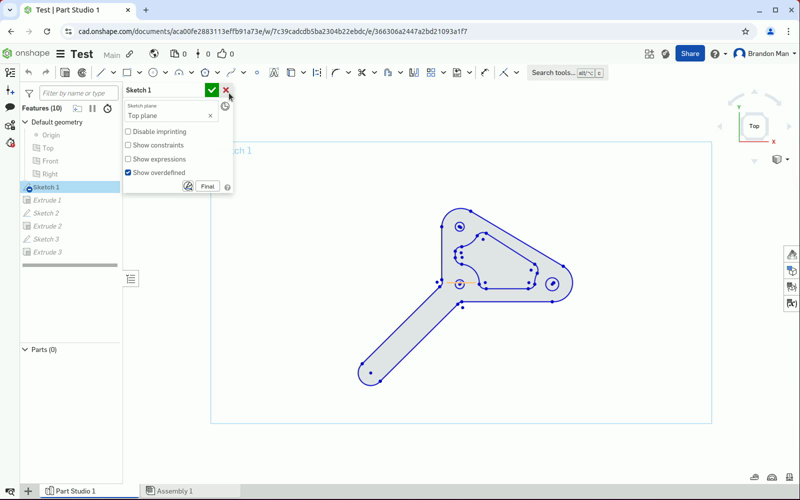
key(shift+s)
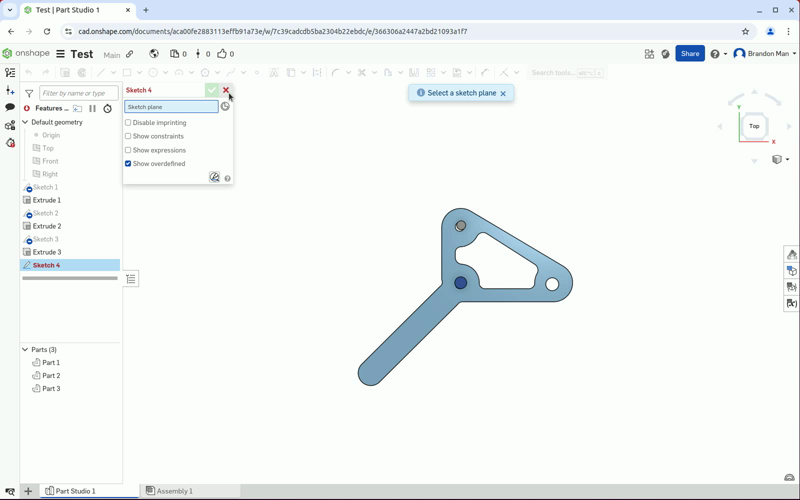
mouse_move(73, 150)
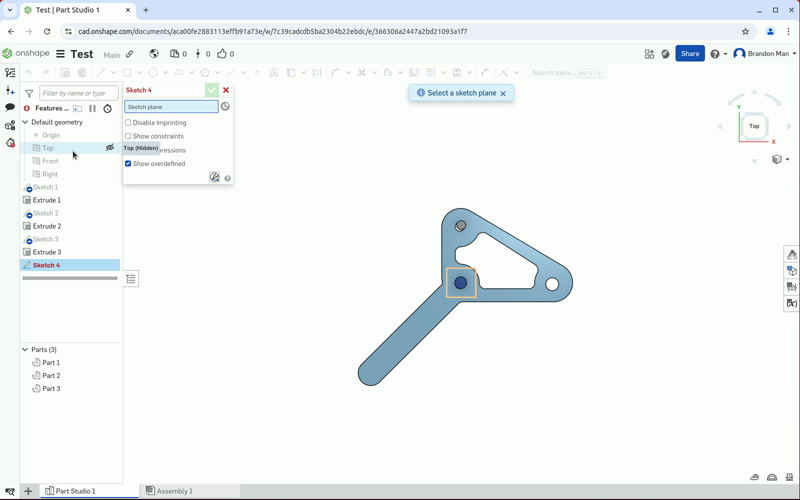
click(73, 150)
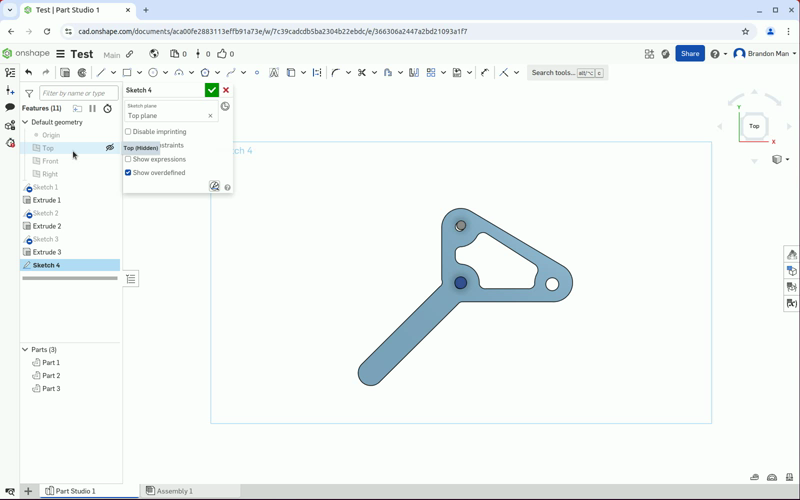
mouse_move(73, 352)
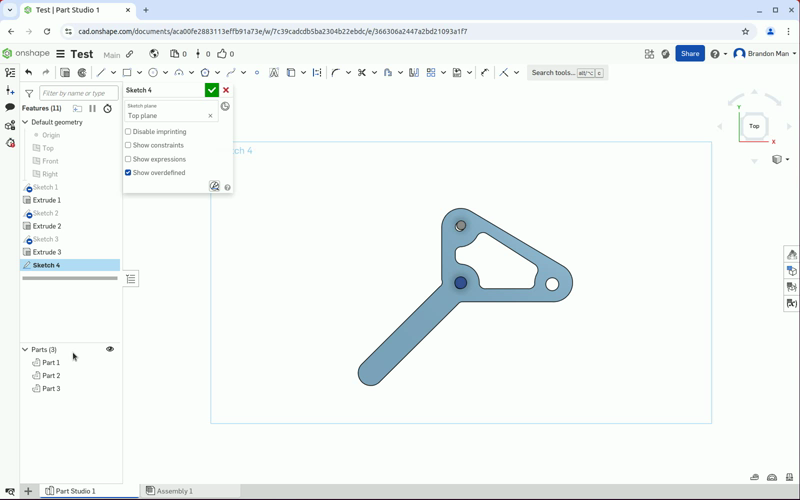
key(y)
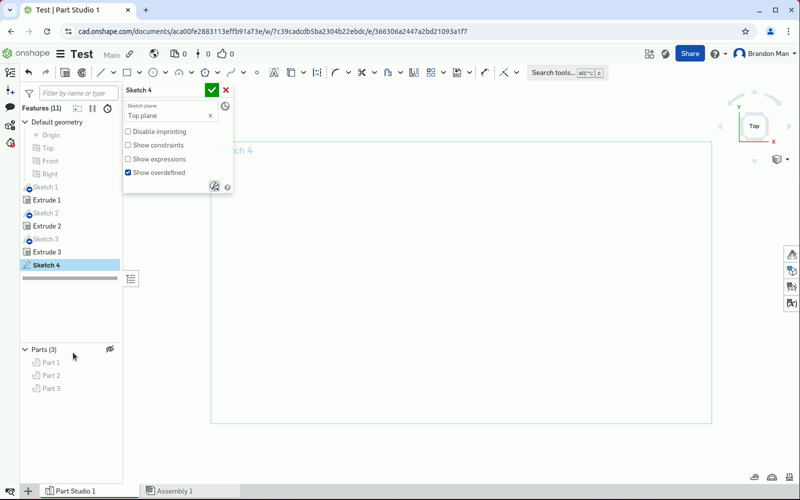
key(c)
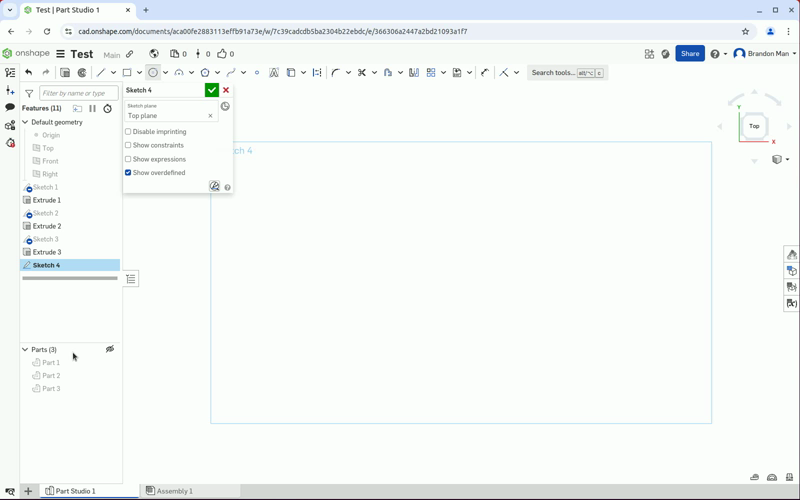
key_down(shift)
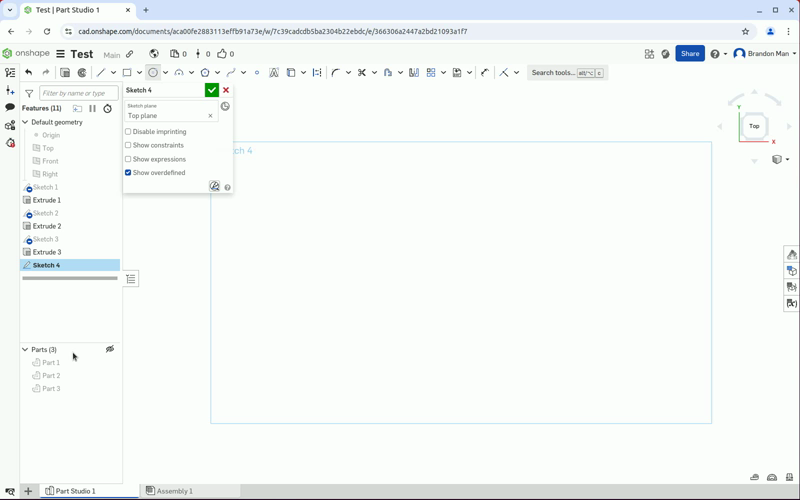
mouse_move(555, 282)
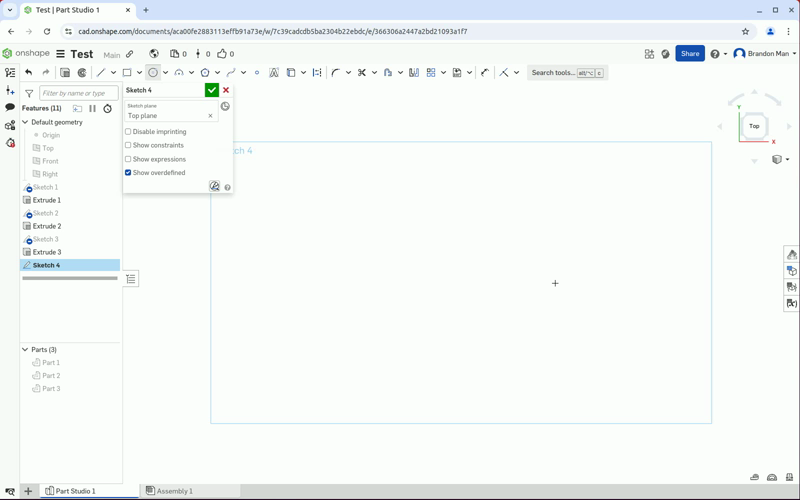
click(555, 282)
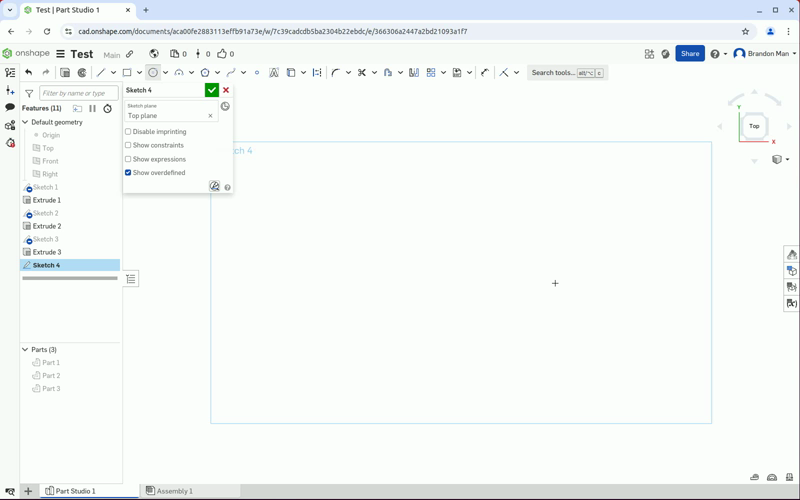
key_up(shift)
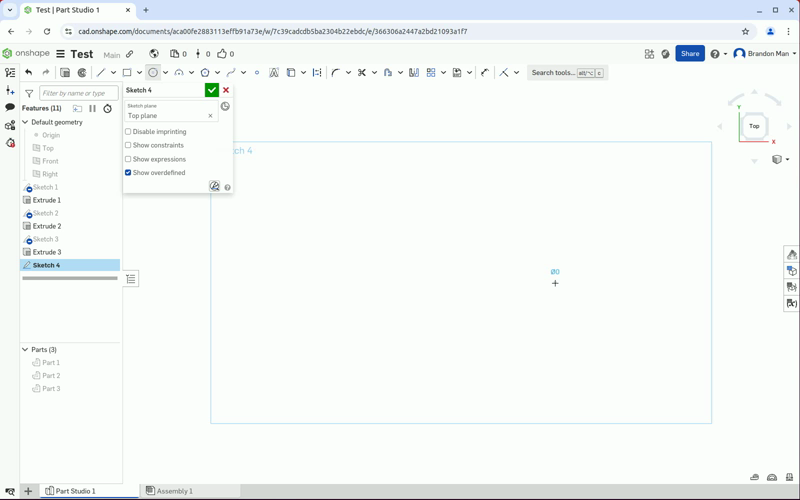
mouse_move(561, 282)
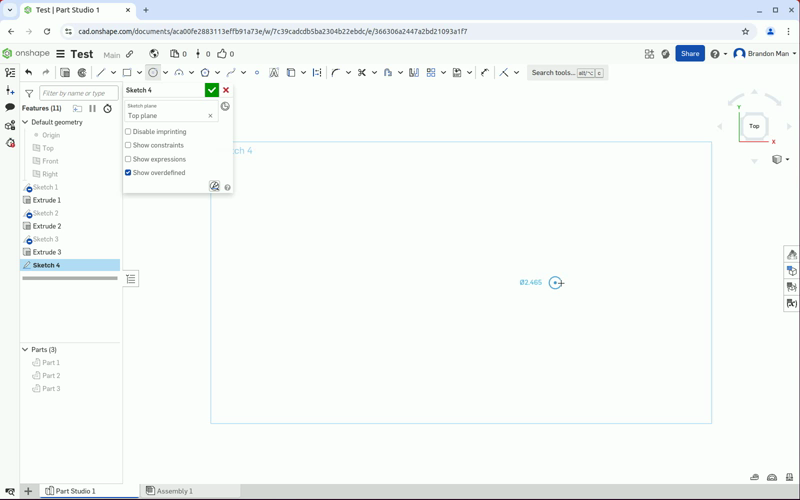
click(561, 282)
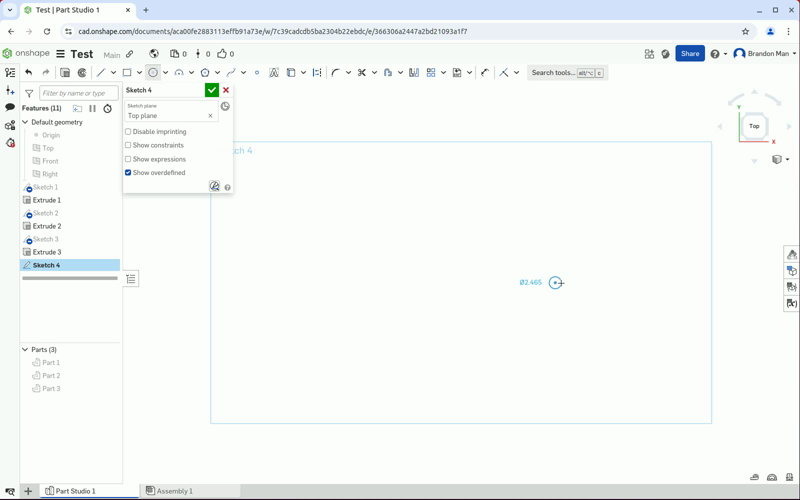
key(esc)
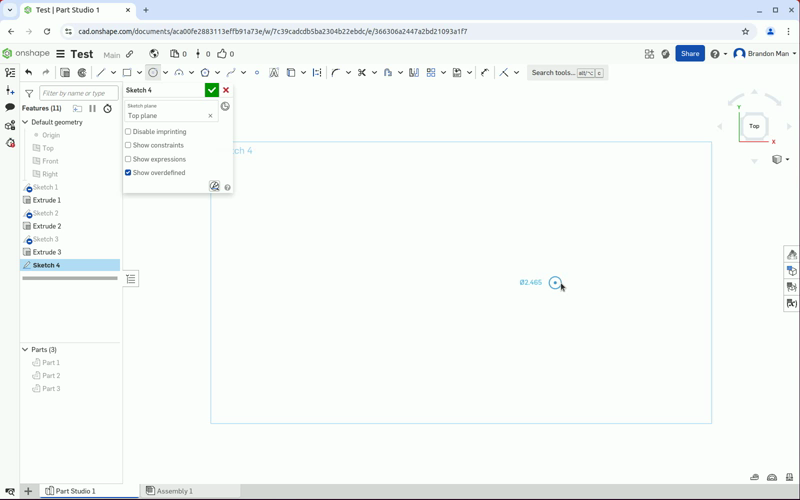
mouse_move(559, 283)
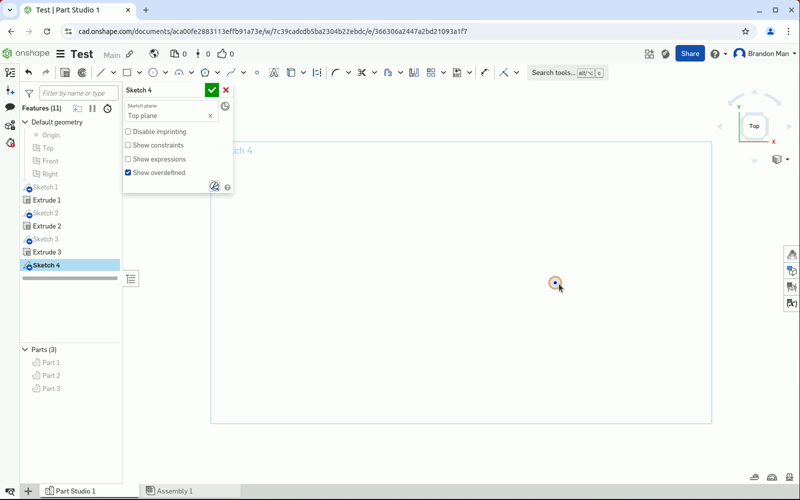
scroll(6)
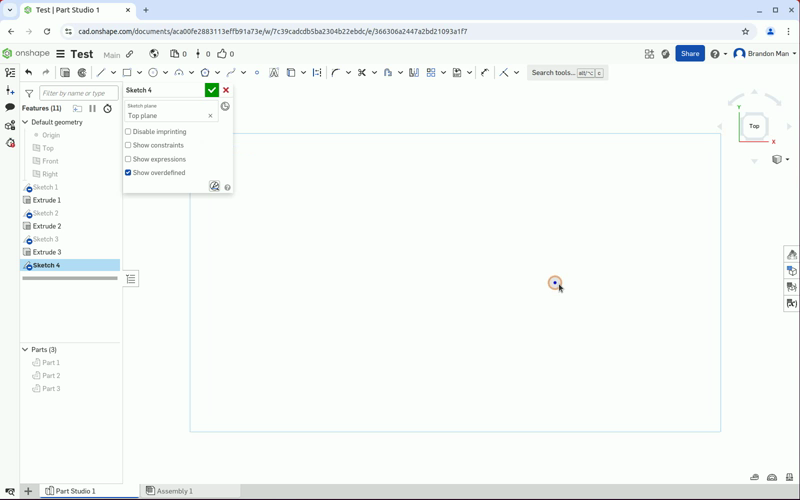
scroll(6)
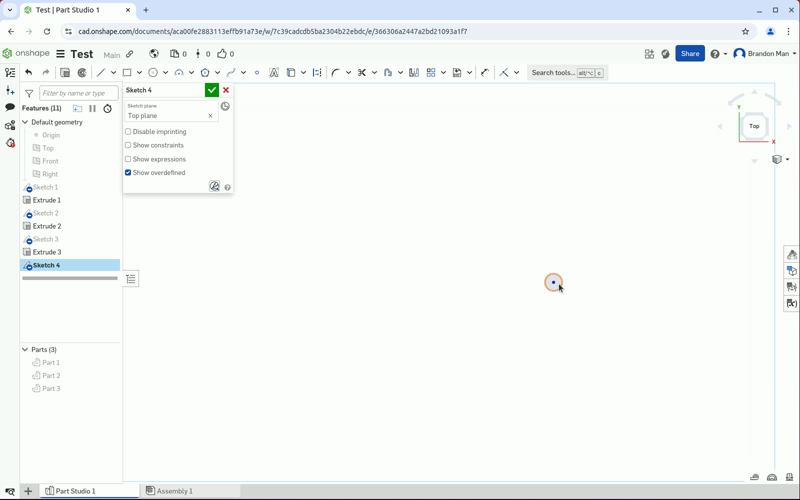
scroll(6)
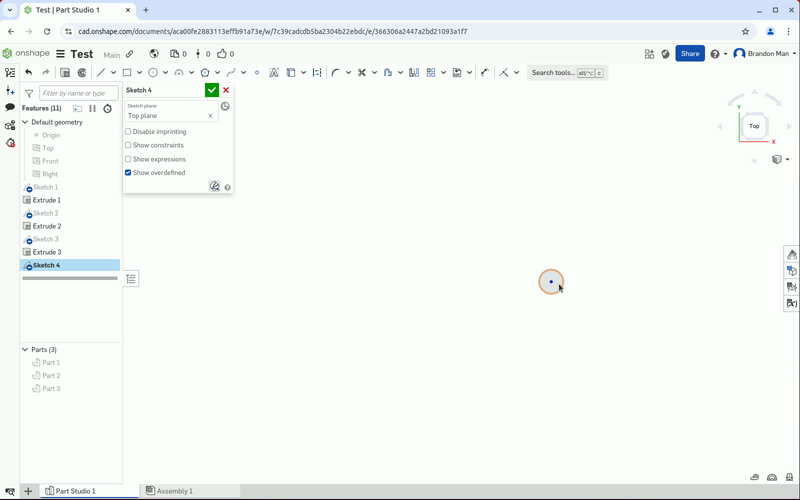
scroll(6)
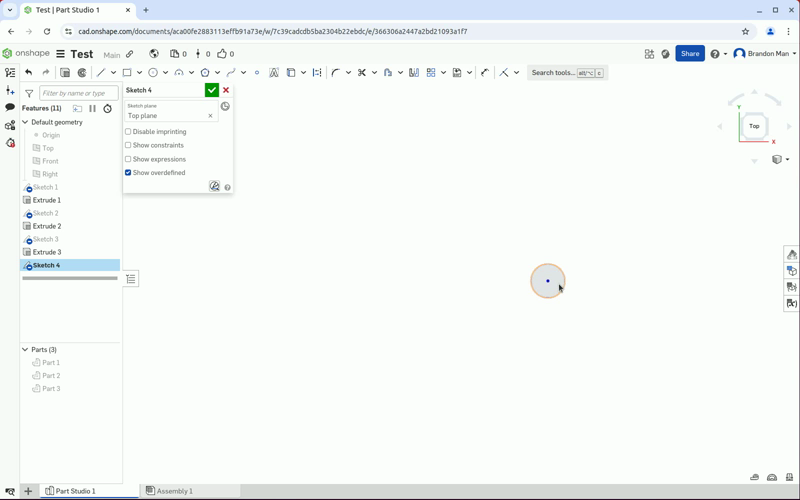
scroll(6)
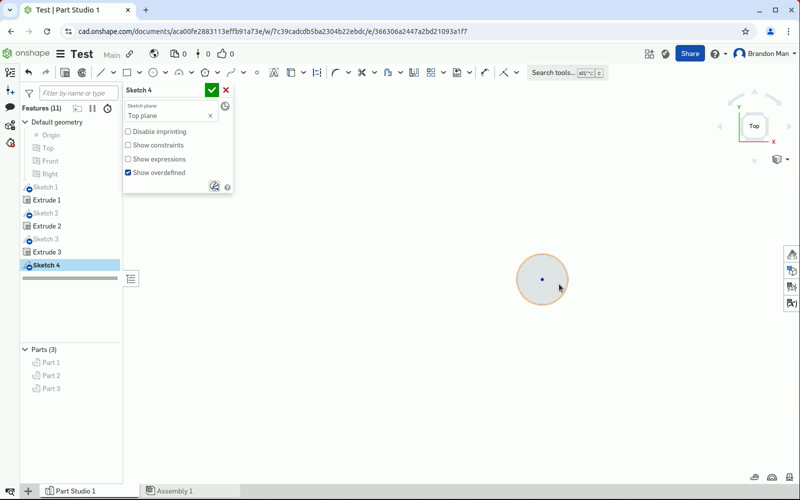
scroll(6)
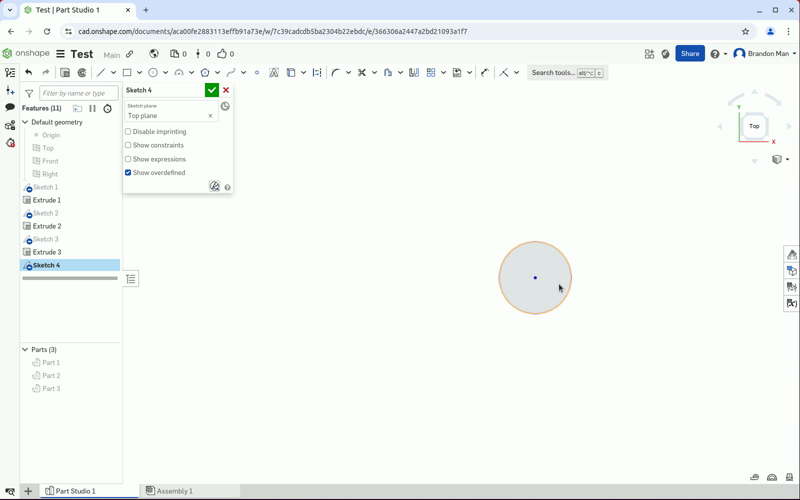
scroll(6)
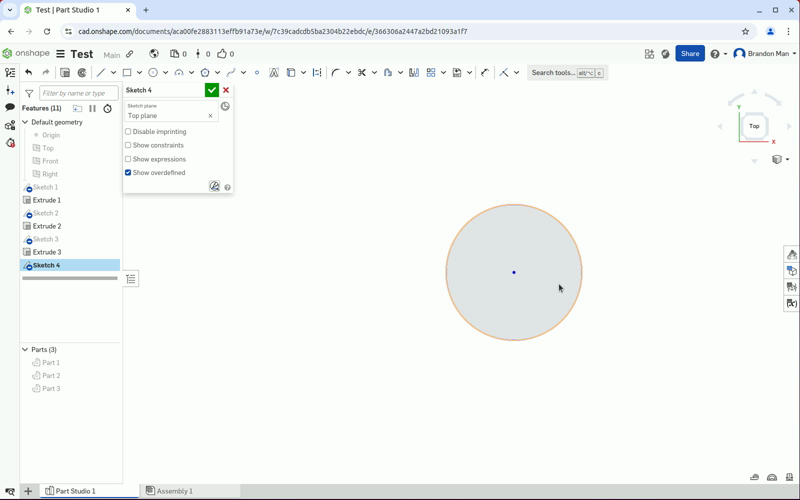
click(559, 283)
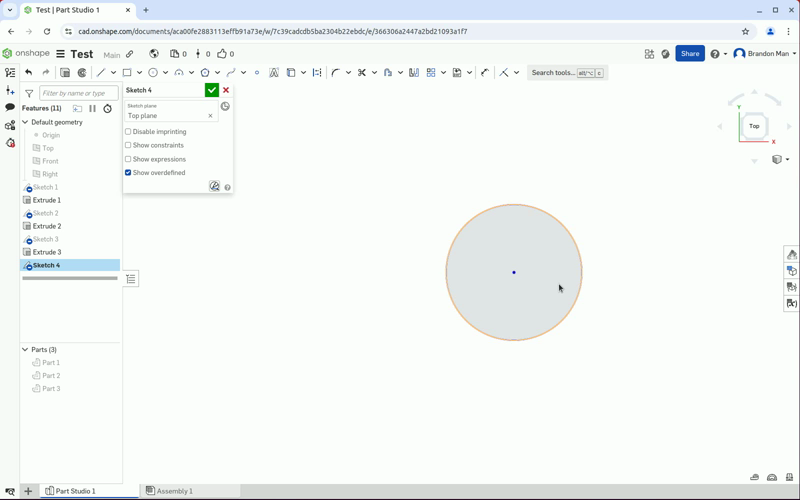
scroll(-6)
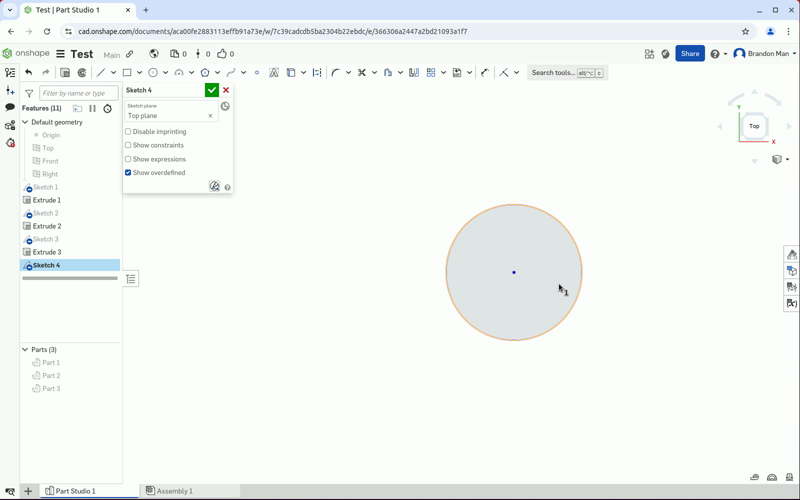
scroll(-6)
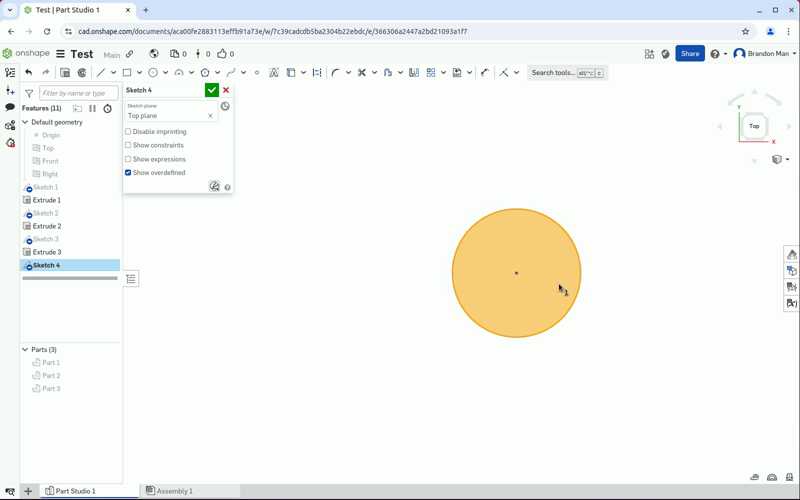
scroll(-6)
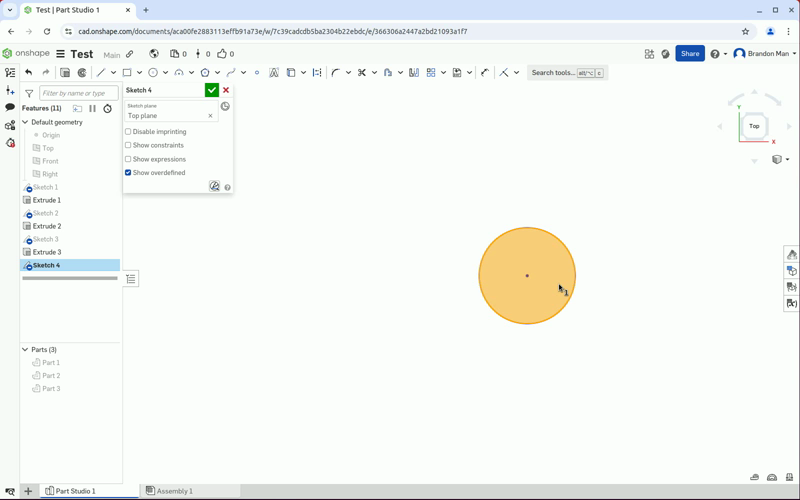
scroll(-6)
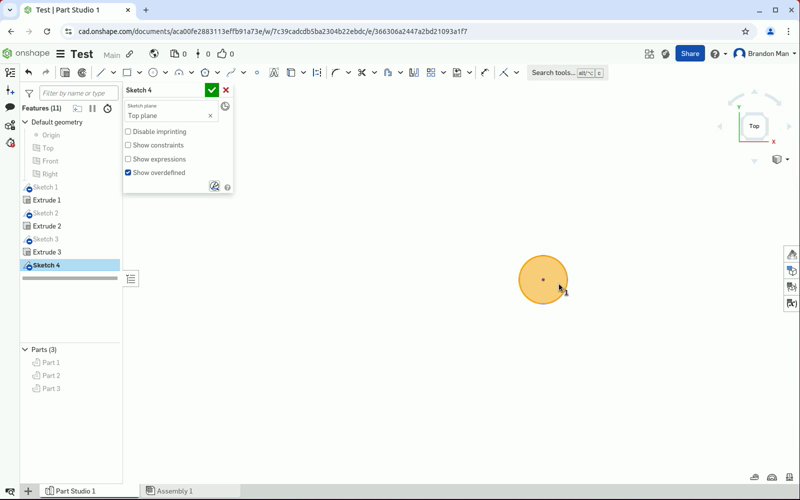
scroll(-6)
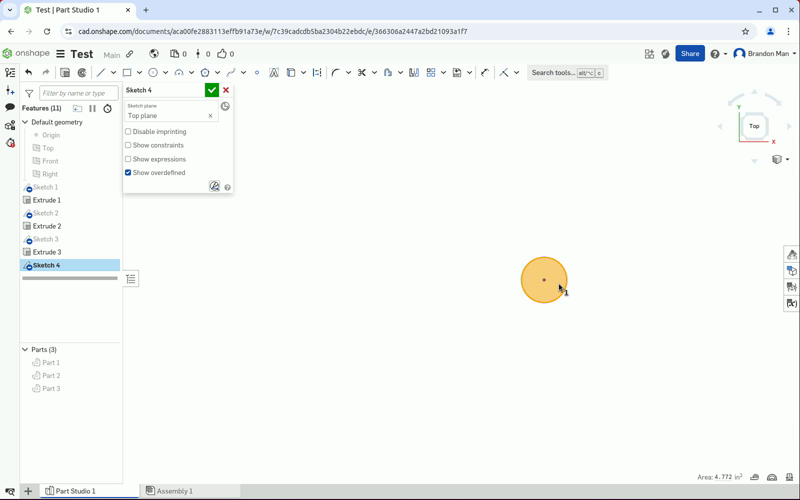
scroll(-6)
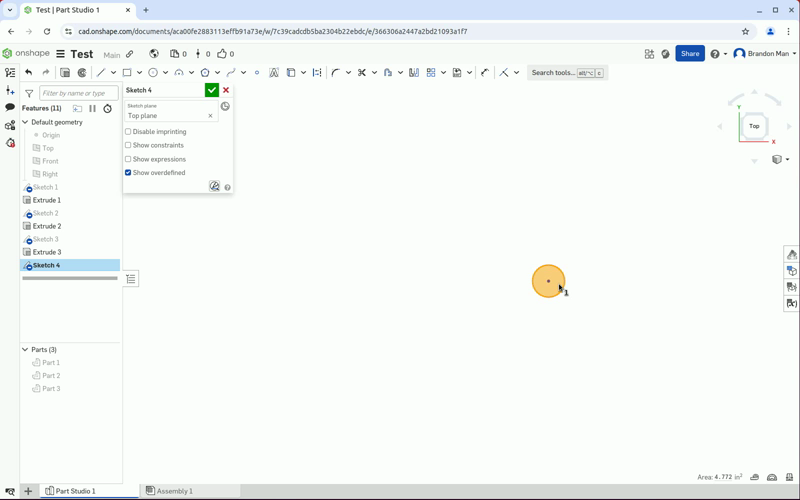
scroll(-6)
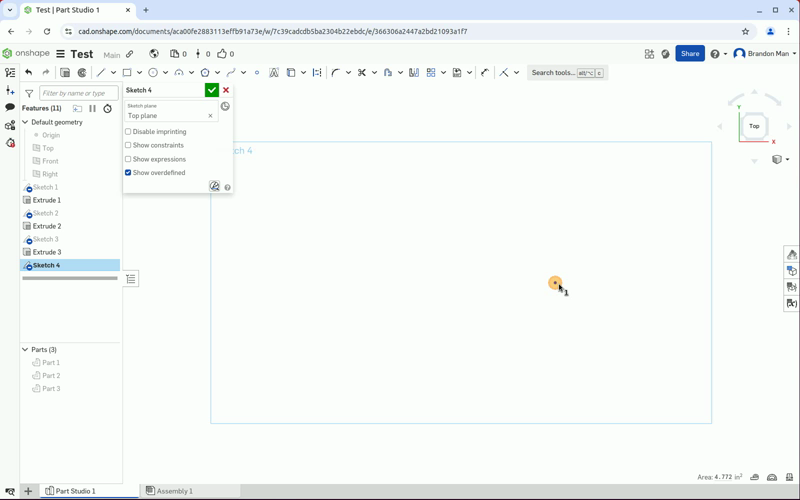
mouse_move(73, 352)
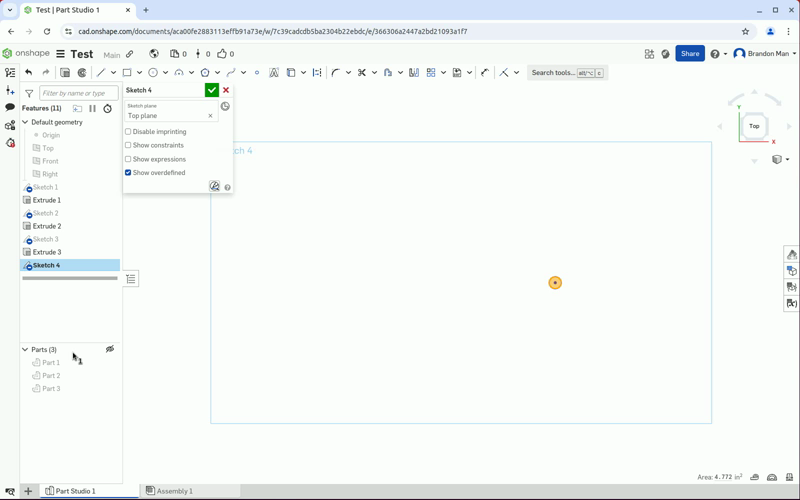
key(shift+y)
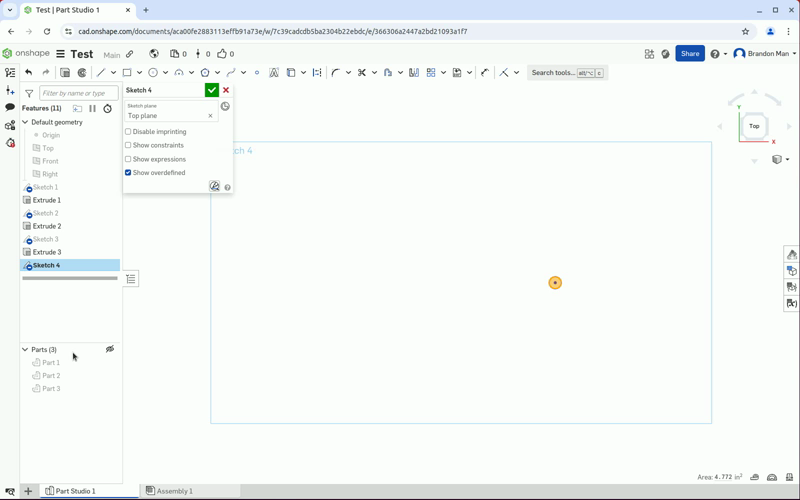
key(shift+e)
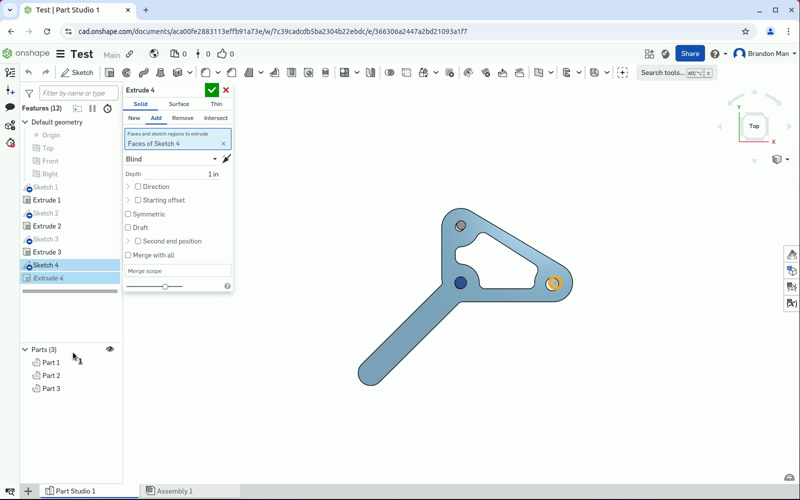
mouse_move(143, 106)
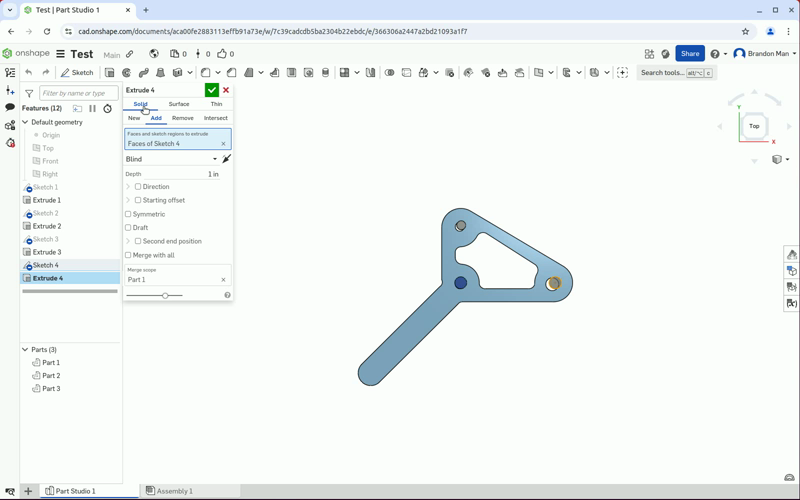
click(143, 106)
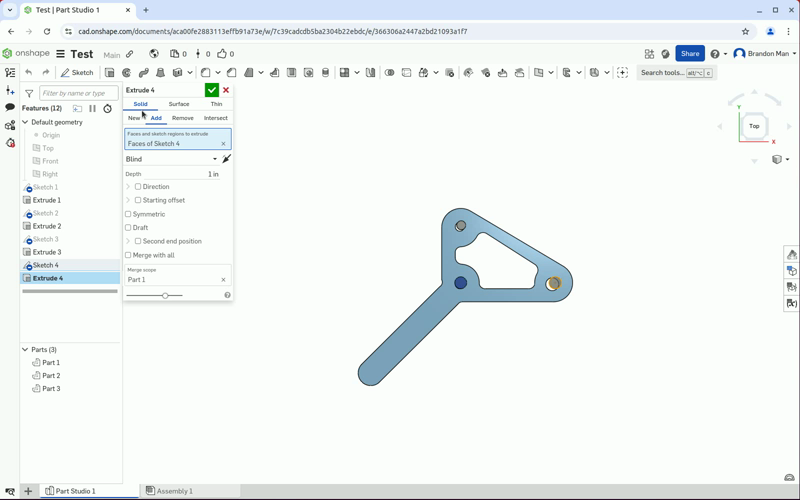
mouse_move(137, 120)
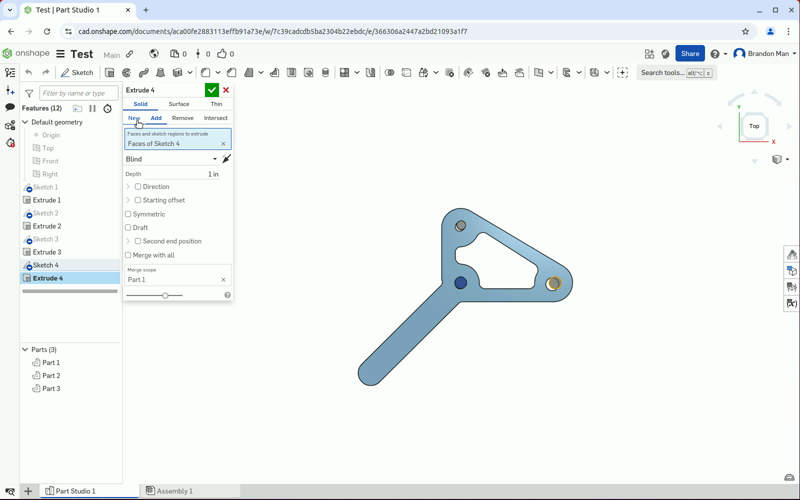
click(137, 120)
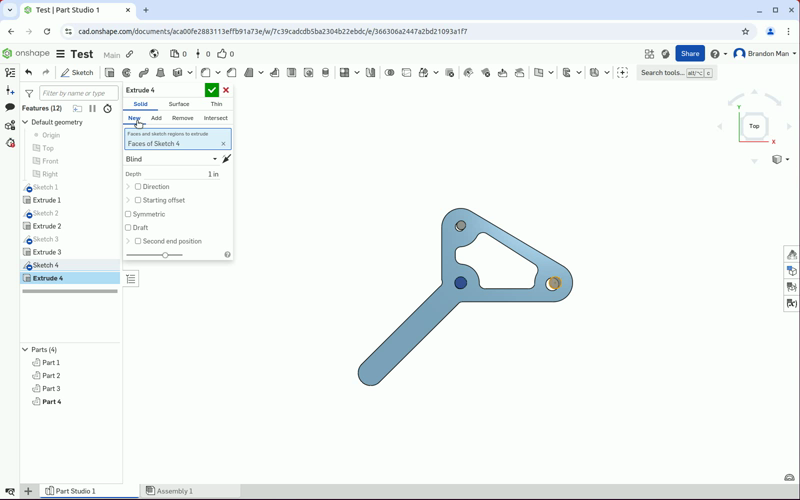
key(tab, 4)
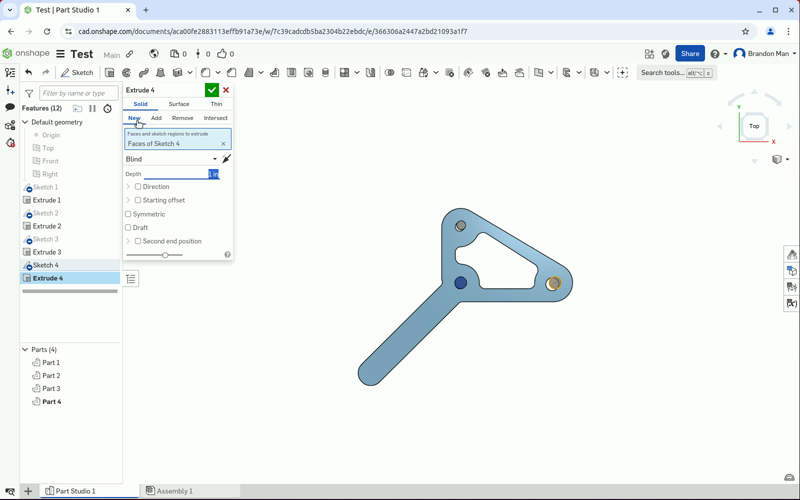
text(2.889)
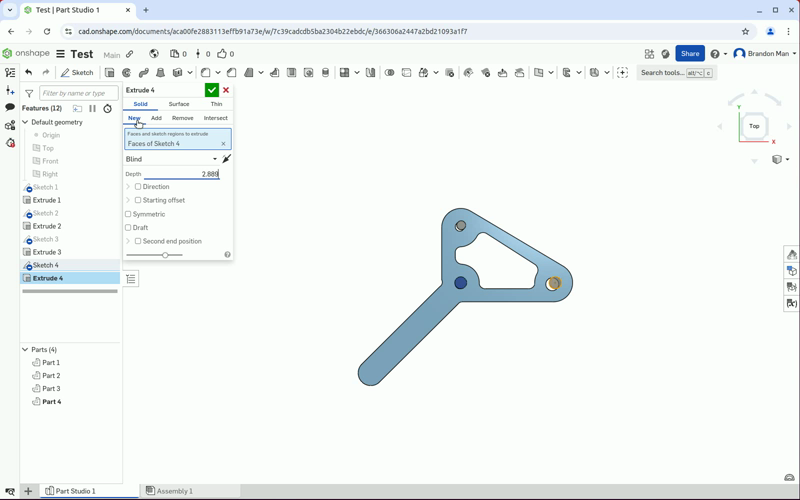
key(enter)
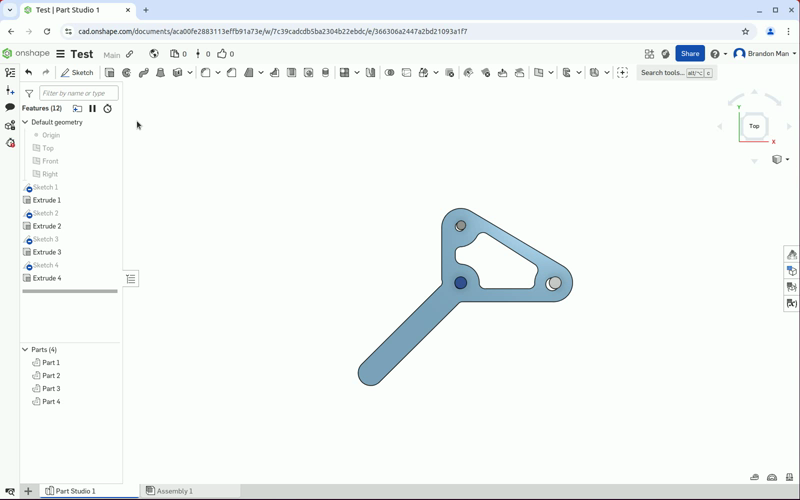
key(shift+h)
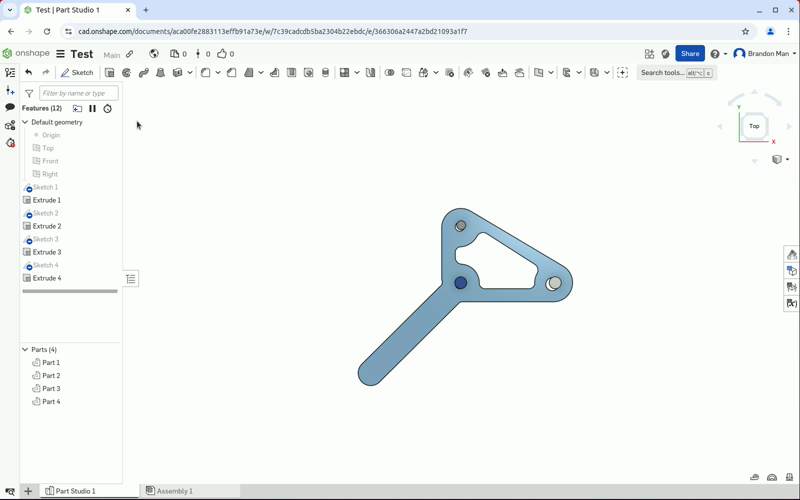
key(shift+h)
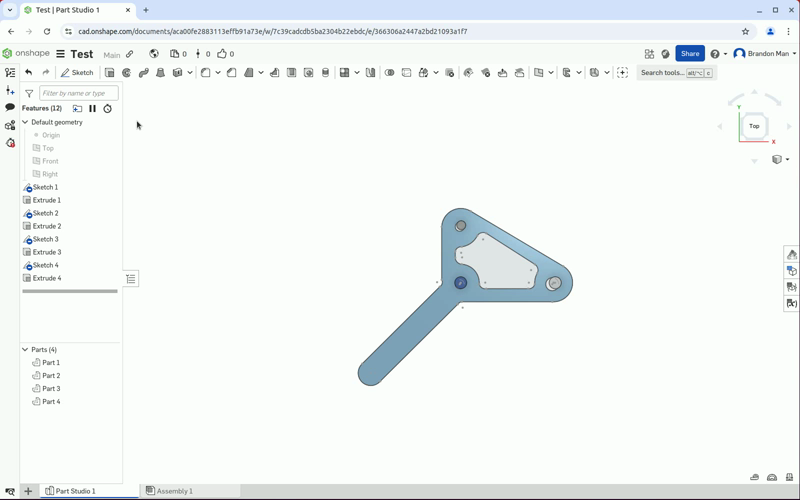
key(shift+7)
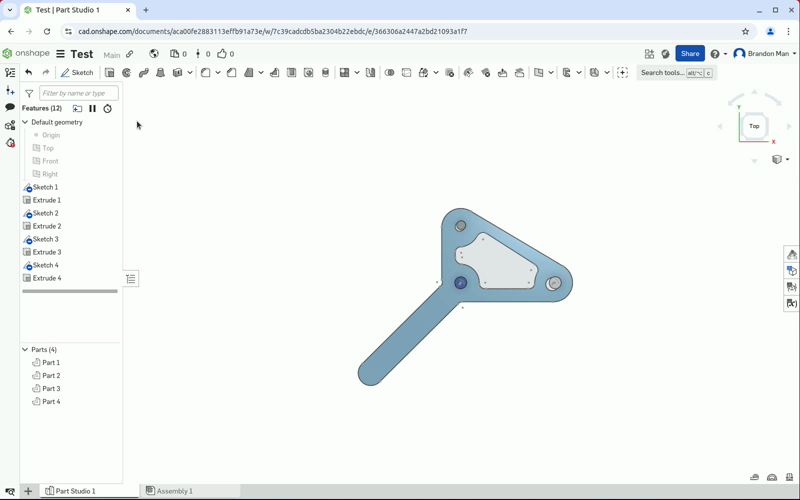
key(up, 3)
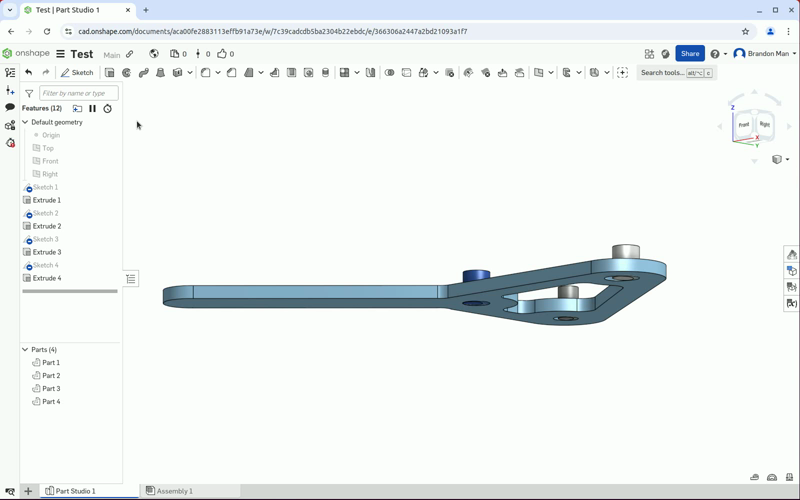
key(left, 3)
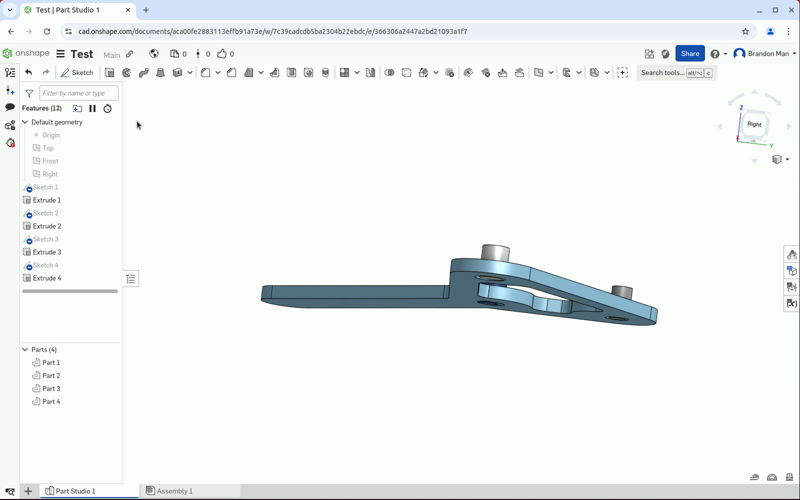
key(right, 3)
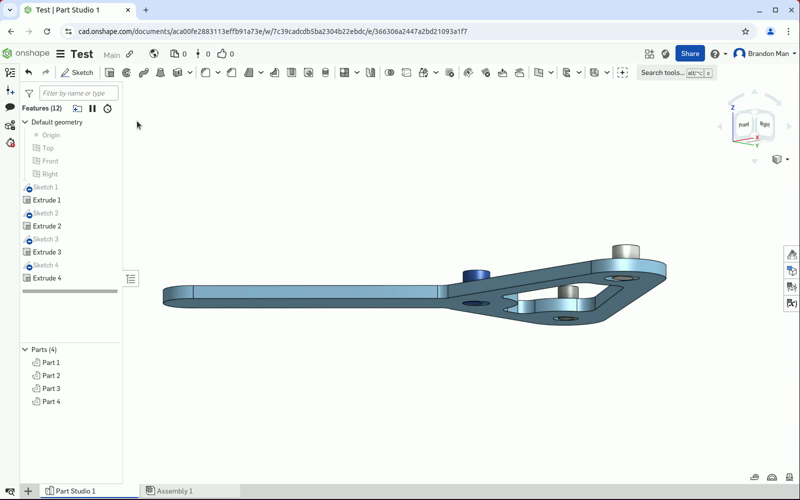
key(down, 3)
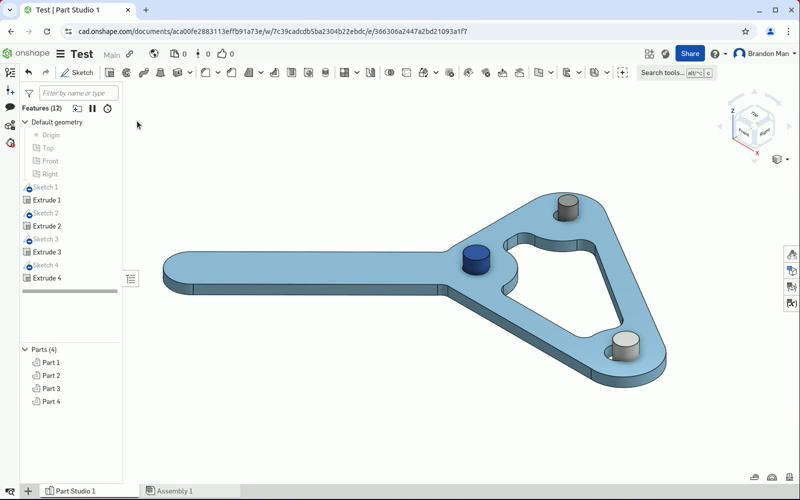
mouse_move(73, 189)
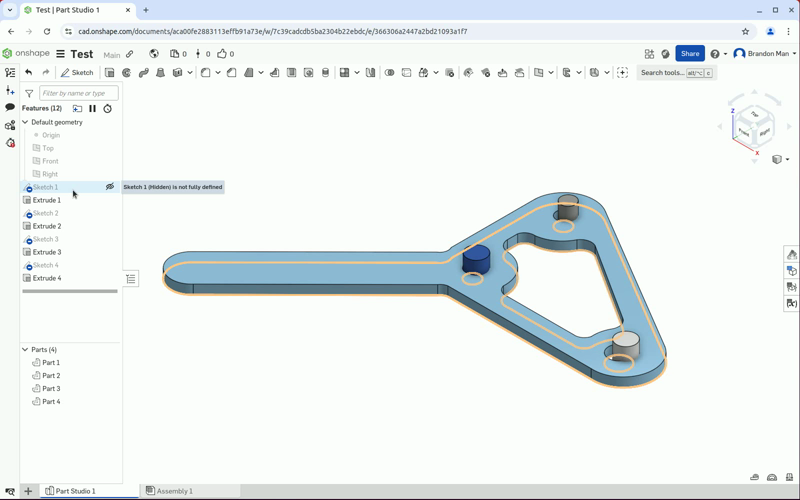
click(73, 189)